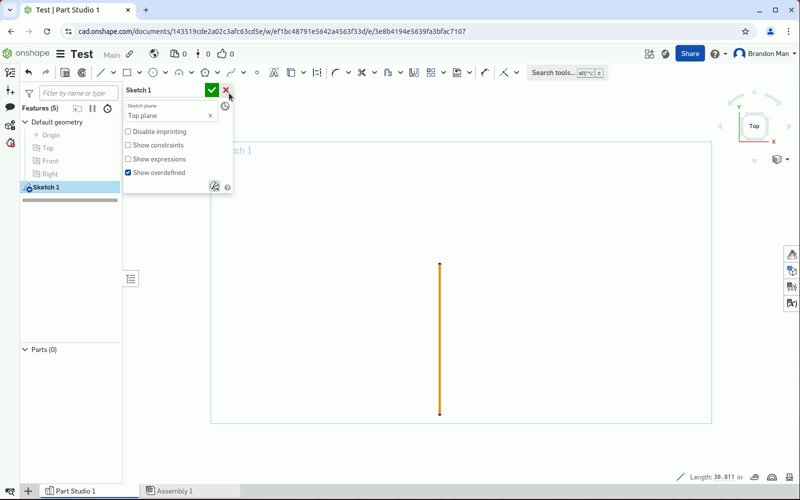
key(shift+h)
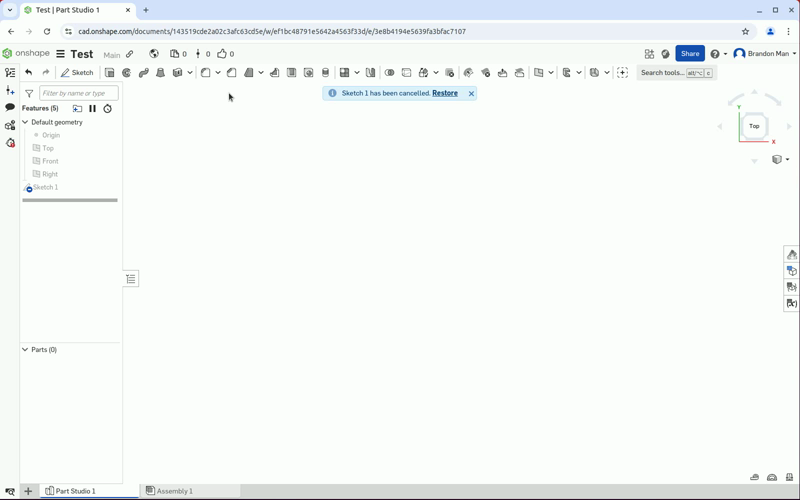
mouse_move(73, 352)
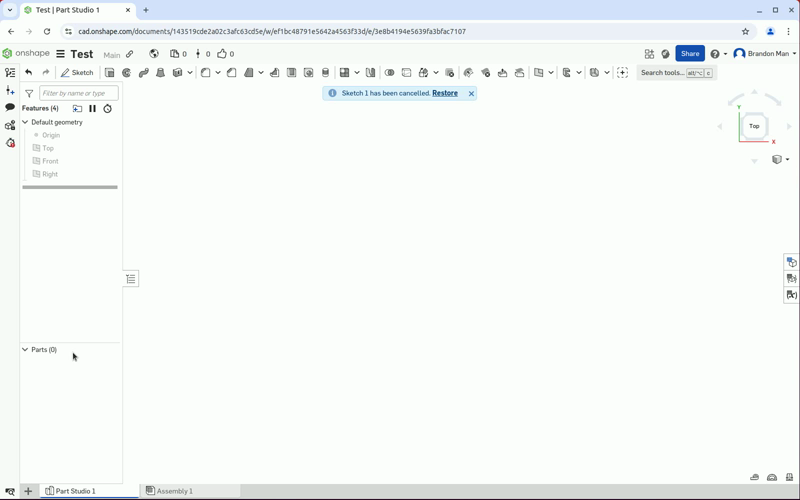
key(y)
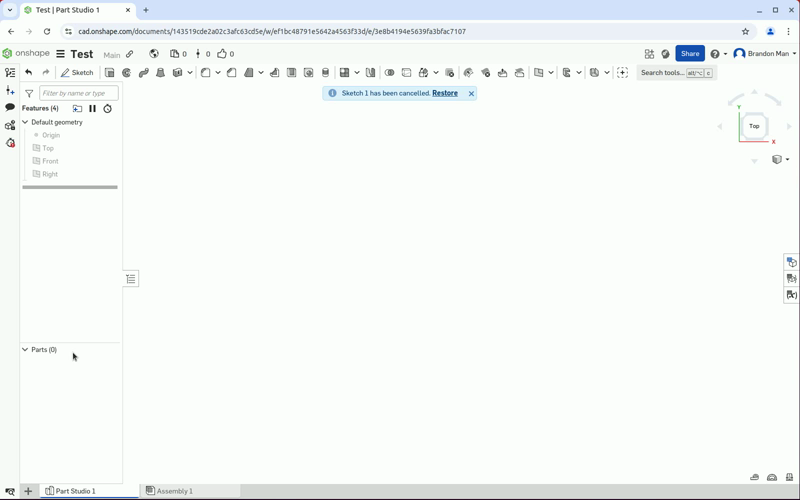
key(shift+p)
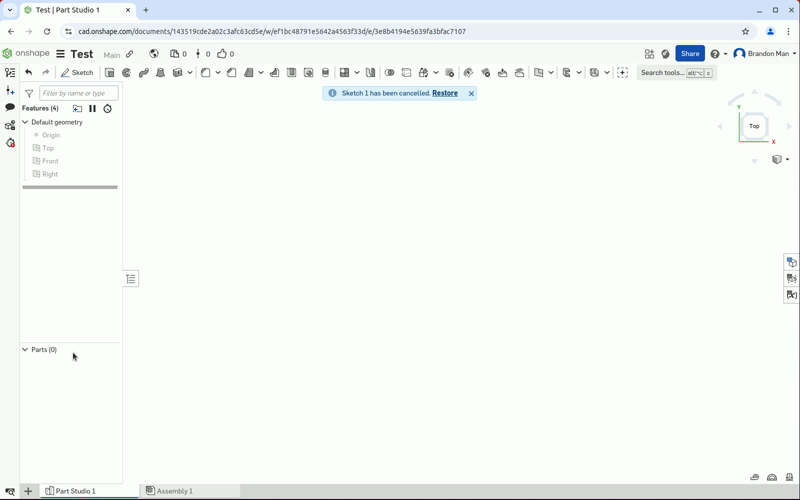
key(space)
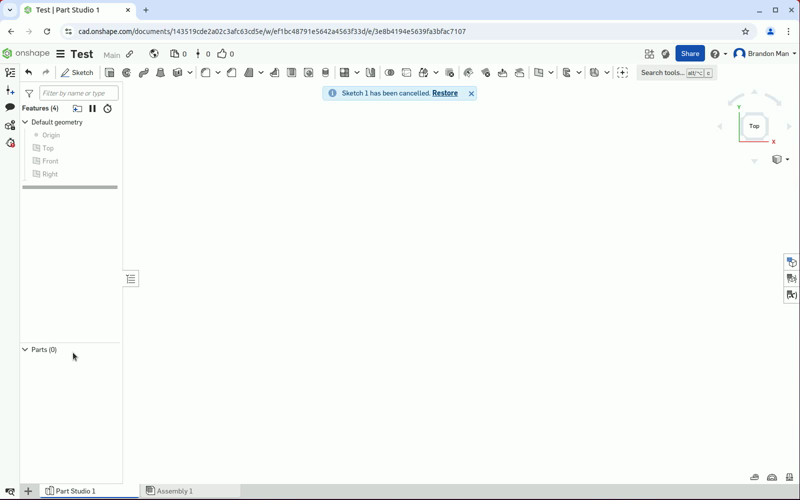
key_down(shift)
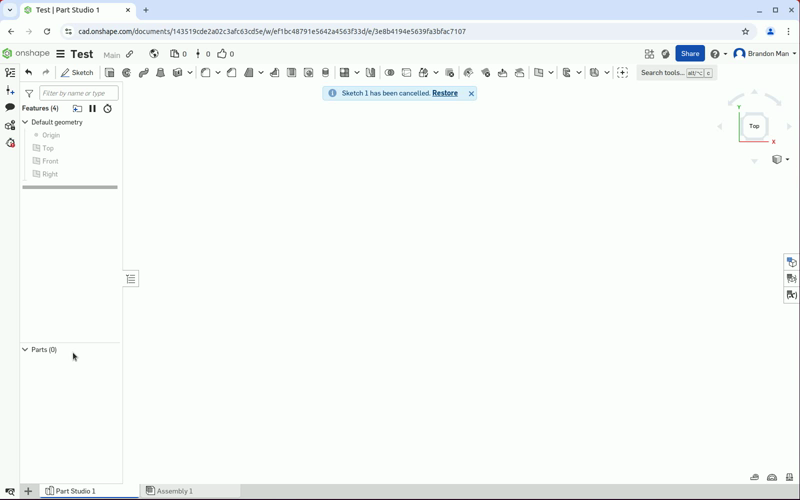
key(up)
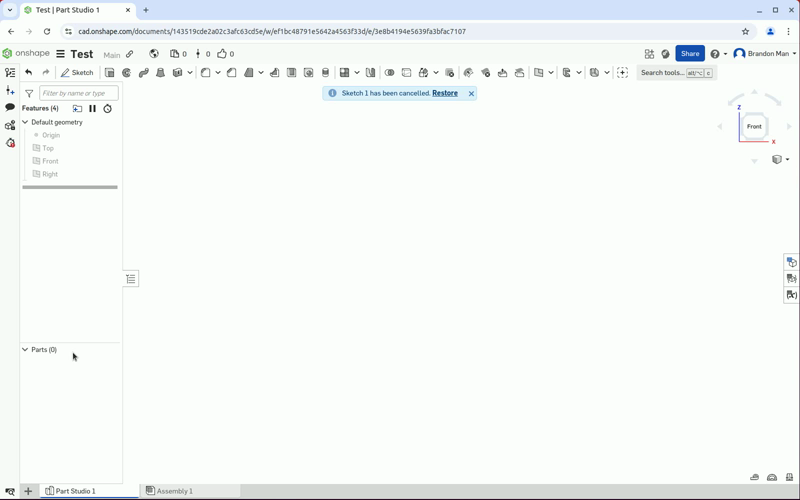
key_up(shift)
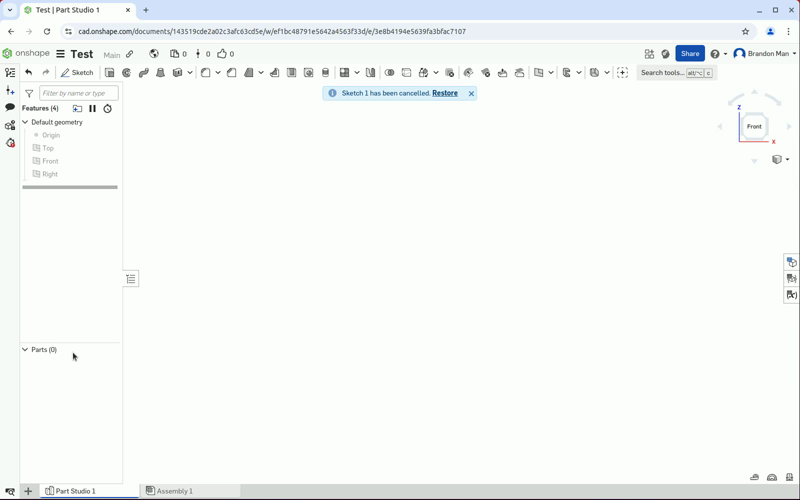
mouse_move(73, 352)
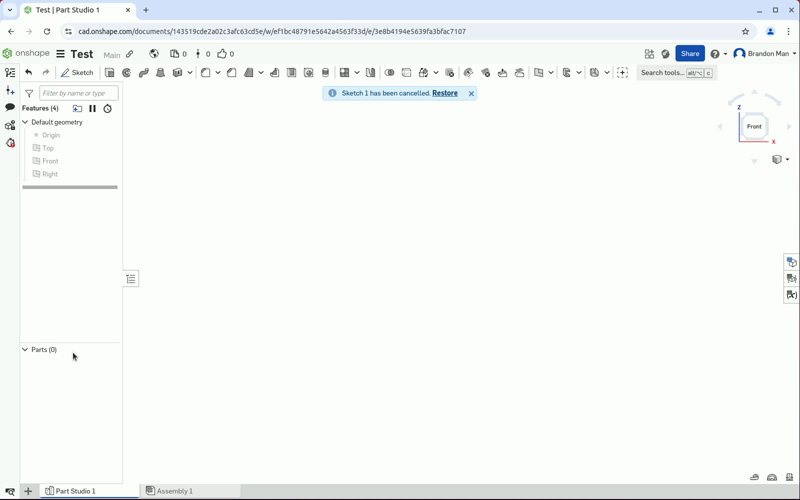
key(shift+y)
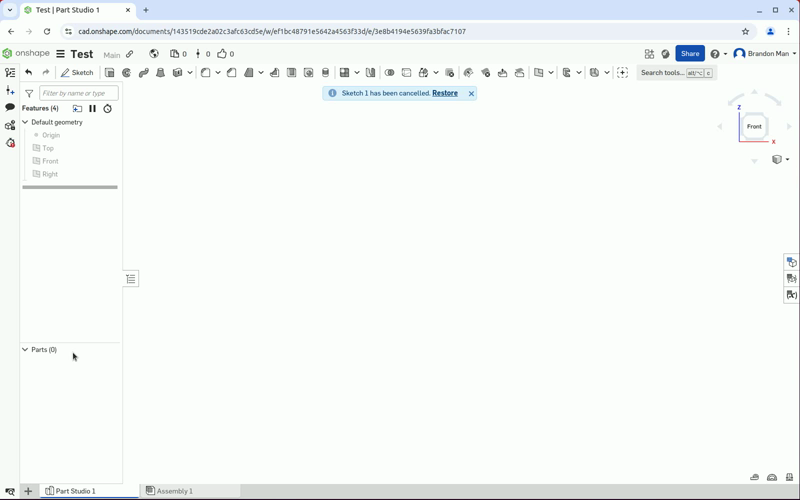
key(shift+s)
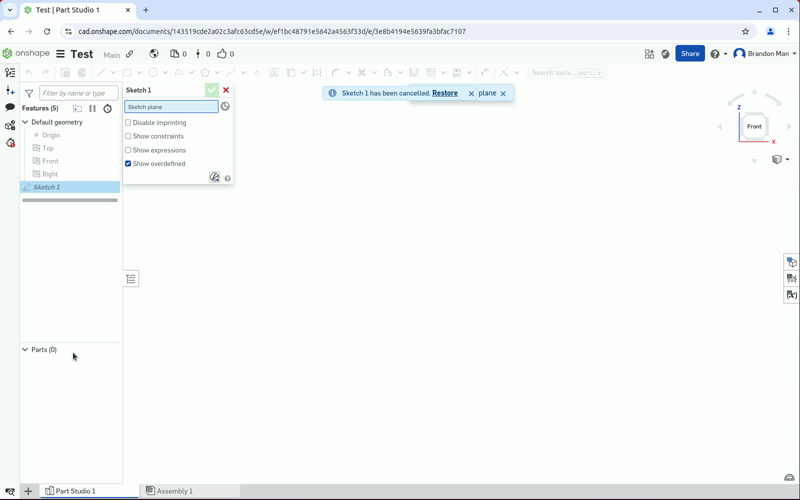
mouse_move(73, 163)
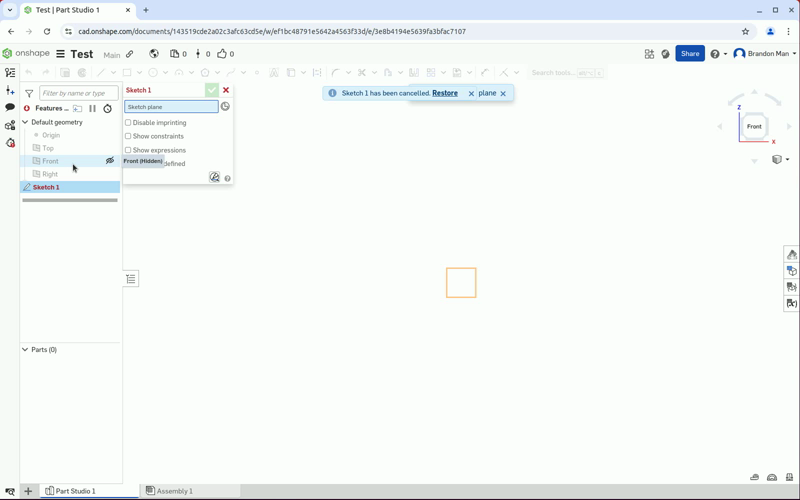
click(73, 163)
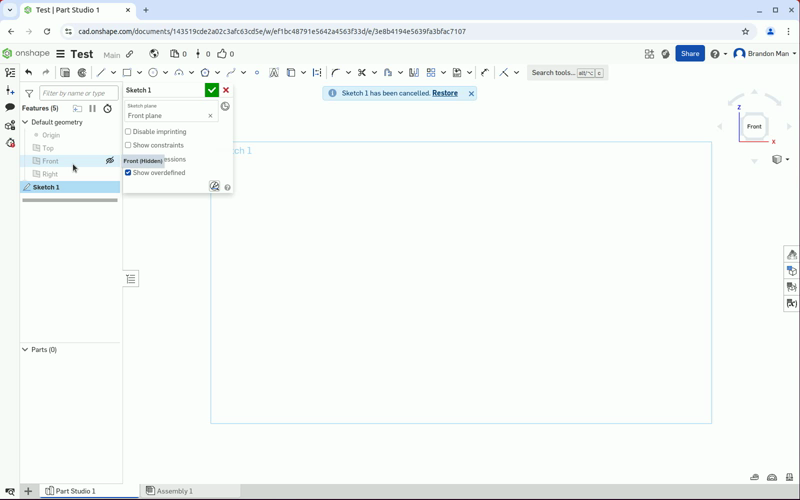
mouse_move(73, 352)
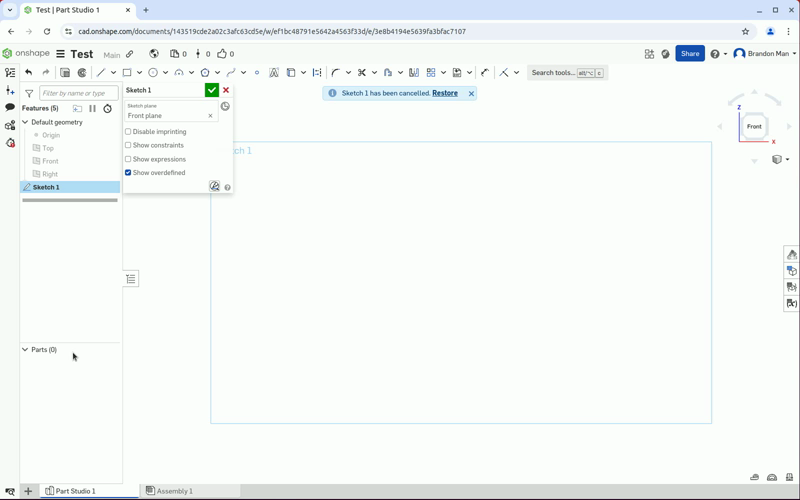
key(y)
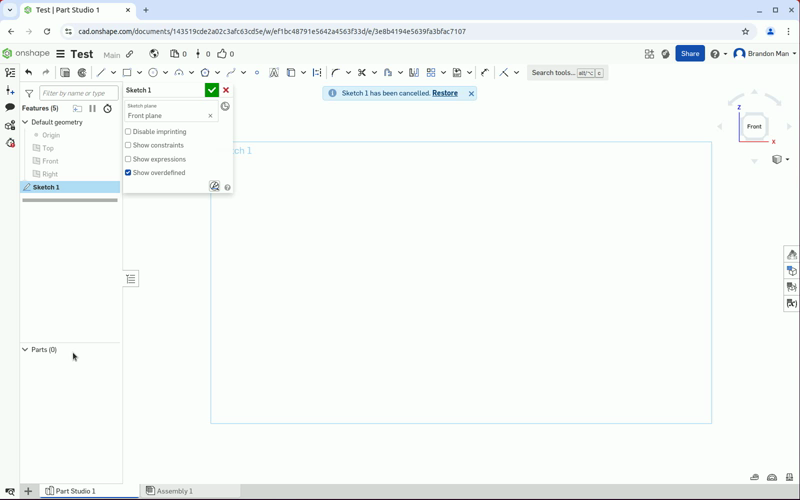
key(l)
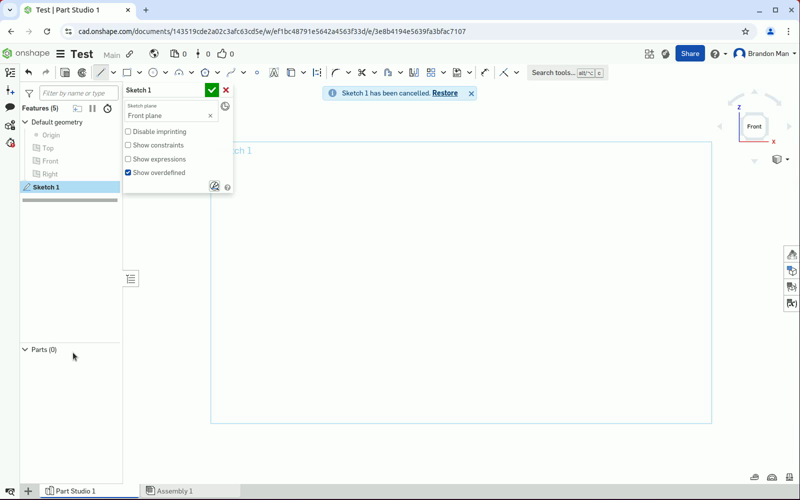
key_down(shift)
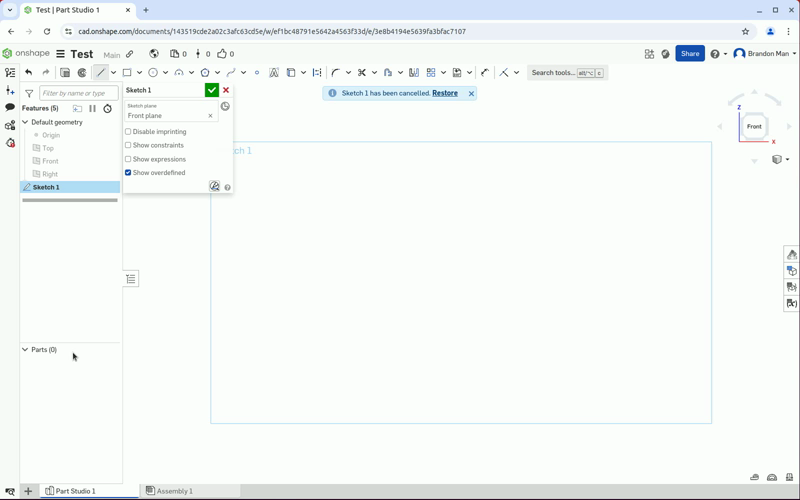
mouse_move(404, 395)
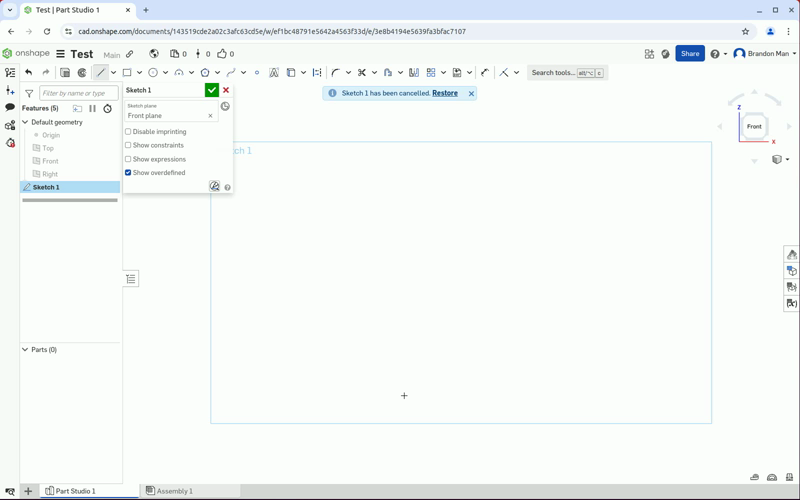
click(404, 395)
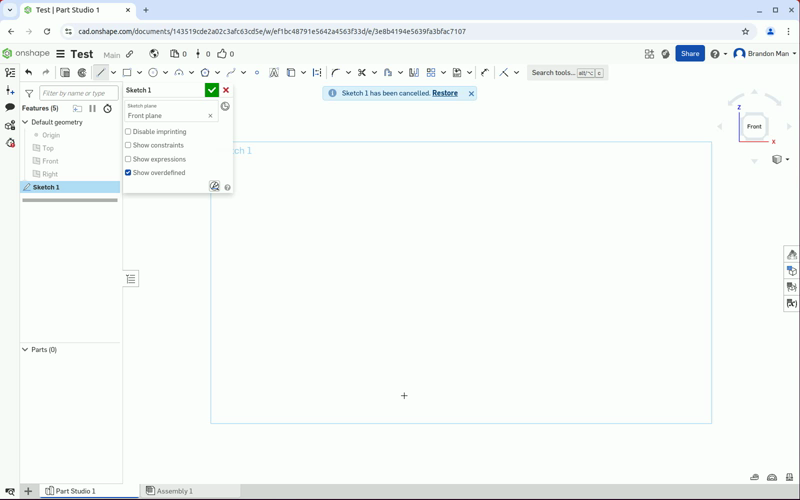
key_up(shift)
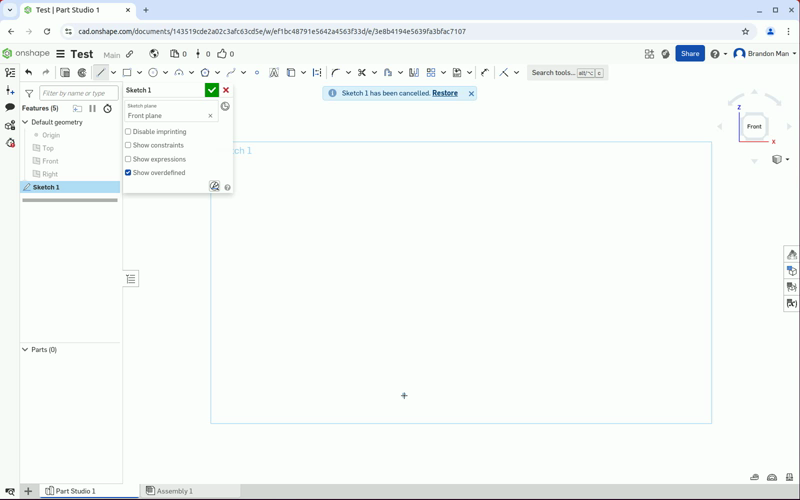
key_down(shift)
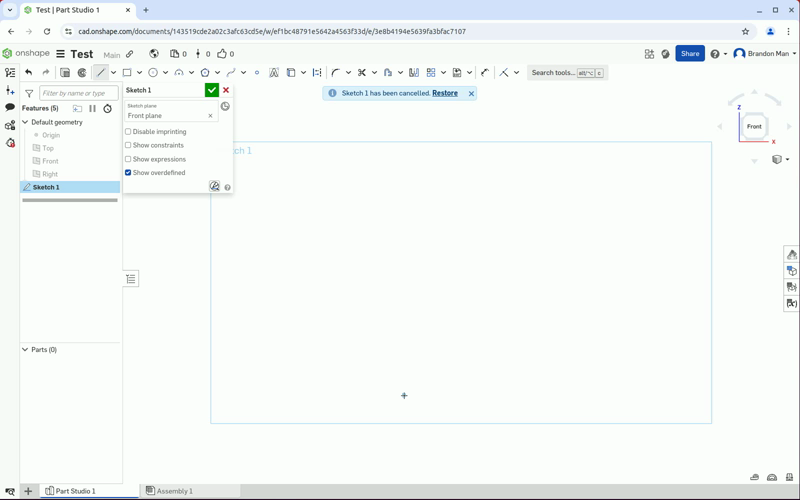
mouse_move(434, 395)
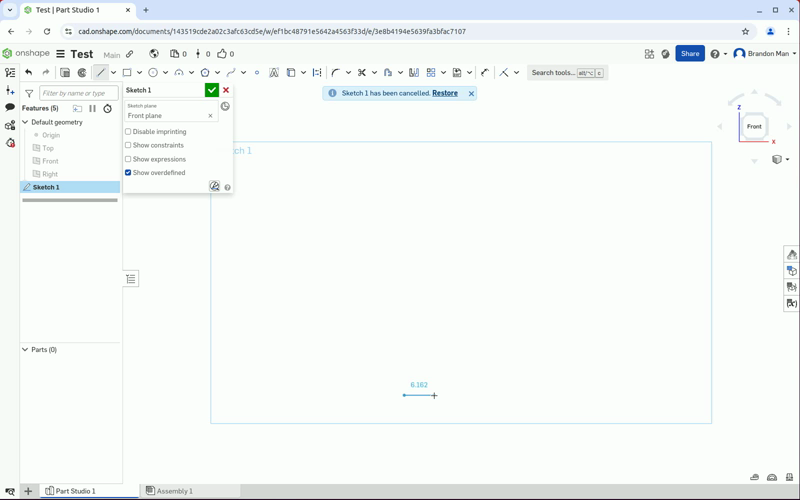
mouse_move(410, 395)
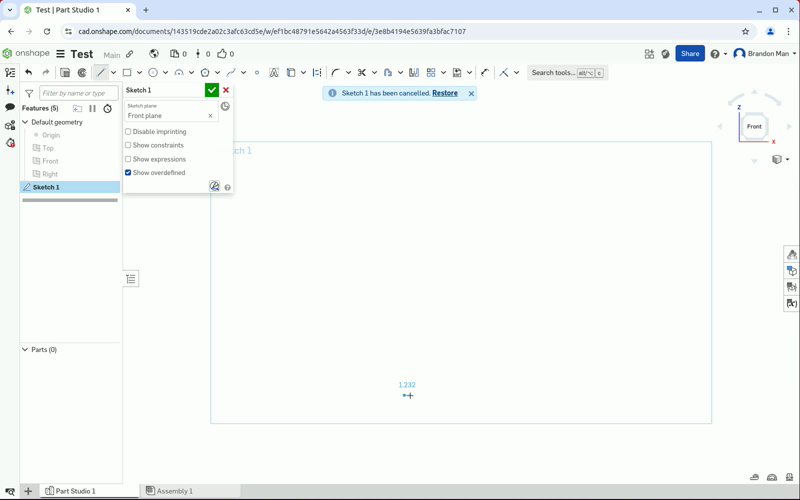
scroll(6)
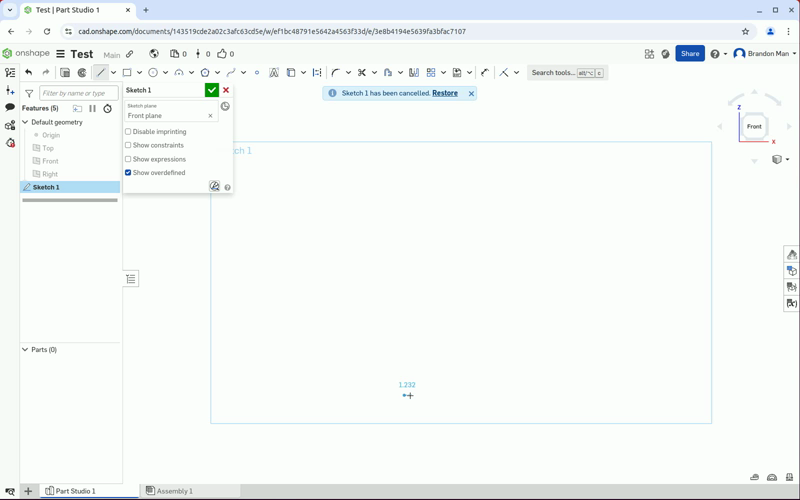
scroll(6)
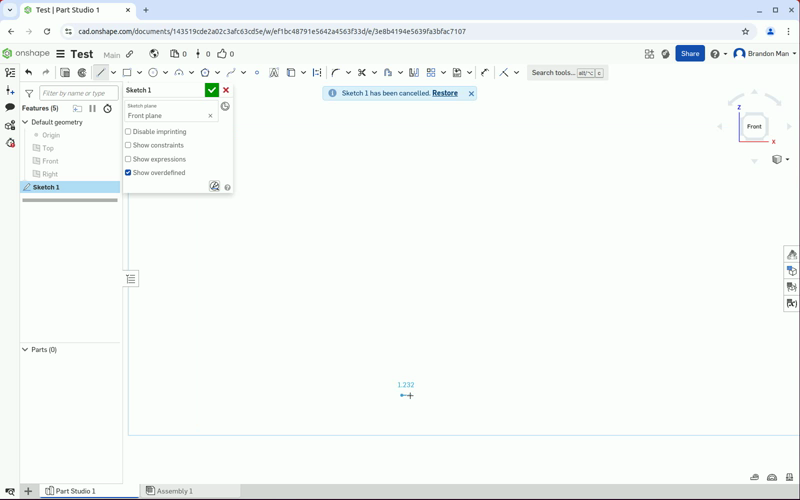
scroll(6)
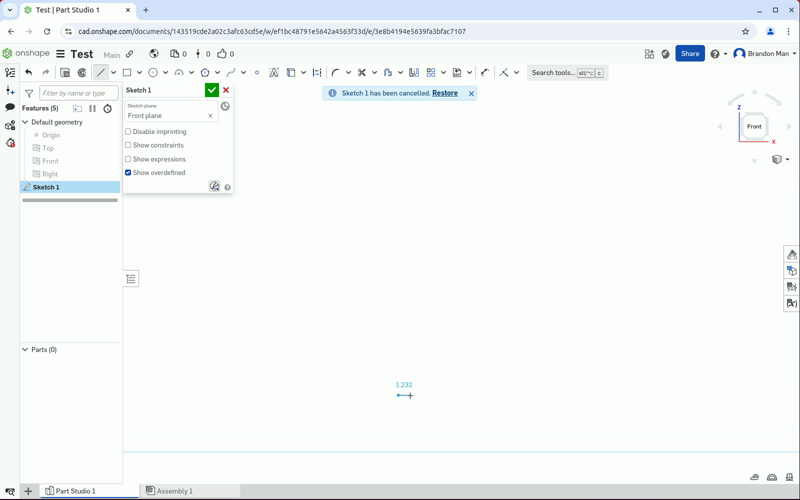
scroll(6)
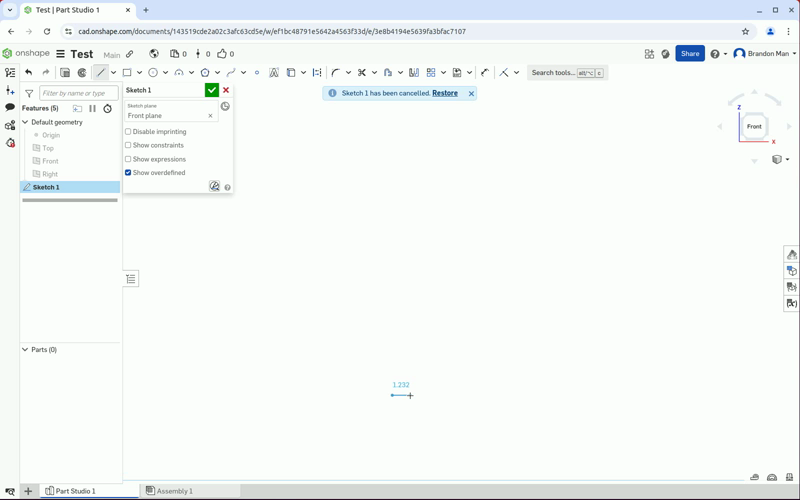
scroll(6)
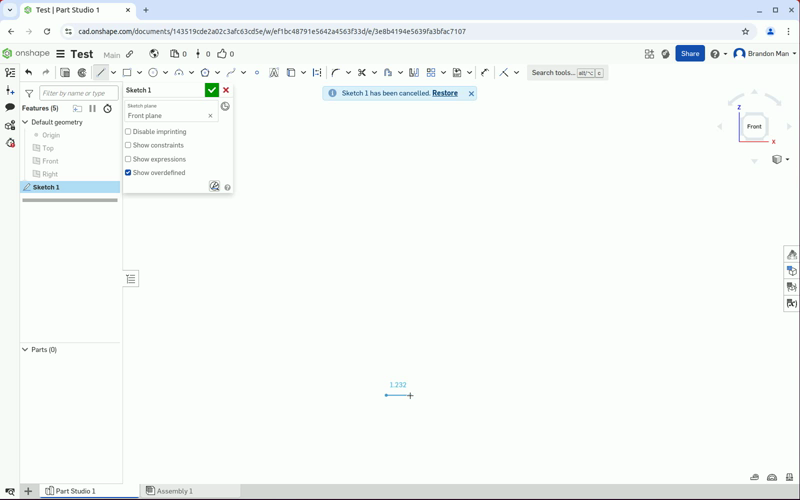
scroll(6)
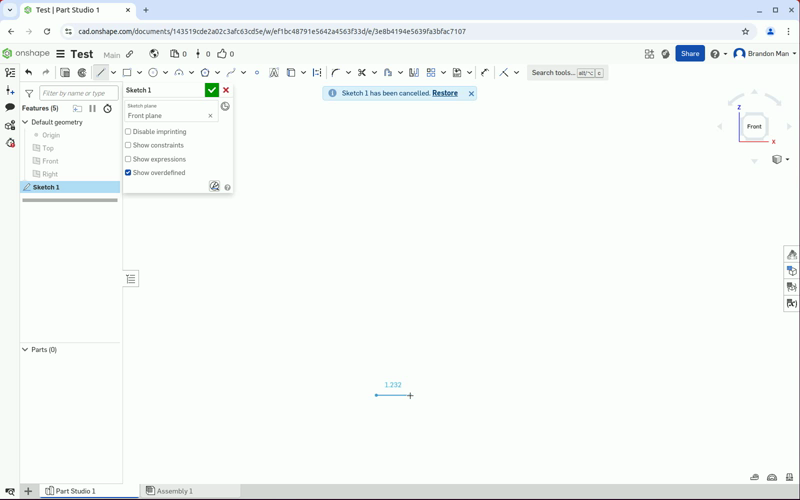
scroll(6)
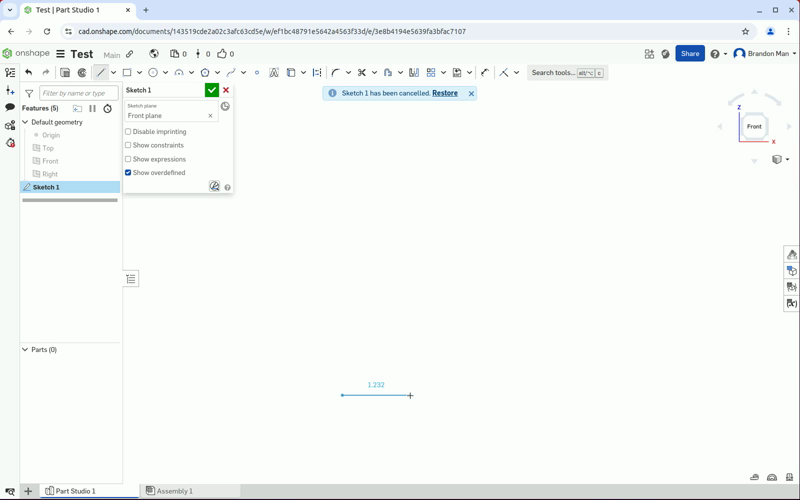
click(410, 395)
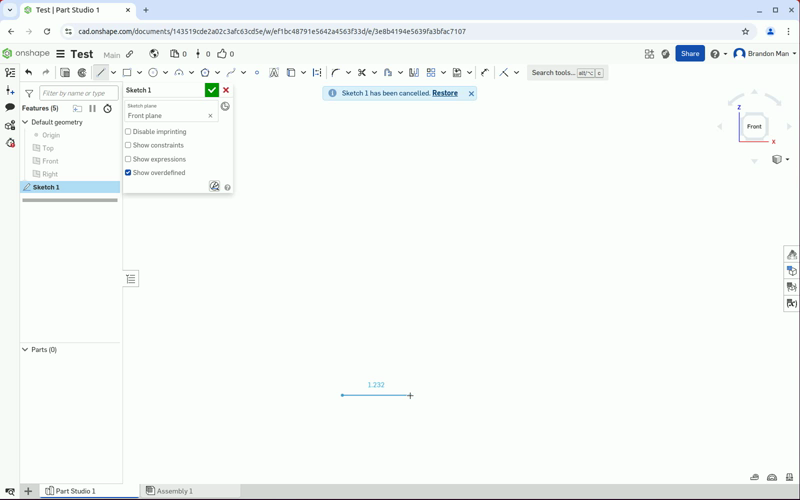
scroll(-6)
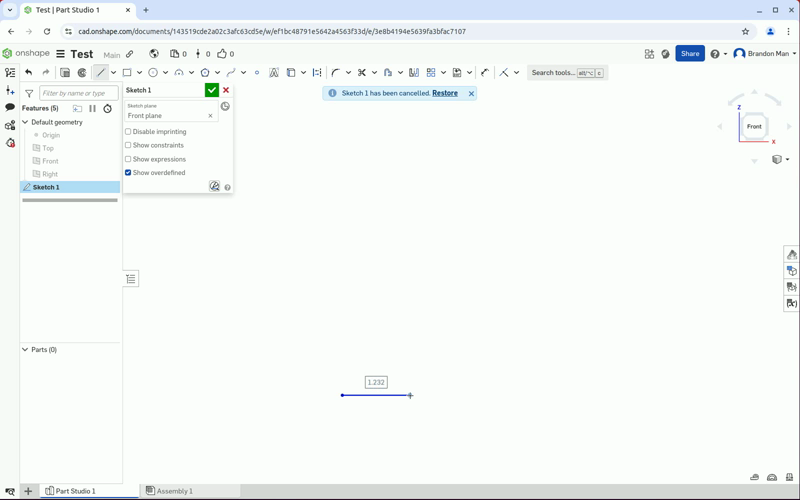
scroll(-6)
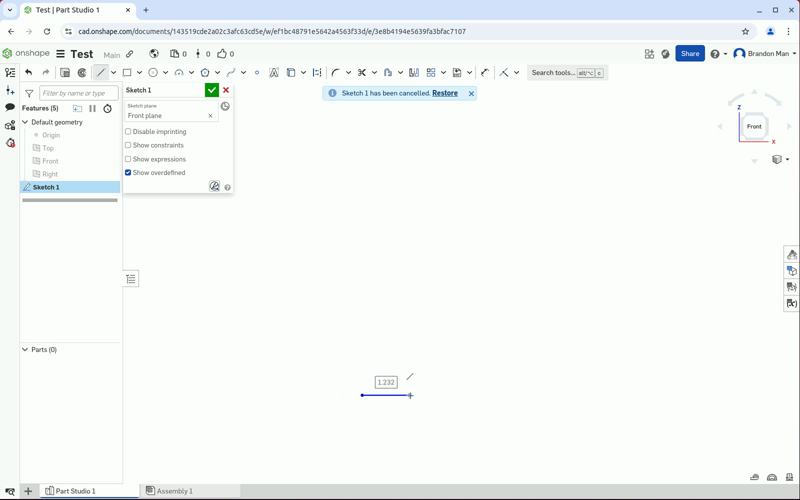
scroll(-6)
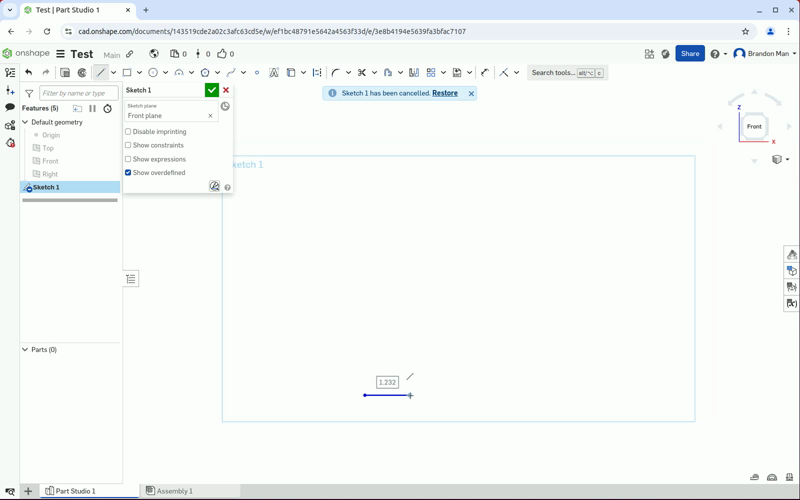
scroll(-6)
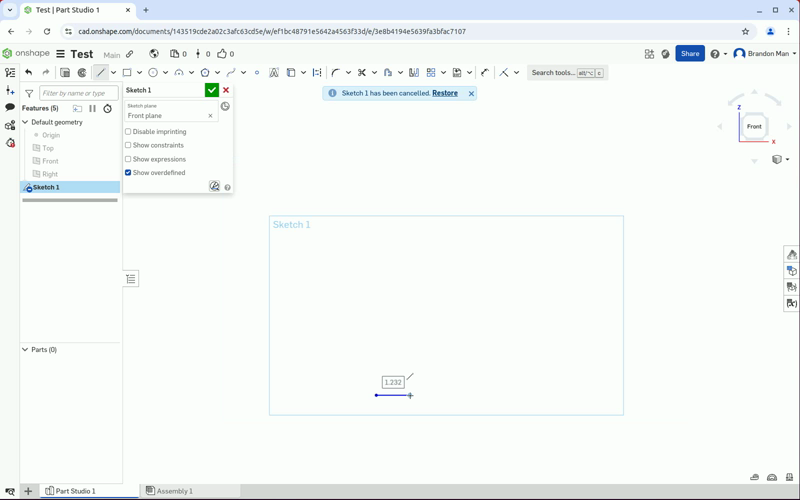
scroll(-6)
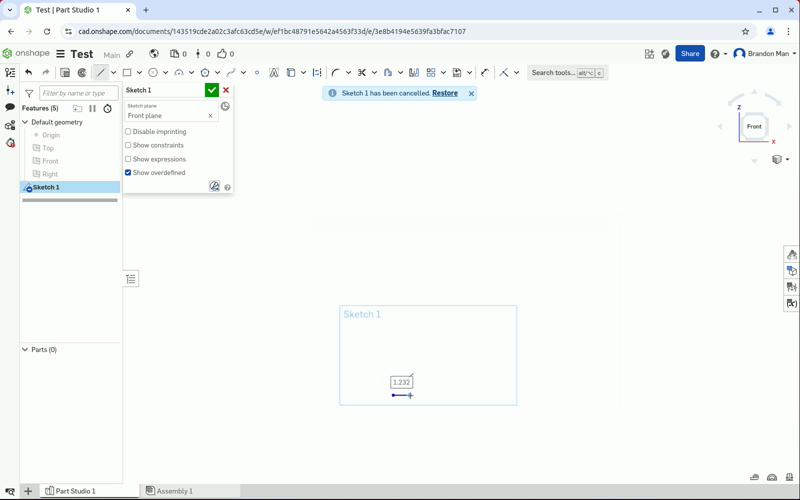
scroll(-6)
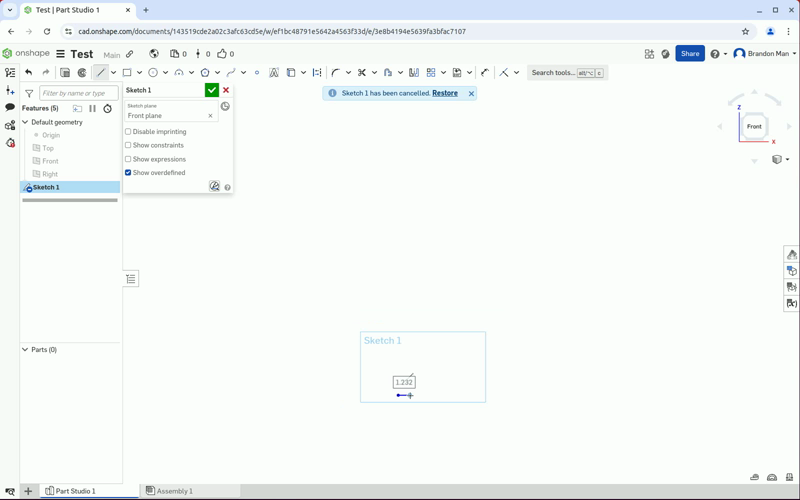
scroll(-6)
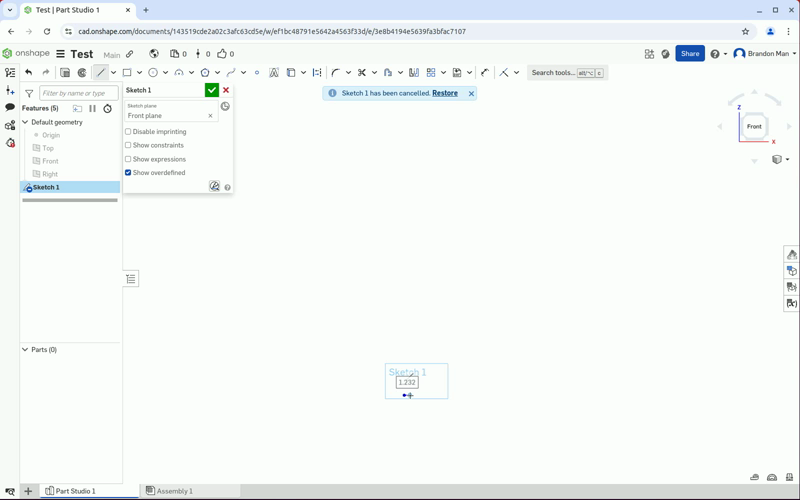
key_up(shift)
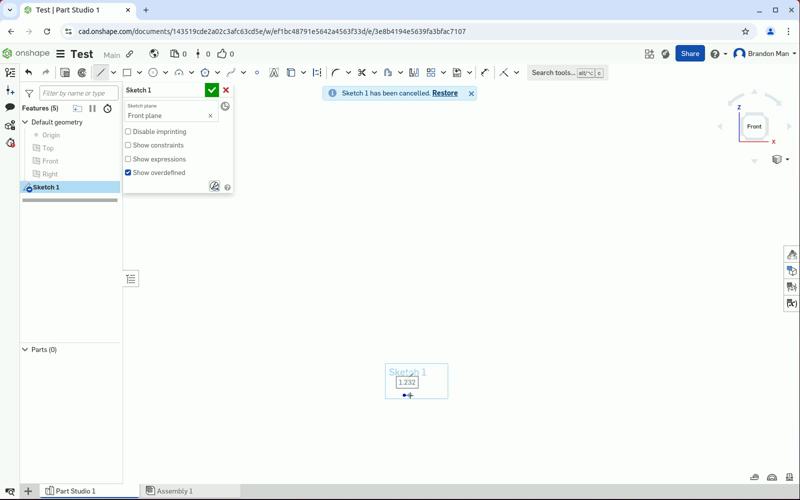
key_down(shift)
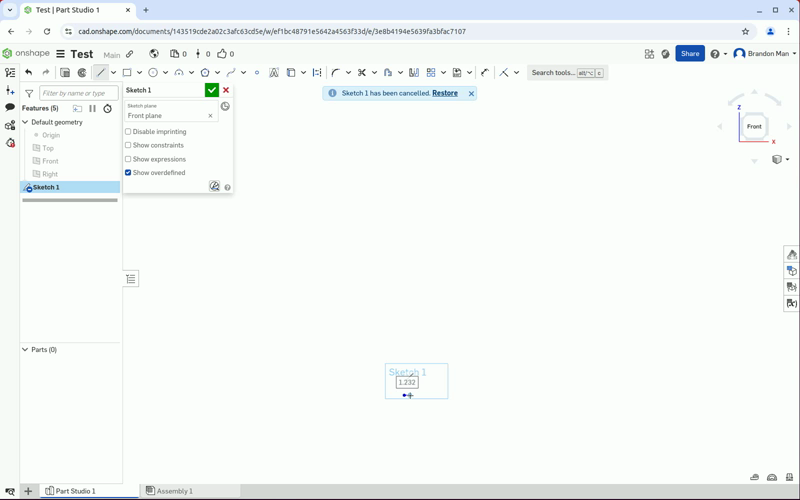
mouse_move(440, 395)
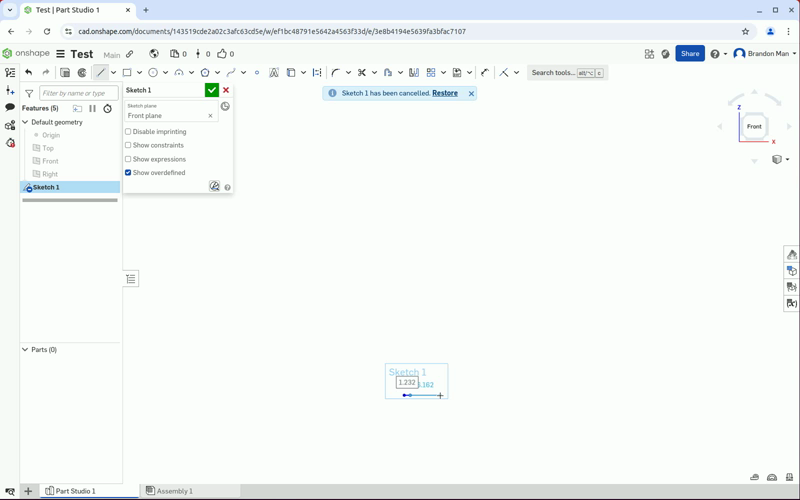
mouse_move(410, 350)
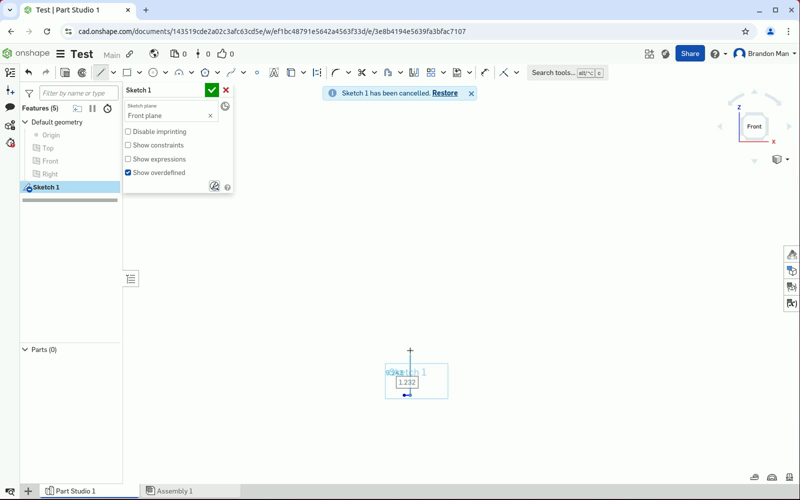
click(410, 350)
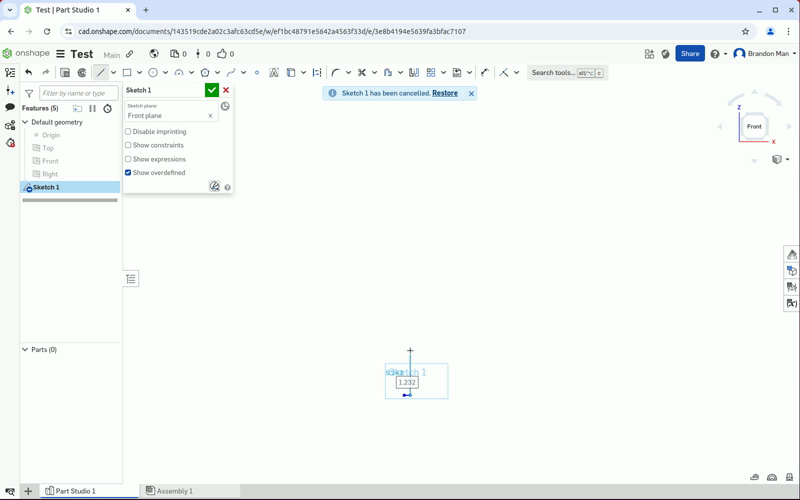
key_up(shift)
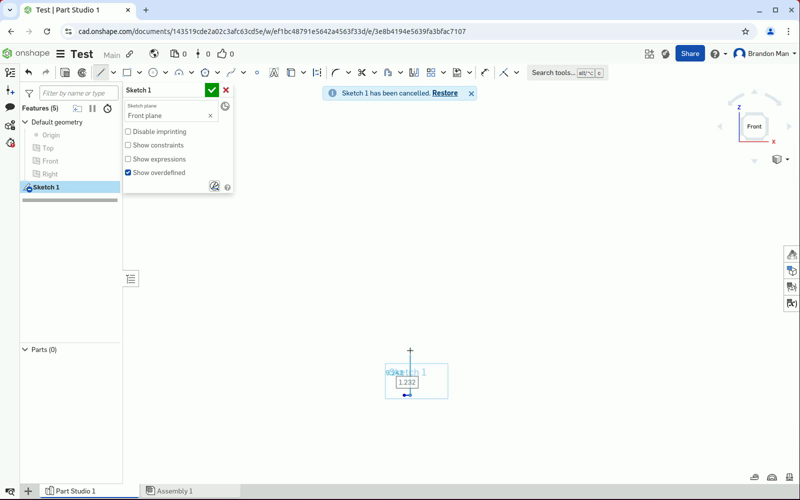
key_down(shift)
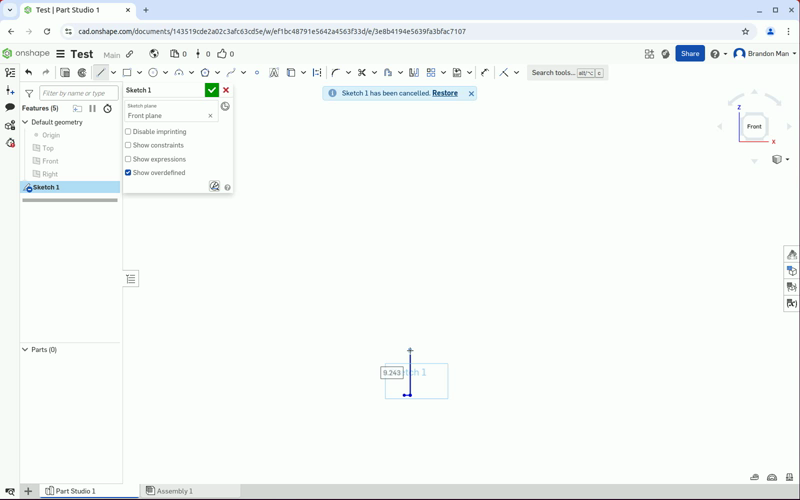
mouse_move(440, 350)
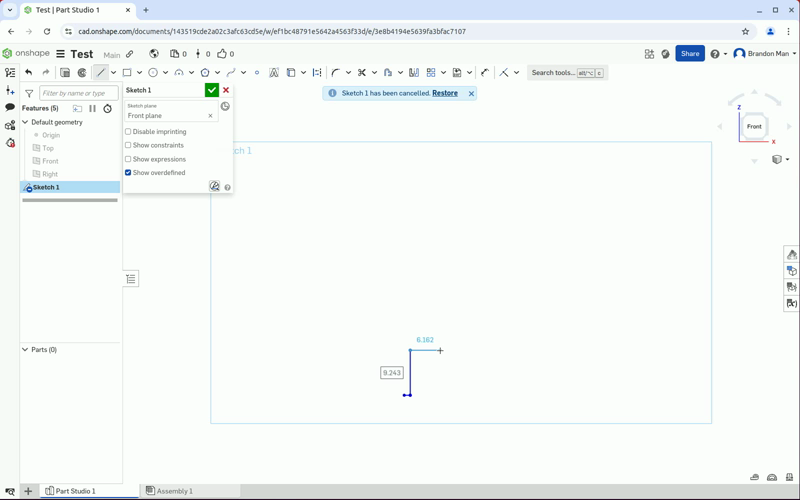
mouse_move(404, 350)
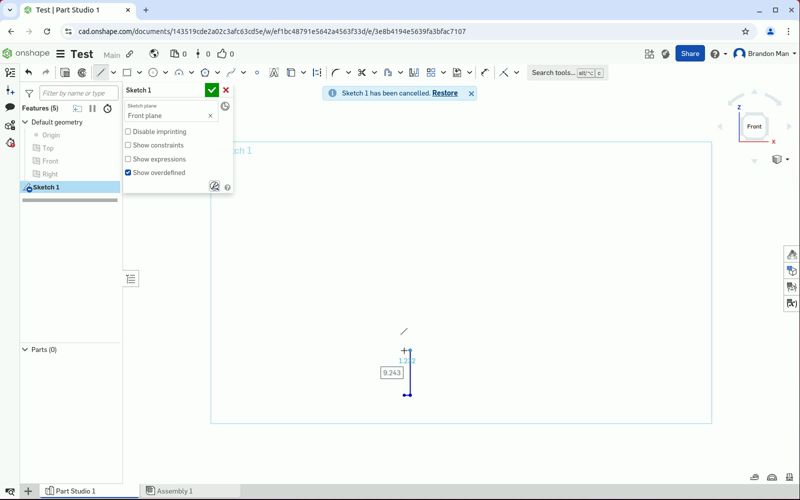
scroll(6)
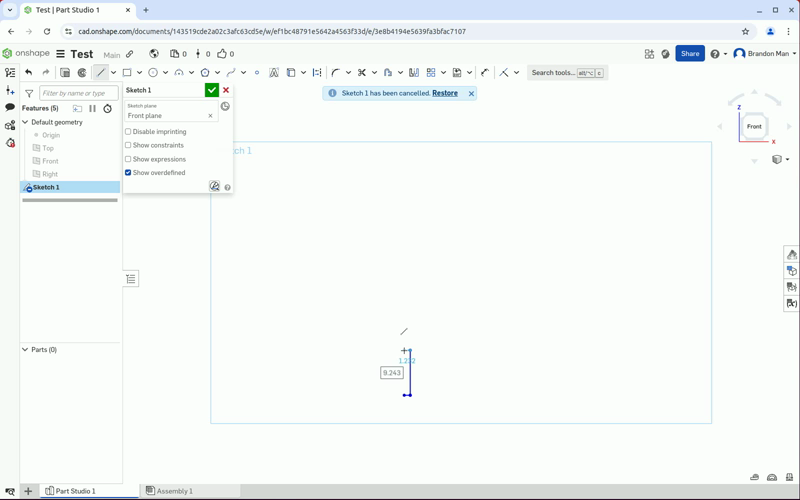
scroll(6)
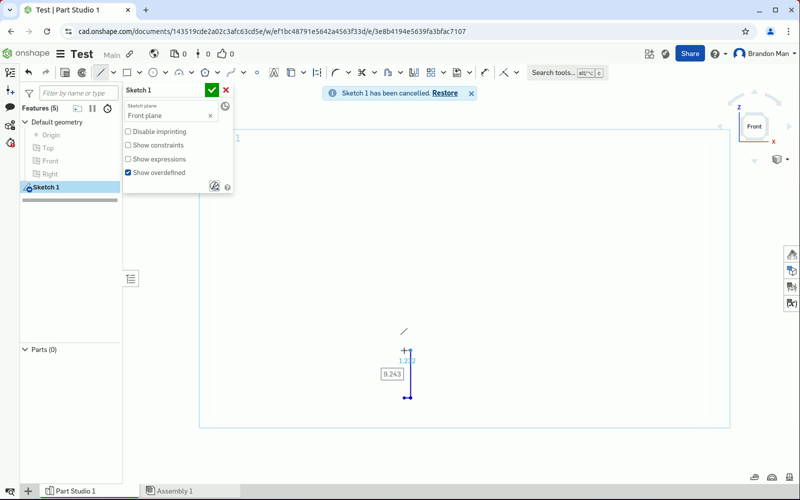
scroll(6)
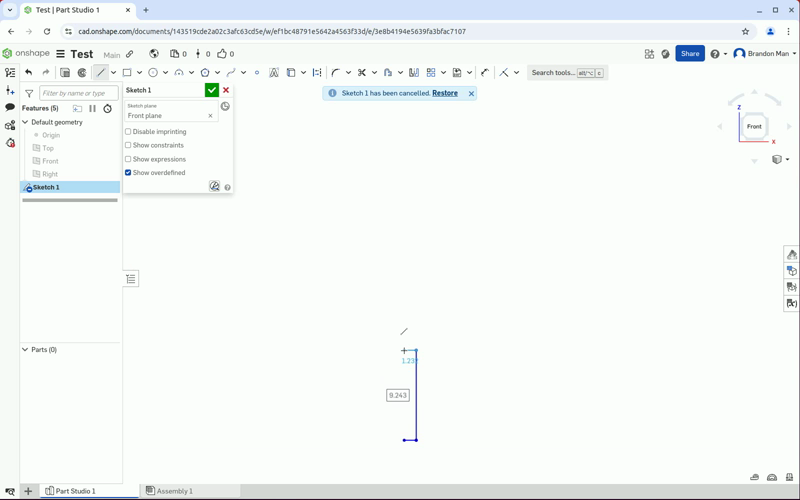
scroll(6)
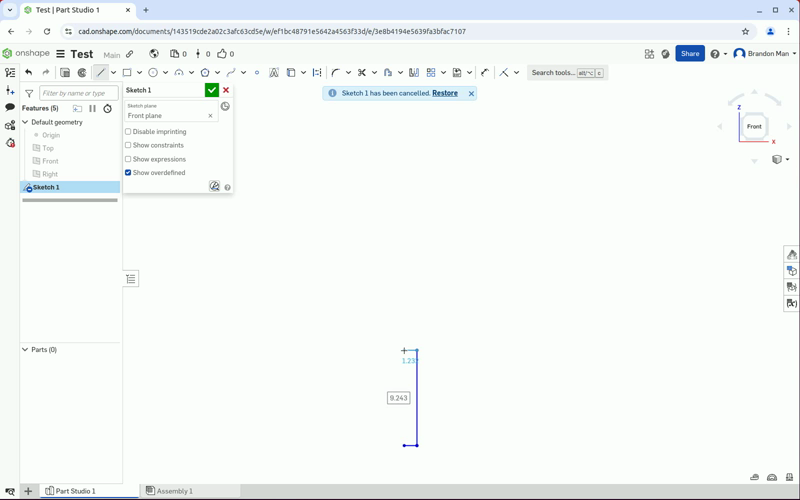
scroll(6)
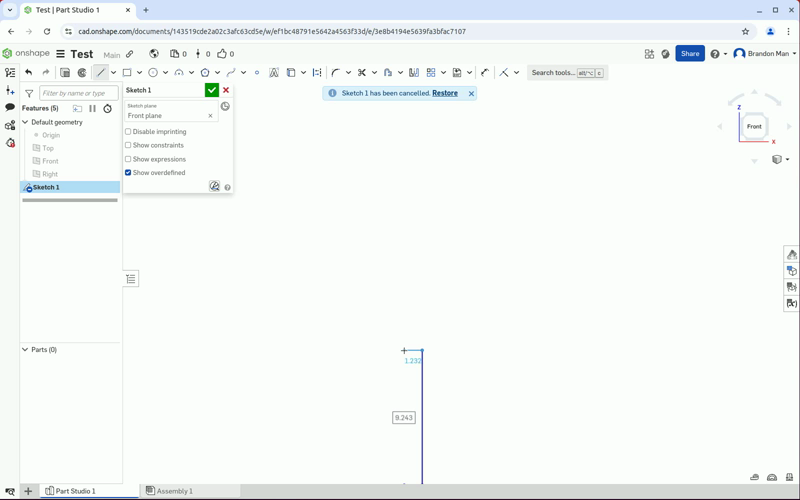
scroll(6)
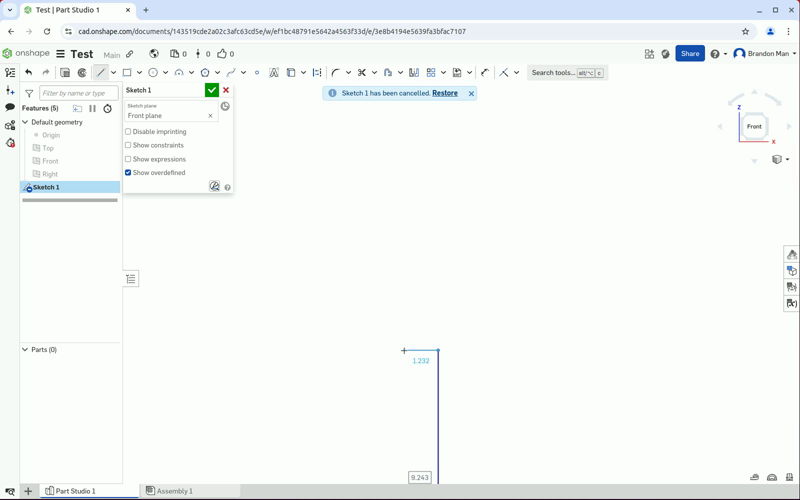
scroll(6)
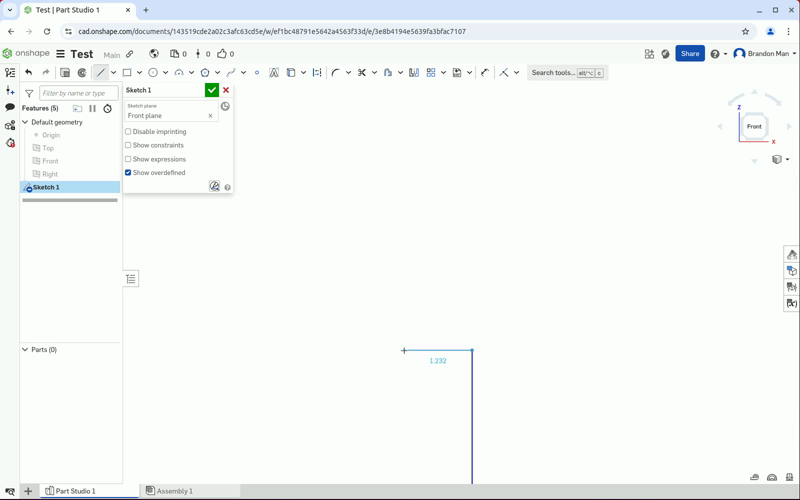
click(404, 350)
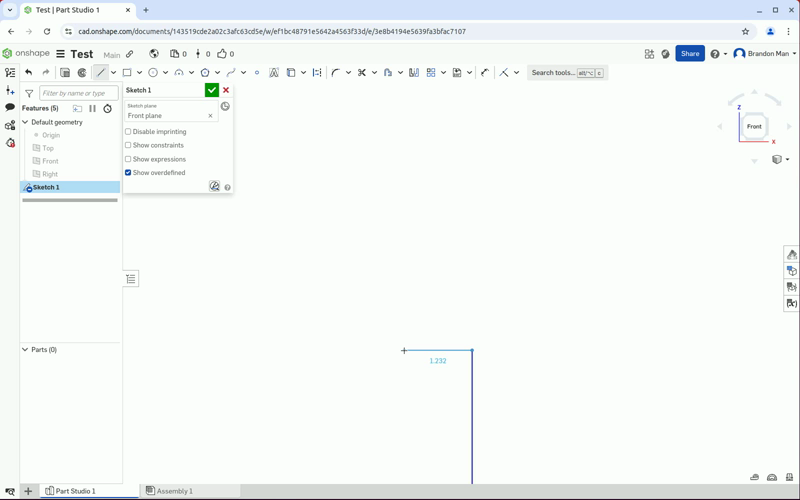
scroll(-6)
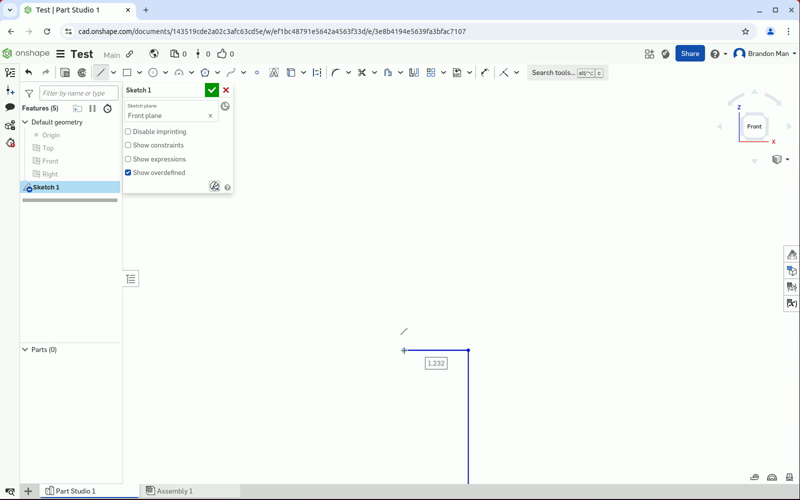
scroll(-6)
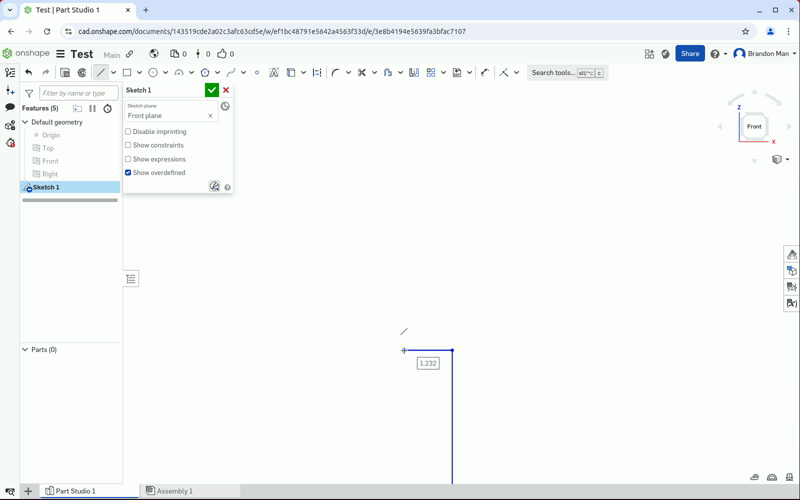
scroll(-6)
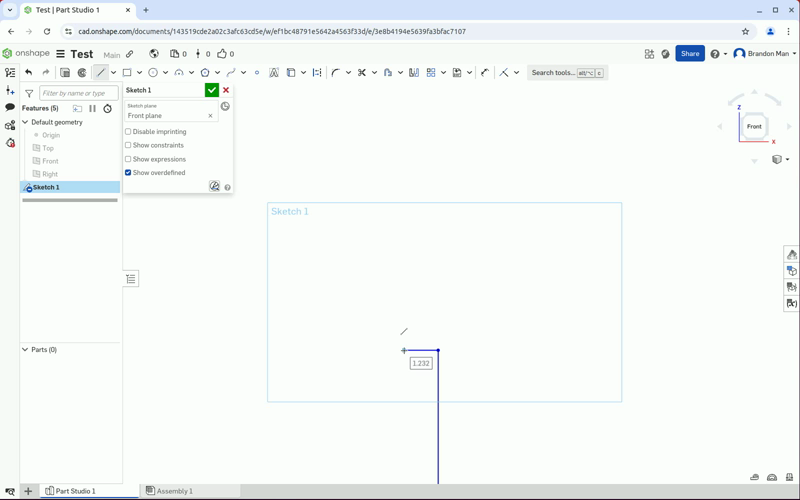
scroll(-6)
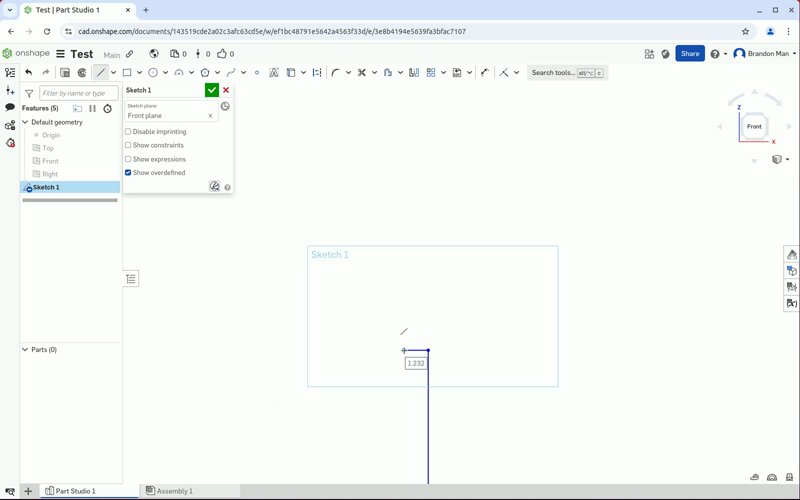
scroll(-6)
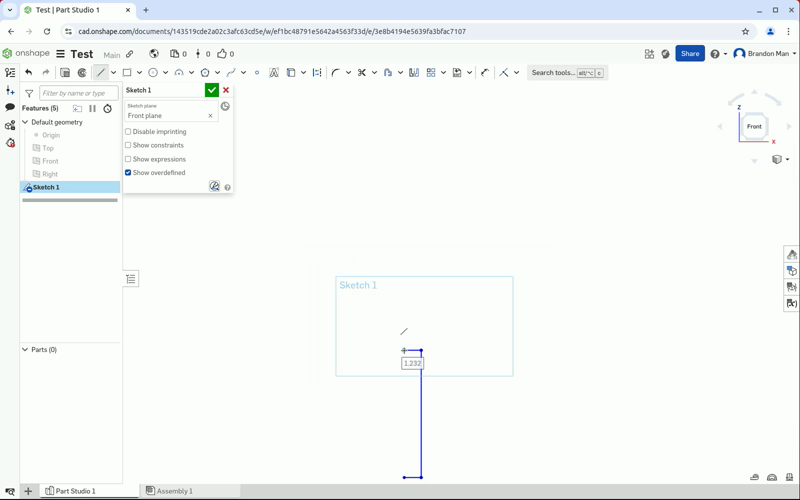
scroll(-6)
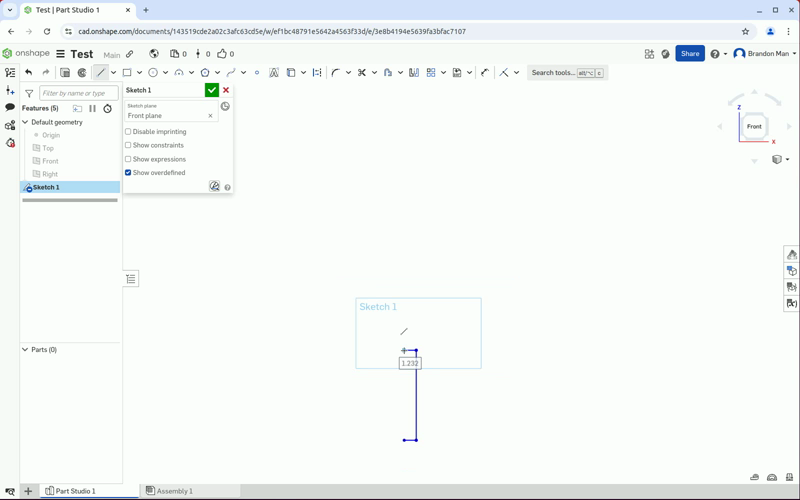
scroll(-6)
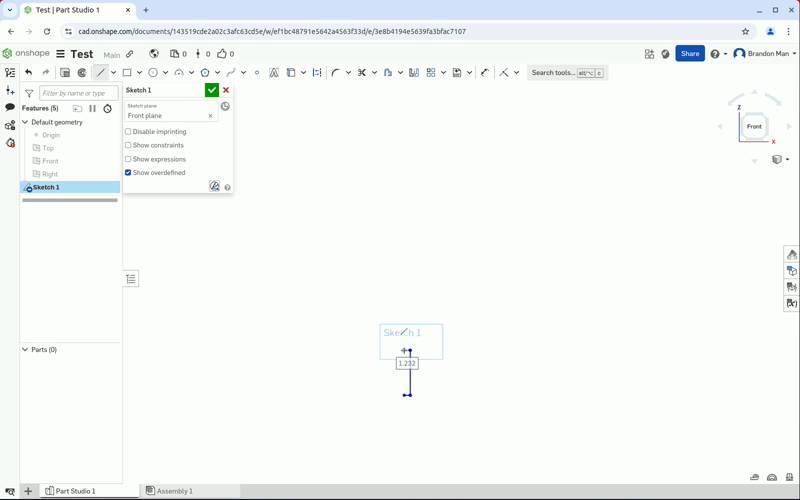
key_up(shift)
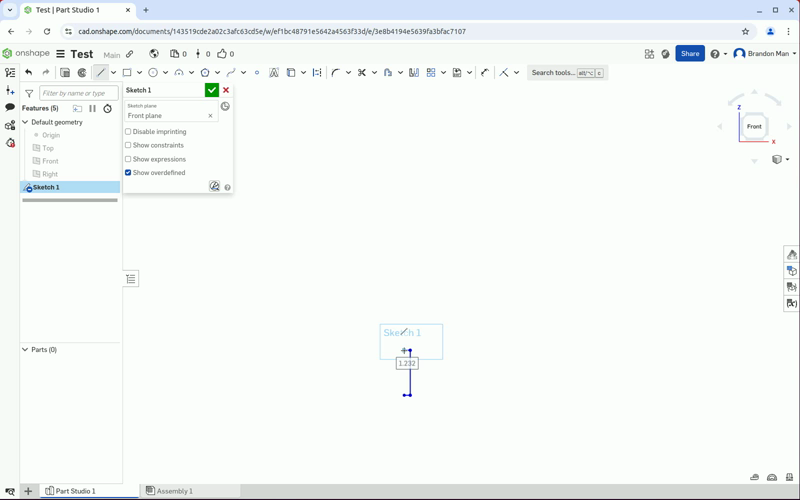
mouse_move(434, 350)
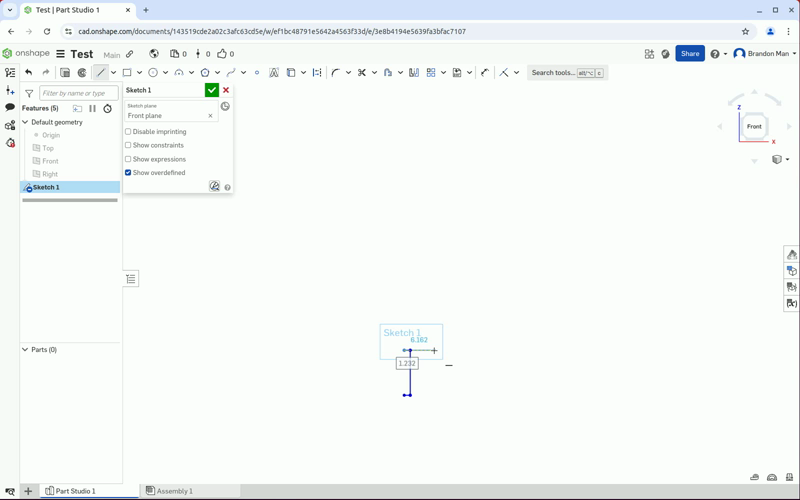
key_down(shift)
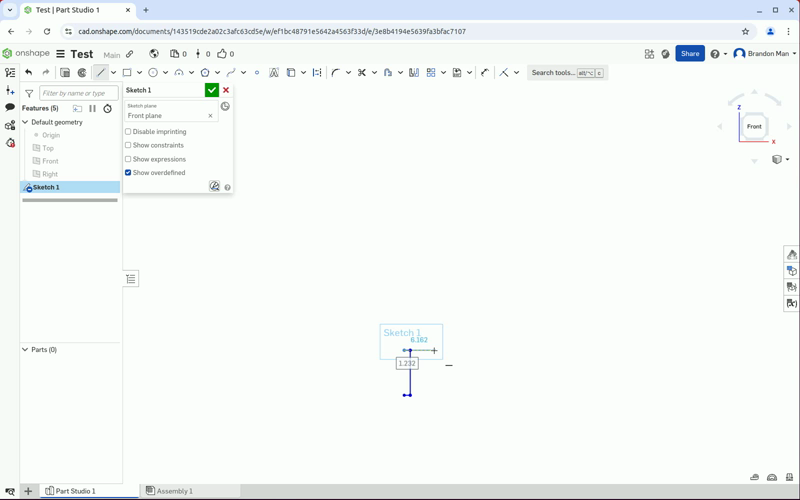
mouse_move(404, 395)
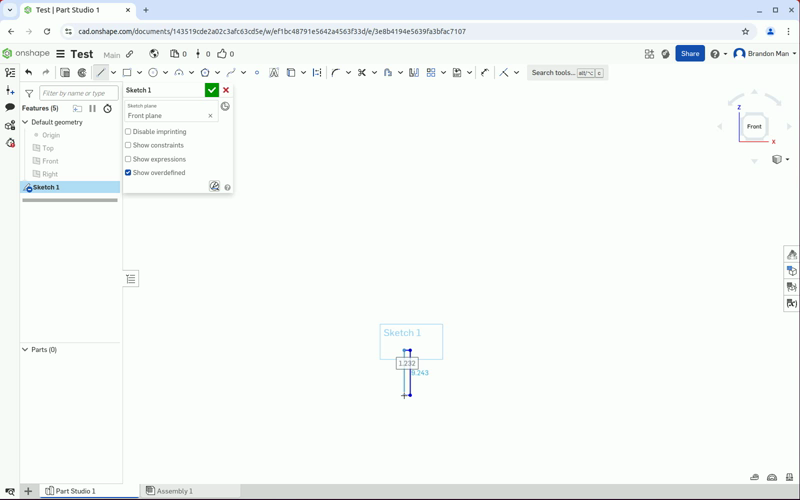
key_up(shift)
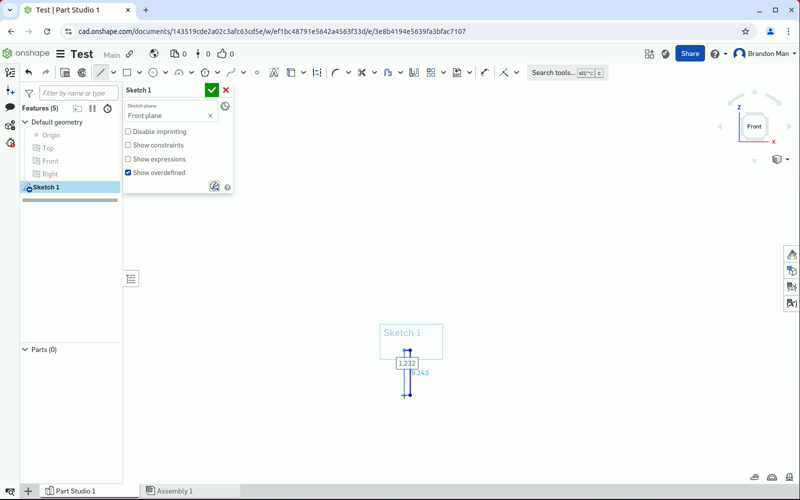
click(404, 395)
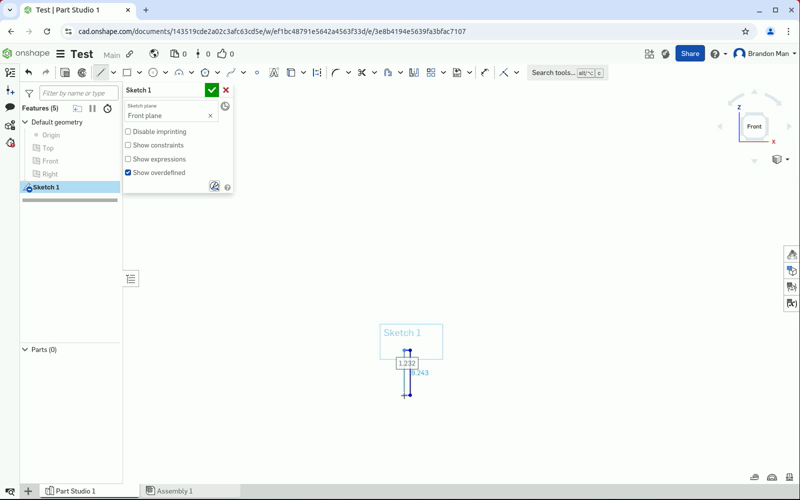
key(esc)
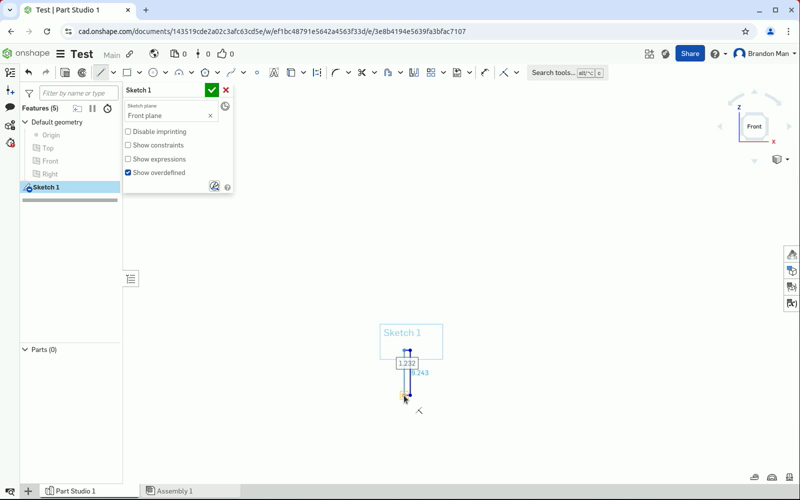
mouse_move(408, 356)
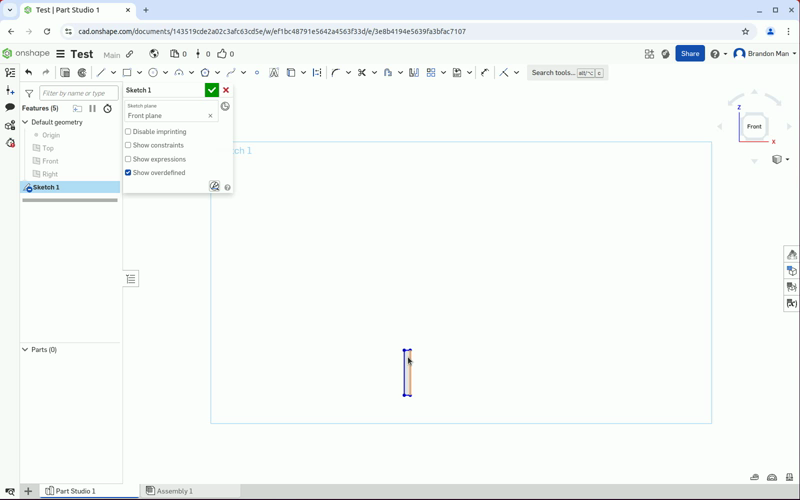
scroll(6)
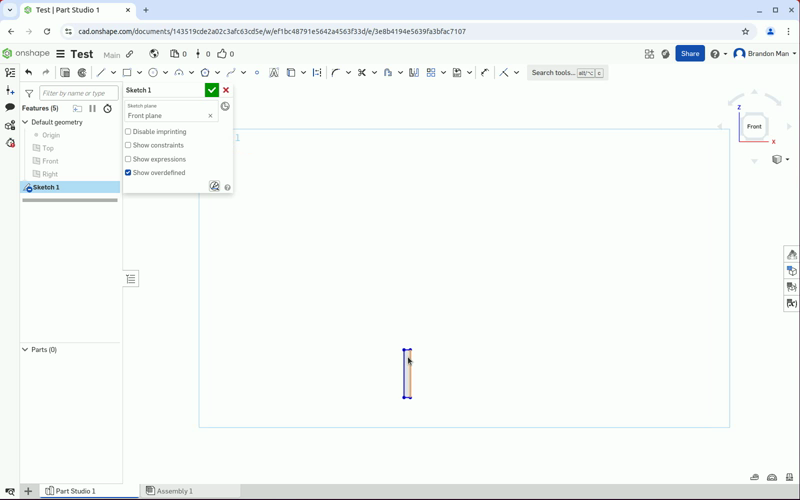
scroll(6)
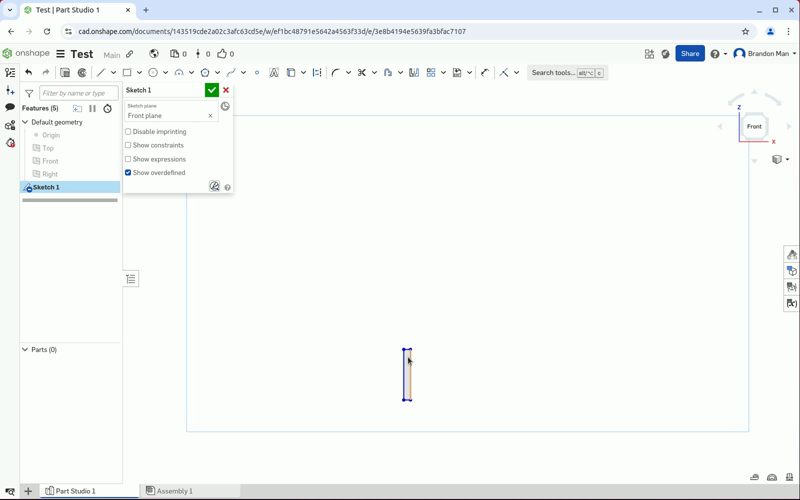
scroll(6)
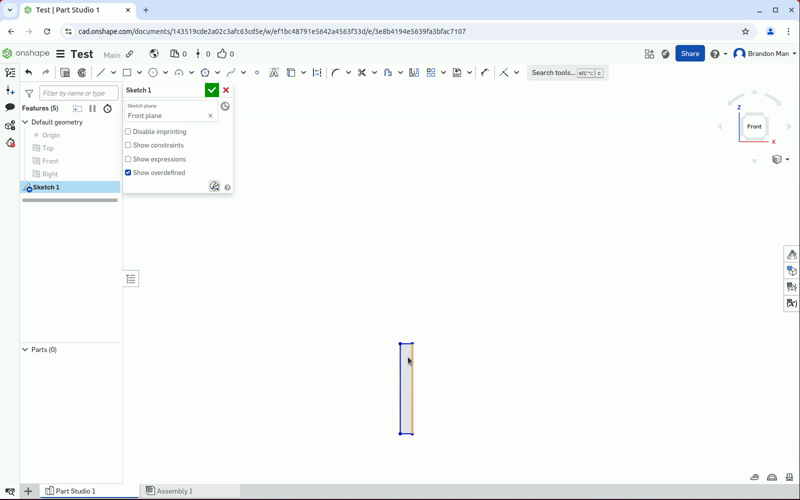
scroll(6)
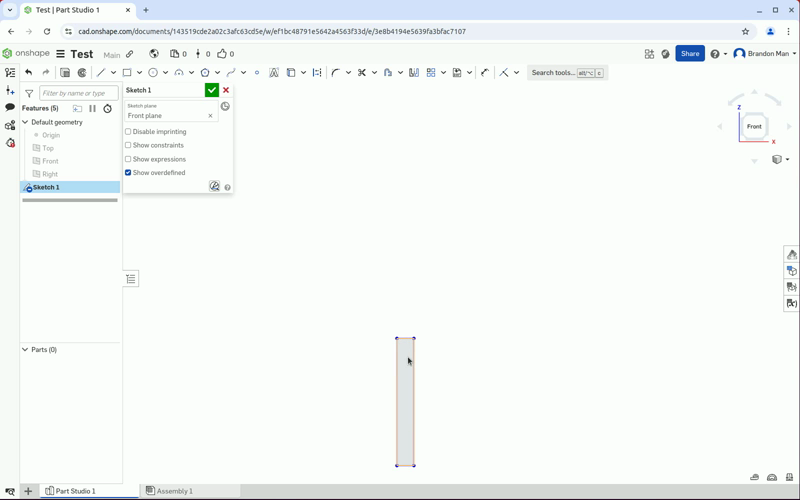
scroll(6)
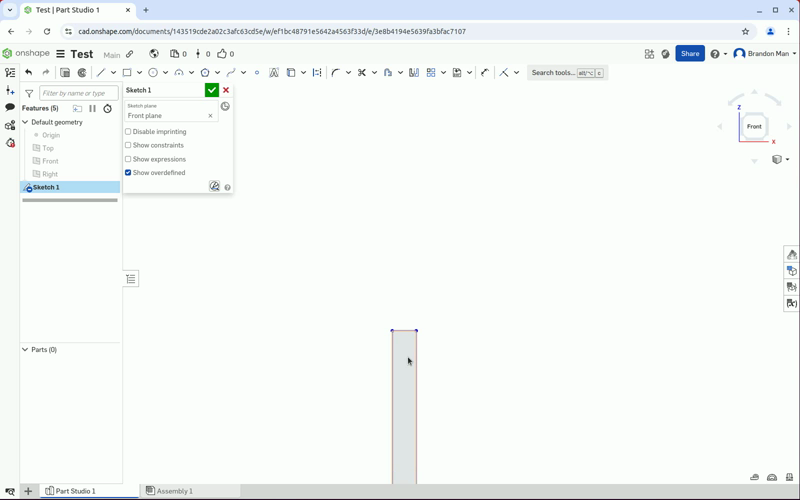
scroll(6)
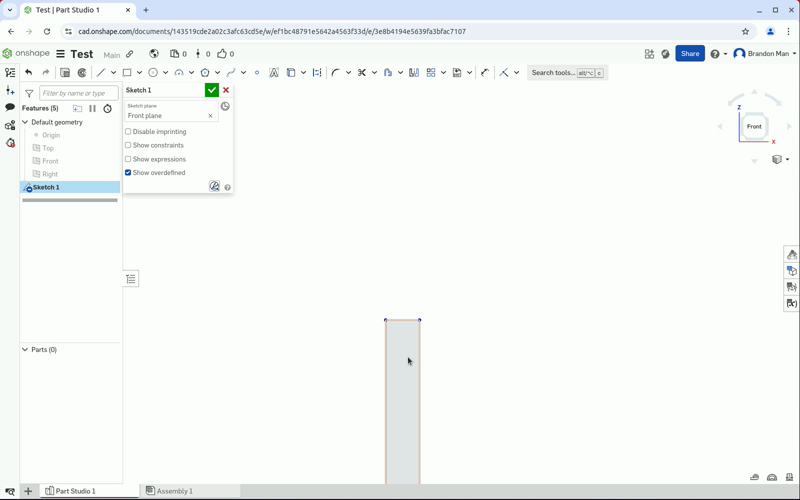
scroll(6)
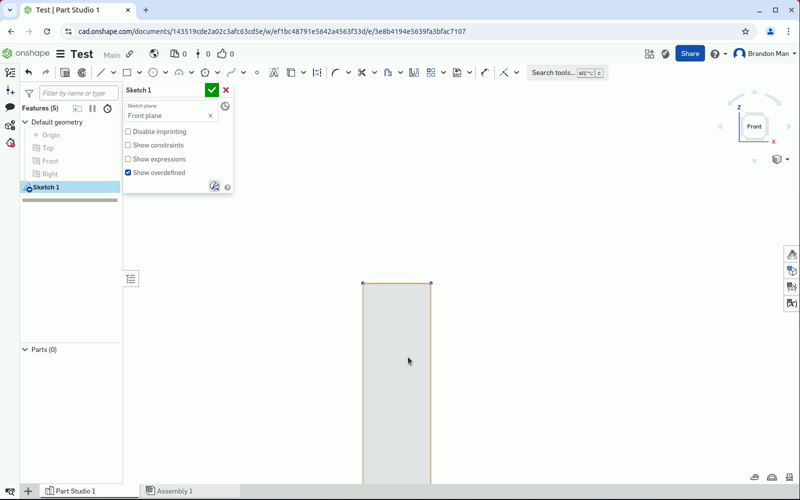
click(408, 356)
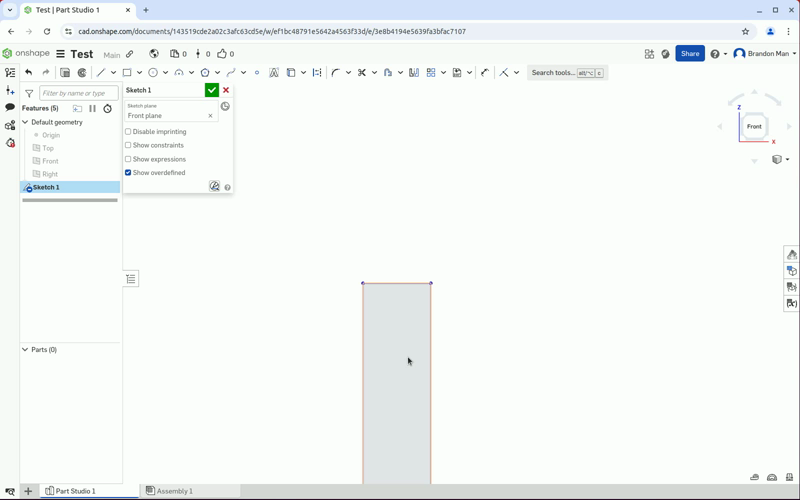
scroll(-6)
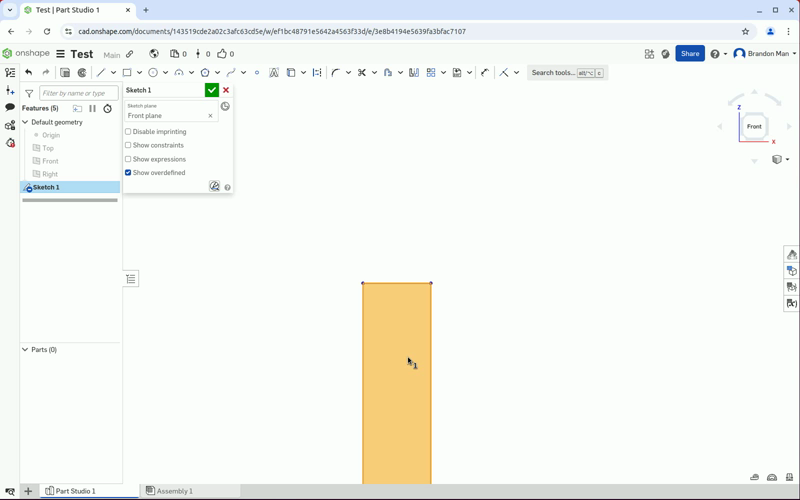
scroll(-6)
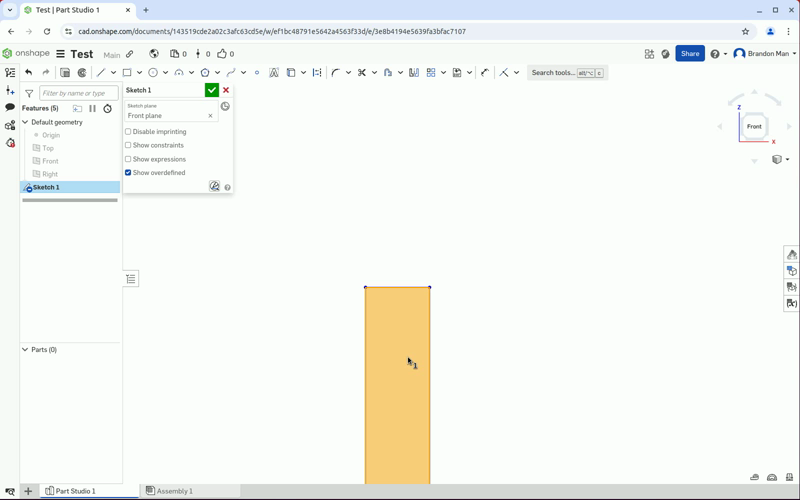
scroll(-6)
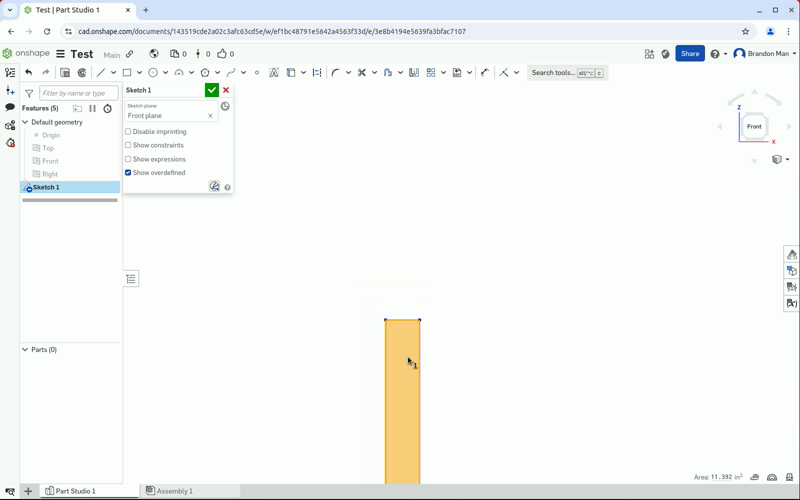
scroll(-6)
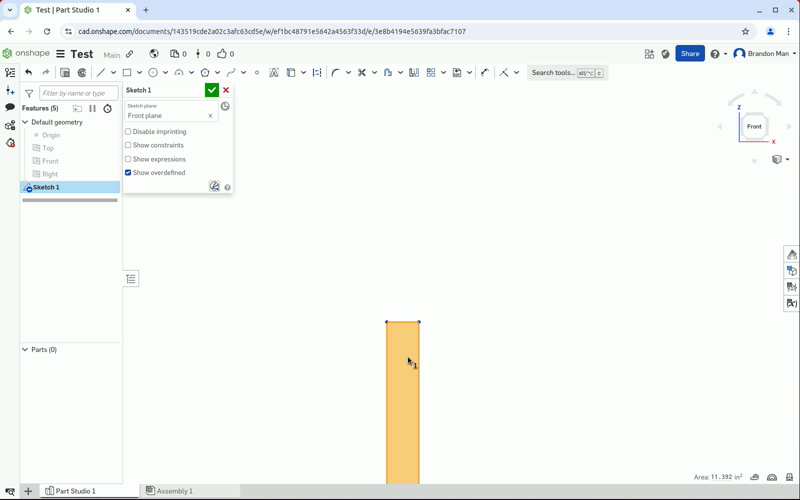
scroll(-6)
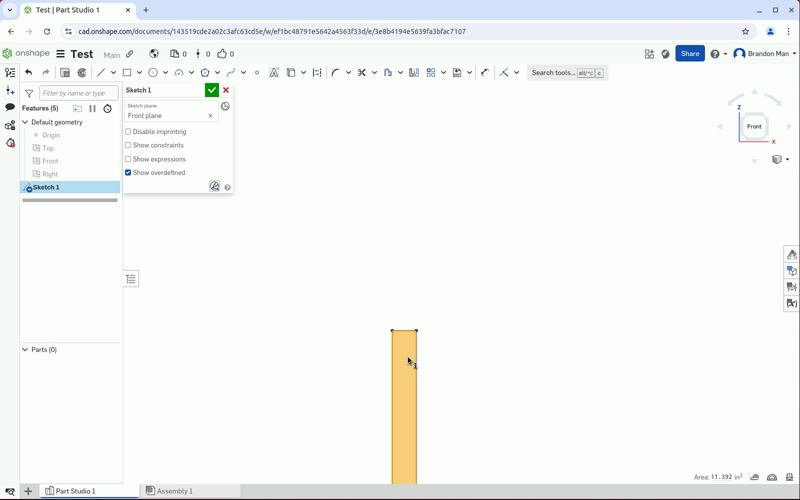
scroll(-6)
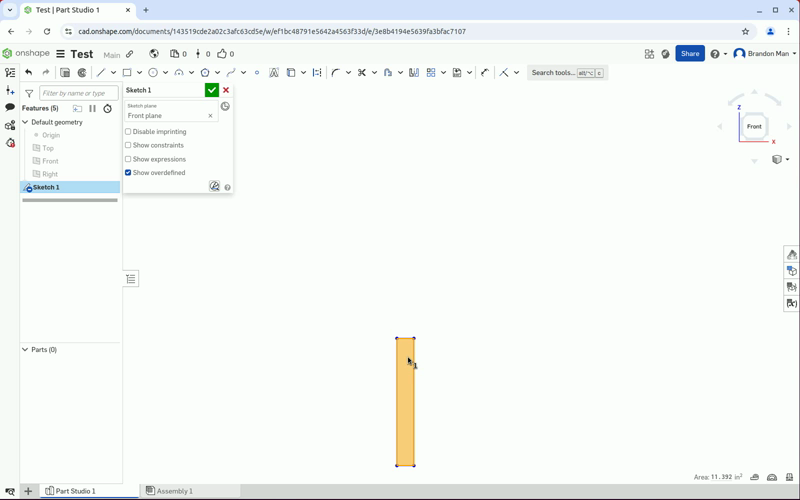
scroll(-6)
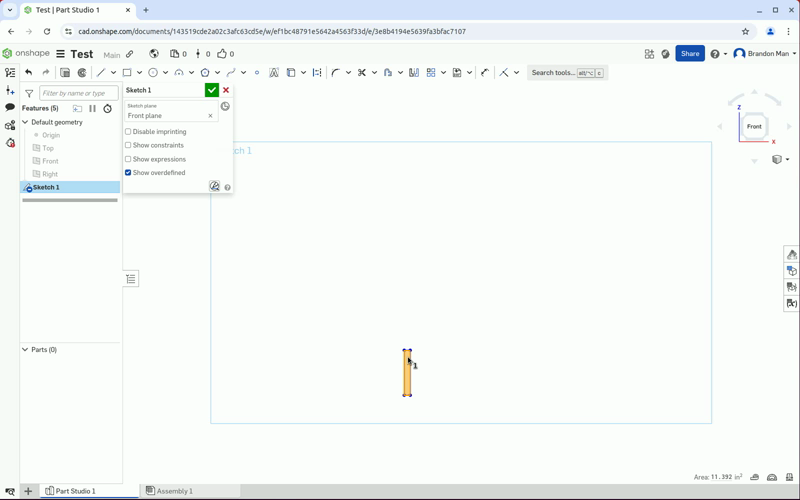
mouse_move(73, 352)
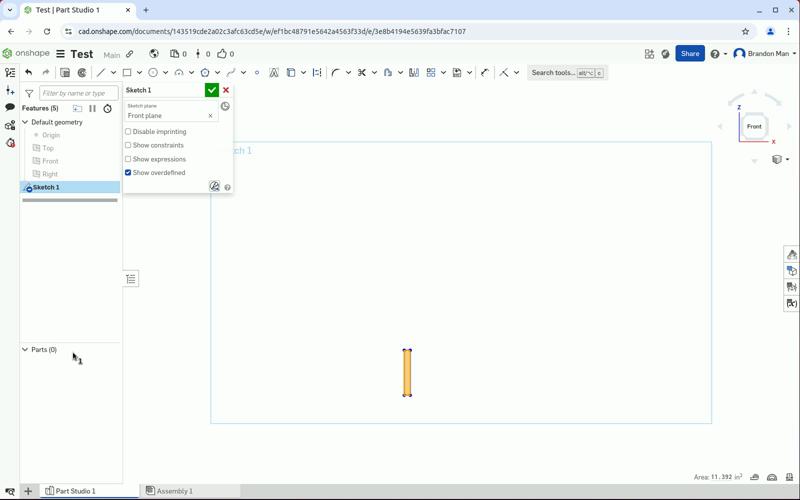
key(shift+y)
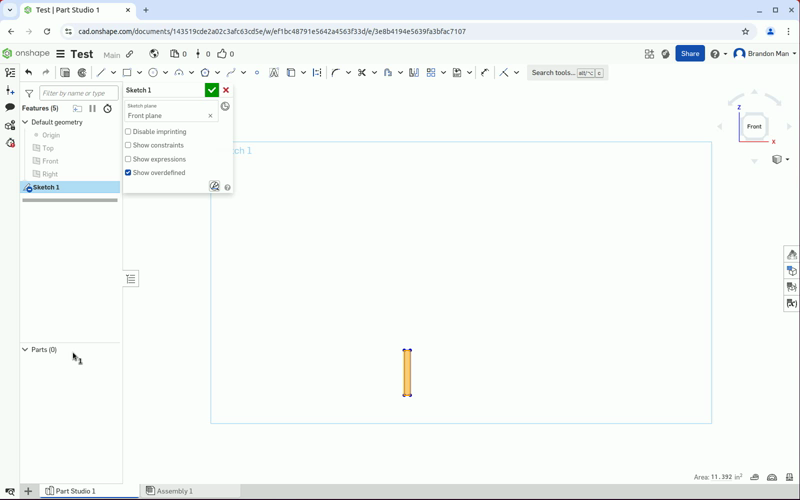
key(shift+e)
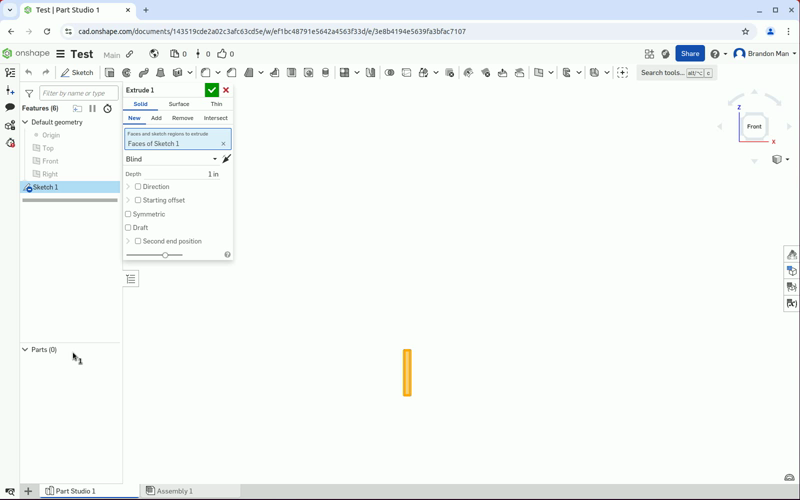
mouse_move(143, 106)
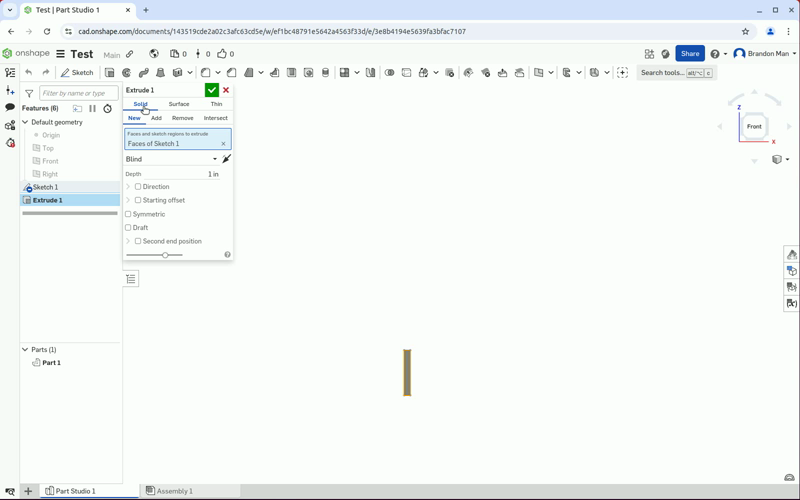
click(143, 106)
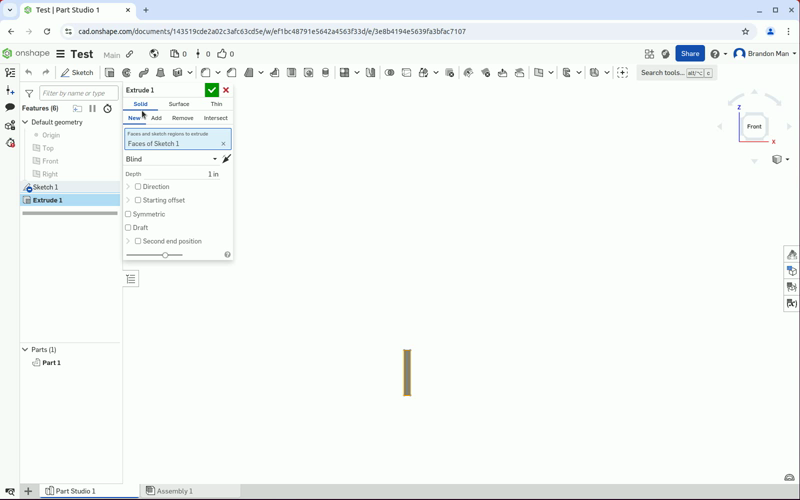
mouse_move(137, 120)
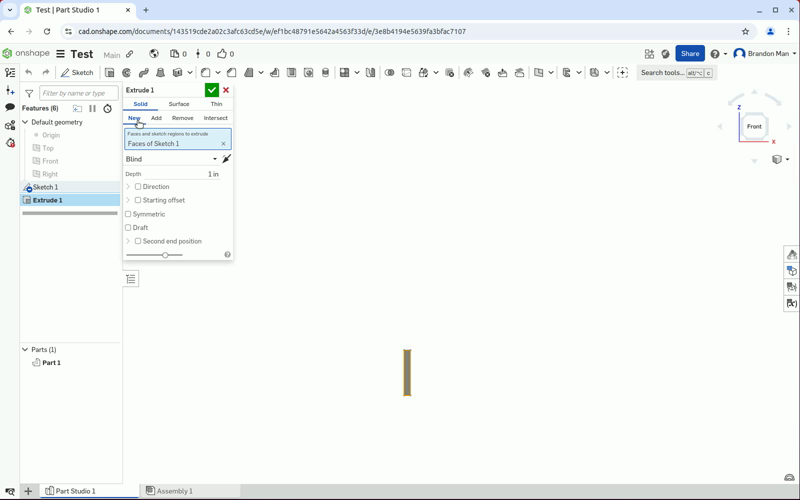
click(137, 120)
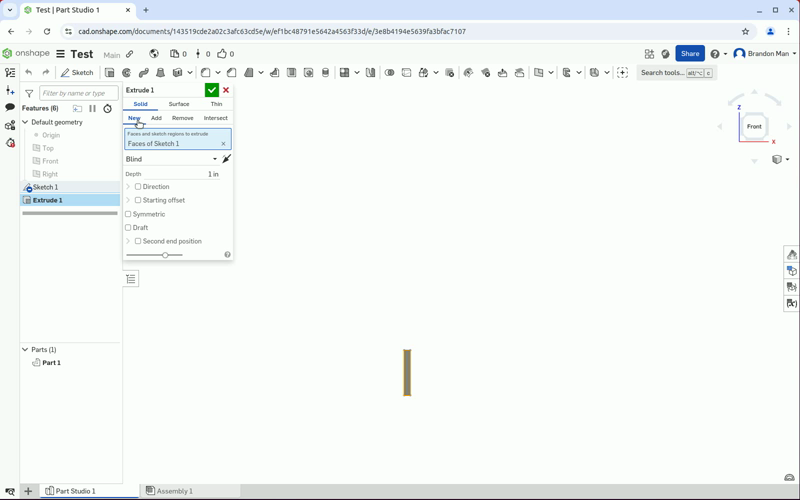
key(tab, 4)
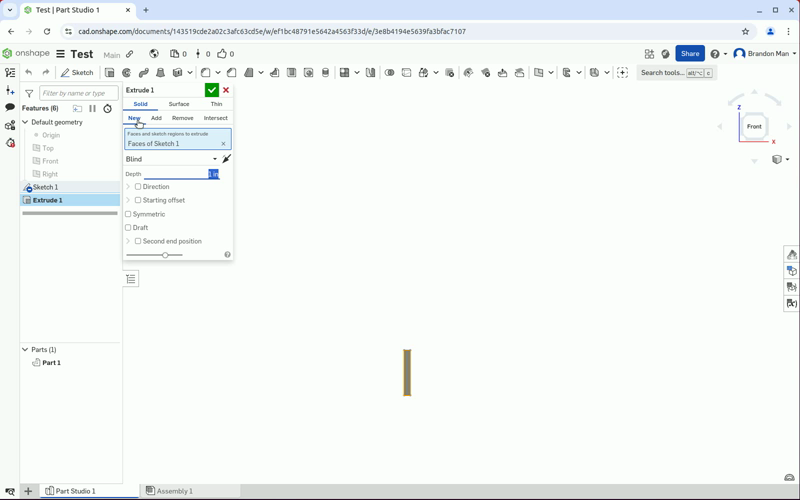
text(1.444)
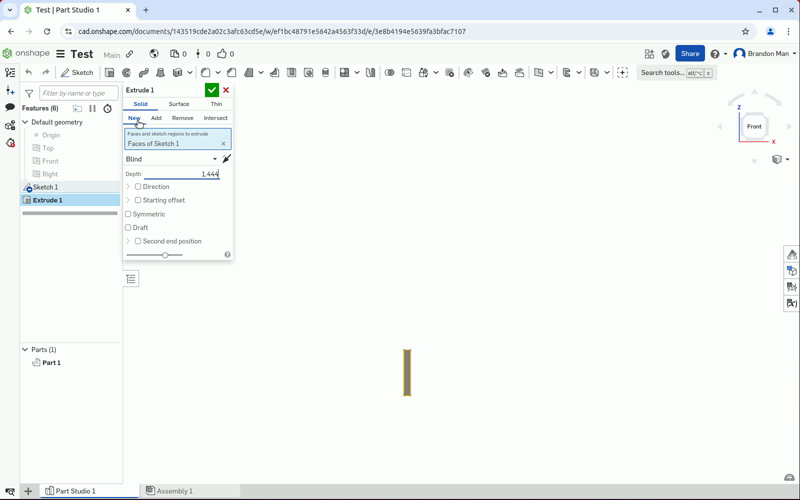
key(tab, 3)
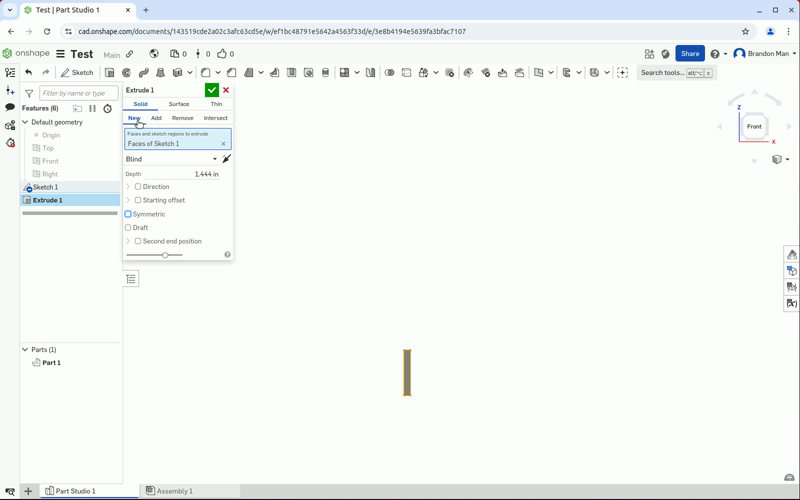
key(space)
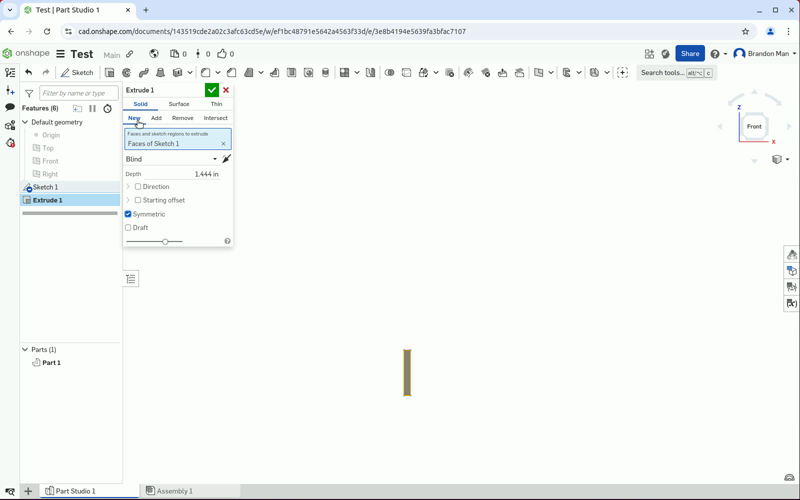
key(enter)
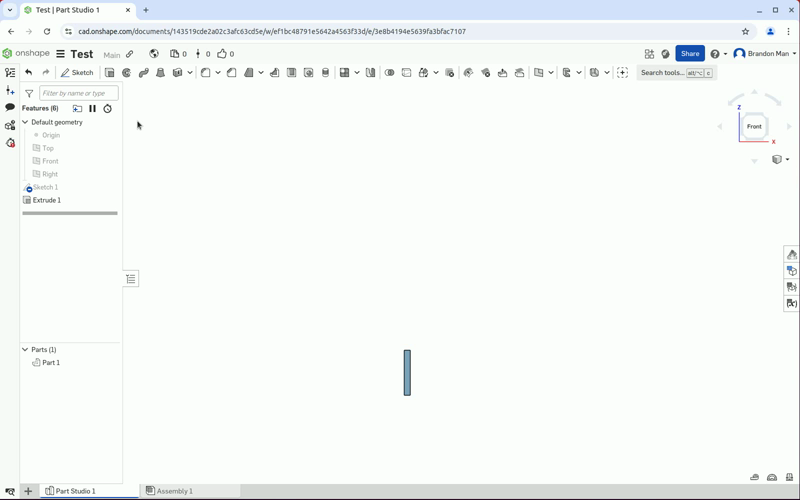
key(shift+h)
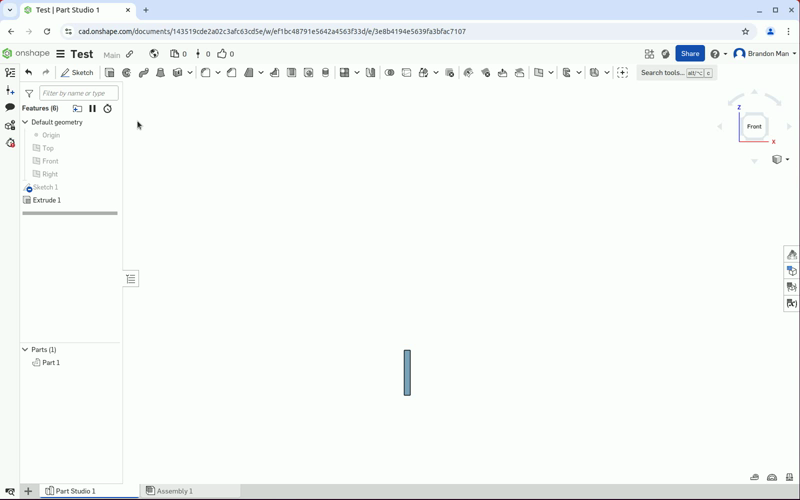
key(shift+h)
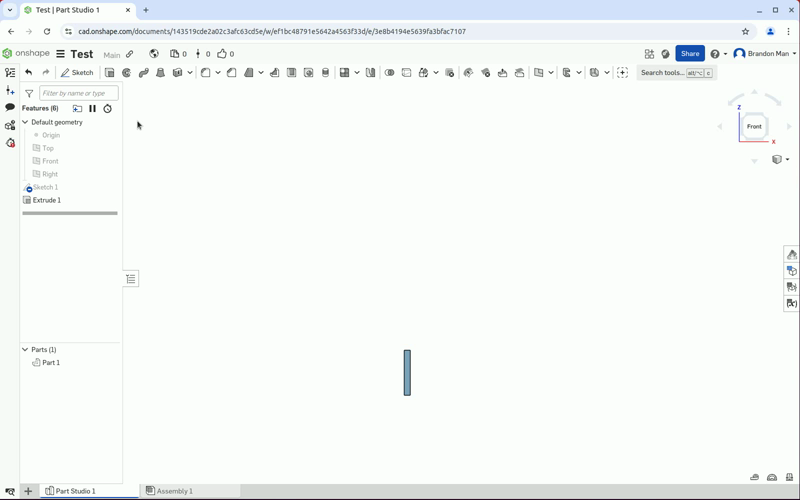
mouse_move(73, 189)
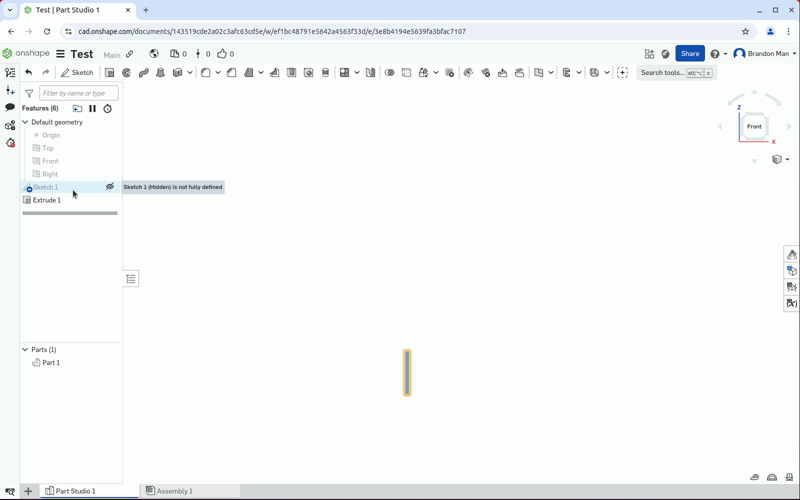
click(73, 189)
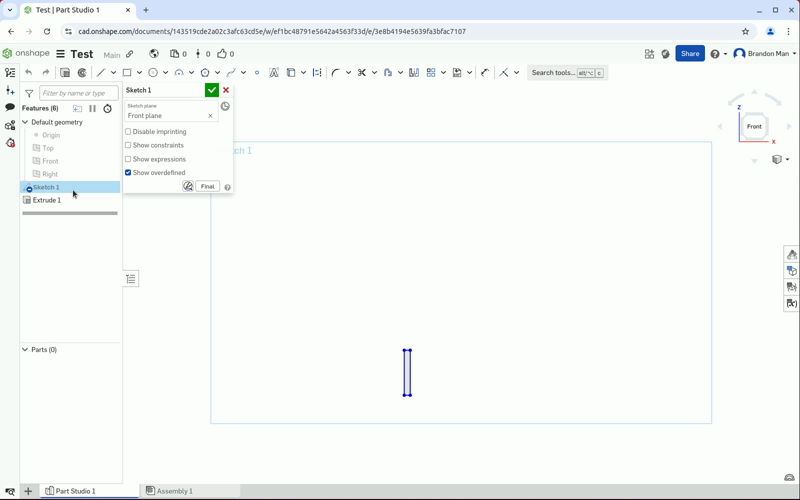
mouse_move(229, 92)
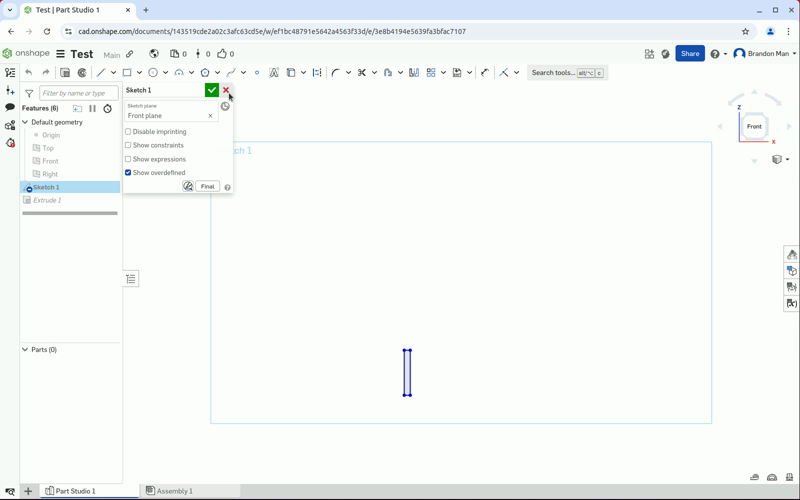
click(229, 92)
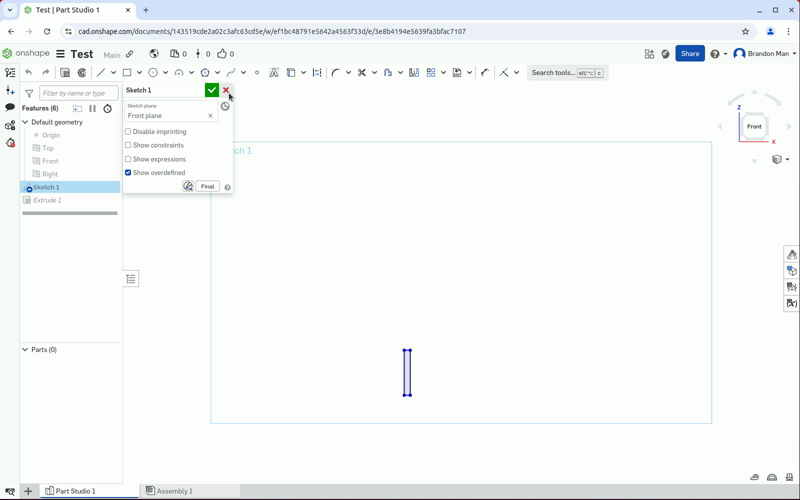
key(shift+s)
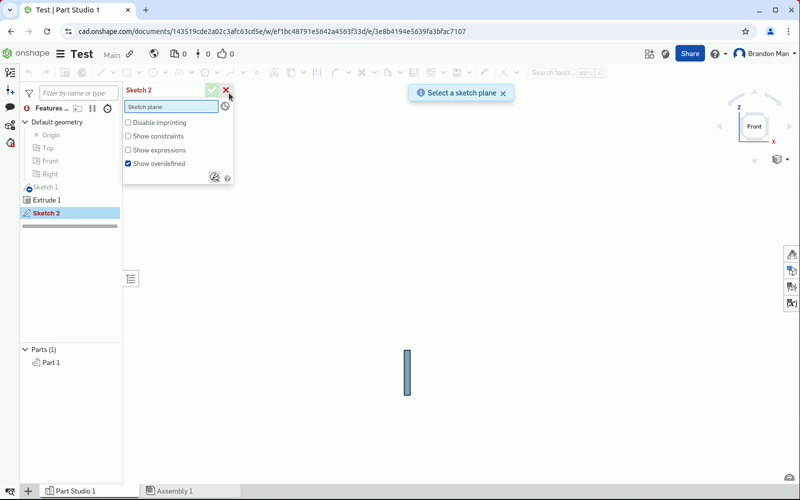
mouse_move(73, 163)
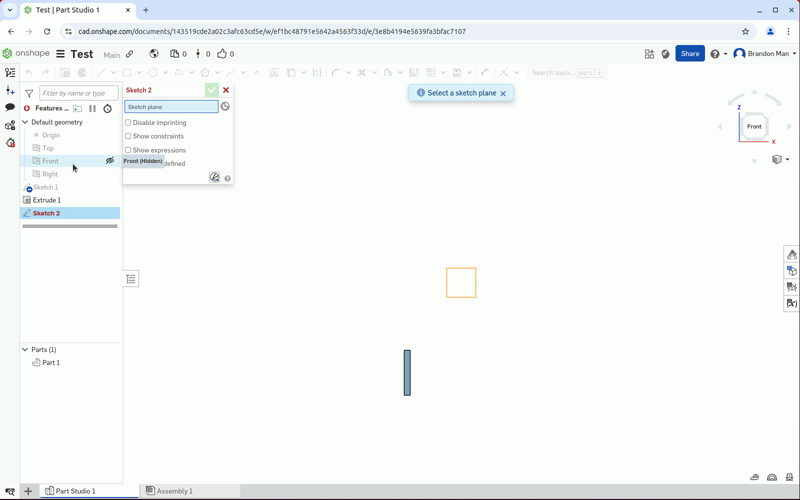
click(73, 163)
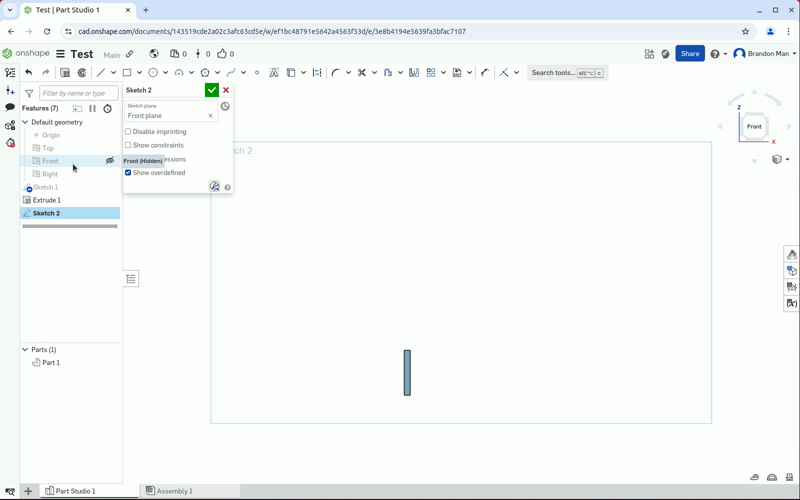
mouse_move(73, 352)
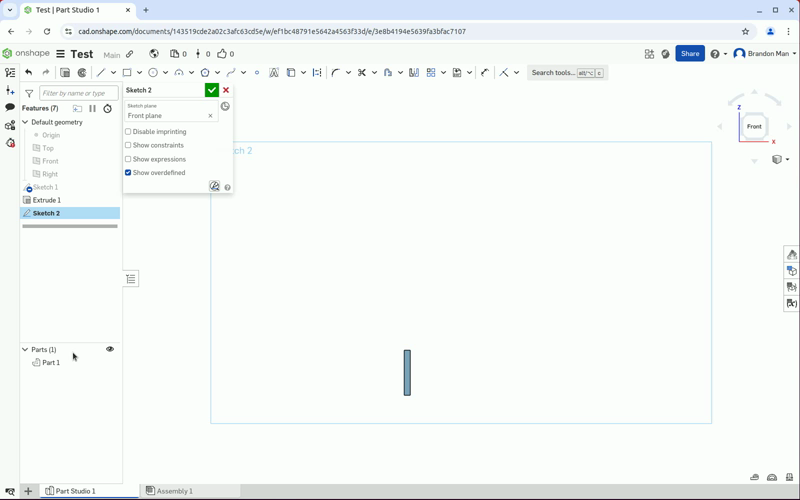
key(y)
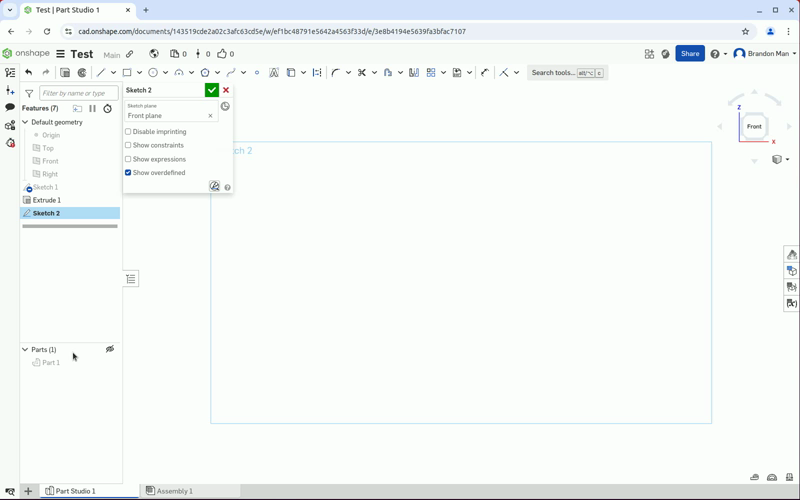
key(l)
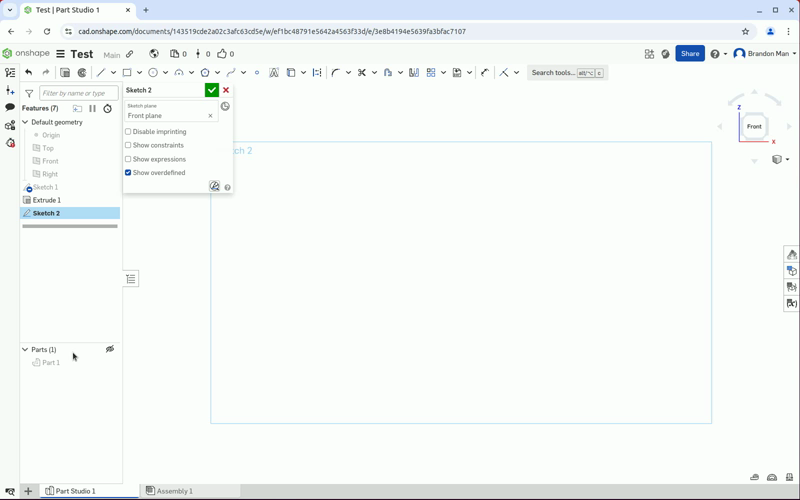
key_down(shift)
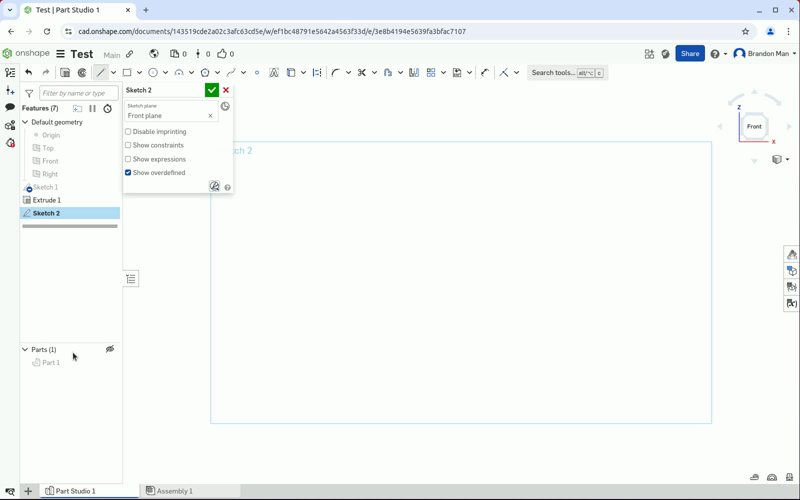
mouse_move(404, 215)
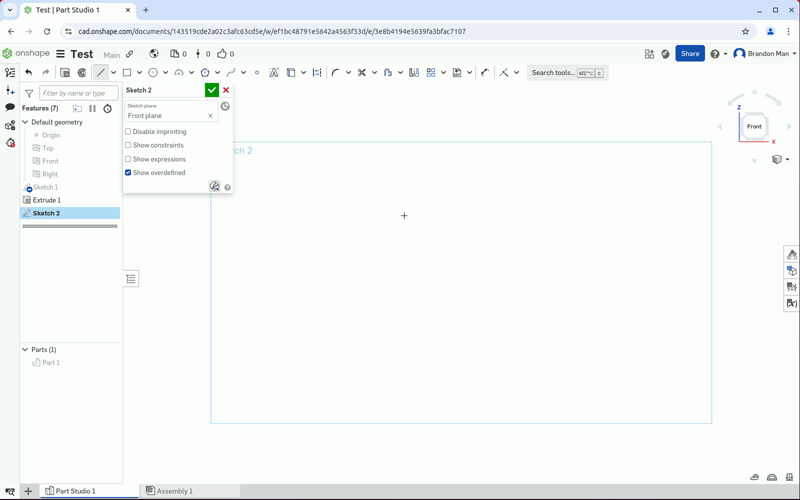
click(404, 215)
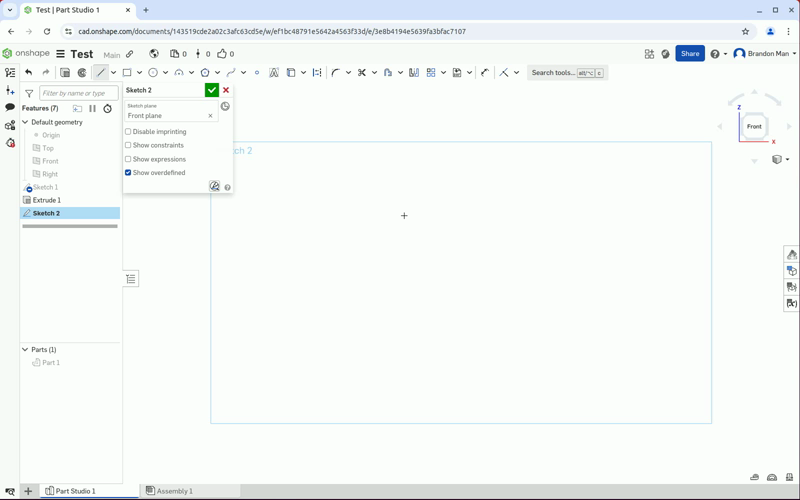
key_up(shift)
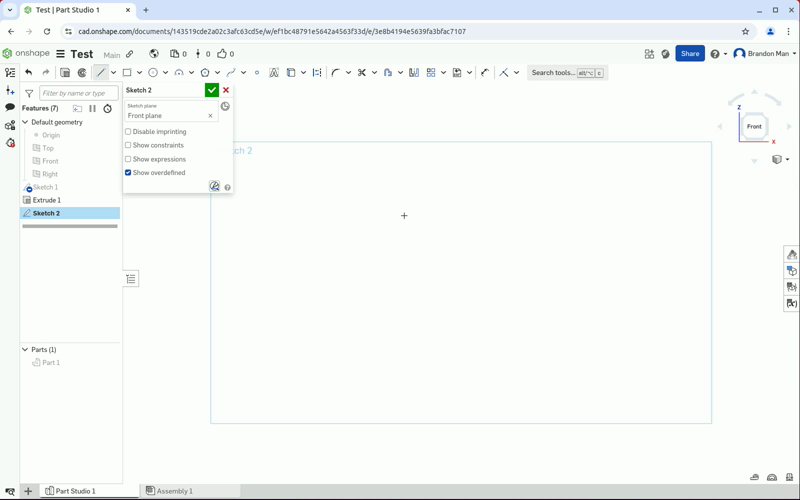
key_down(shift)
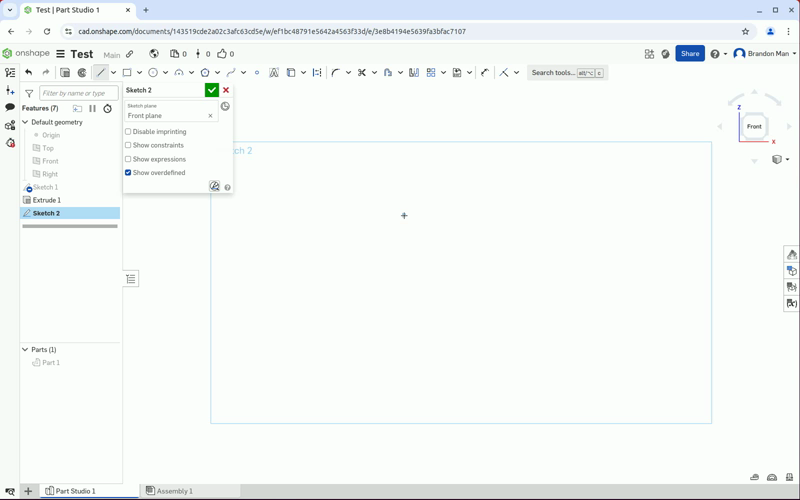
mouse_move(434, 215)
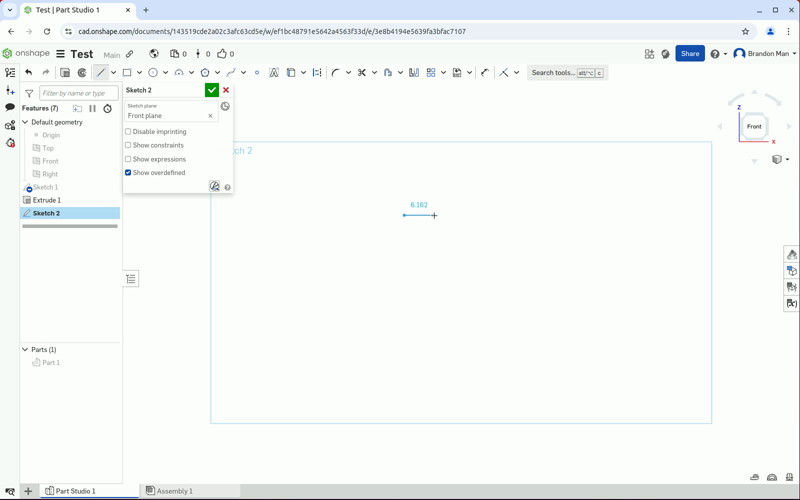
mouse_move(410, 215)
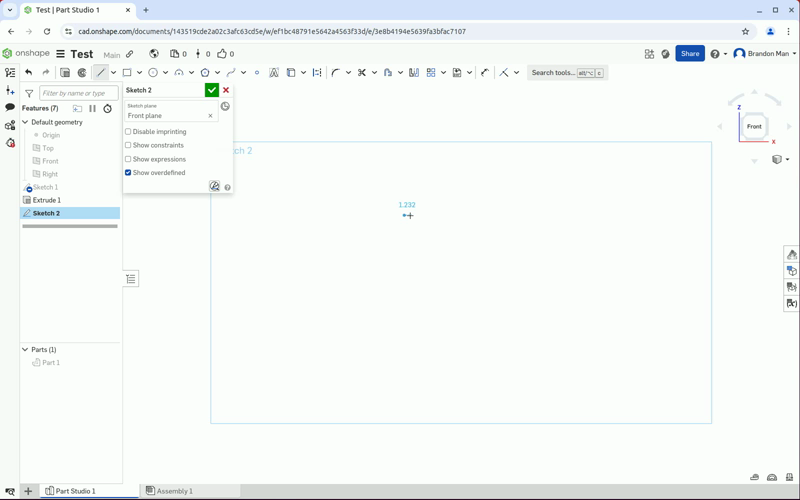
scroll(6)
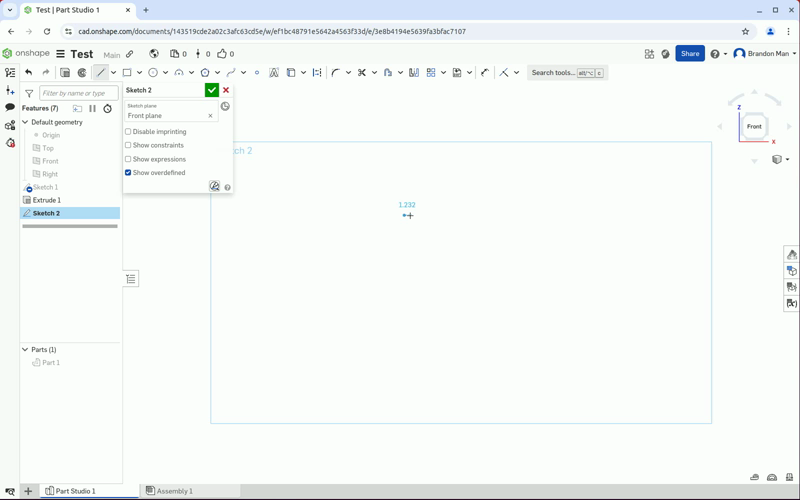
scroll(6)
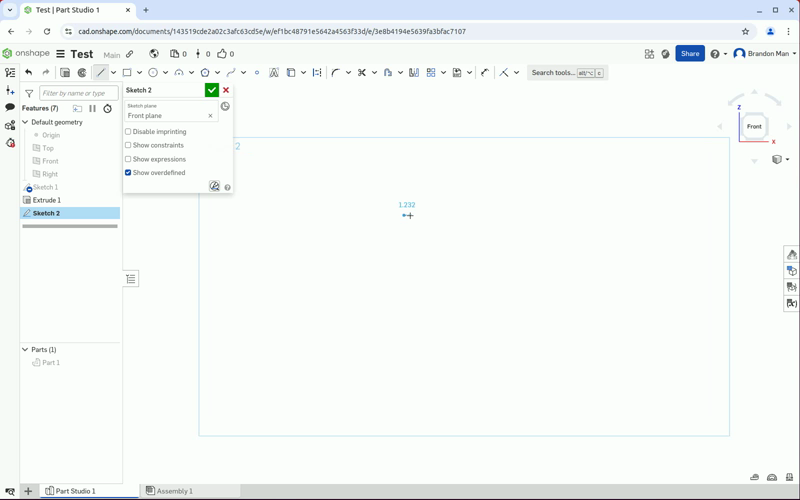
scroll(6)
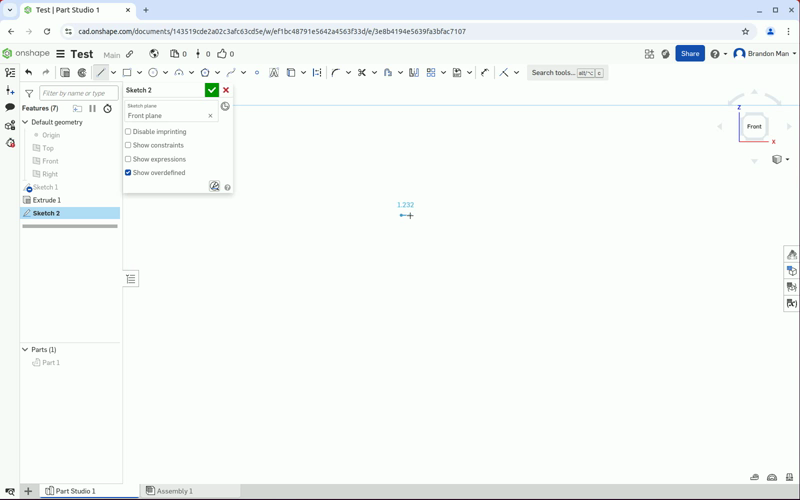
scroll(6)
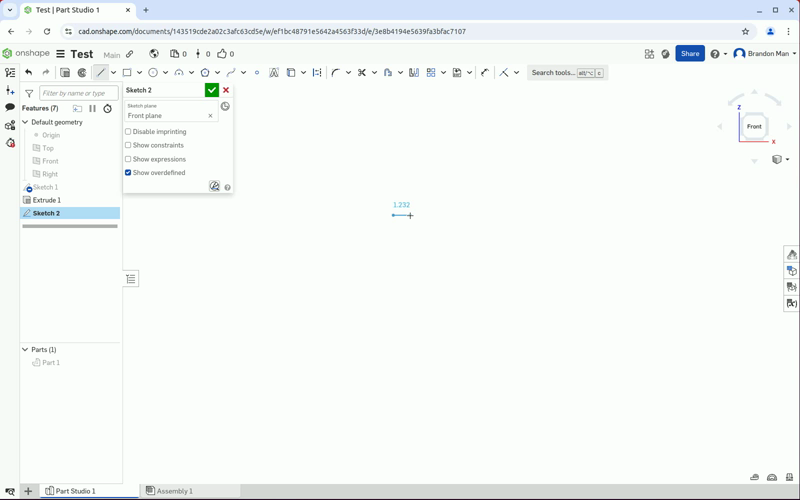
scroll(6)
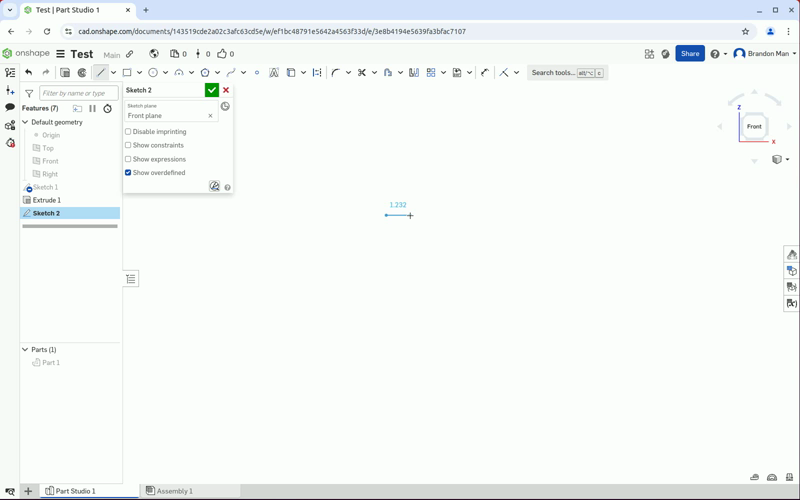
scroll(6)
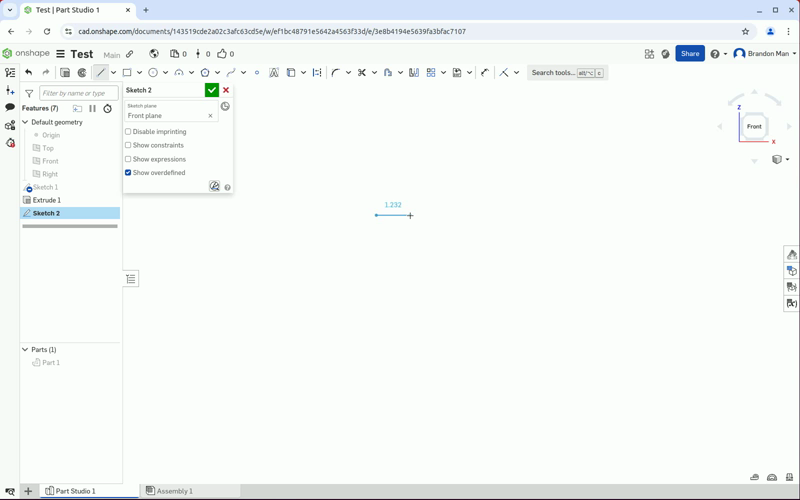
scroll(6)
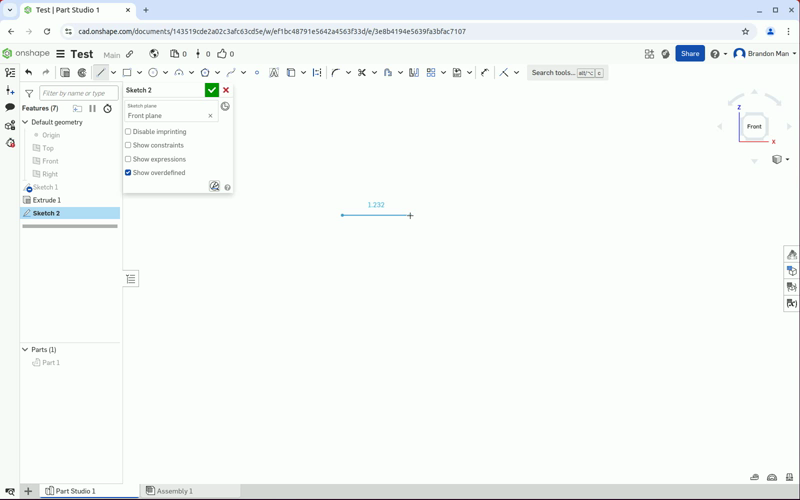
click(410, 215)
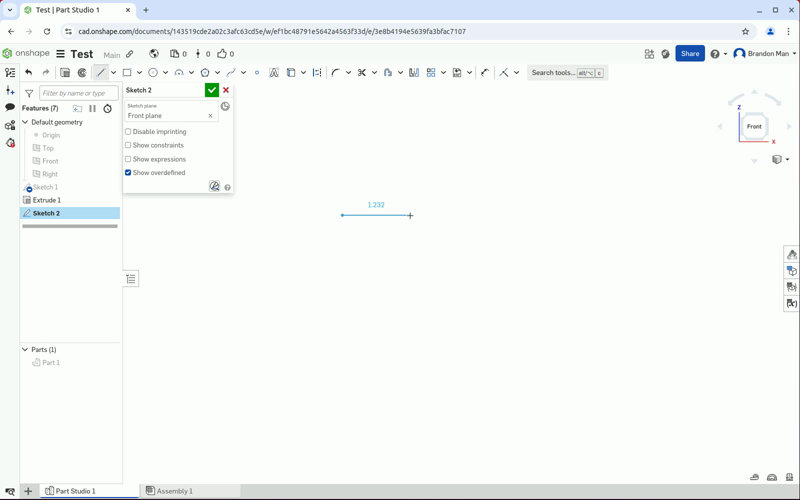
scroll(-6)
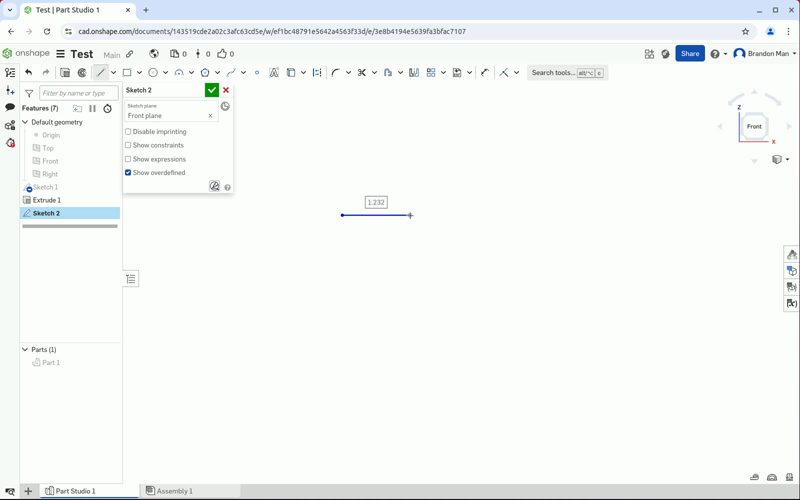
scroll(-6)
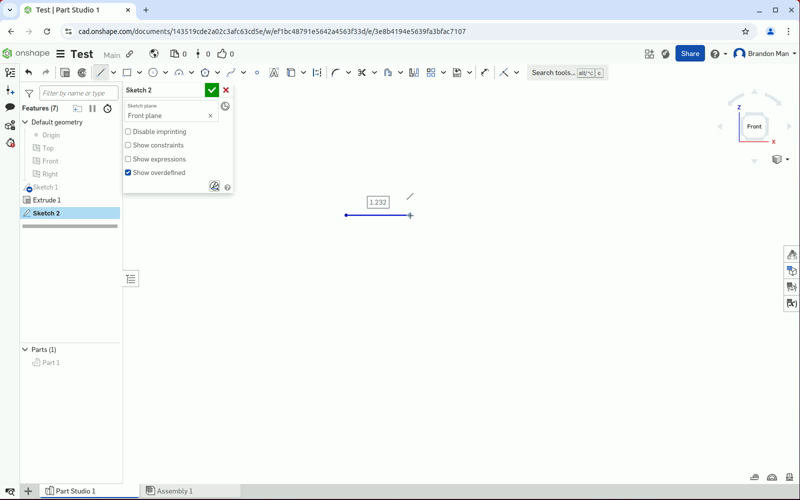
scroll(-6)
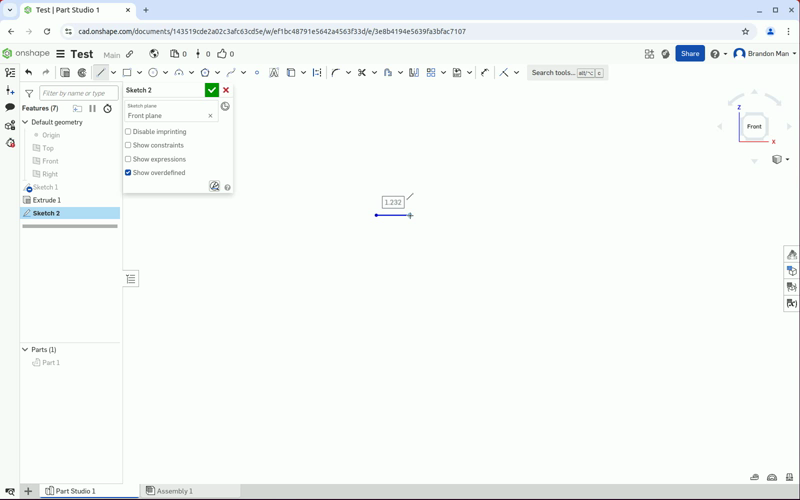
scroll(-6)
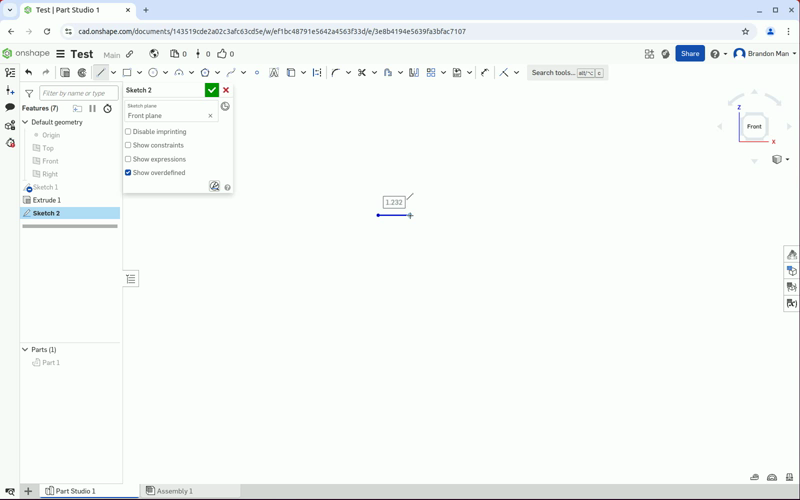
scroll(-6)
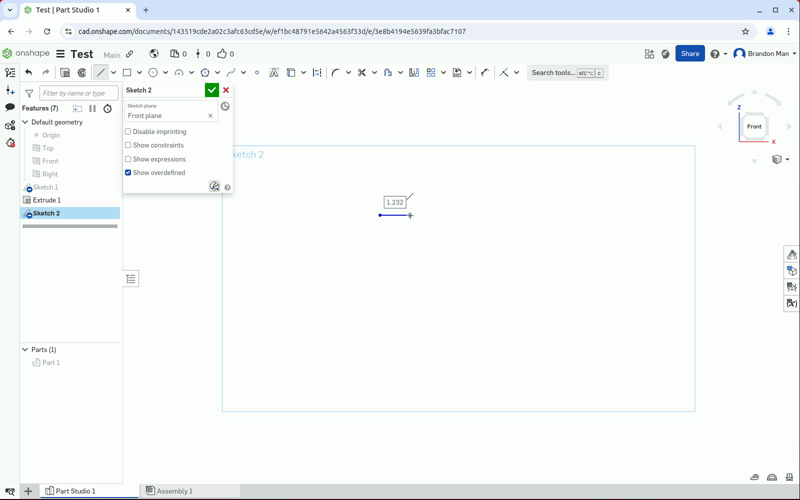
scroll(-6)
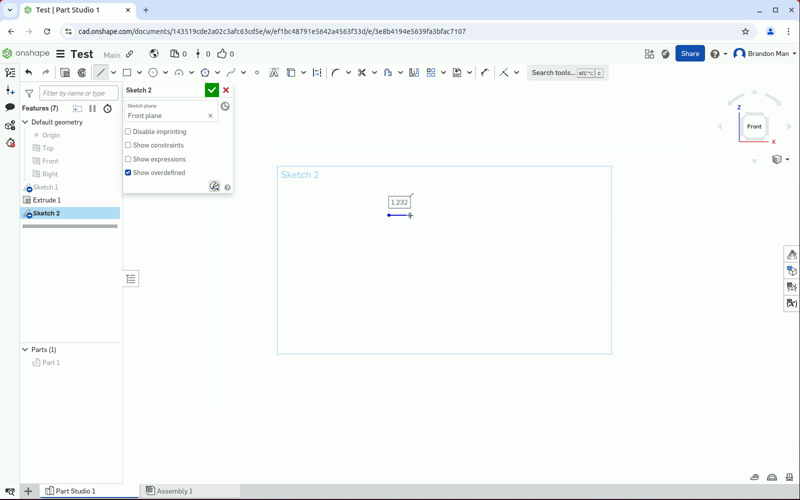
scroll(-6)
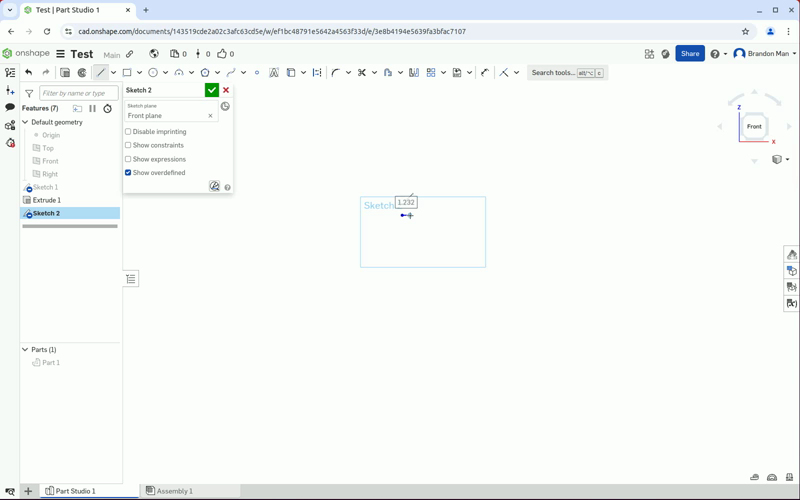
key_up(shift)
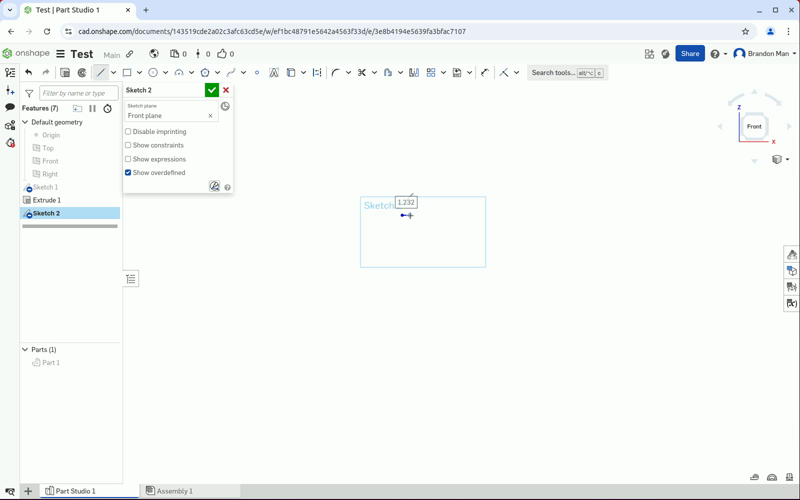
key_down(shift)
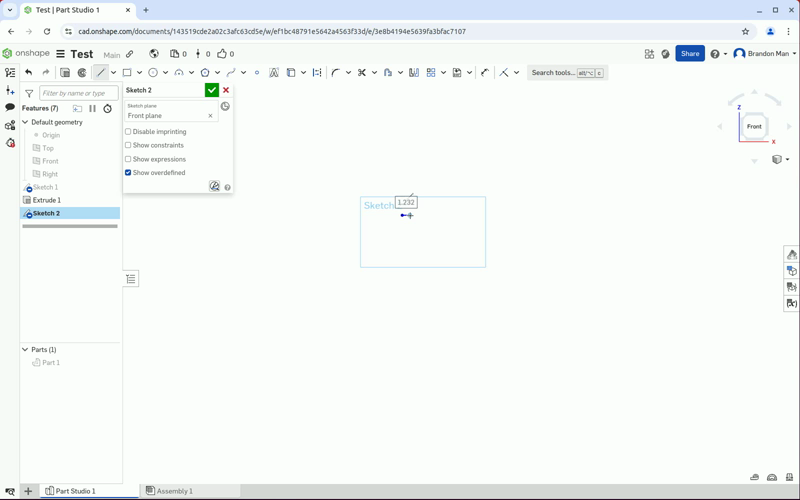
mouse_move(440, 215)
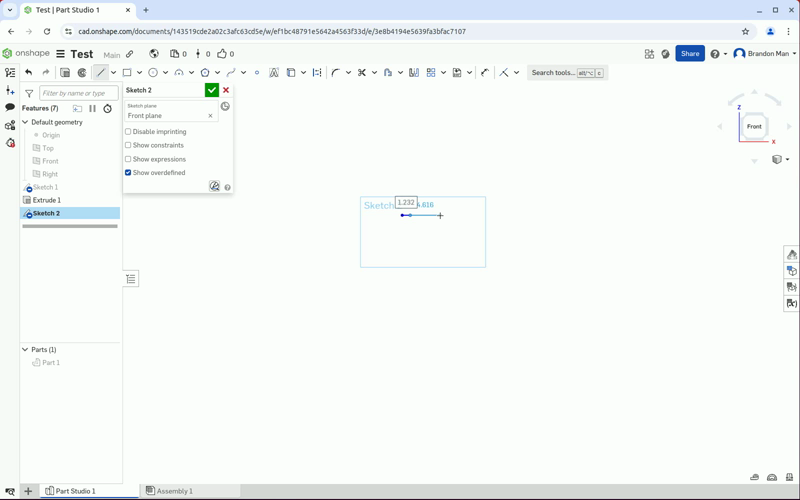
mouse_move(410, 169)
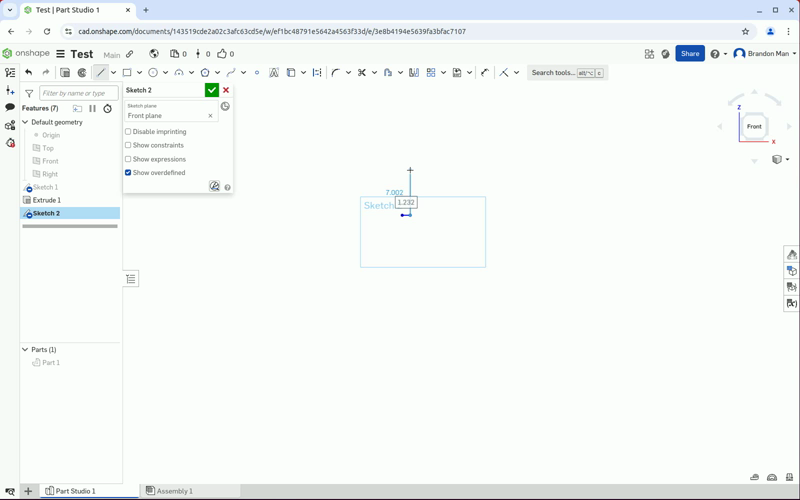
click(410, 169)
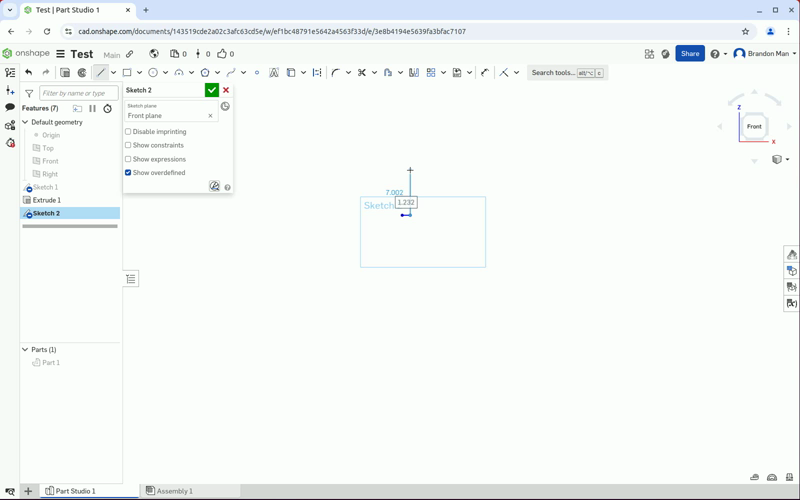
key_up(shift)
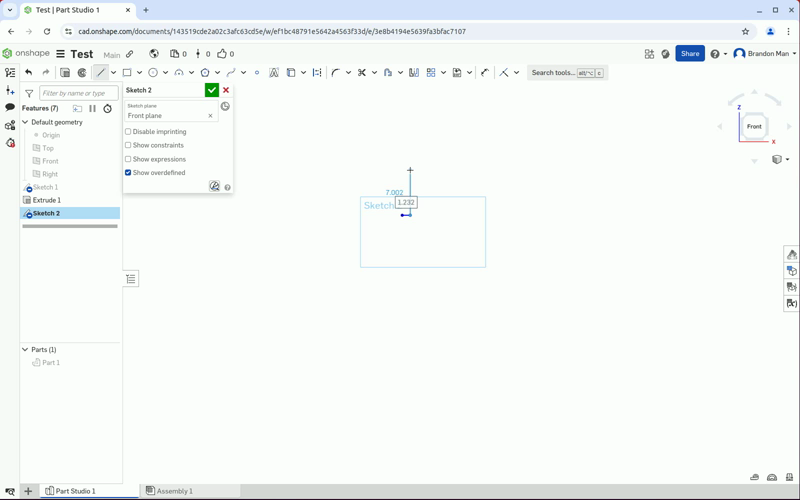
key_down(shift)
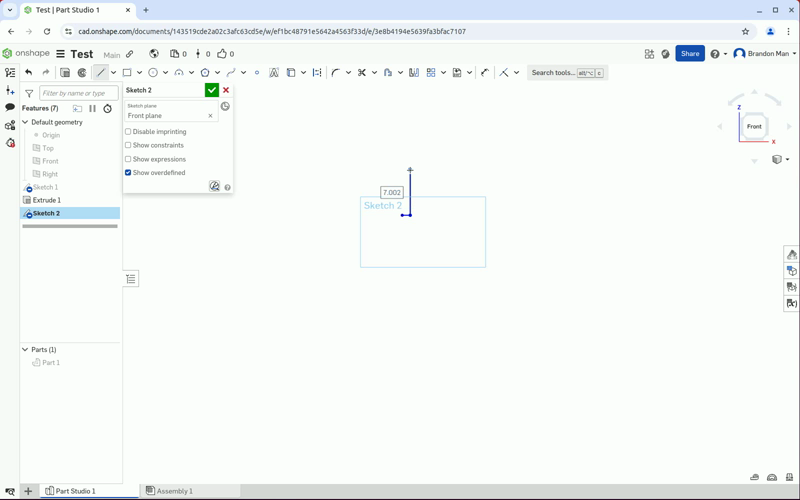
mouse_move(440, 169)
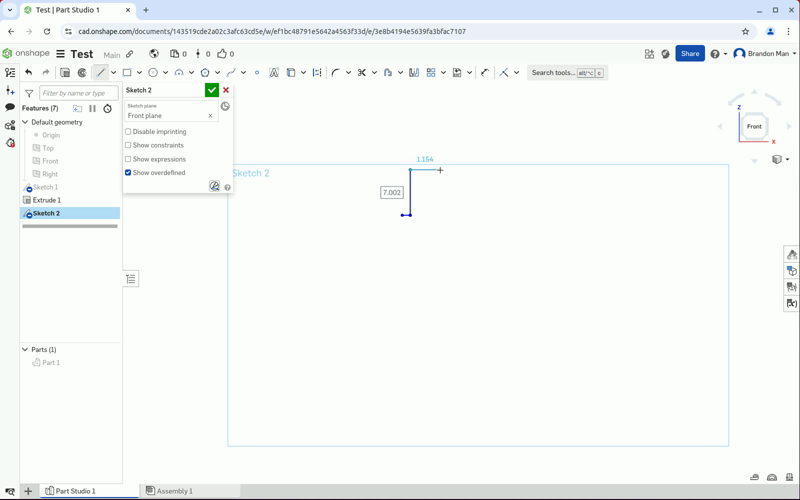
mouse_move(404, 169)
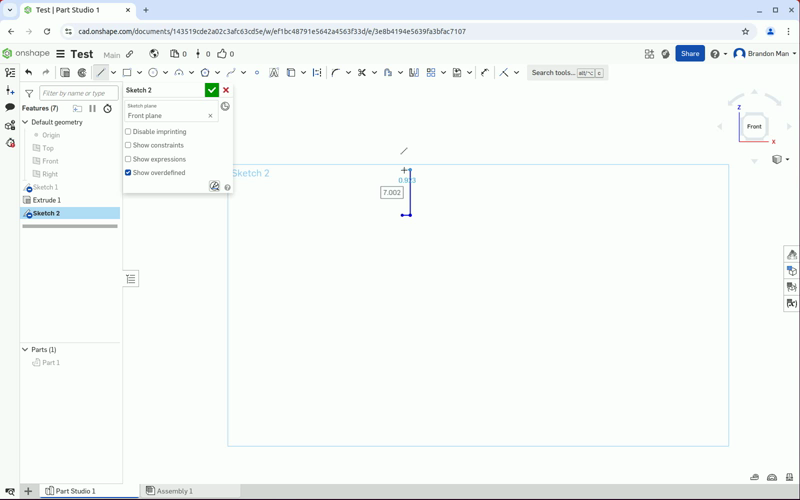
scroll(6)
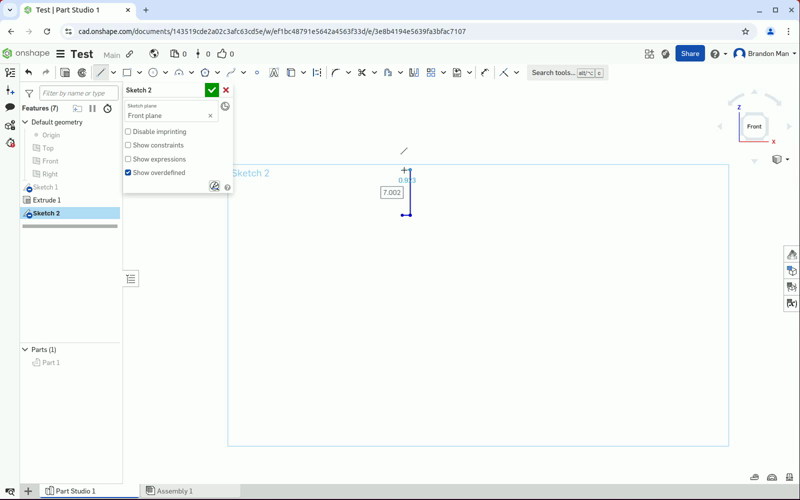
scroll(6)
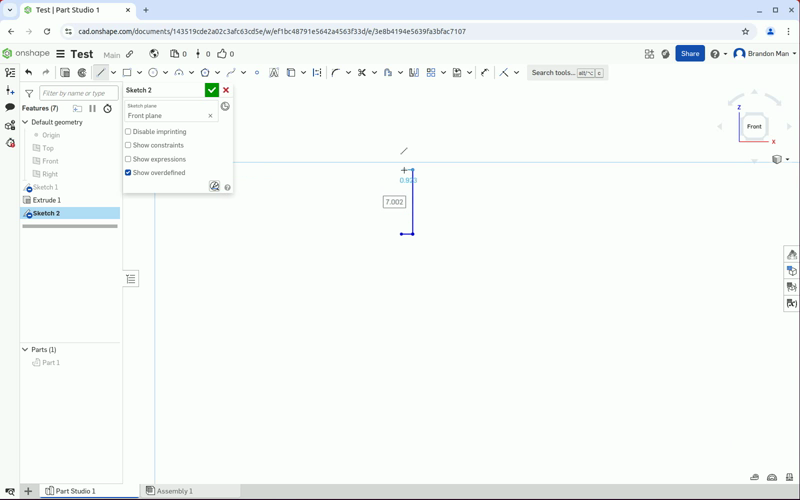
scroll(6)
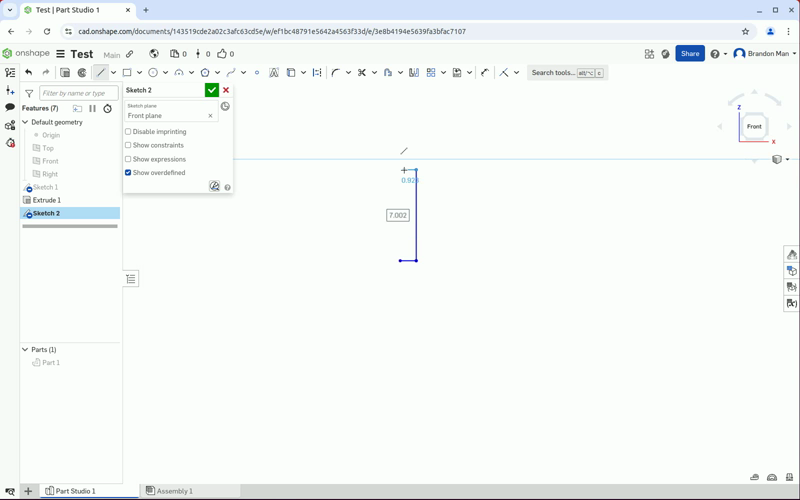
scroll(6)
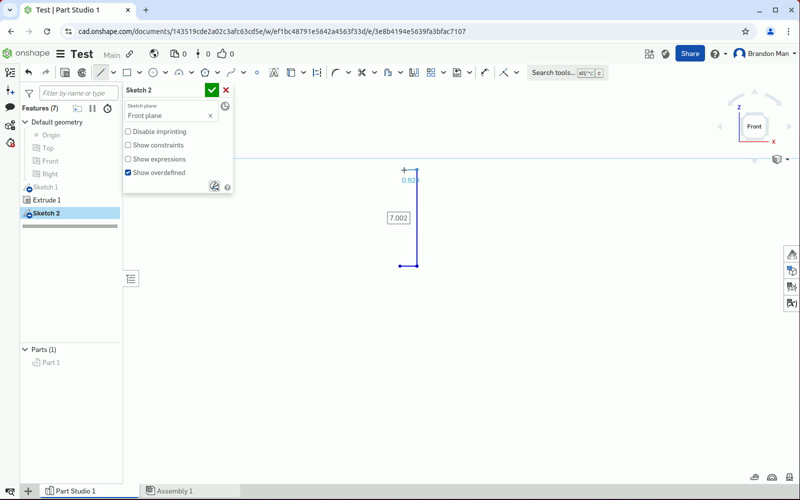
scroll(6)
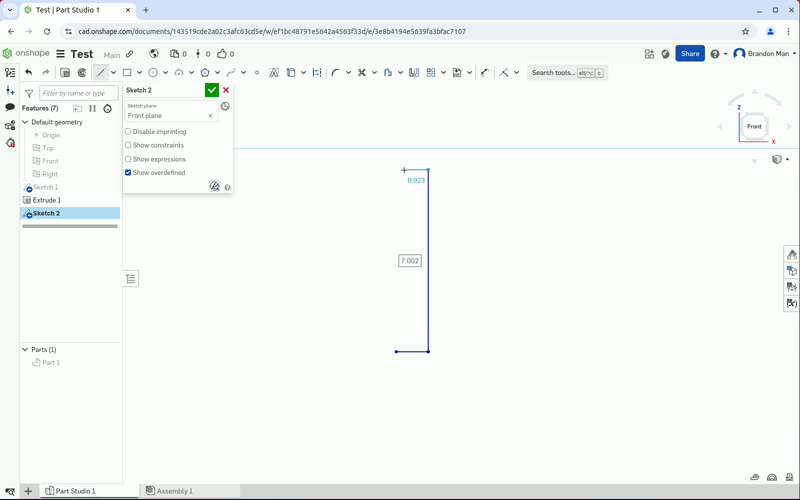
scroll(6)
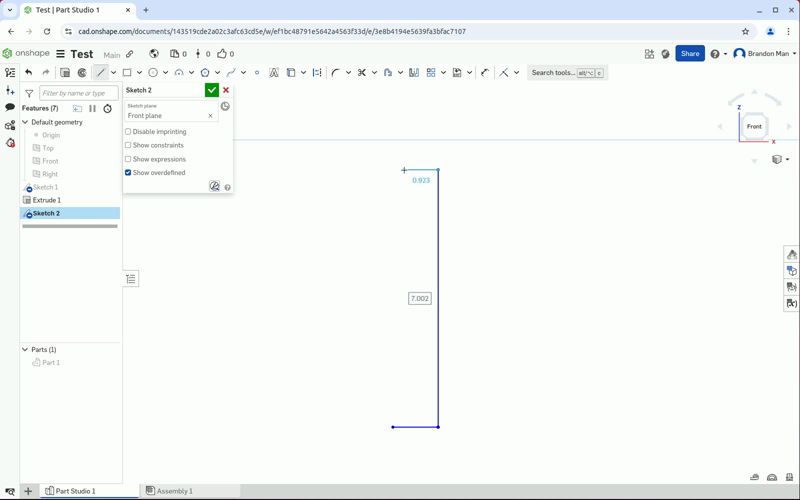
scroll(6)
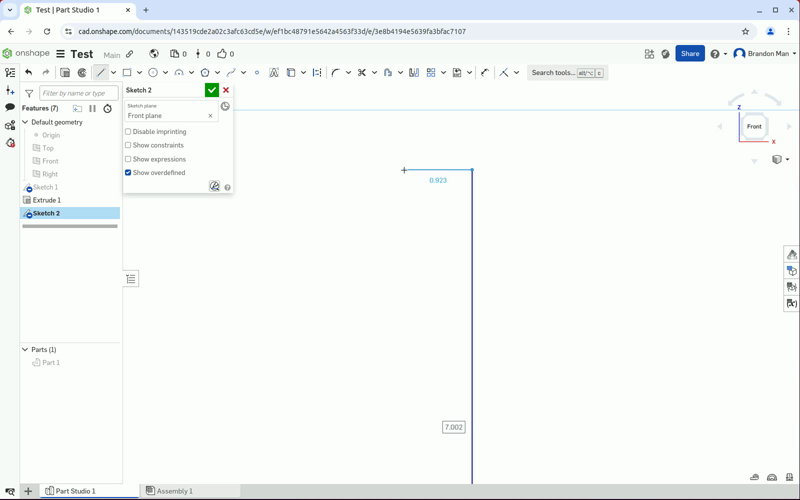
click(404, 169)
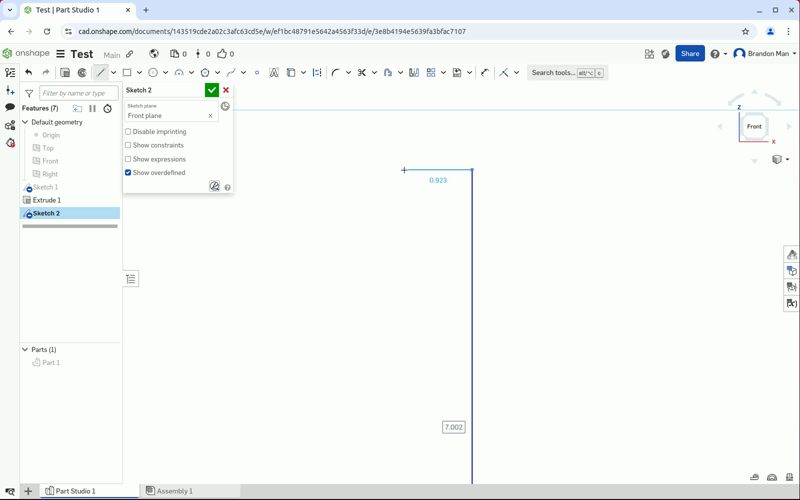
scroll(-6)
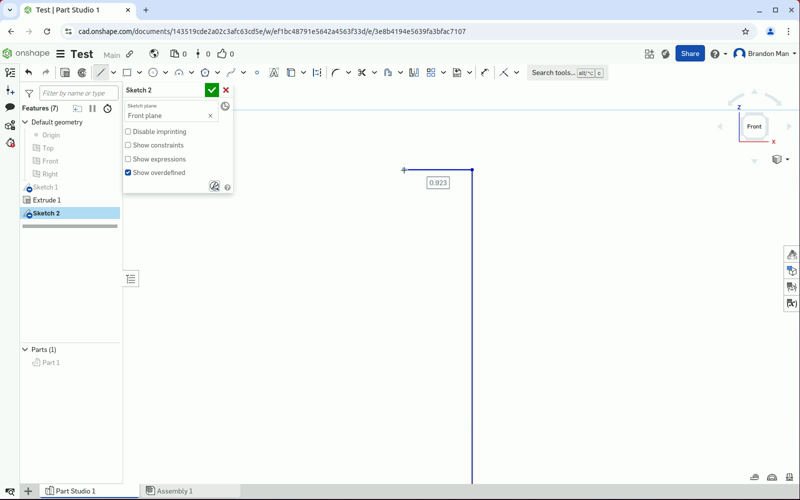
scroll(-6)
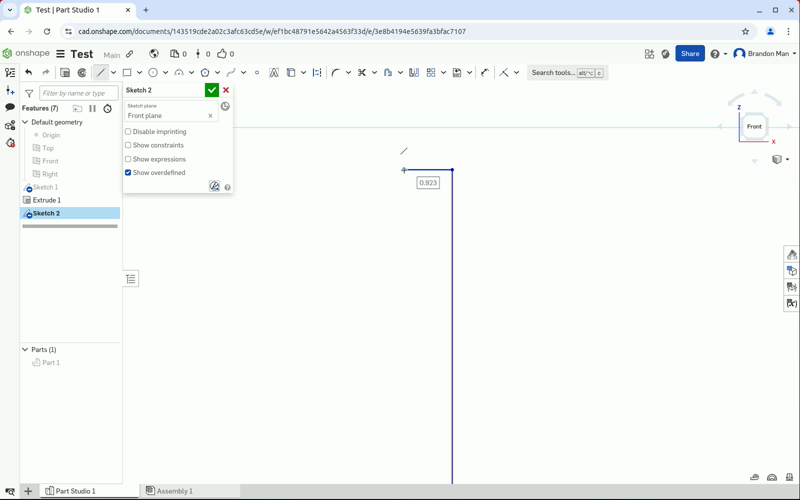
scroll(-6)
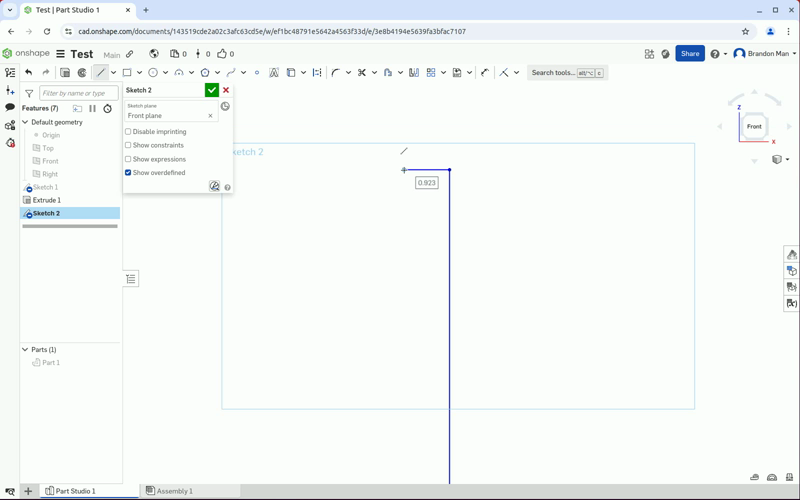
scroll(-6)
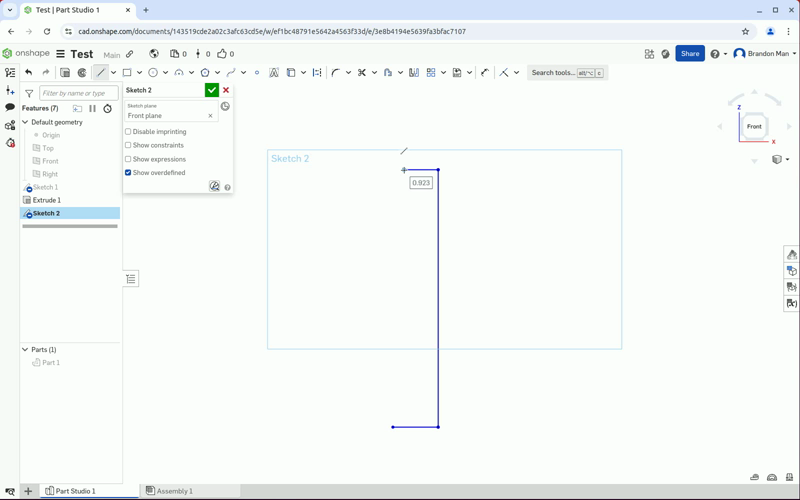
scroll(-6)
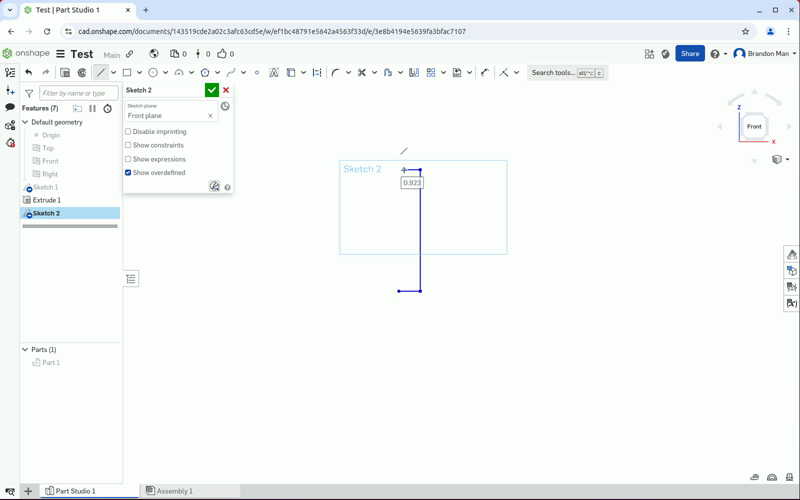
scroll(-6)
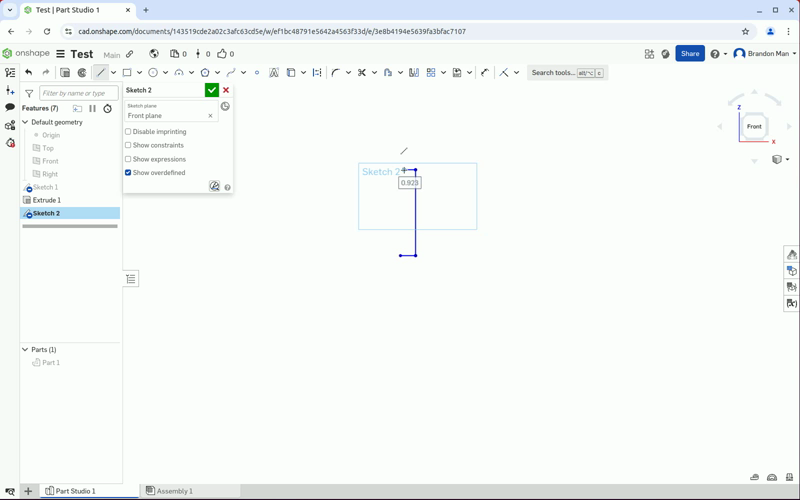
scroll(-6)
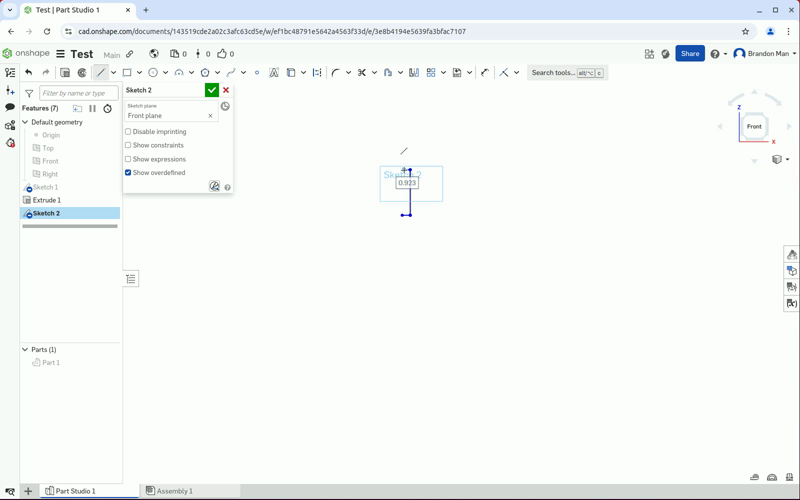
key_up(shift)
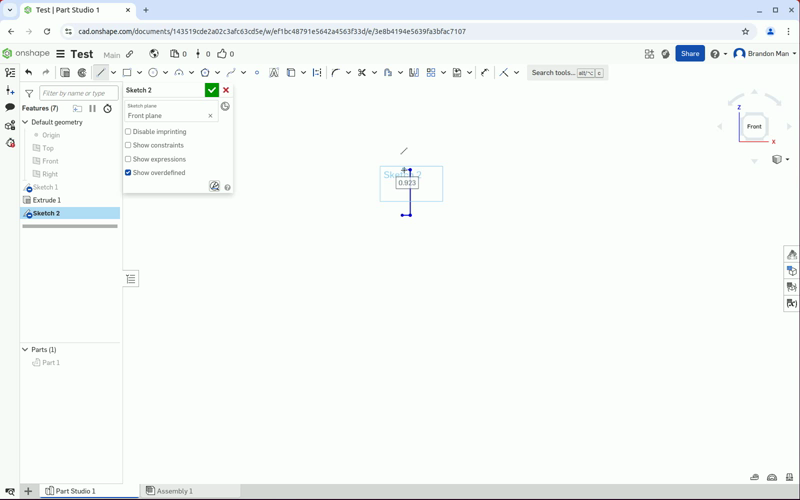
mouse_move(434, 169)
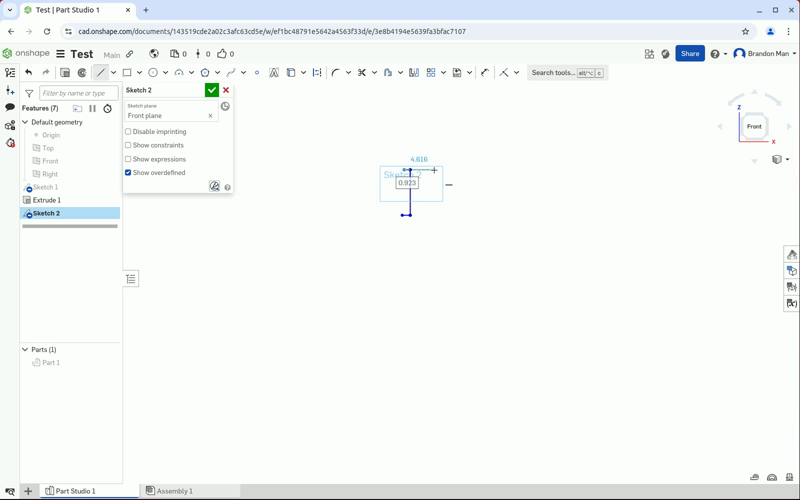
key_down(shift)
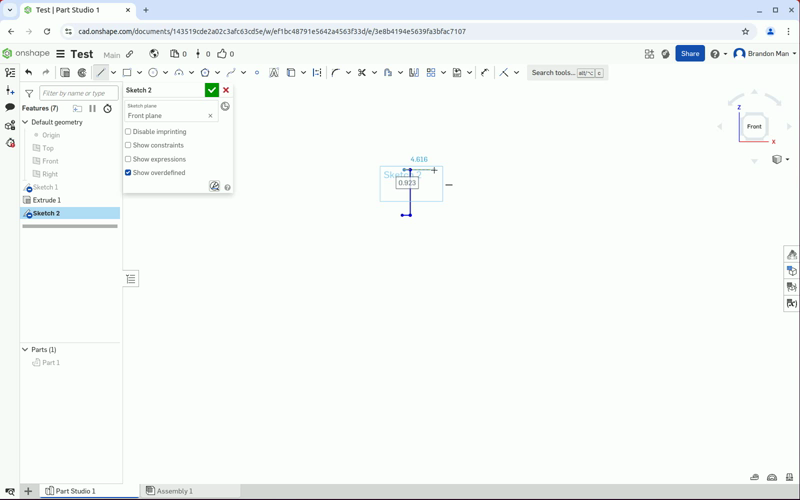
mouse_move(404, 215)
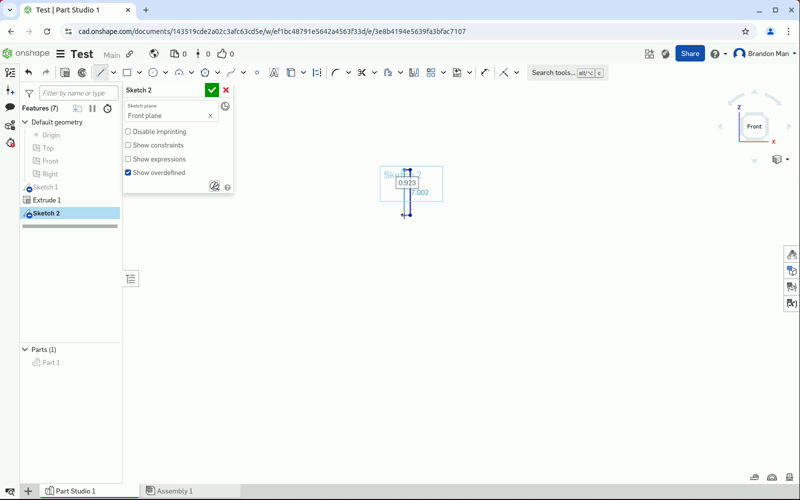
key_up(shift)
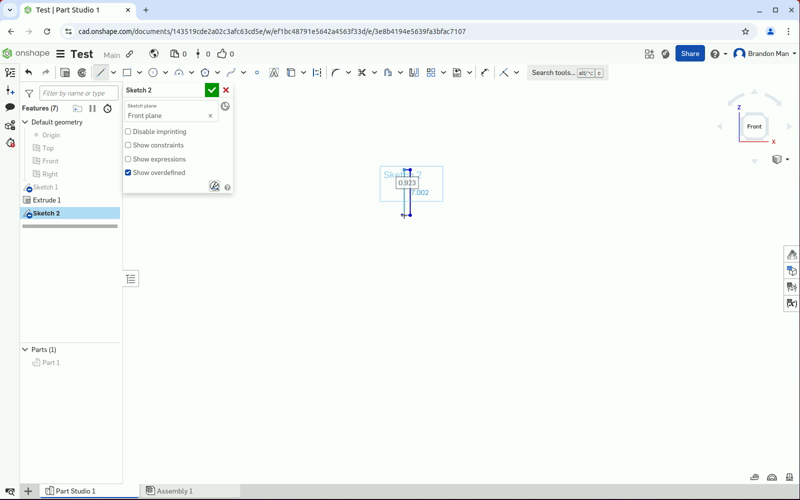
click(404, 215)
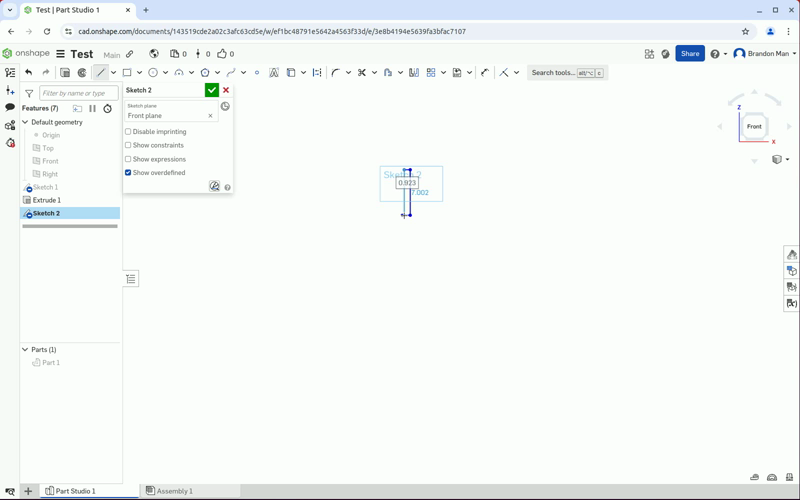
key(esc)
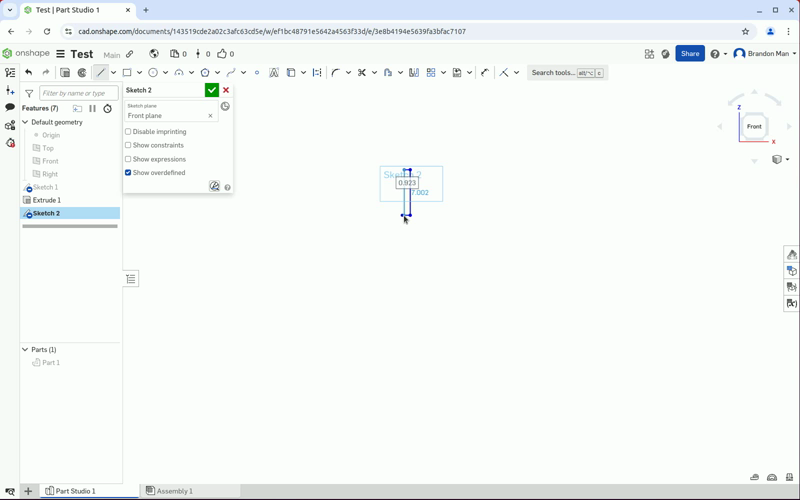
mouse_move(408, 178)
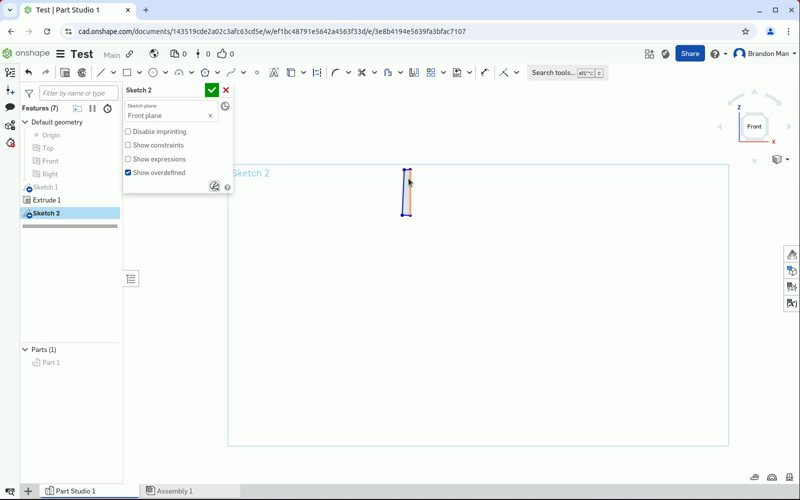
scroll(6)
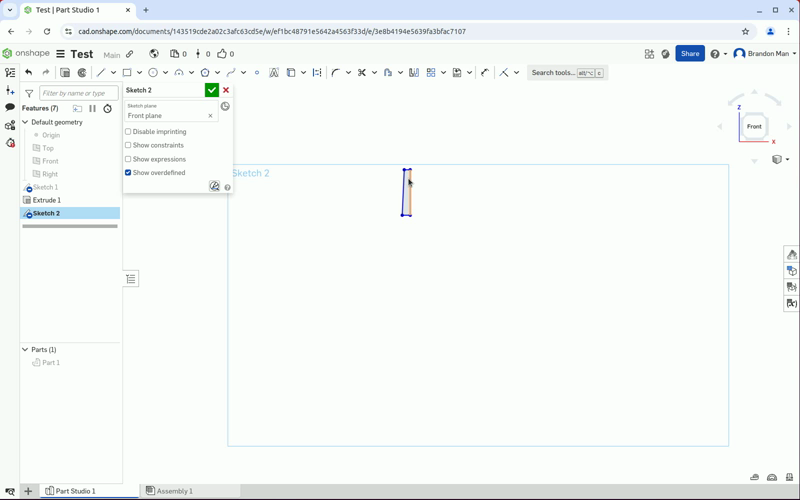
scroll(6)
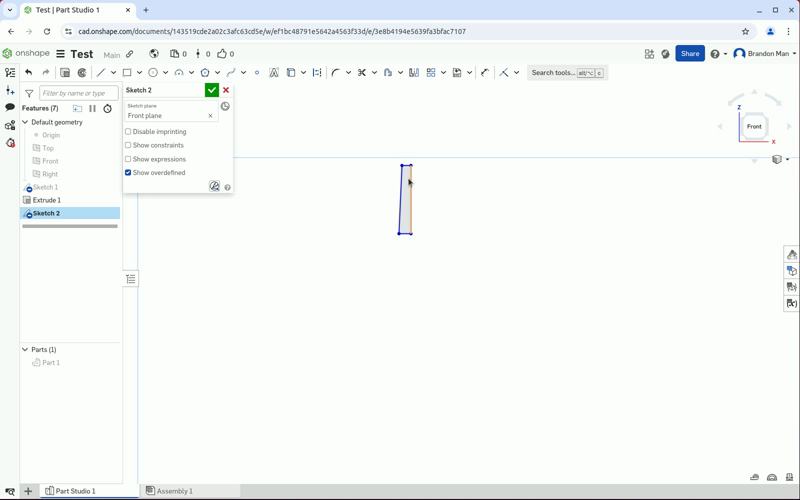
scroll(6)
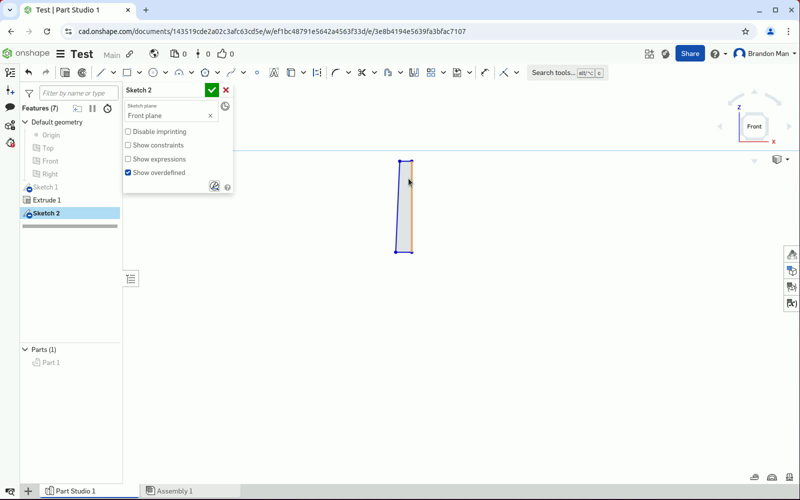
scroll(6)
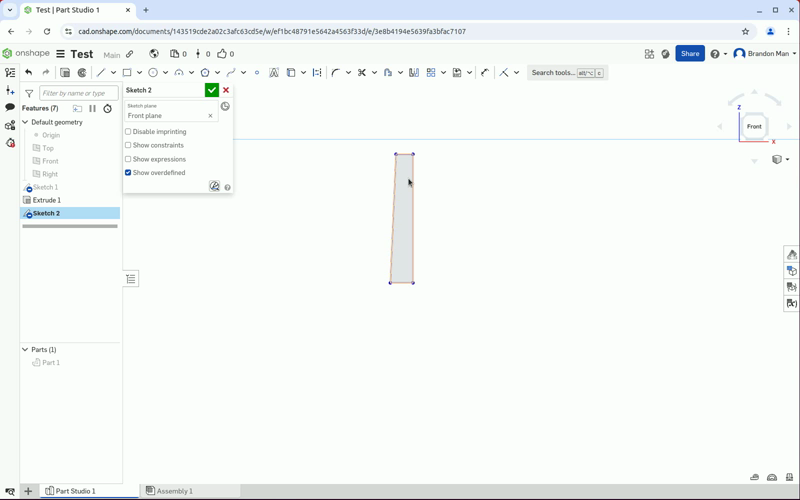
scroll(6)
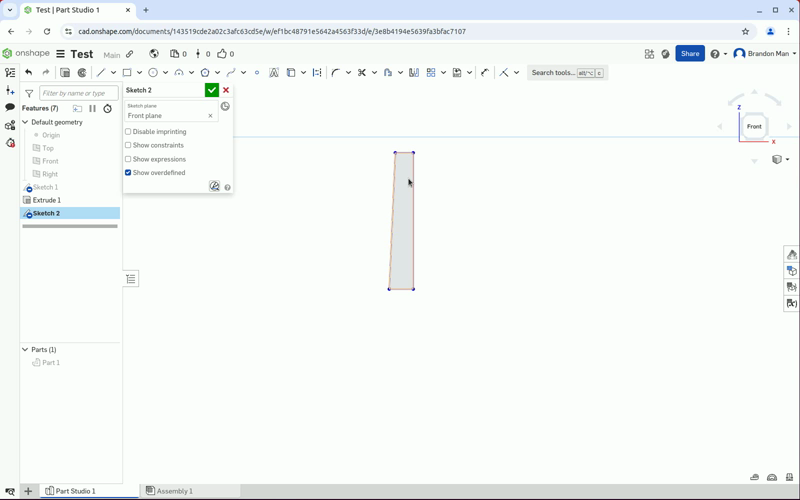
scroll(6)
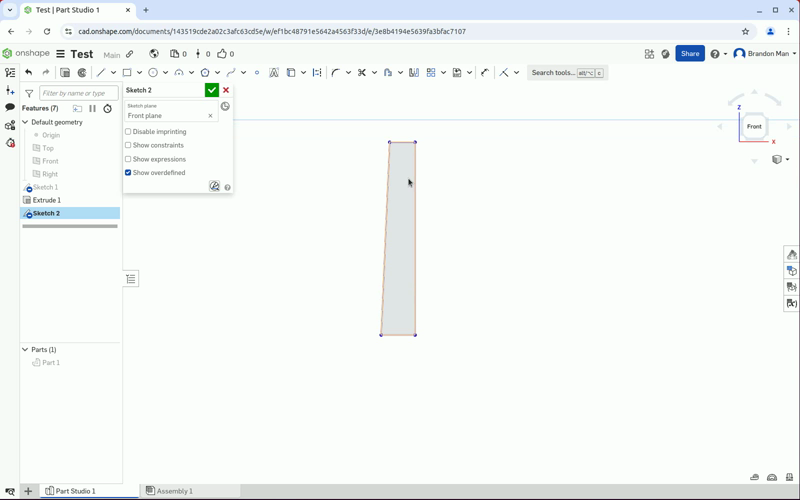
scroll(6)
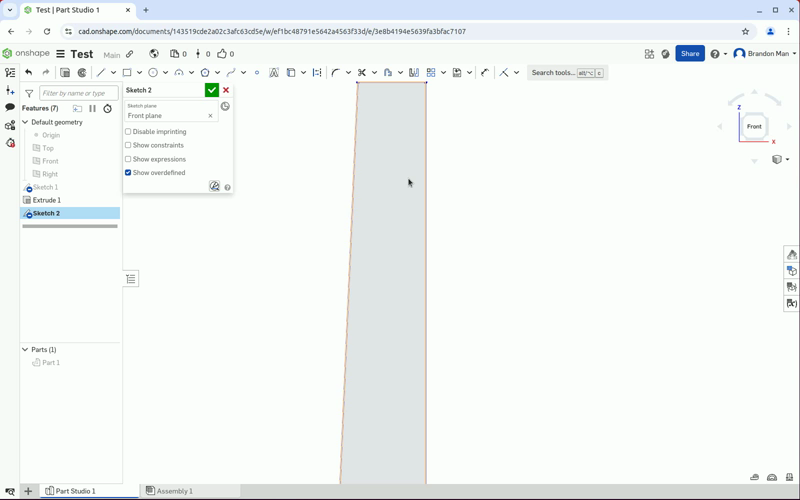
click(408, 178)
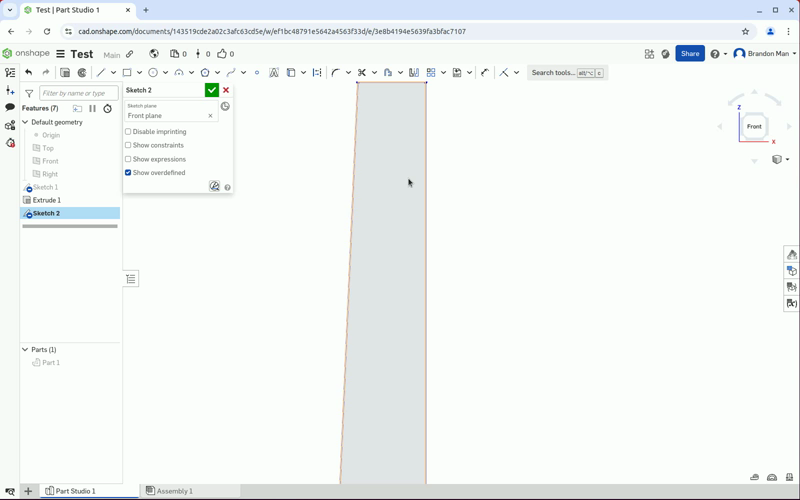
scroll(-6)
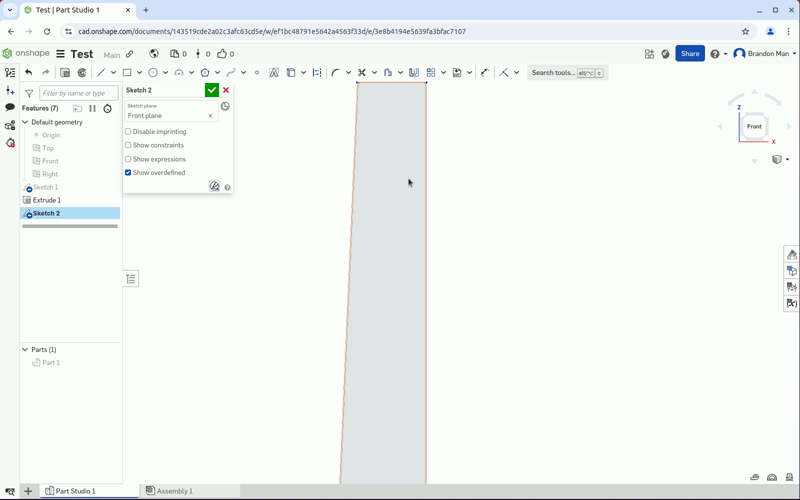
scroll(-6)
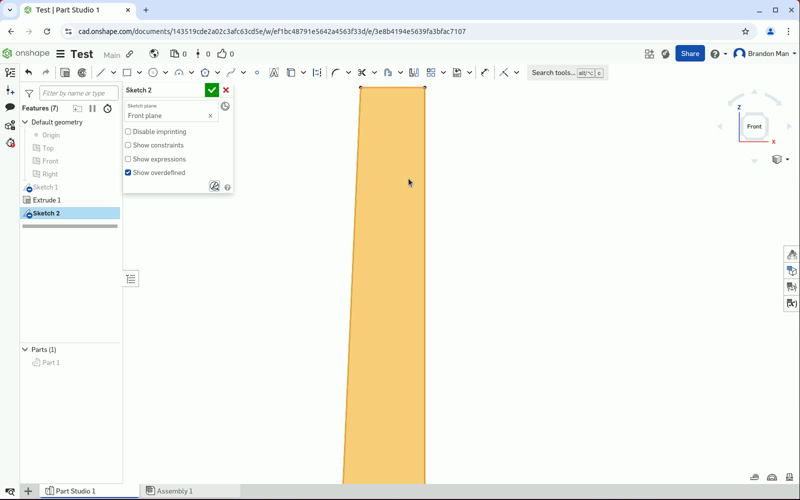
scroll(-6)
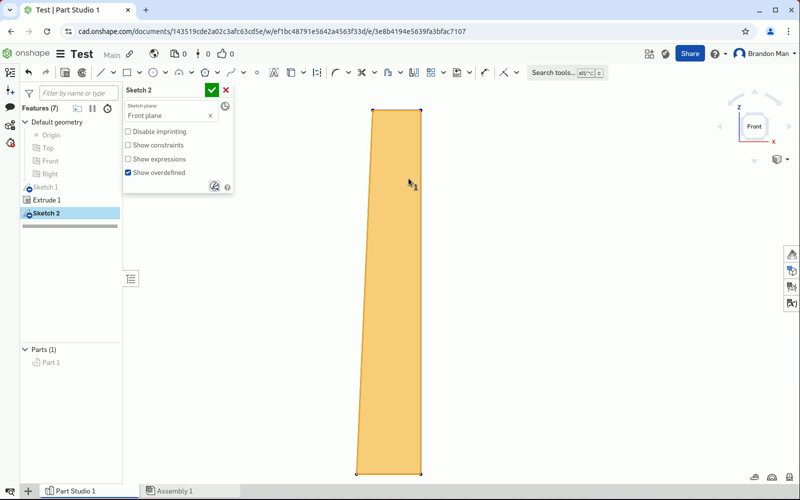
scroll(-6)
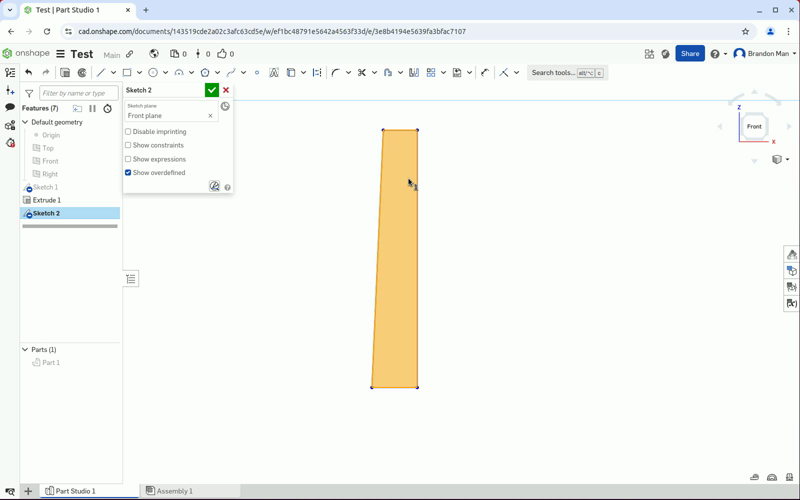
scroll(-6)
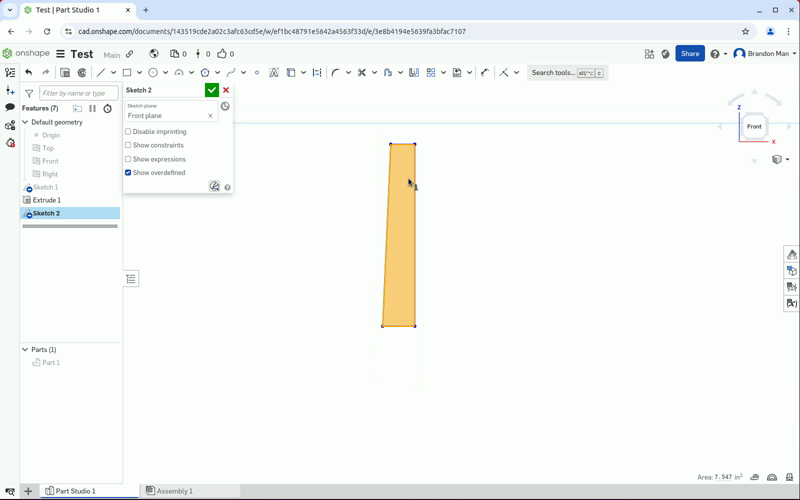
scroll(-6)
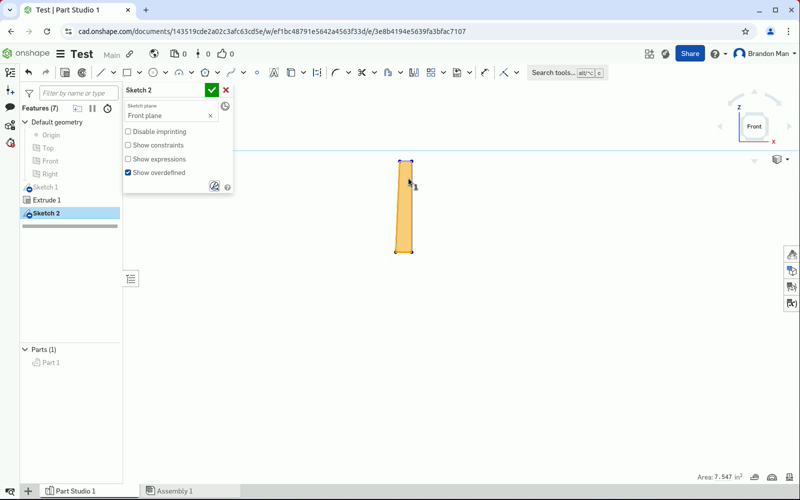
scroll(-6)
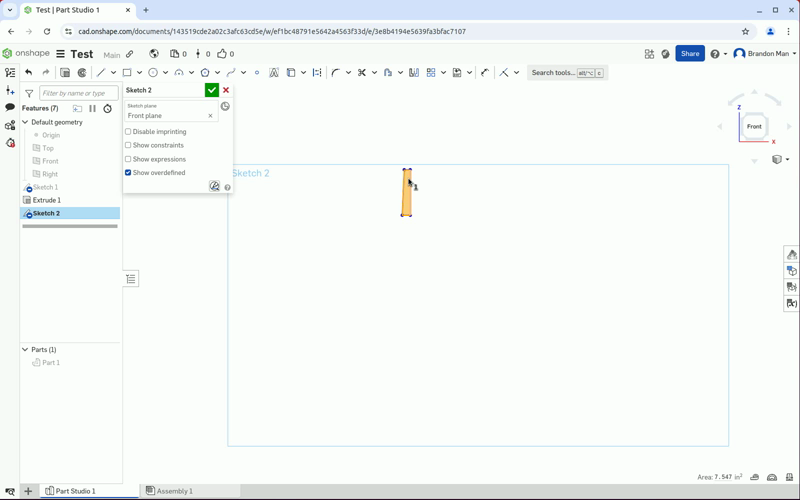
mouse_move(73, 352)
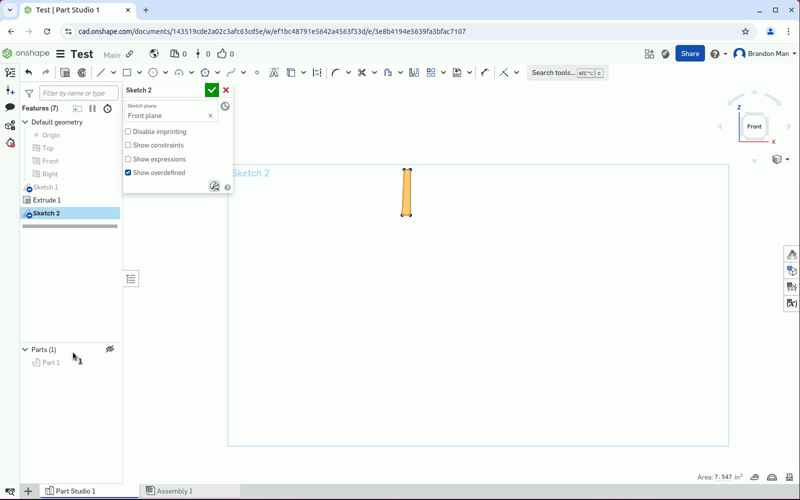
key(shift+y)
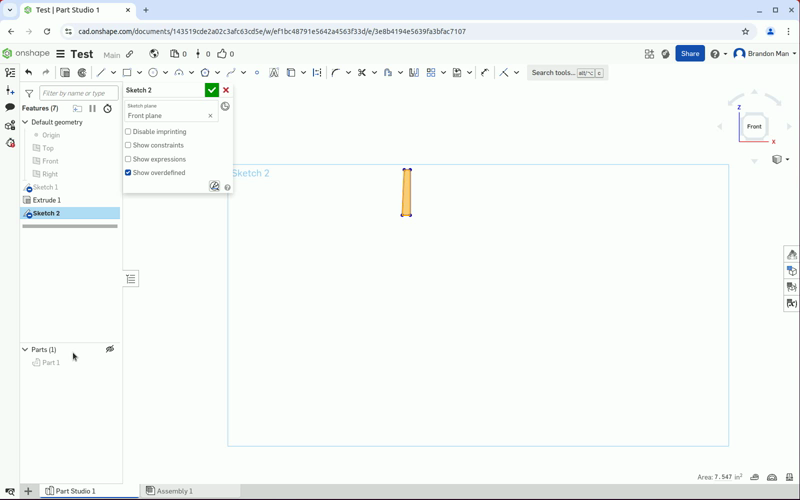
key(shift+e)
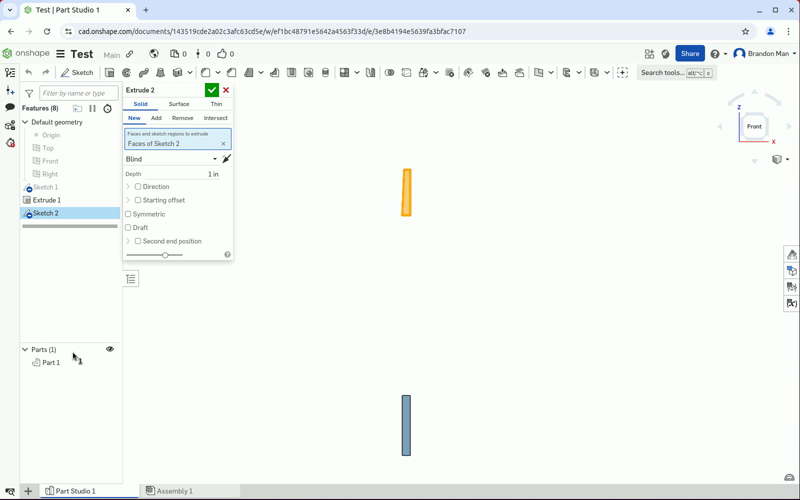
mouse_move(143, 106)
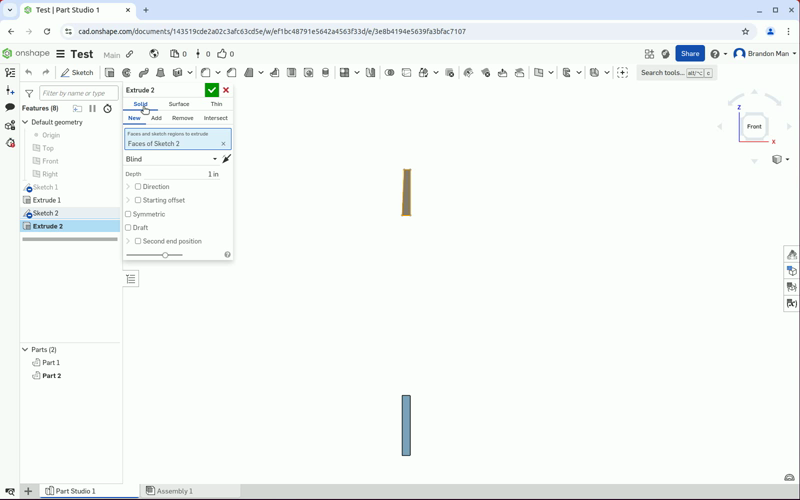
click(143, 106)
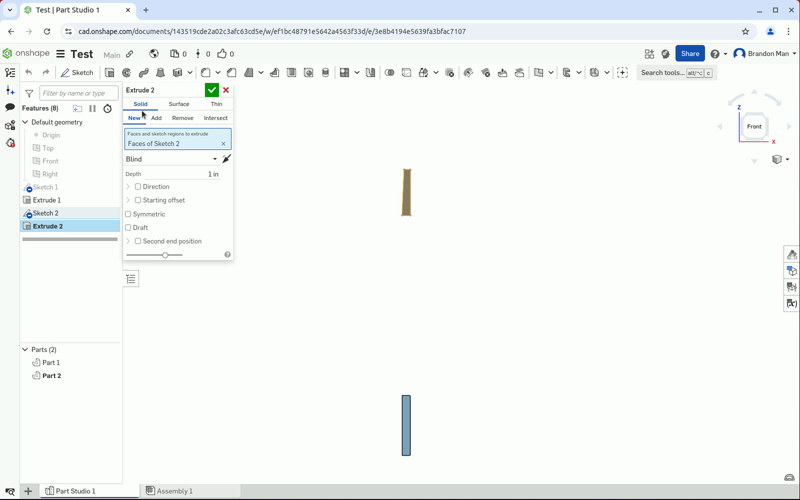
mouse_move(137, 120)
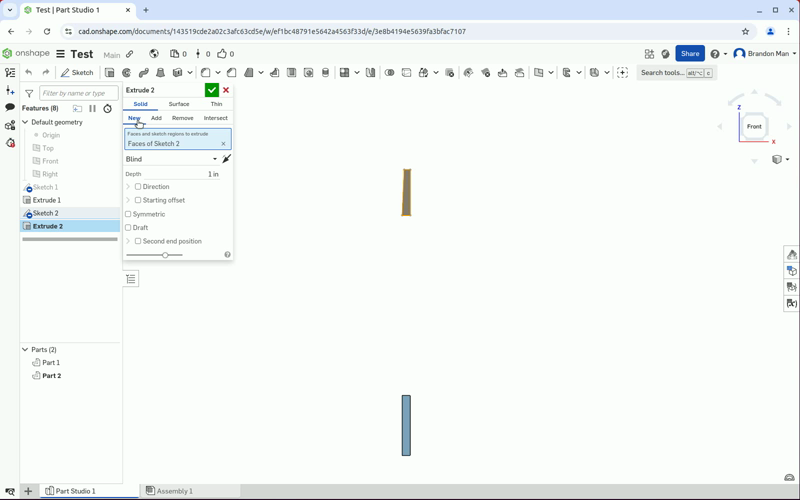
click(137, 120)
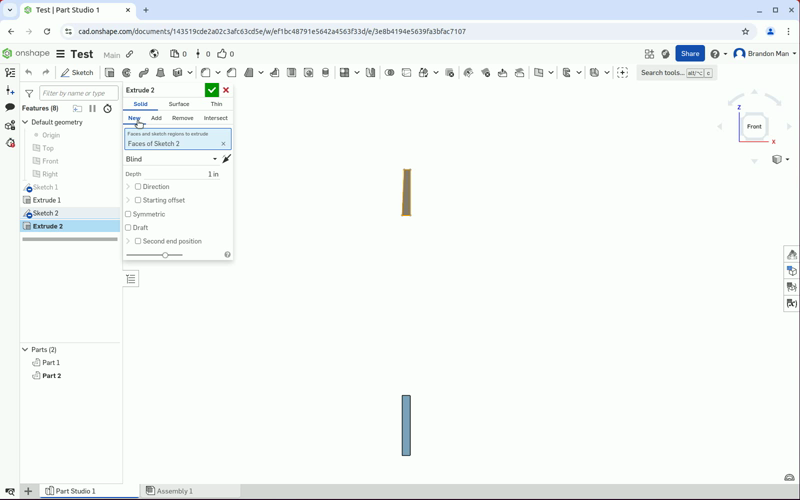
key(tab, 4)
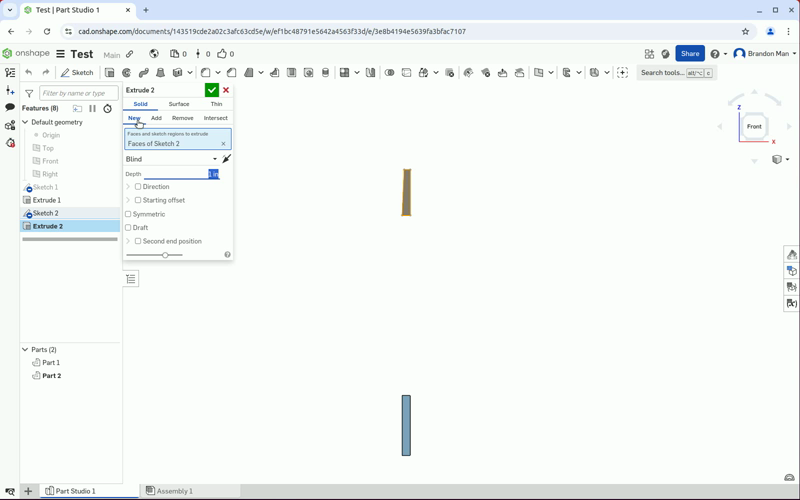
text(1.444)
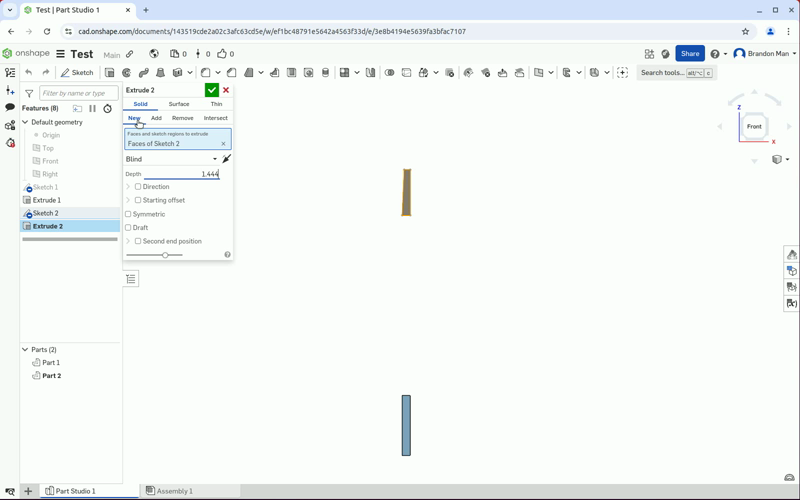
key(tab, 3)
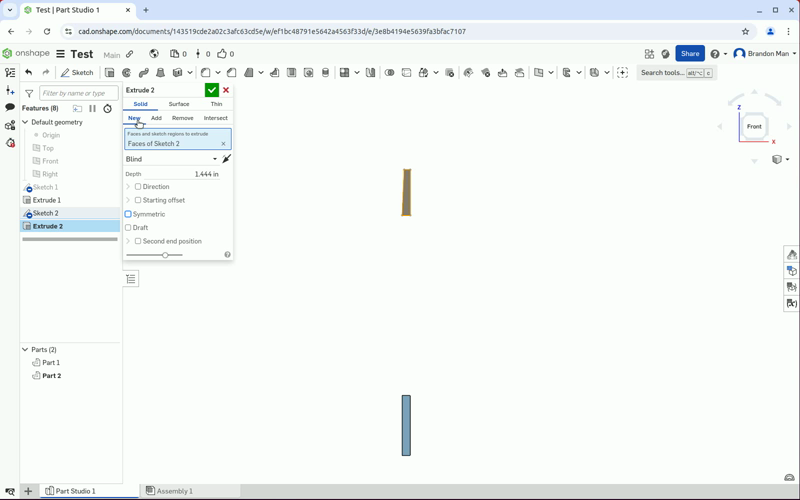
key(space)
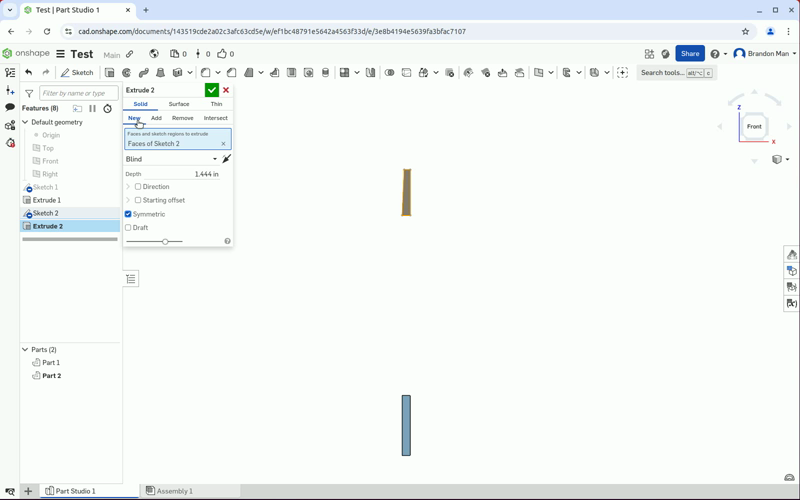
key(enter)
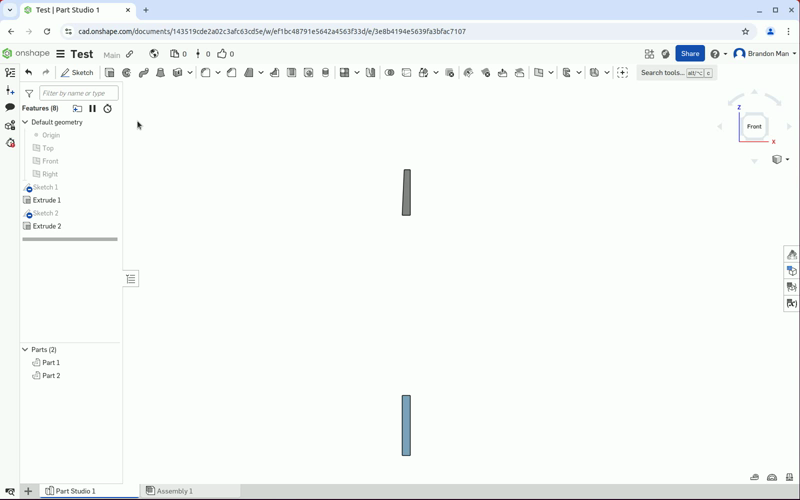
key(shift+h)
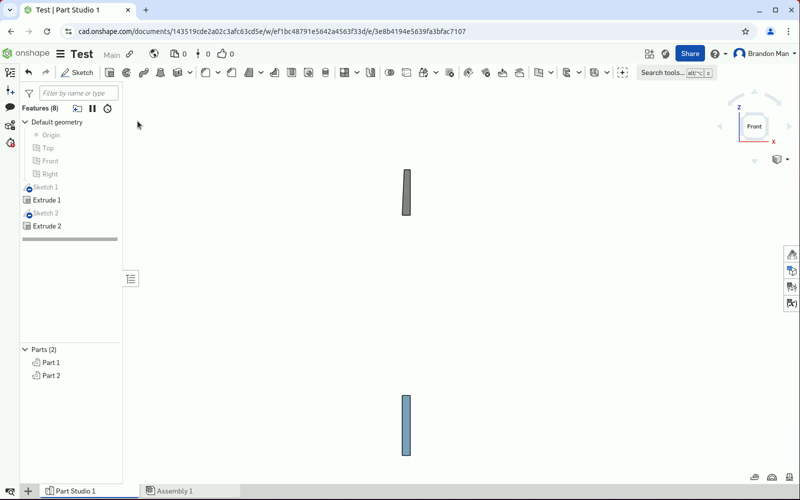
key(shift+h)
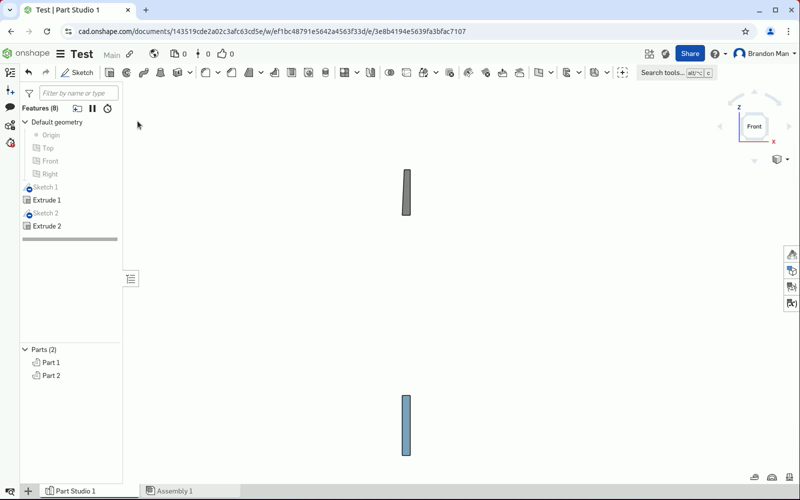
mouse_move(73, 189)
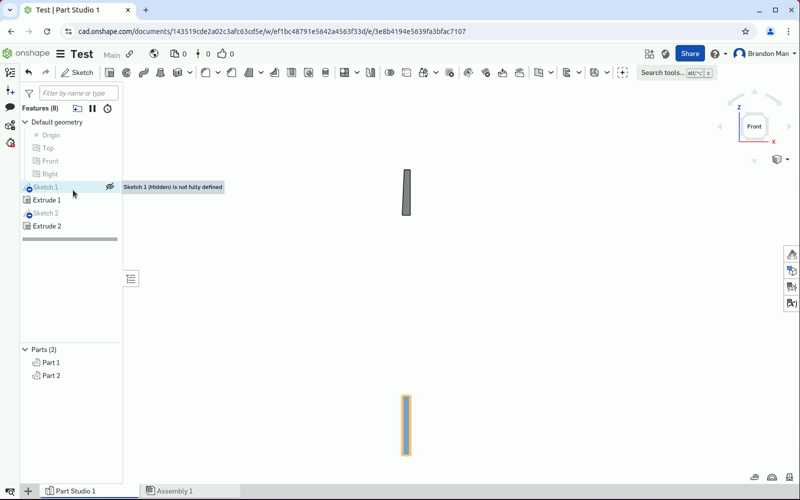
click(73, 189)
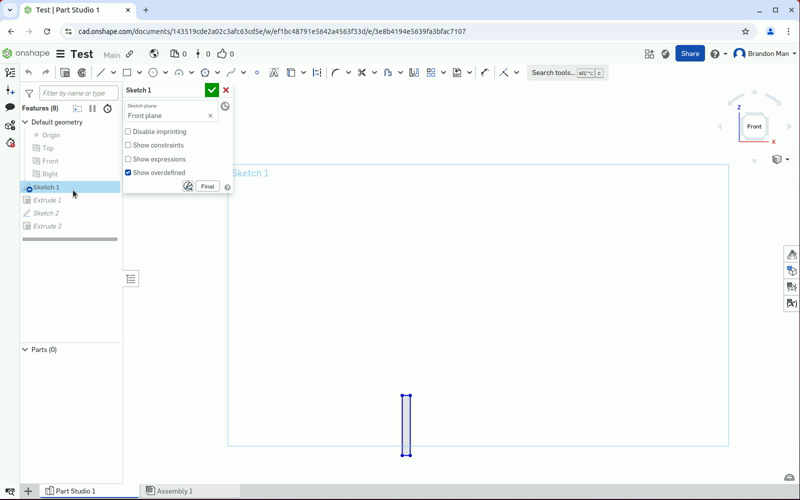
mouse_move(229, 92)
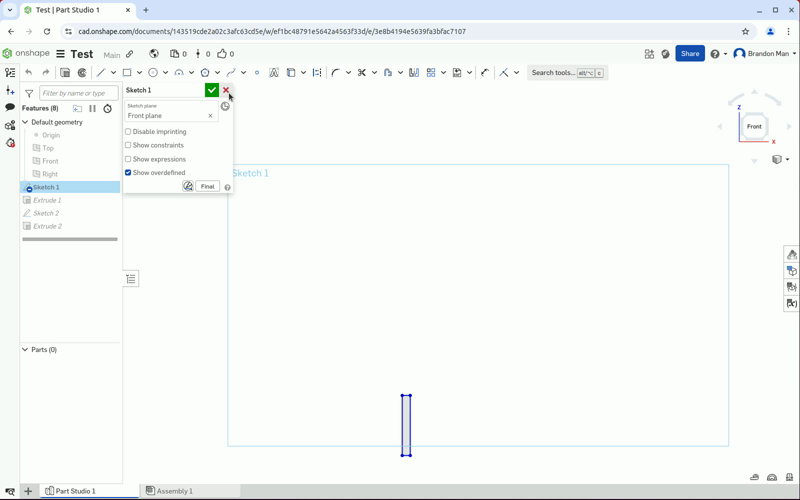
click(229, 92)
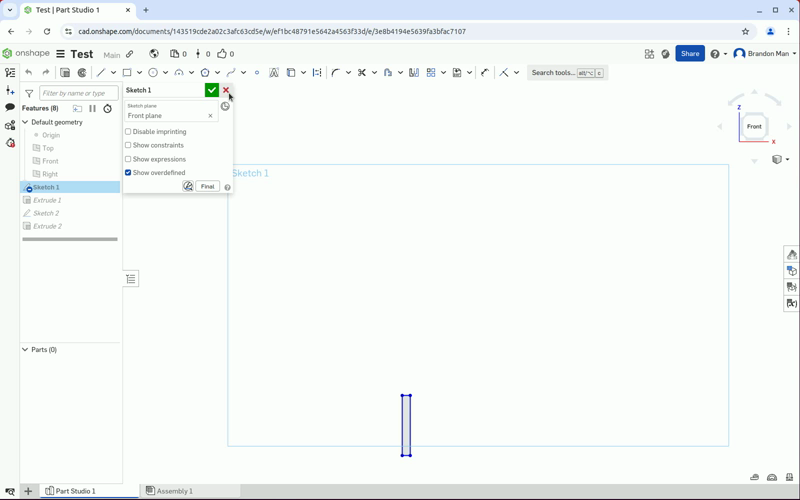
key(shift+s)
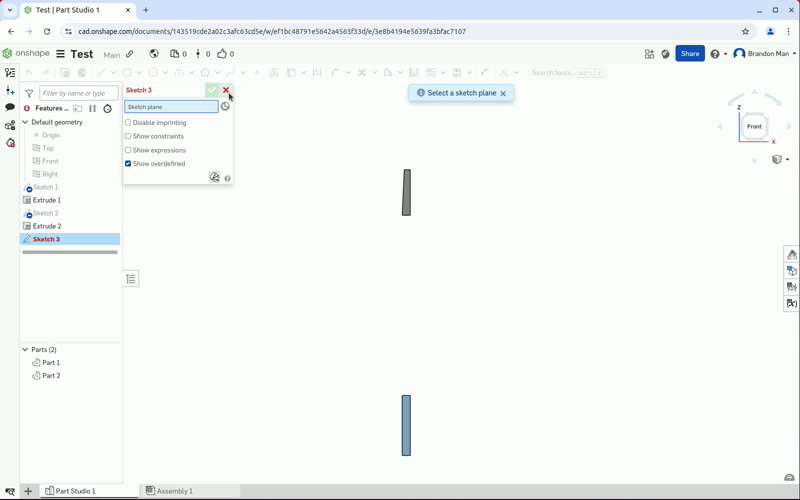
mouse_move(73, 163)
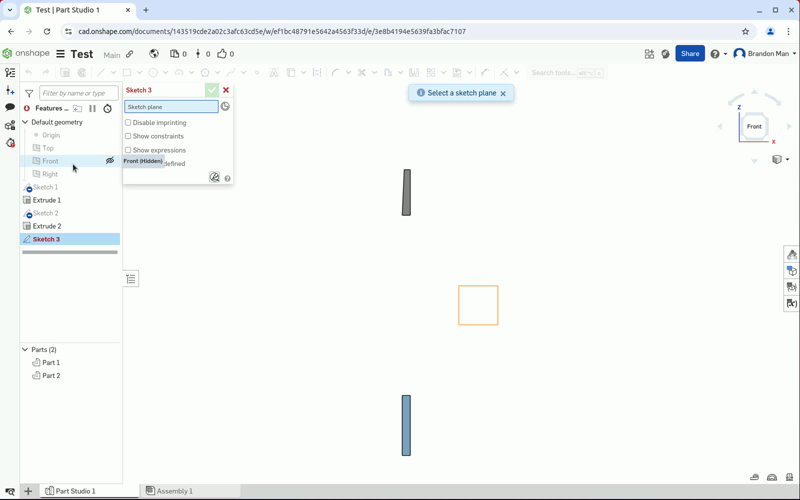
click(73, 163)
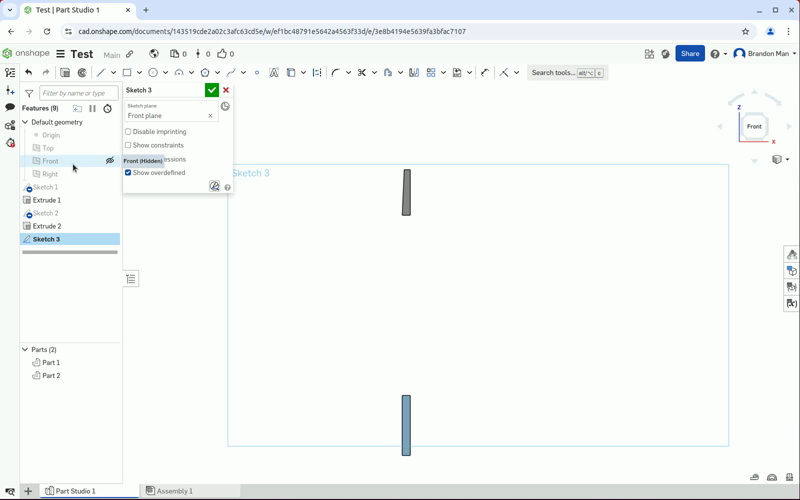
mouse_move(73, 352)
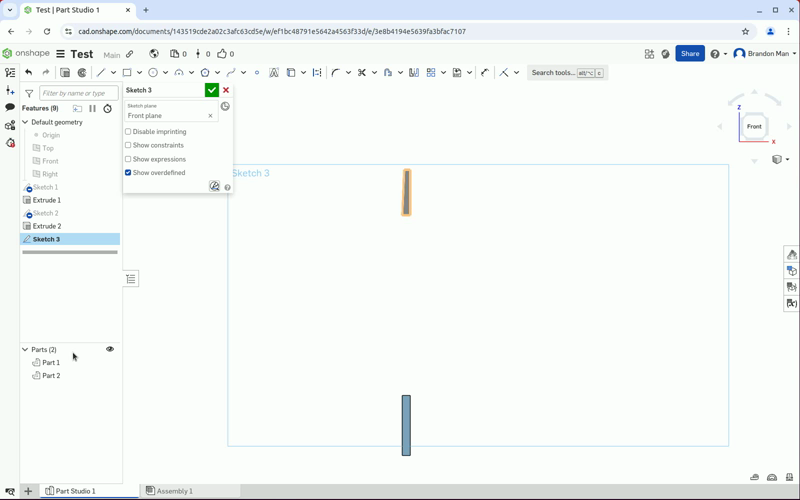
key(y)
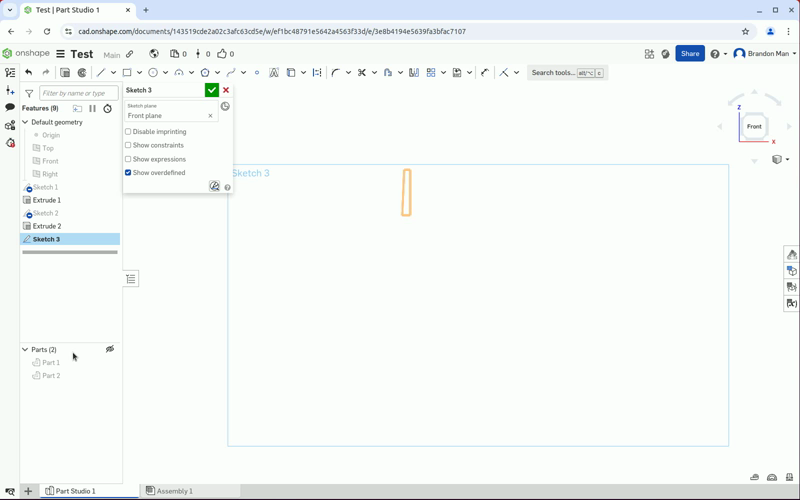
key(l)
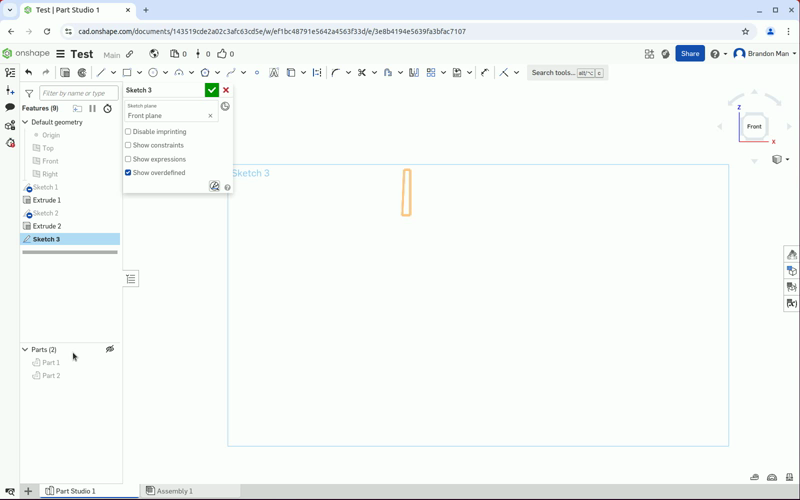
key_down(shift)
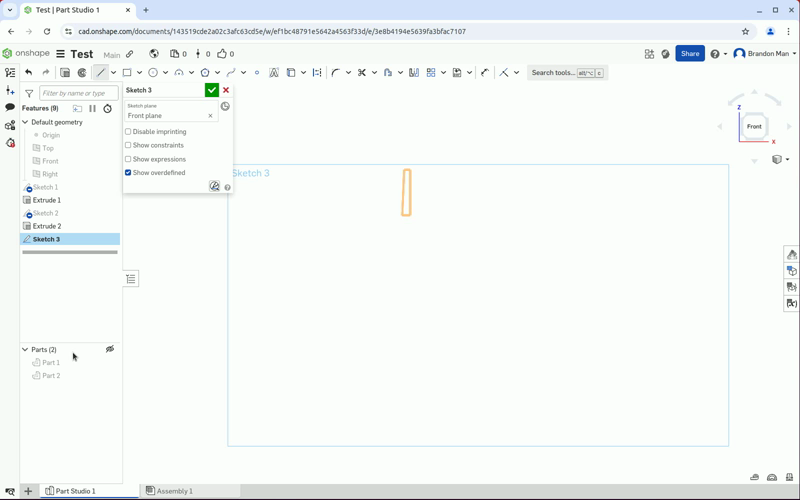
mouse_move(404, 305)
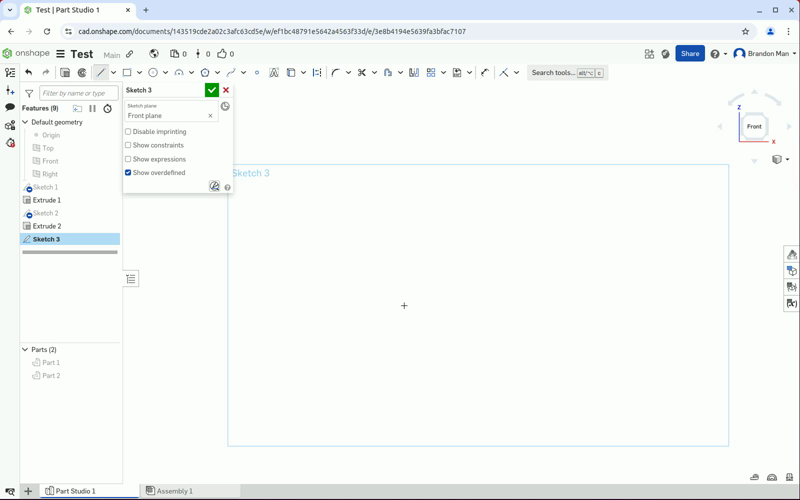
click(404, 305)
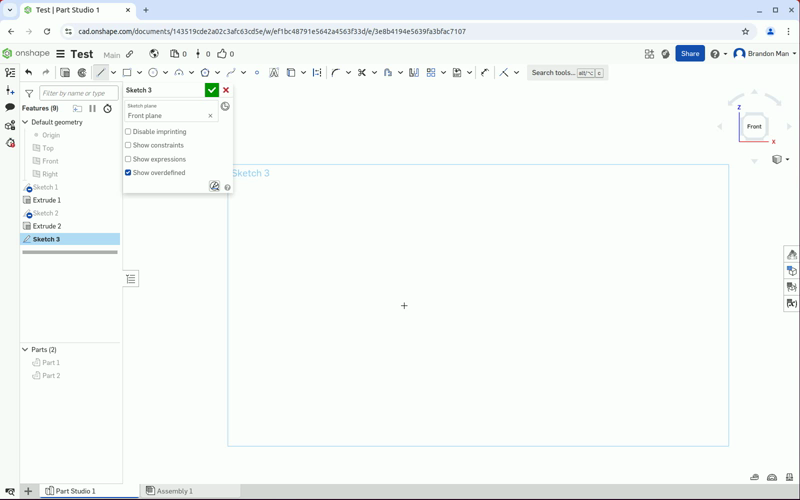
key_up(shift)
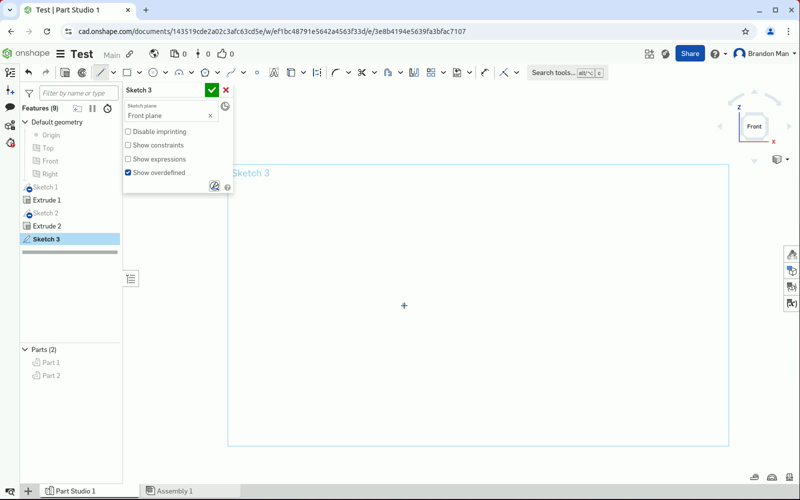
key_down(shift)
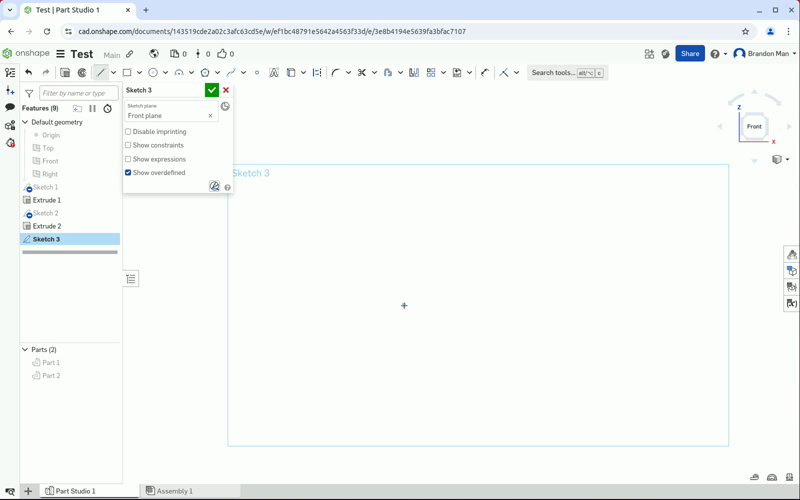
mouse_move(434, 305)
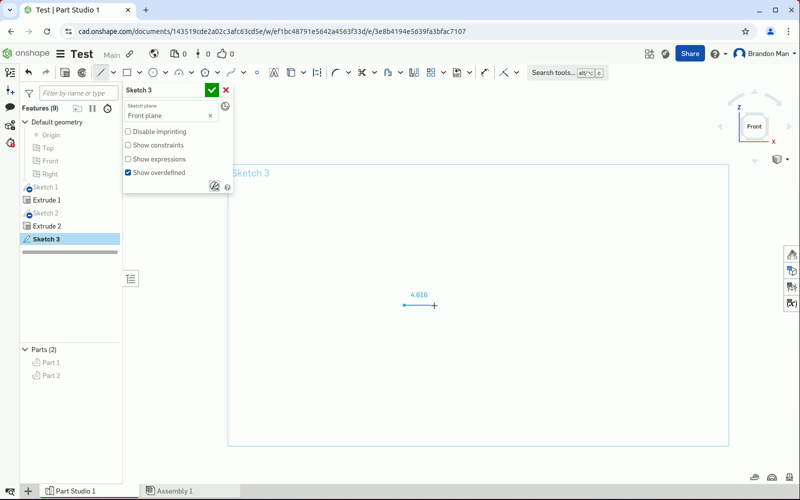
mouse_move(410, 305)
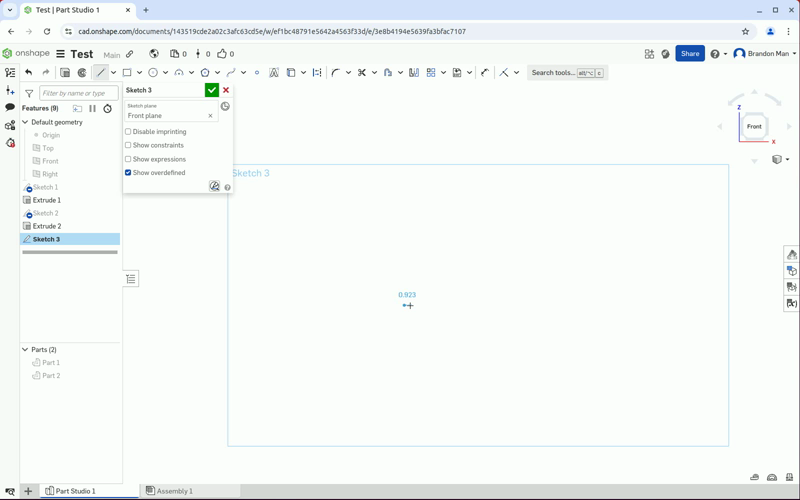
scroll(6)
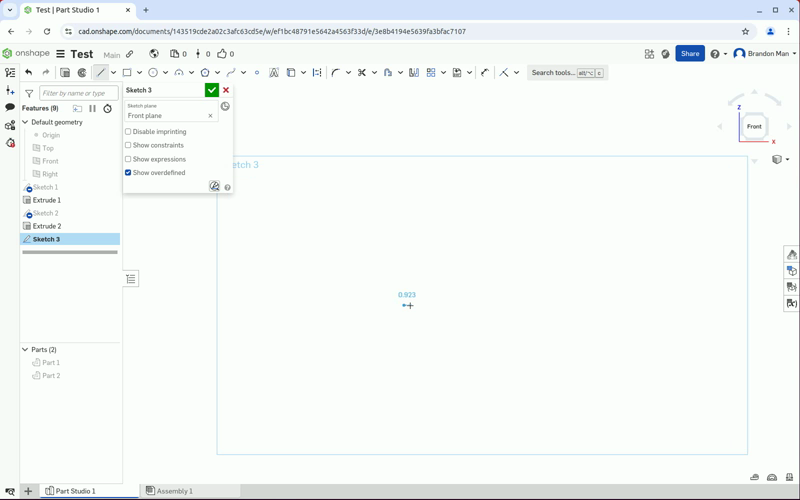
scroll(6)
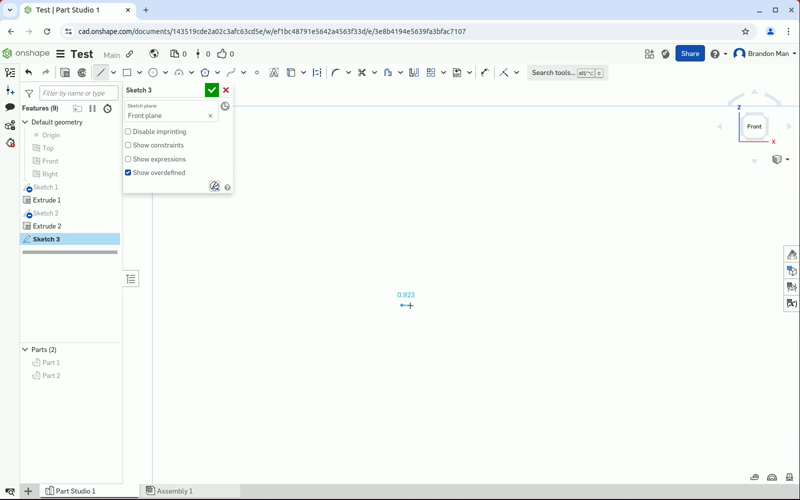
scroll(6)
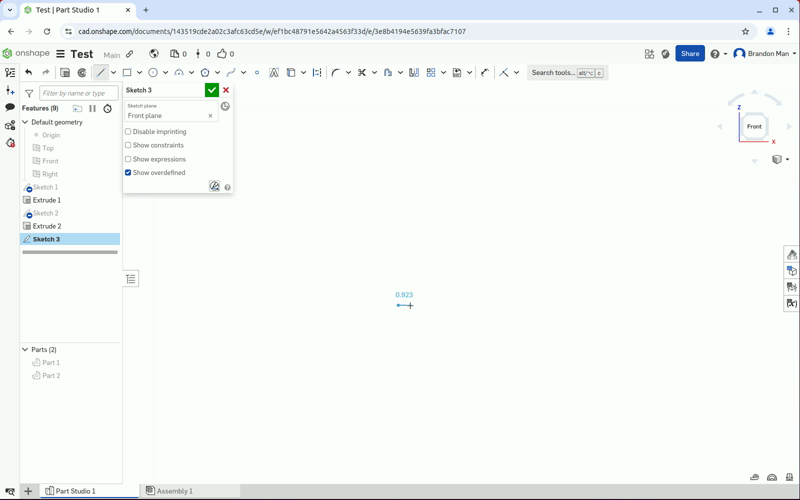
scroll(6)
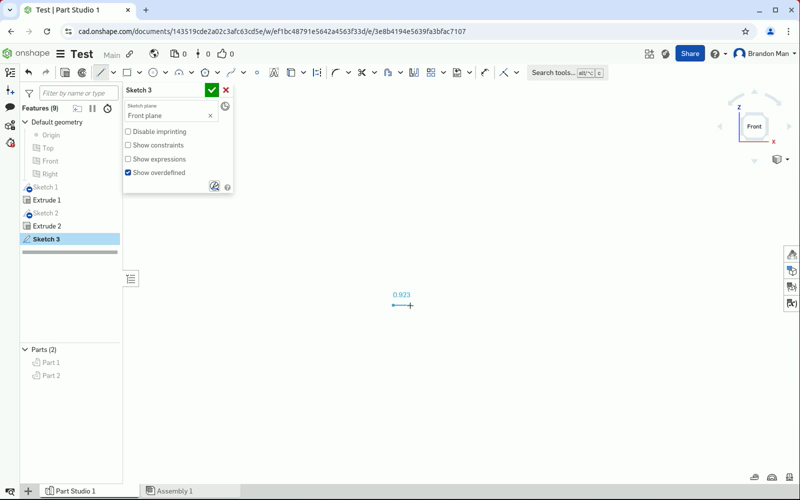
scroll(6)
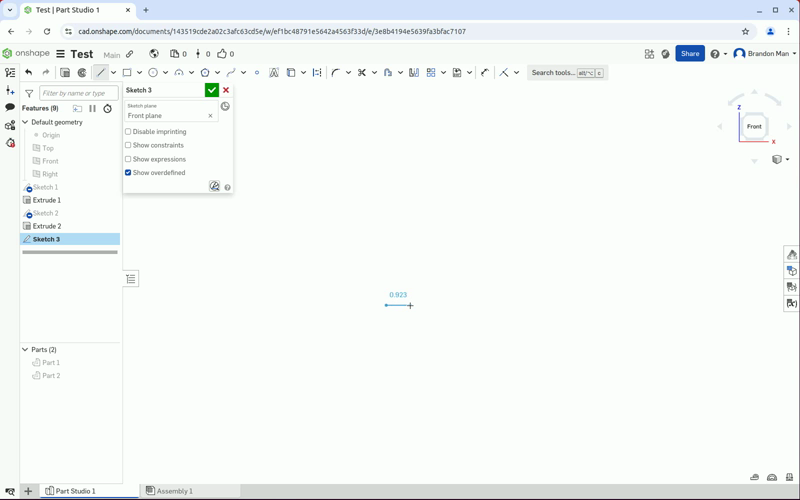
scroll(6)
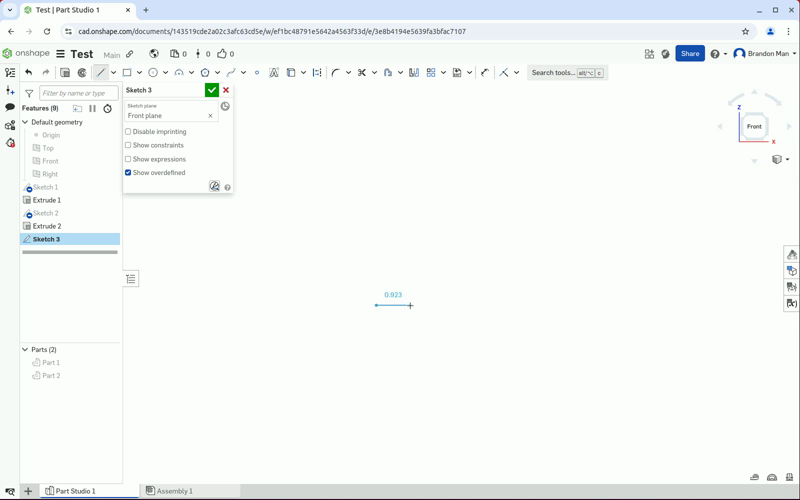
scroll(6)
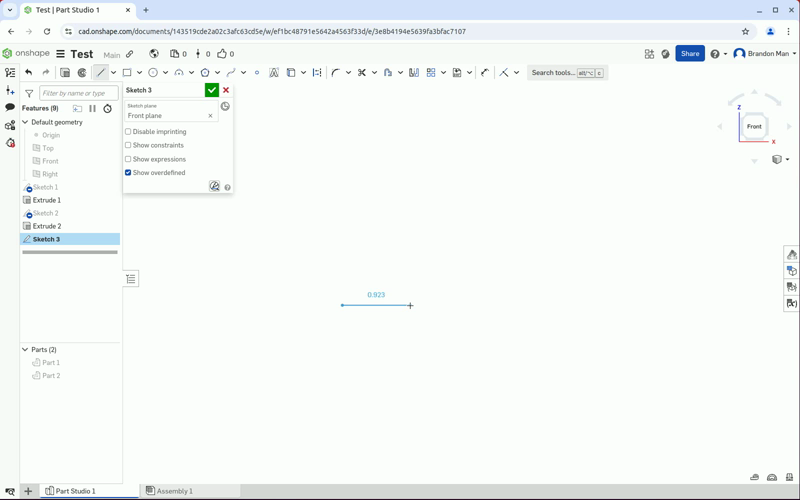
click(410, 305)
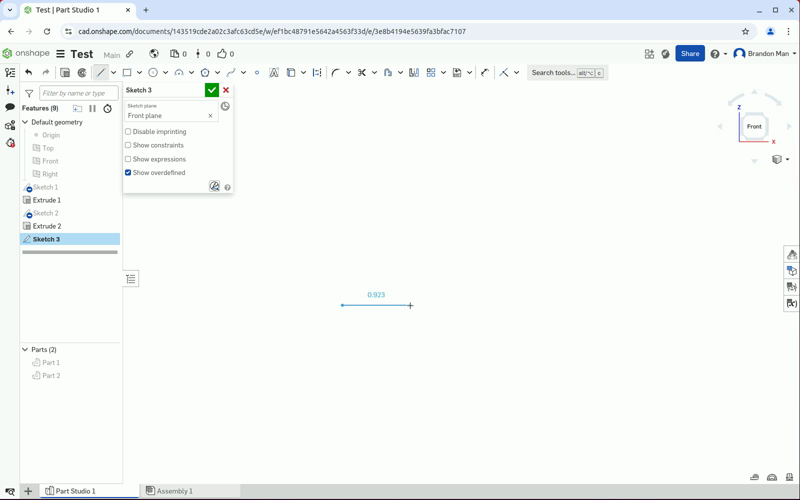
scroll(-6)
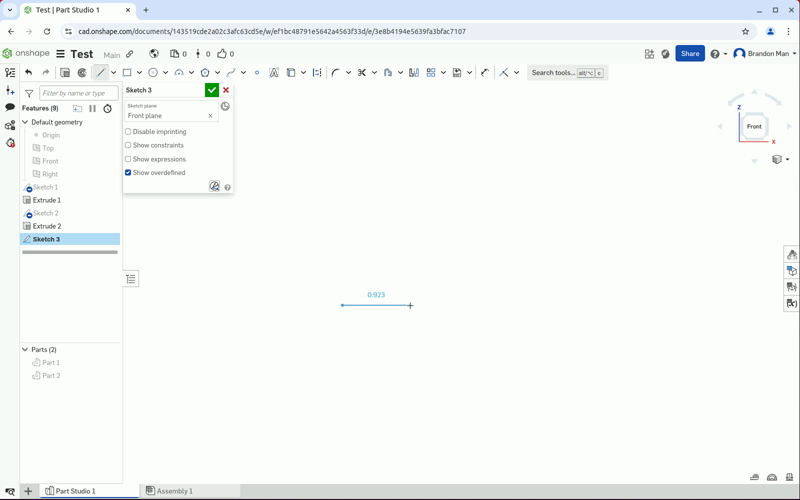
scroll(-6)
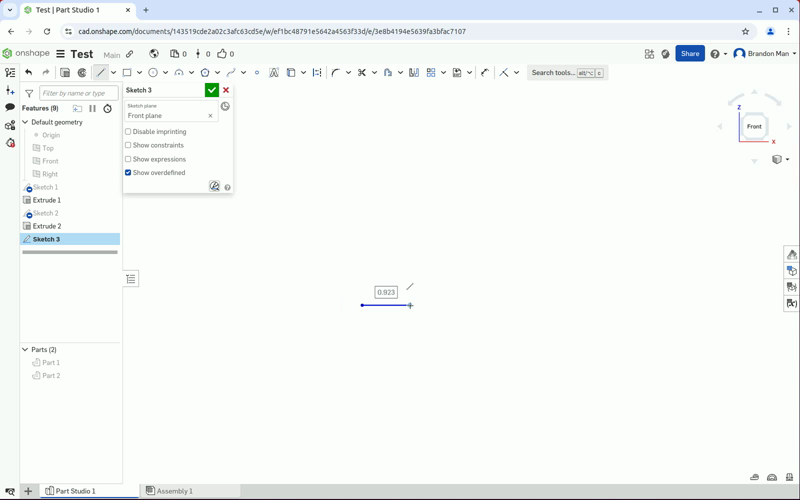
scroll(-6)
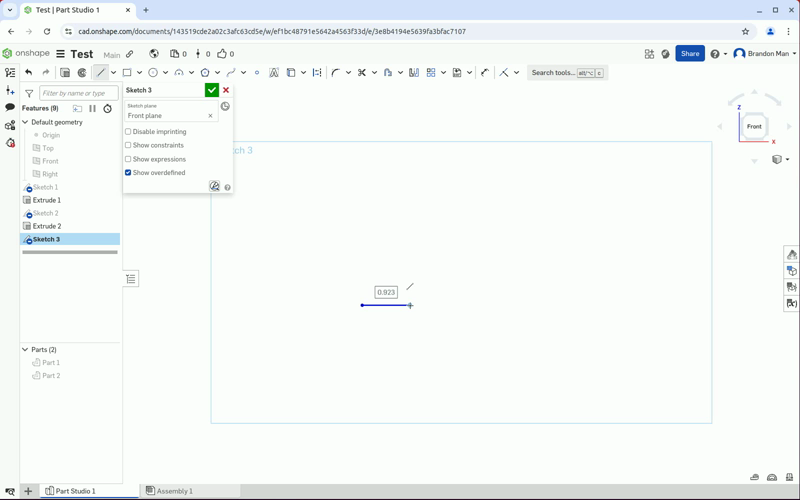
scroll(-6)
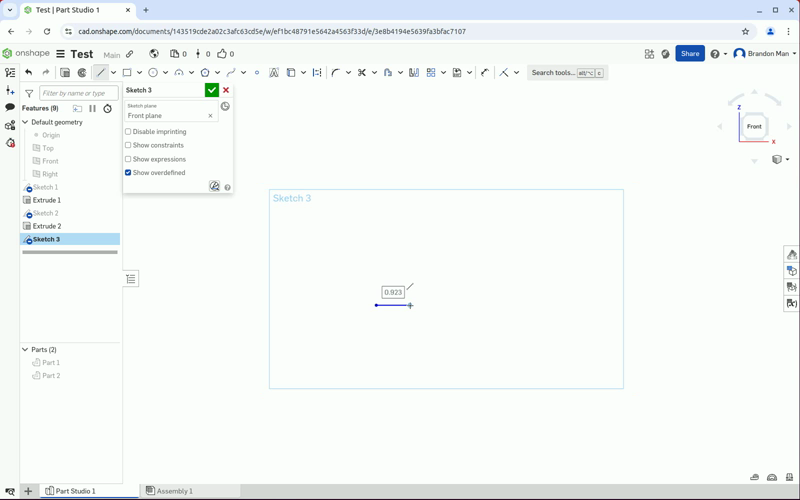
scroll(-6)
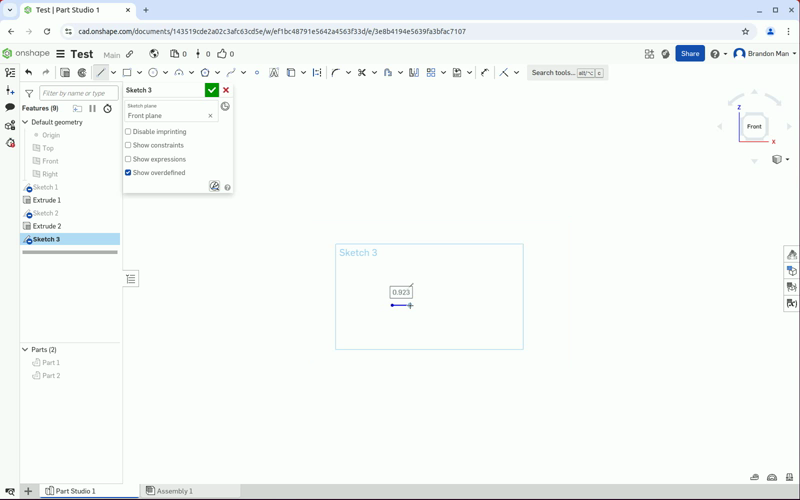
scroll(-6)
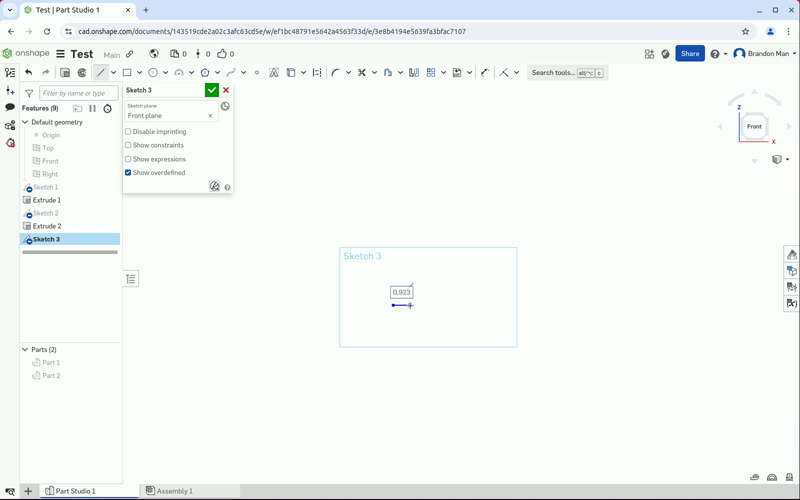
scroll(-6)
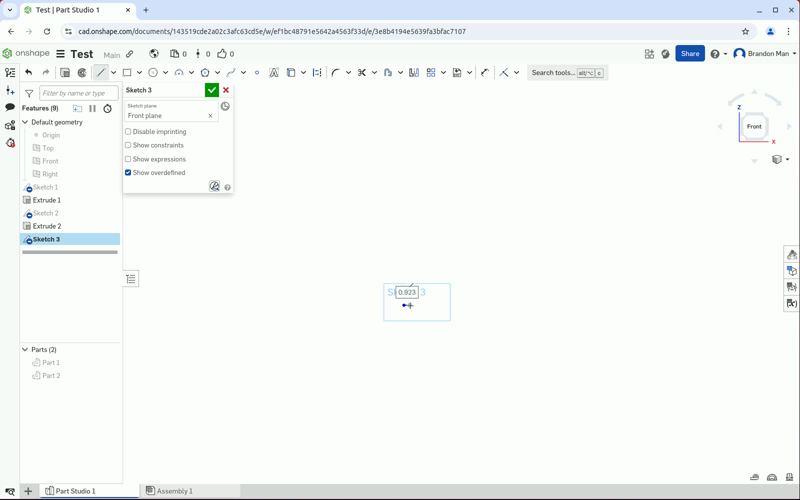
key_up(shift)
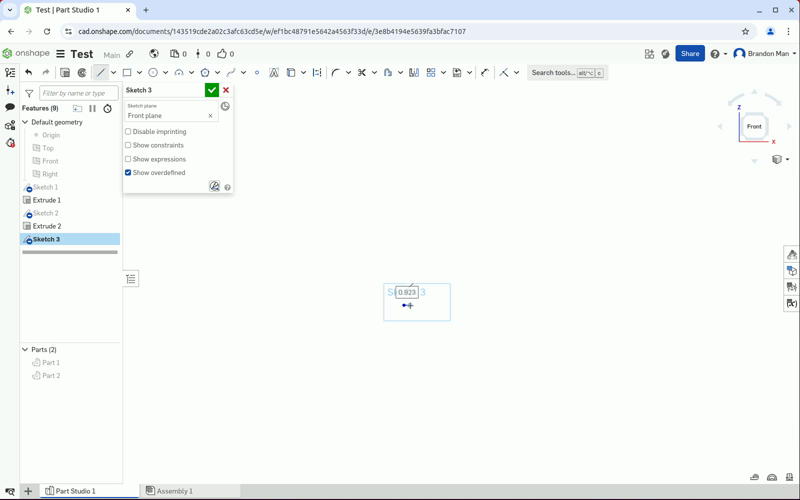
key_down(shift)
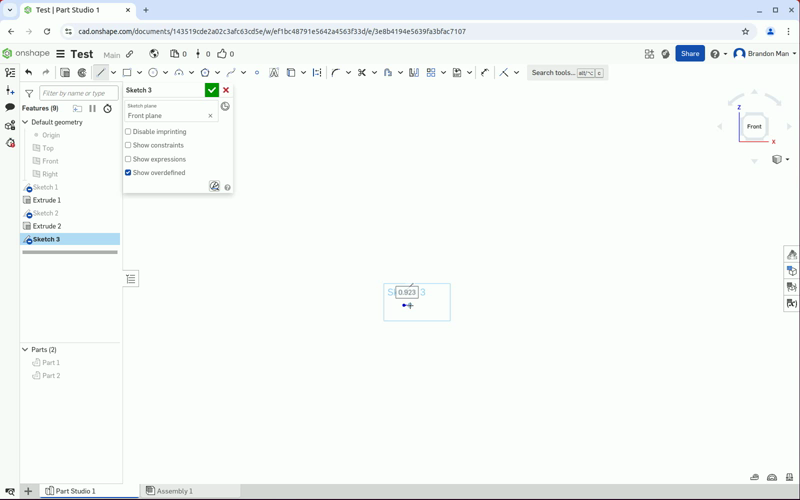
mouse_move(440, 305)
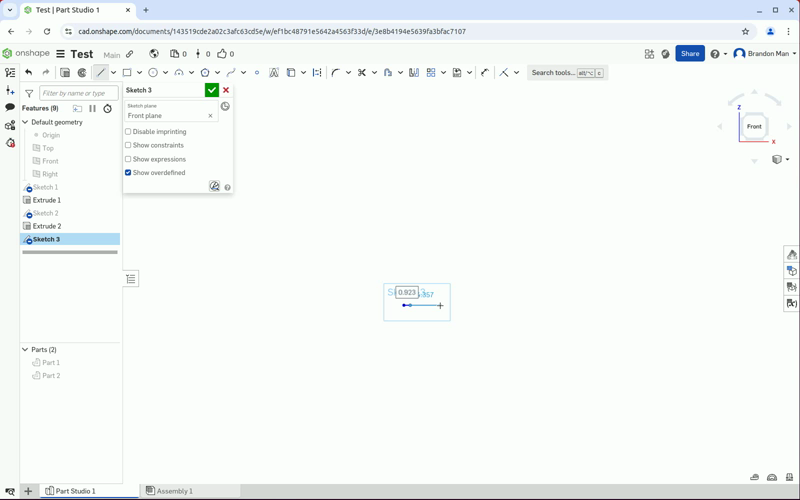
mouse_move(410, 258)
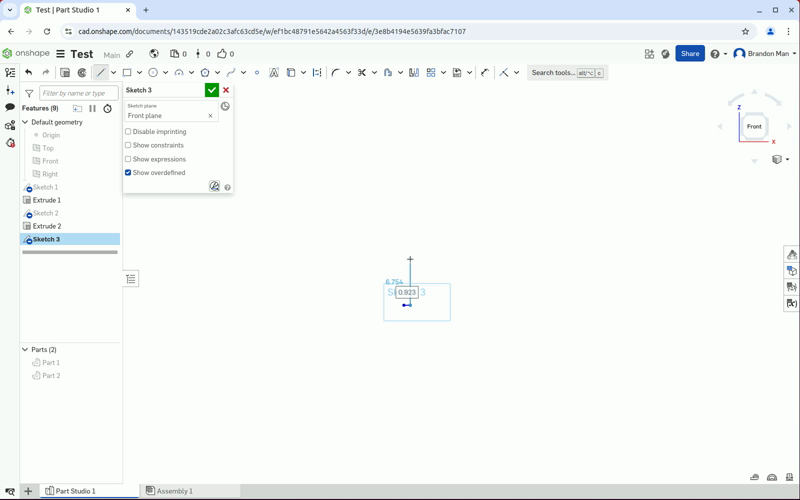
click(410, 258)
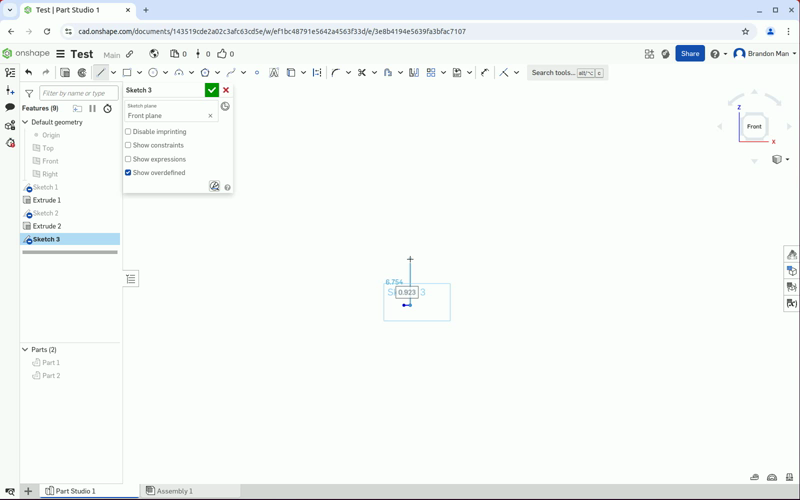
key_up(shift)
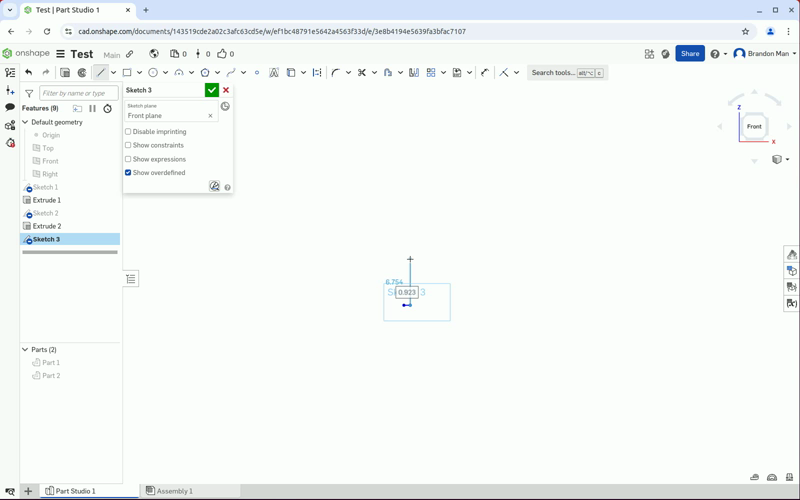
key_down(shift)
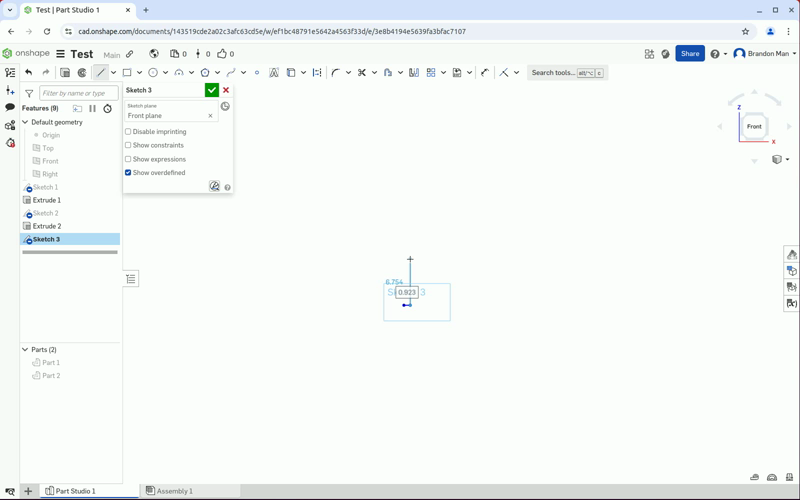
mouse_move(440, 258)
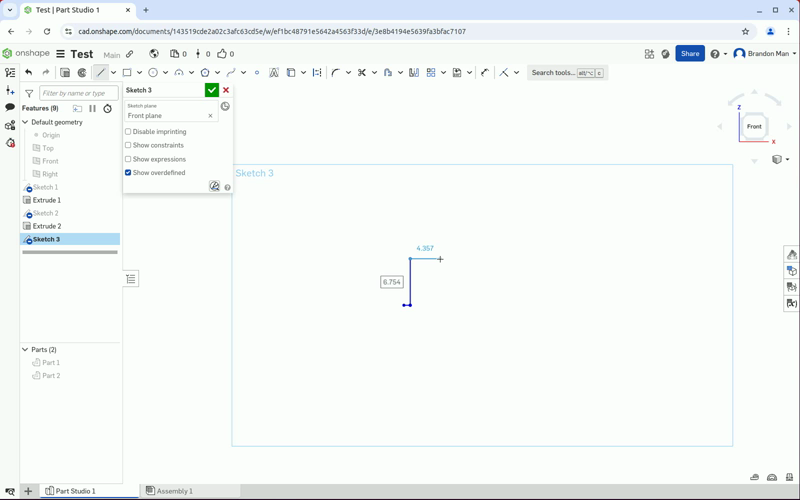
mouse_move(404, 258)
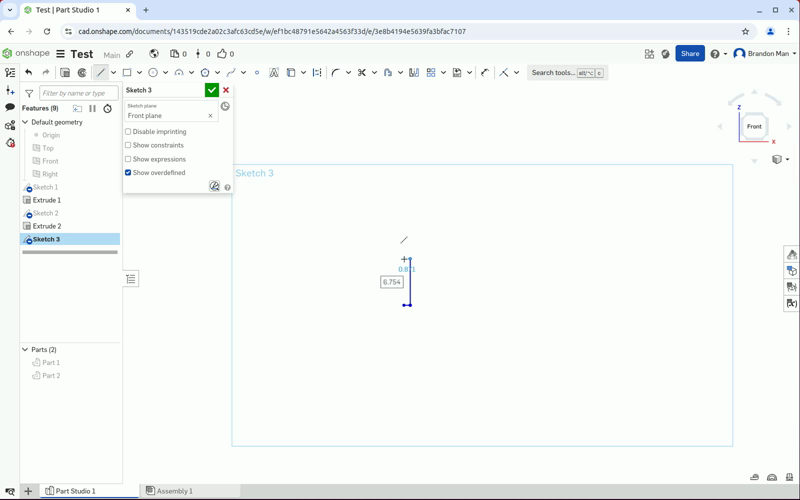
scroll(6)
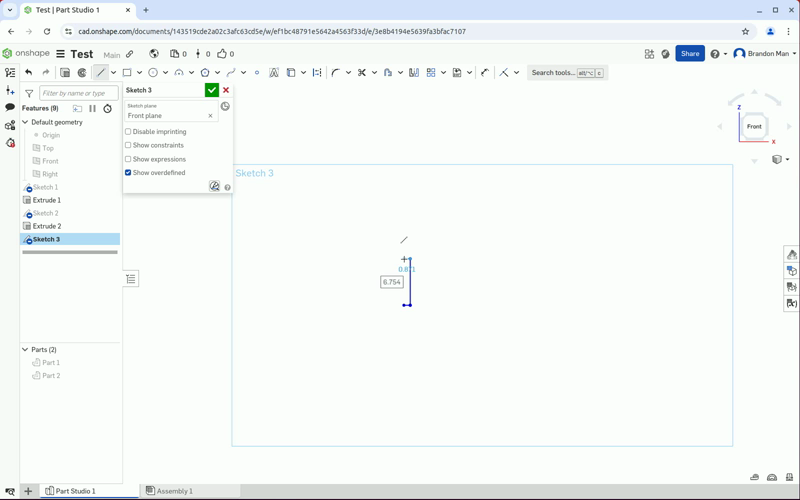
scroll(6)
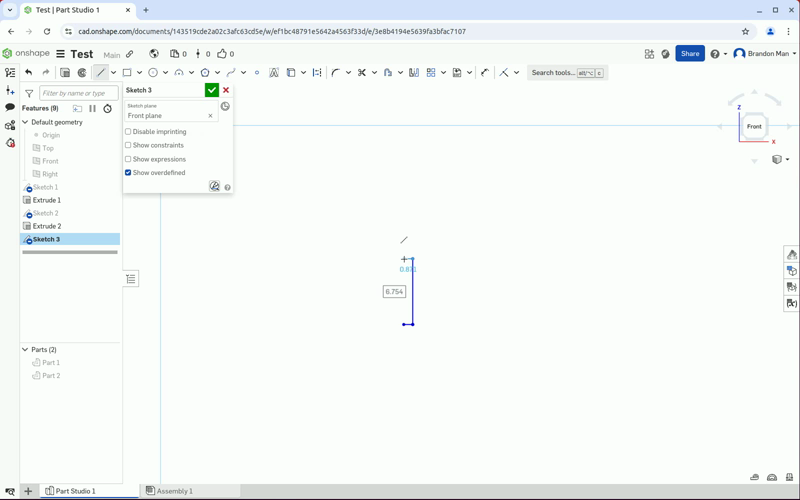
scroll(6)
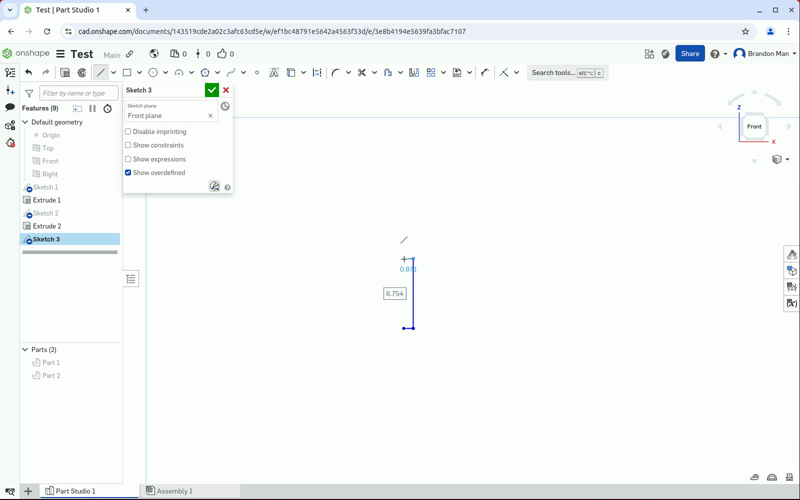
scroll(6)
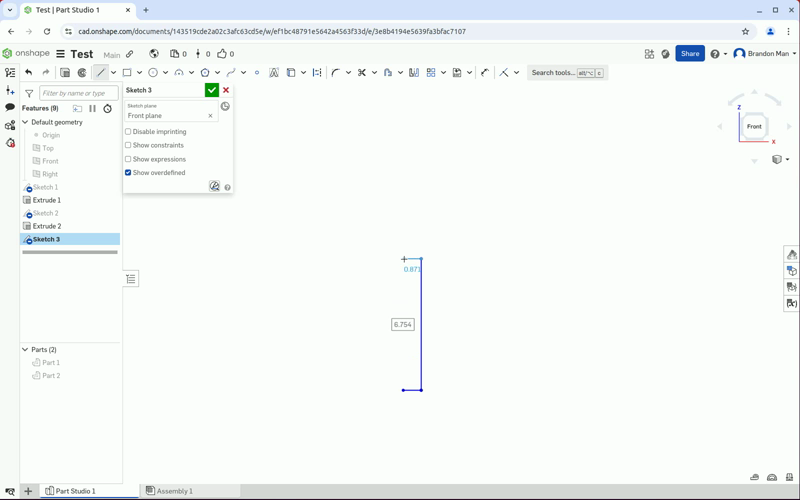
scroll(6)
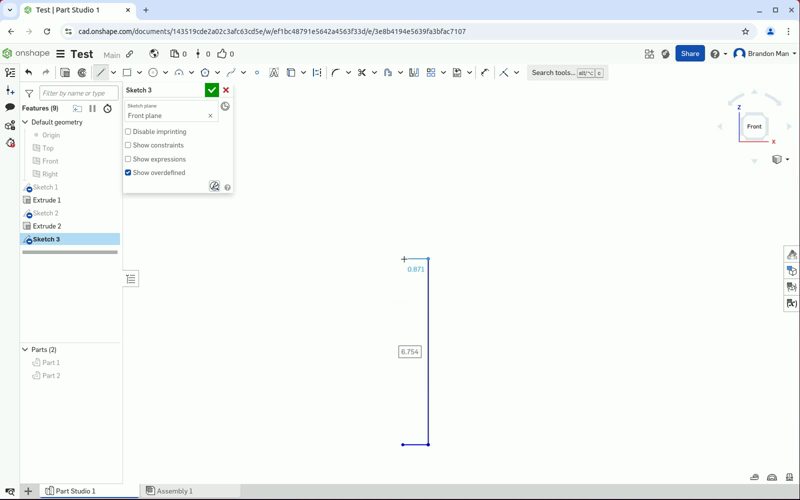
scroll(6)
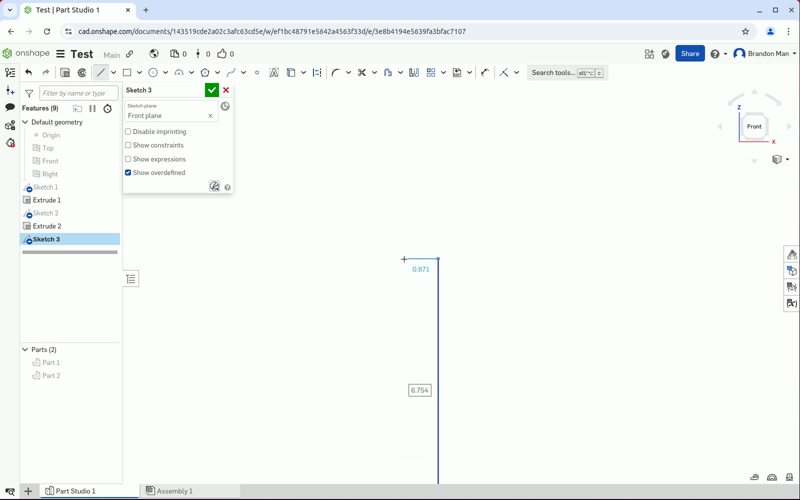
scroll(6)
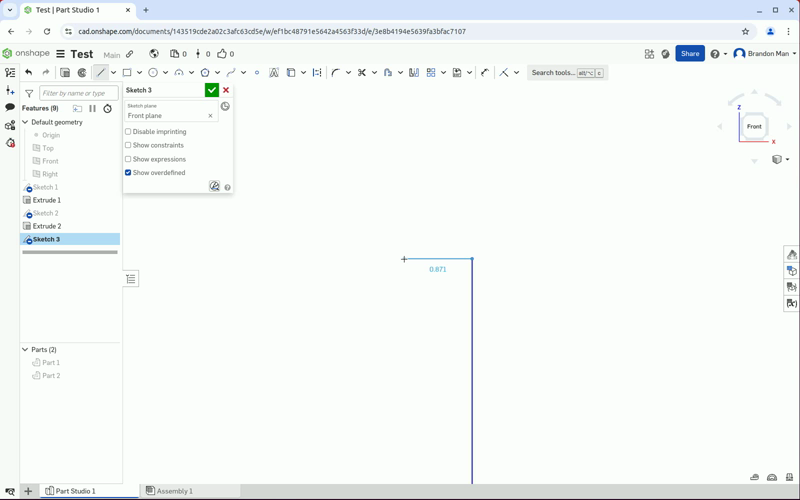
click(404, 258)
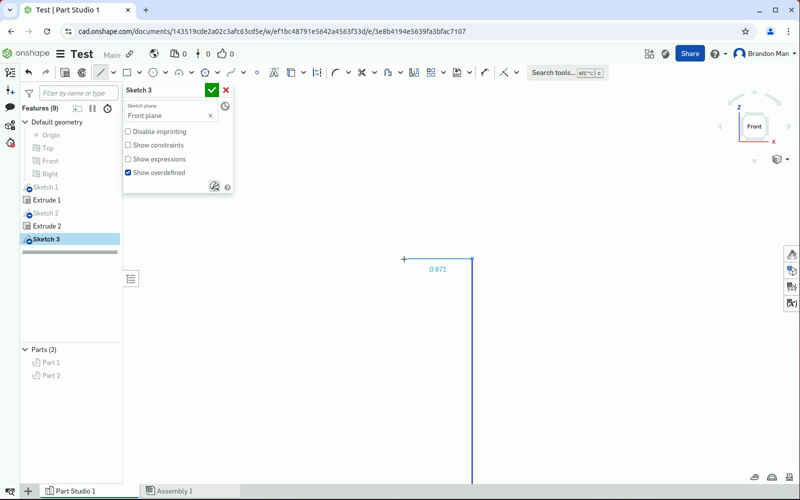
scroll(-6)
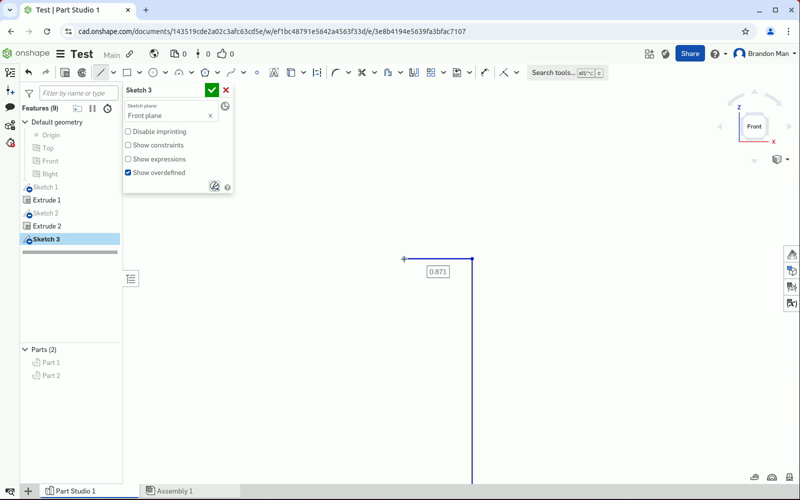
scroll(-6)
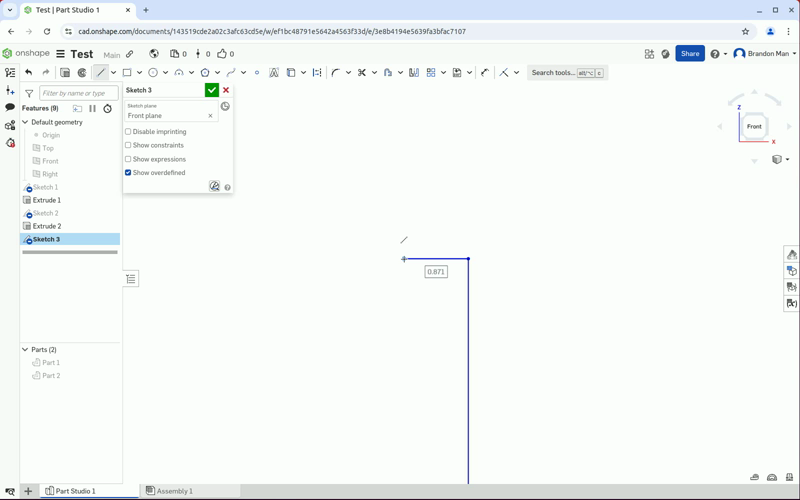
scroll(-6)
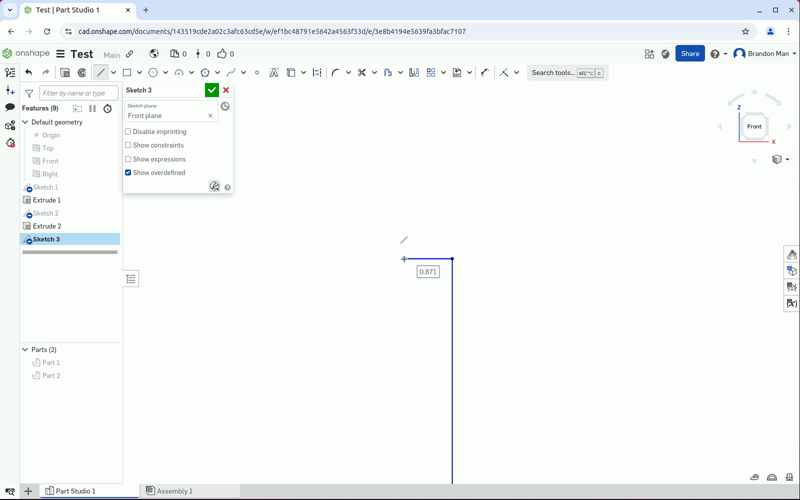
scroll(-6)
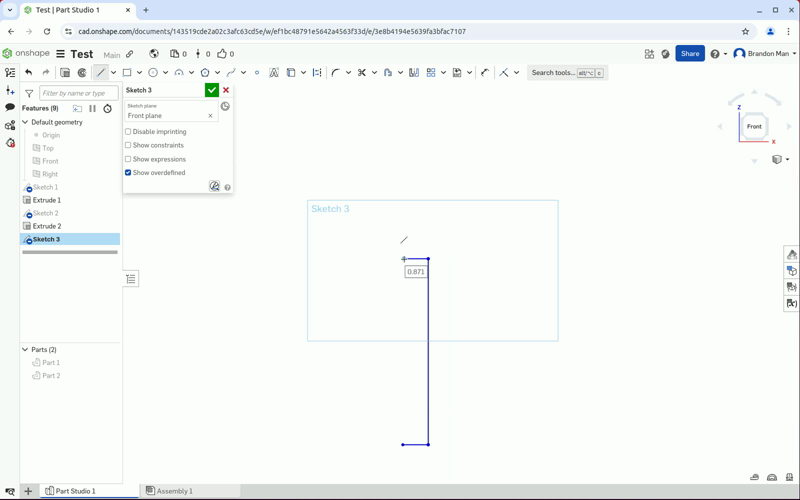
scroll(-6)
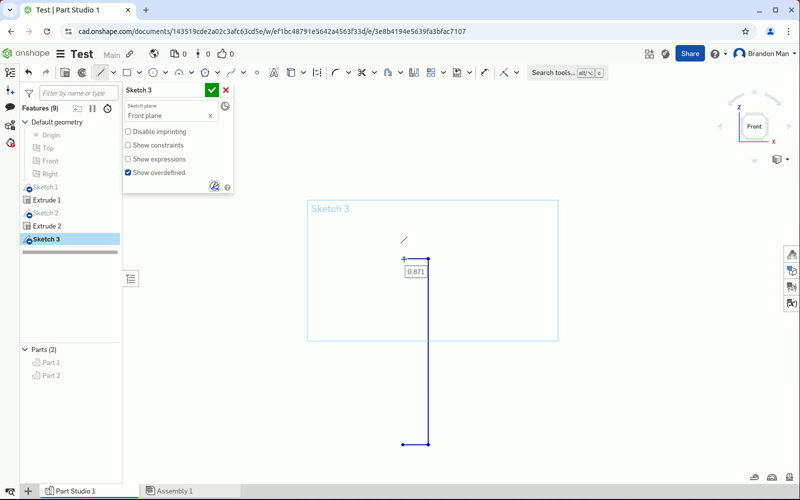
scroll(-6)
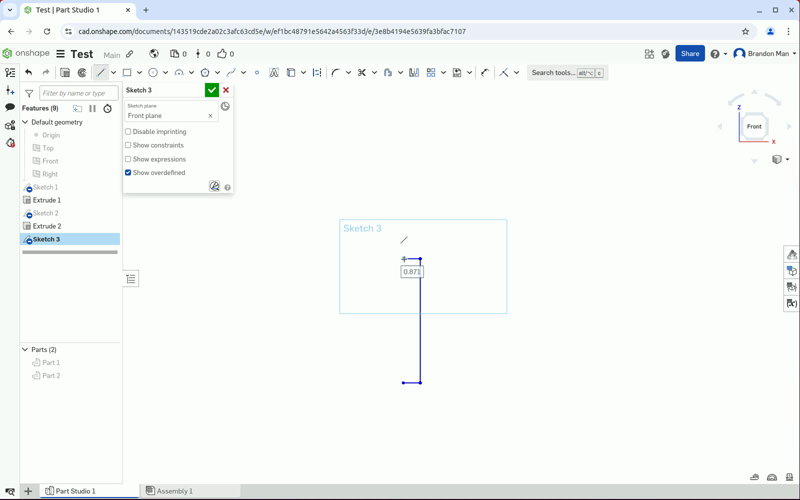
scroll(-6)
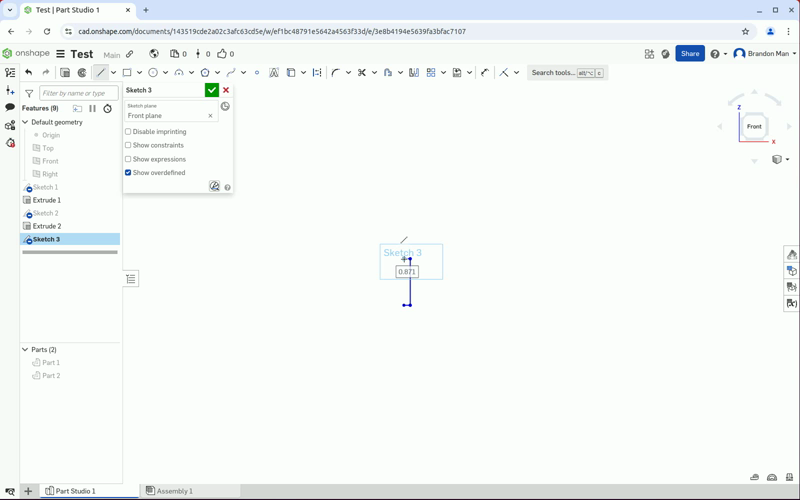
key_up(shift)
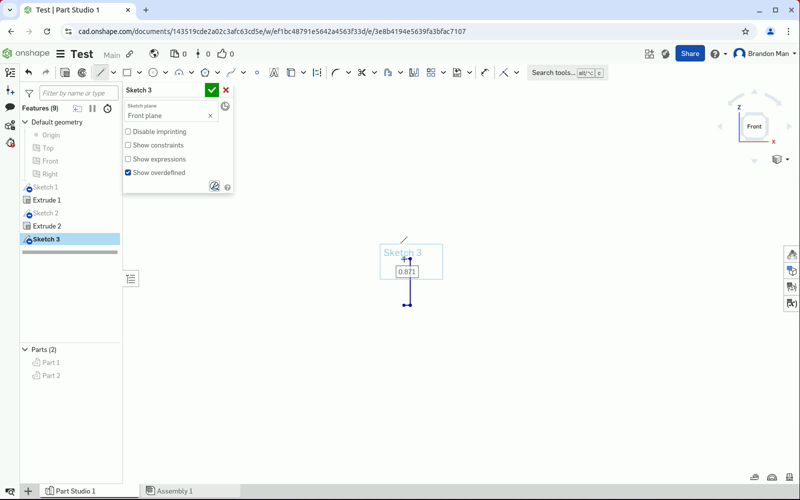
mouse_move(434, 258)
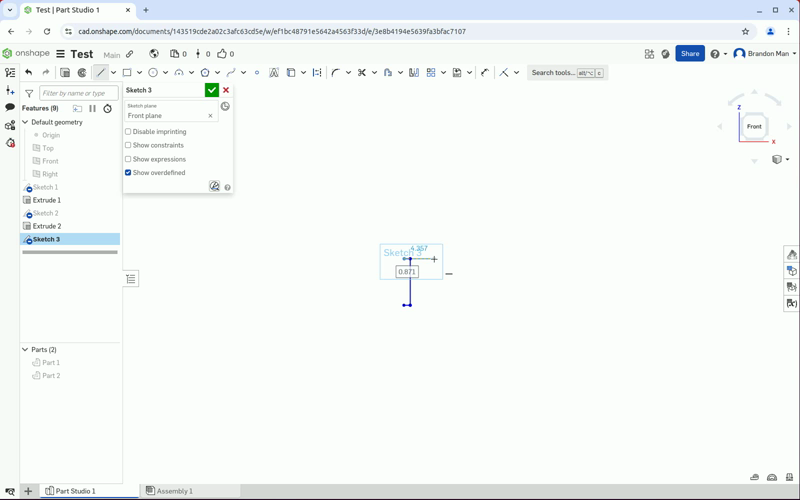
key_down(shift)
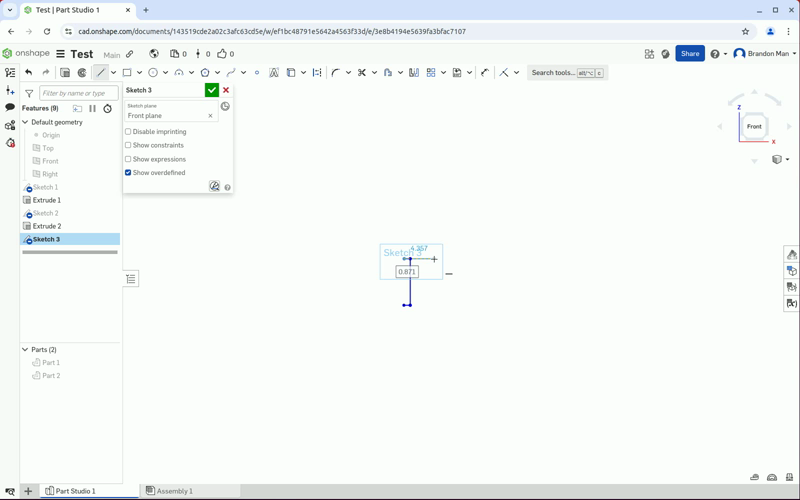
mouse_move(404, 305)
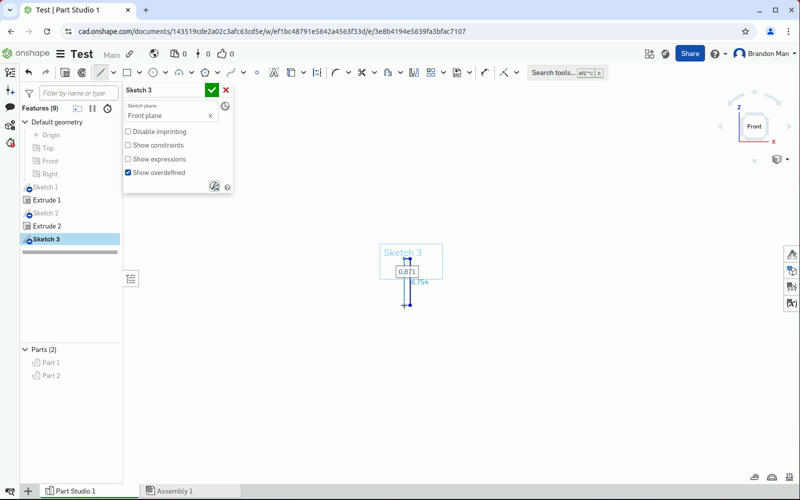
key_up(shift)
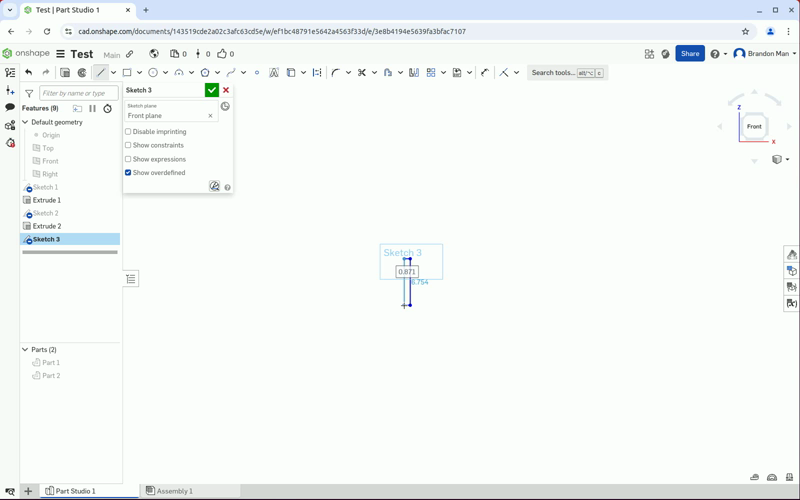
click(404, 305)
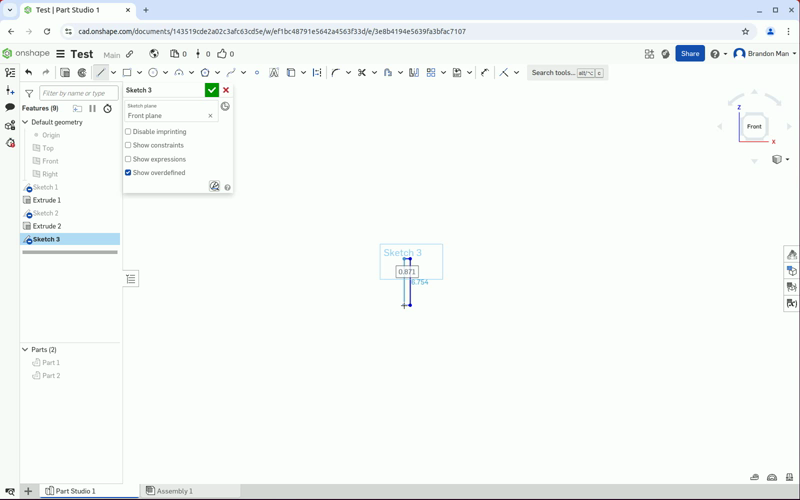
key(esc)
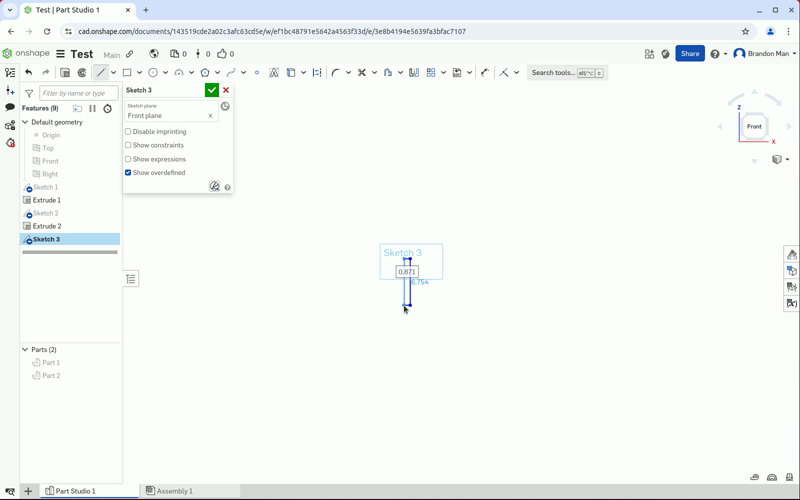
mouse_move(409, 260)
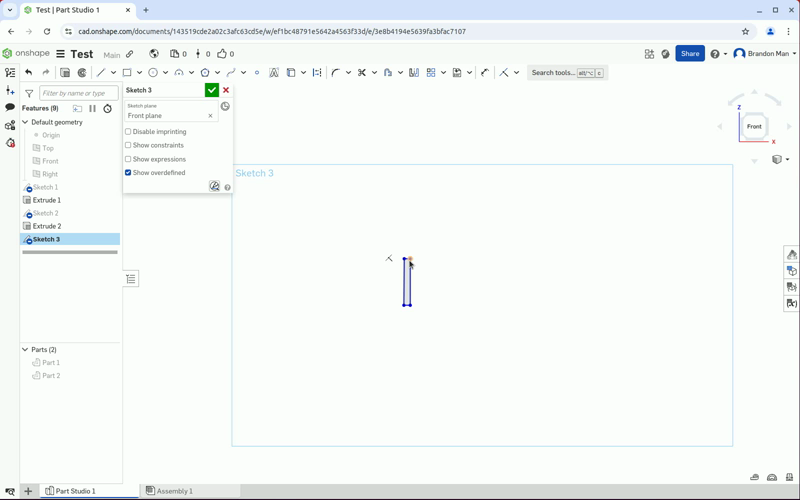
scroll(6)
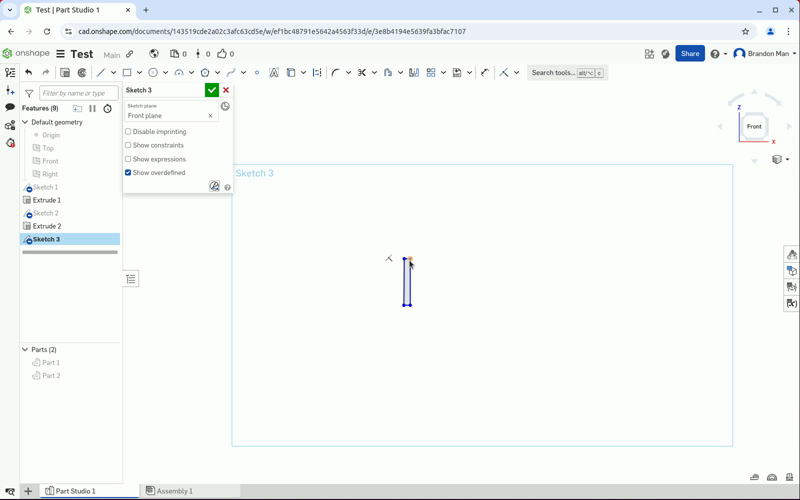
scroll(6)
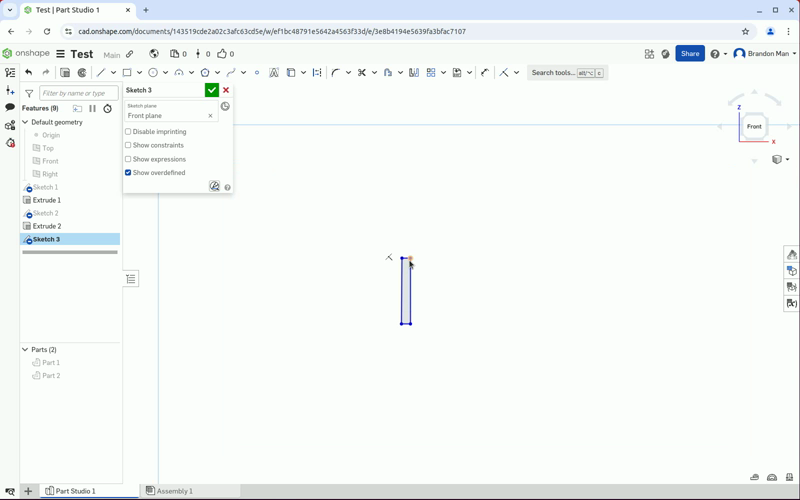
scroll(6)
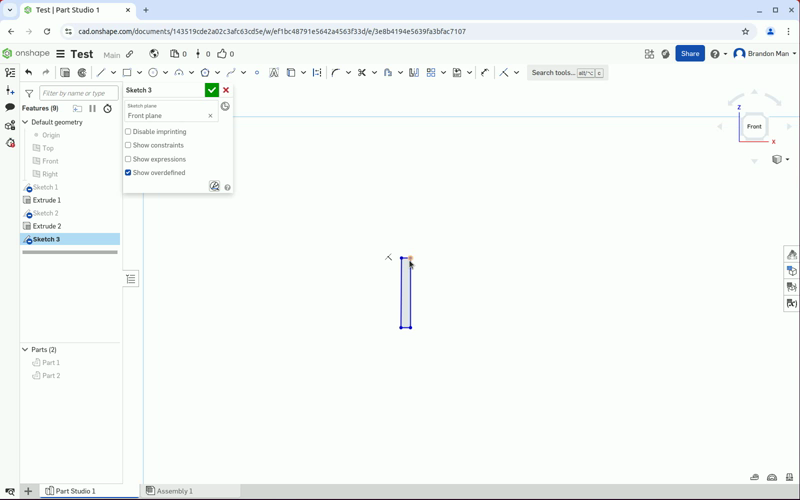
scroll(6)
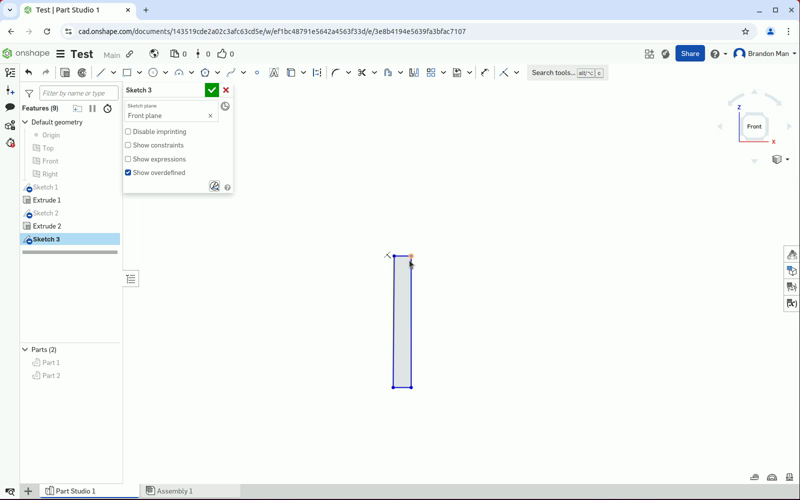
scroll(6)
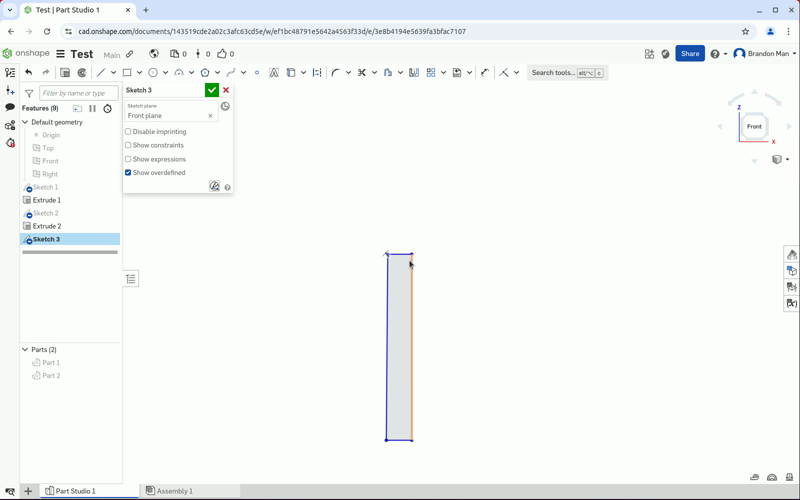
scroll(6)
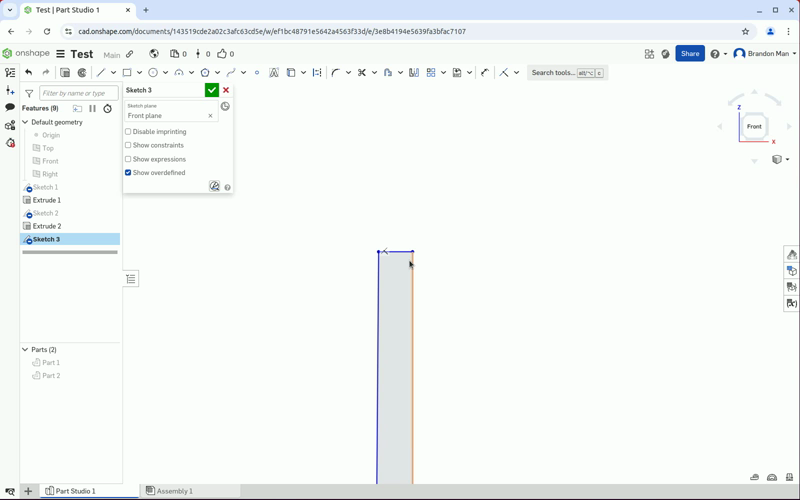
scroll(6)
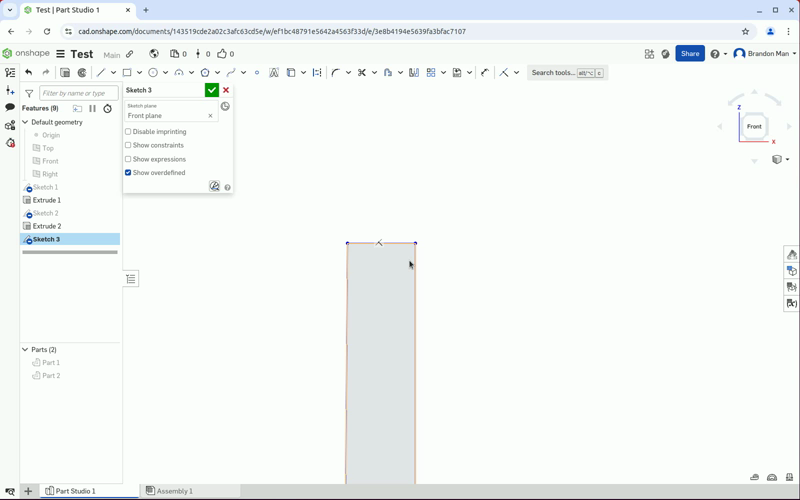
click(409, 260)
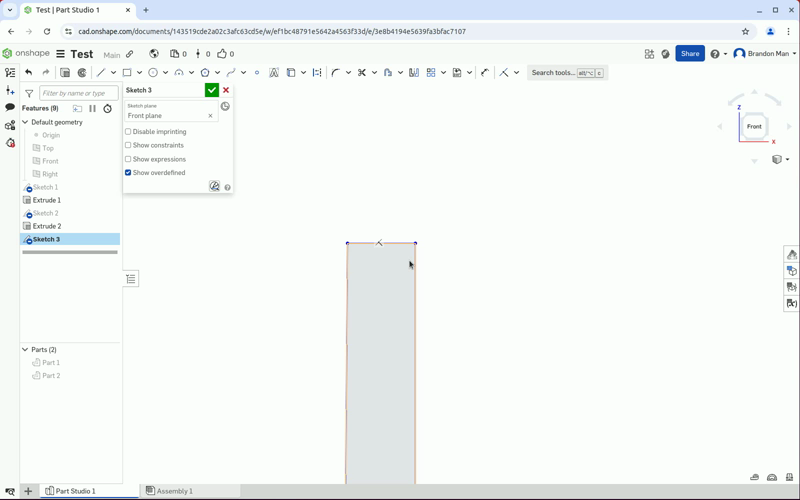
scroll(-6)
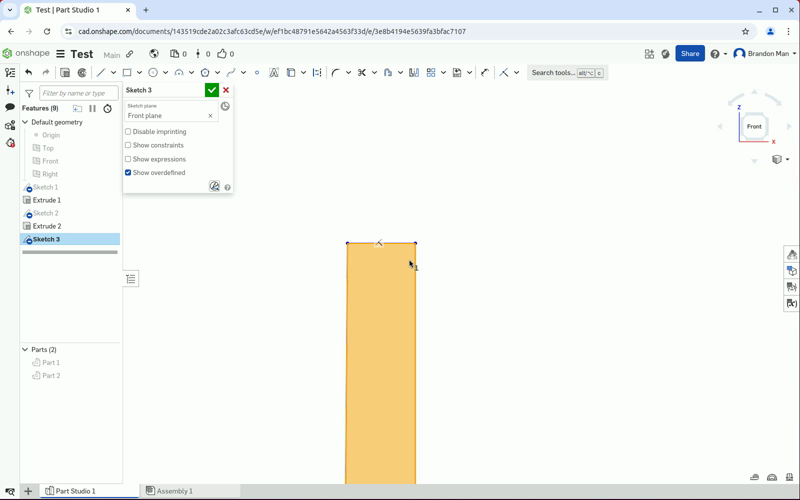
scroll(-6)
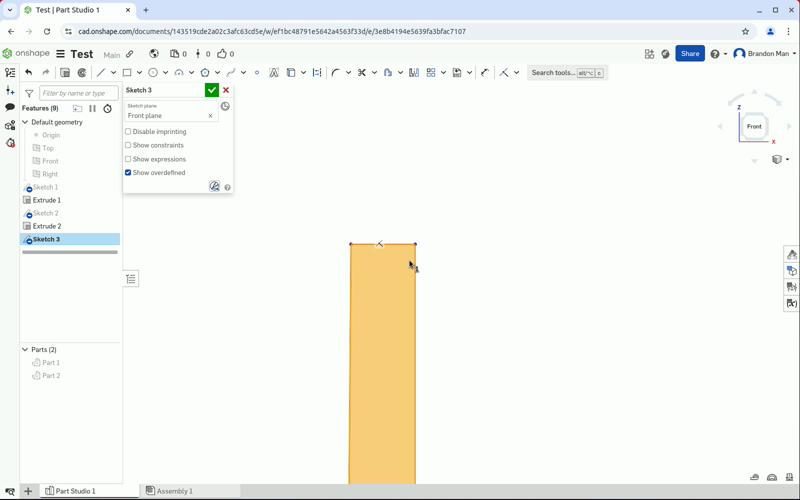
scroll(-6)
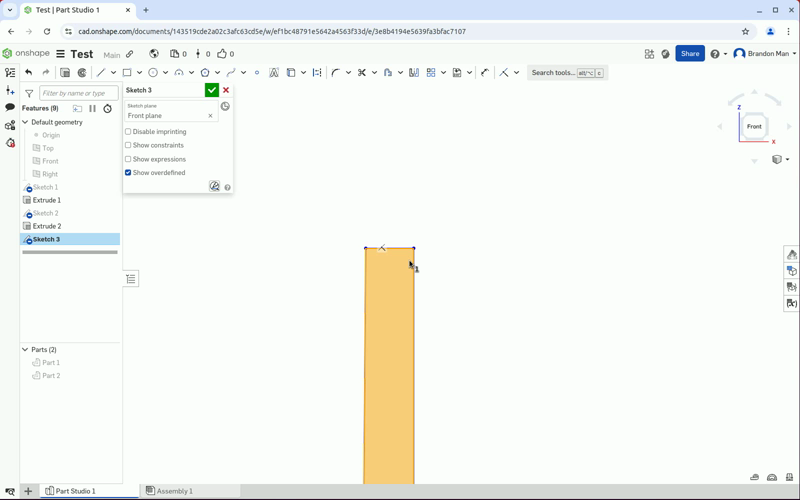
scroll(-6)
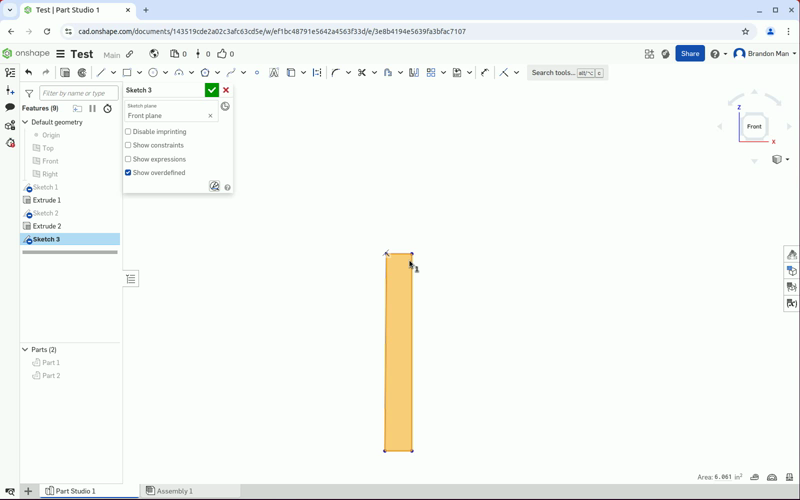
scroll(-6)
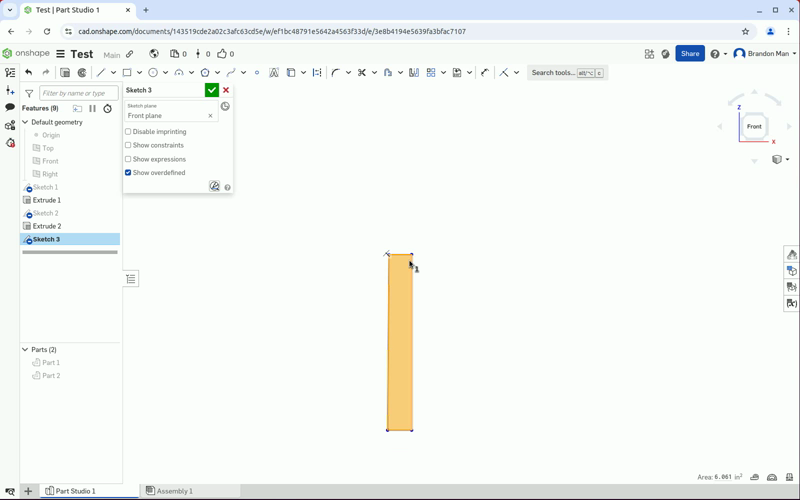
scroll(-6)
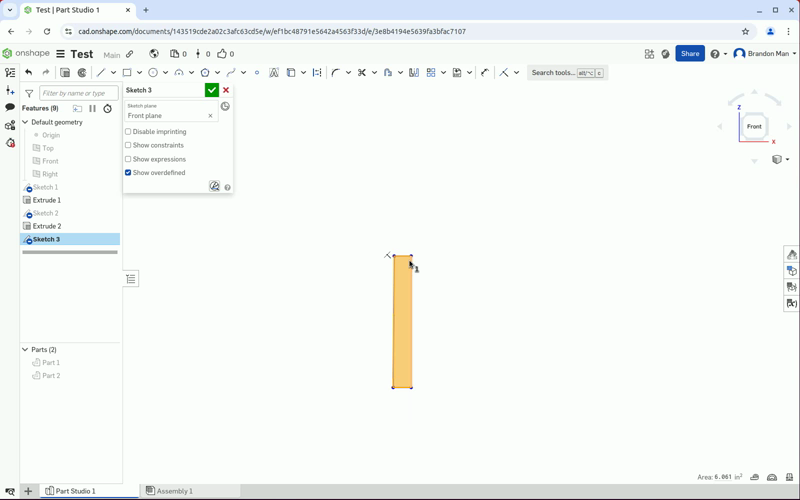
scroll(-6)
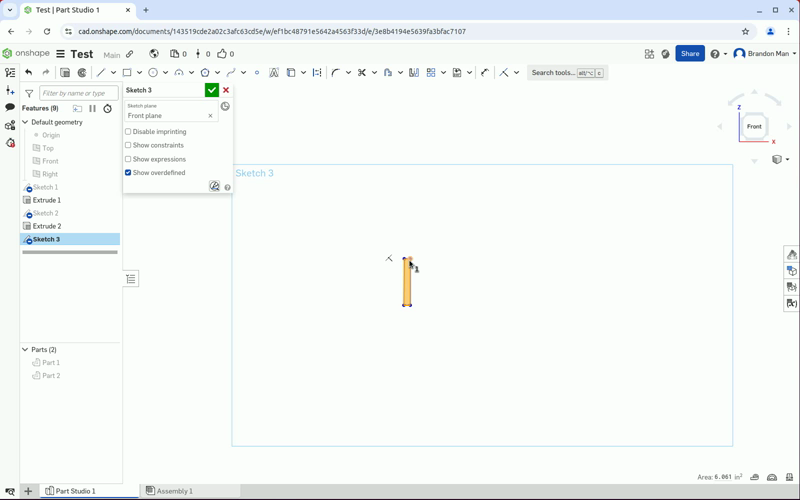
mouse_move(73, 352)
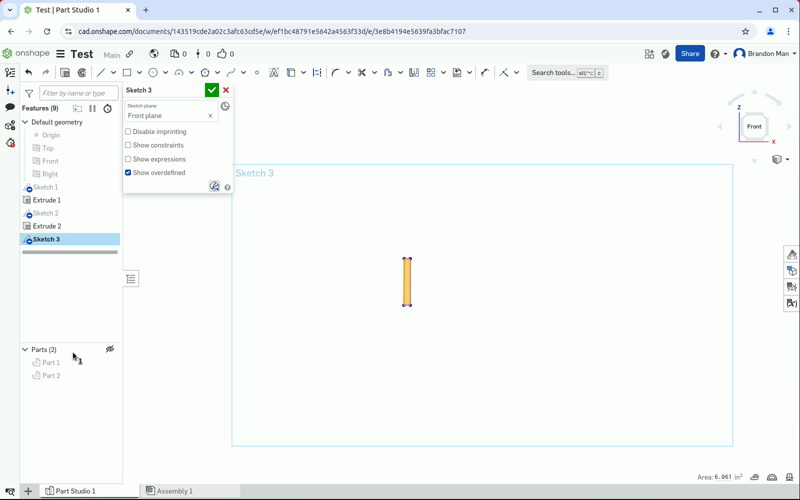
key(shift+y)
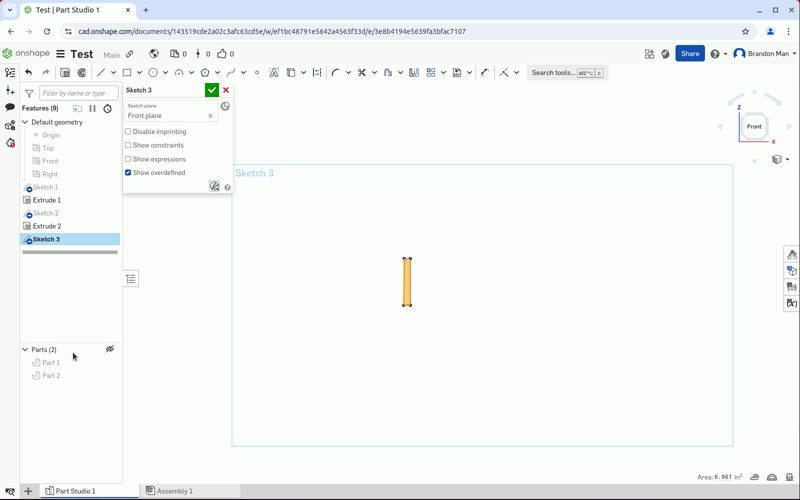
key(shift+e)
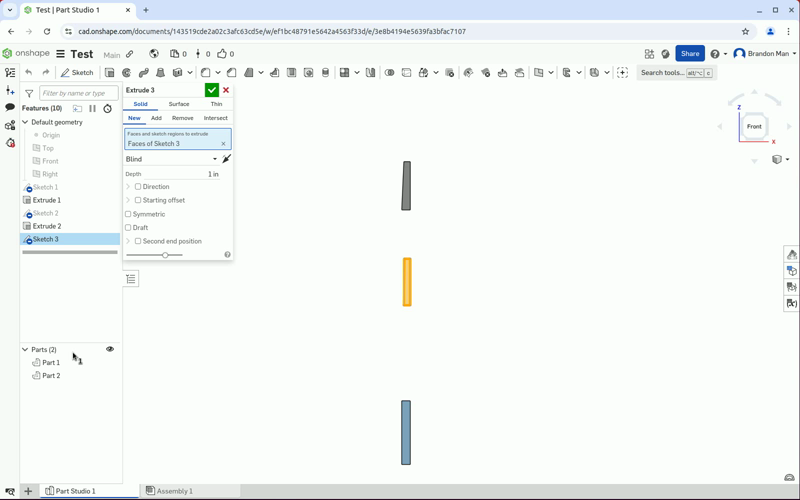
mouse_move(143, 106)
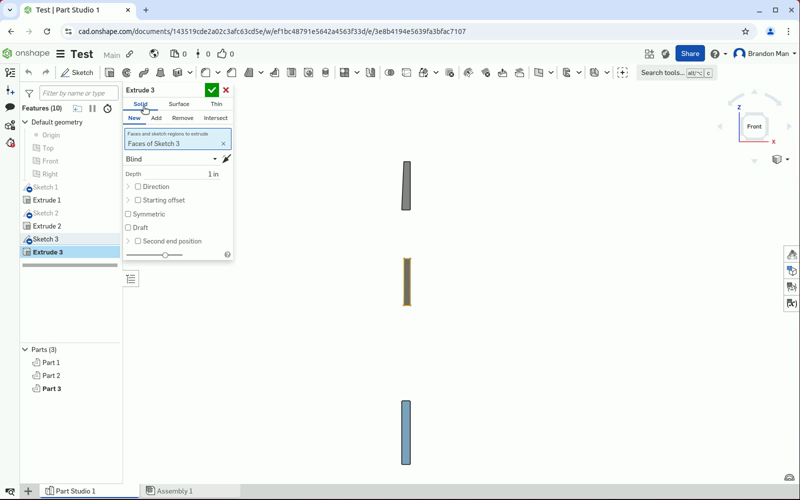
click(143, 106)
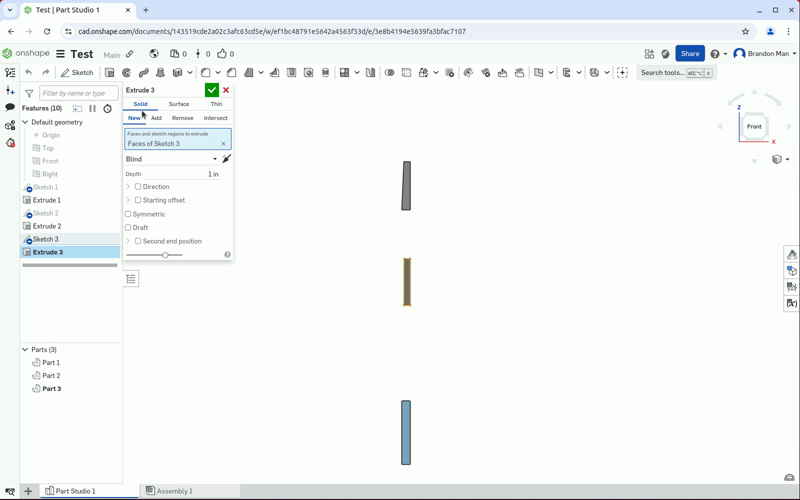
mouse_move(137, 120)
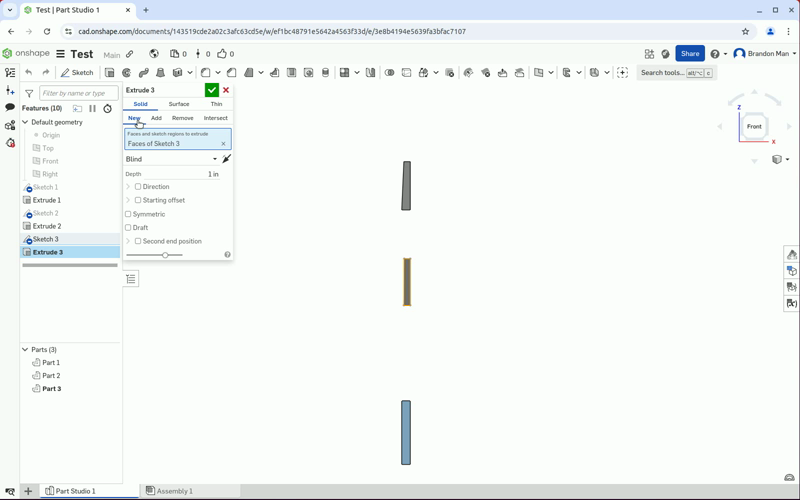
click(137, 120)
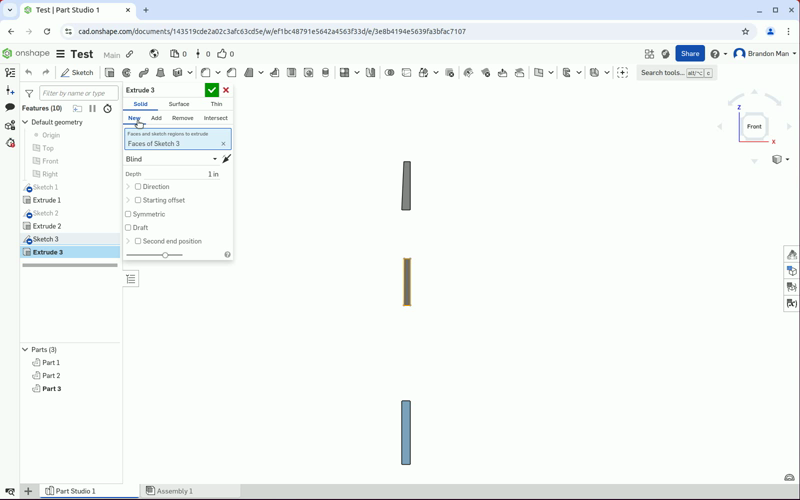
key(tab, 4)
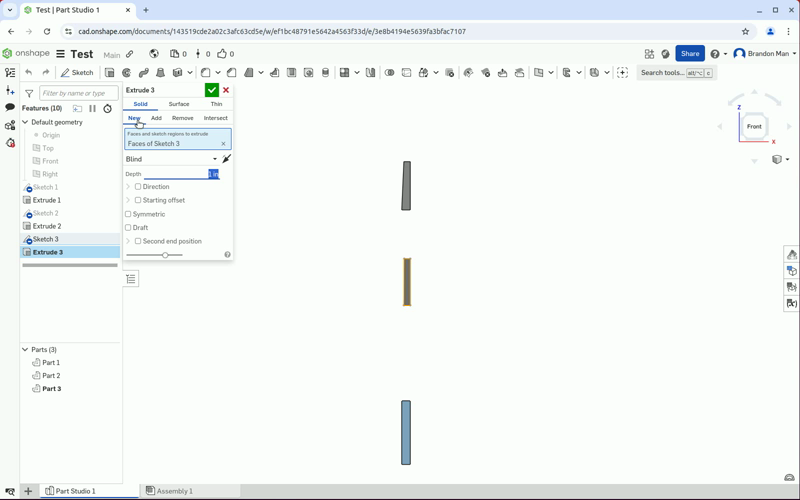
text(1.444)
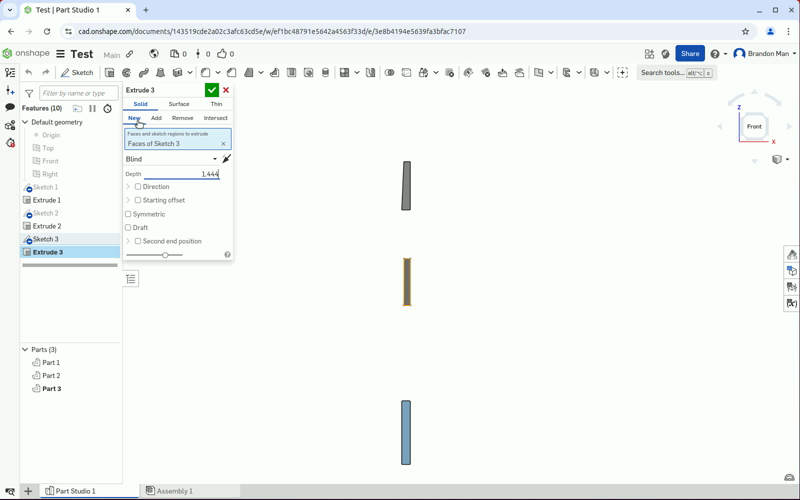
key(tab, 3)
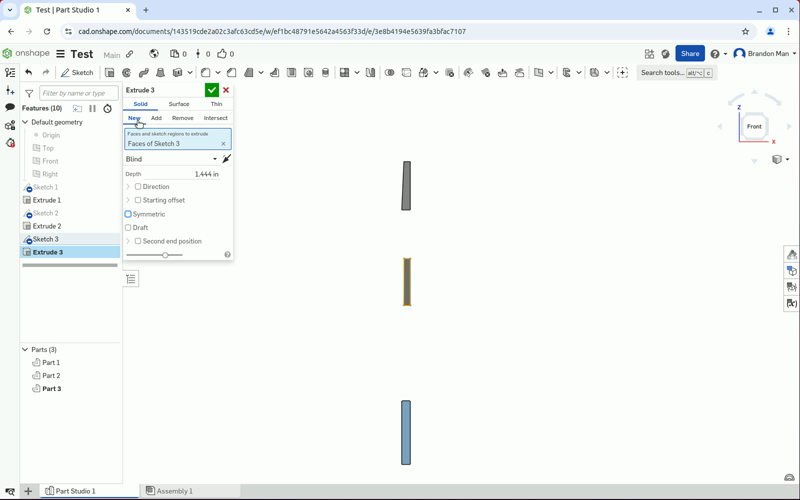
key(space)
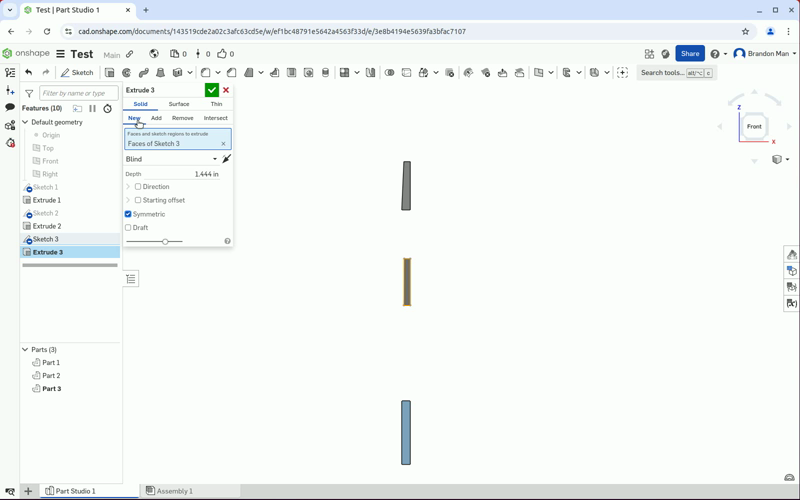
key(enter)
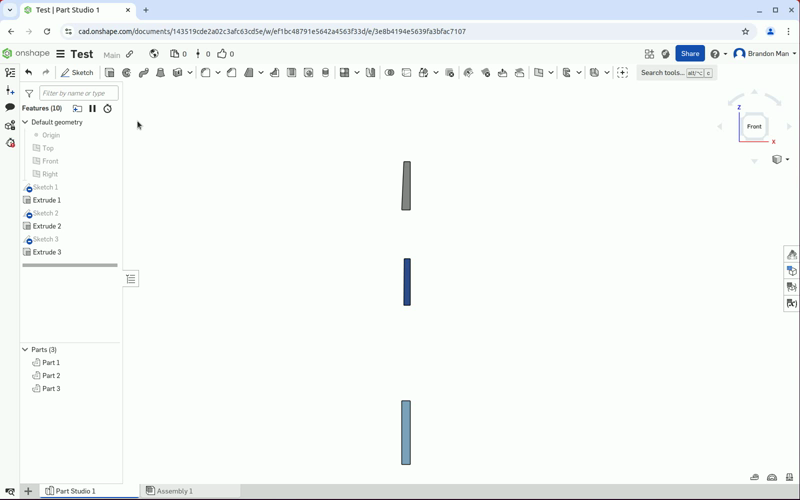
key(shift+h)
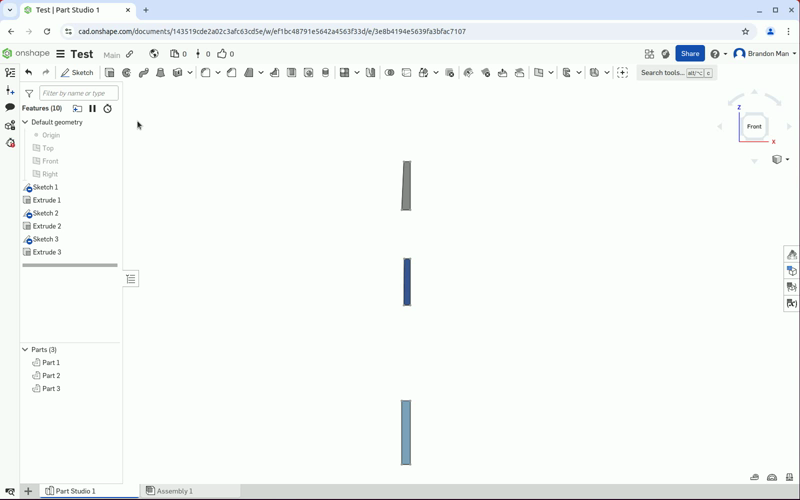
key(shift+h)
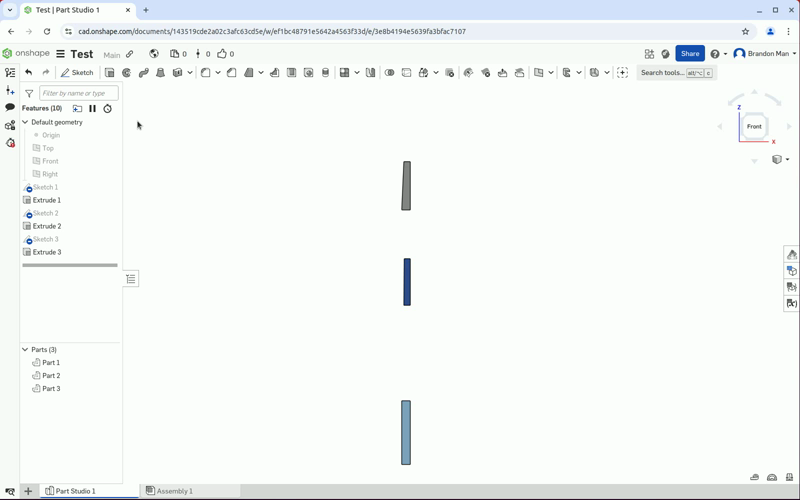
mouse_move(73, 189)
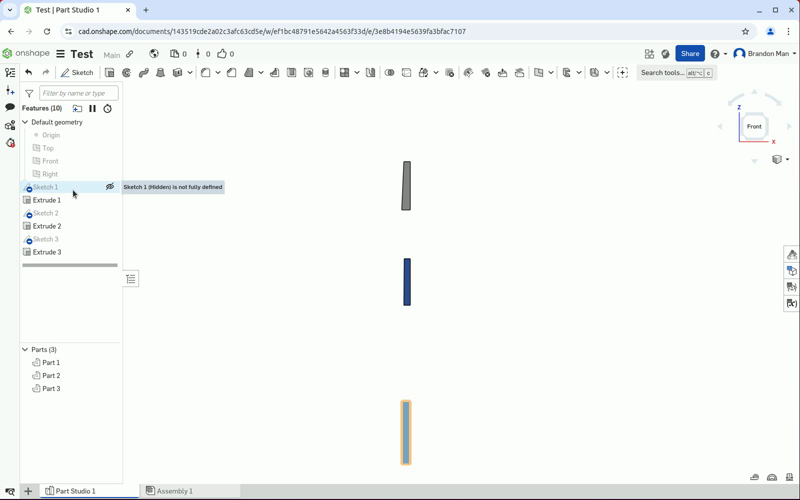
click(73, 189)
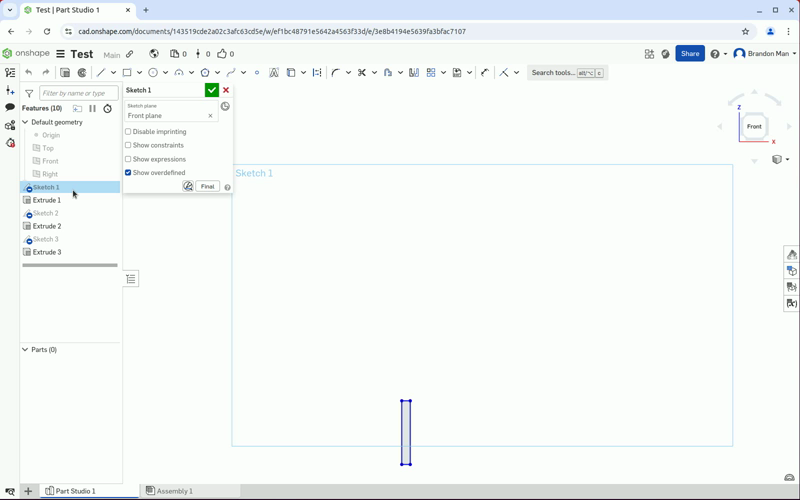
mouse_move(229, 92)
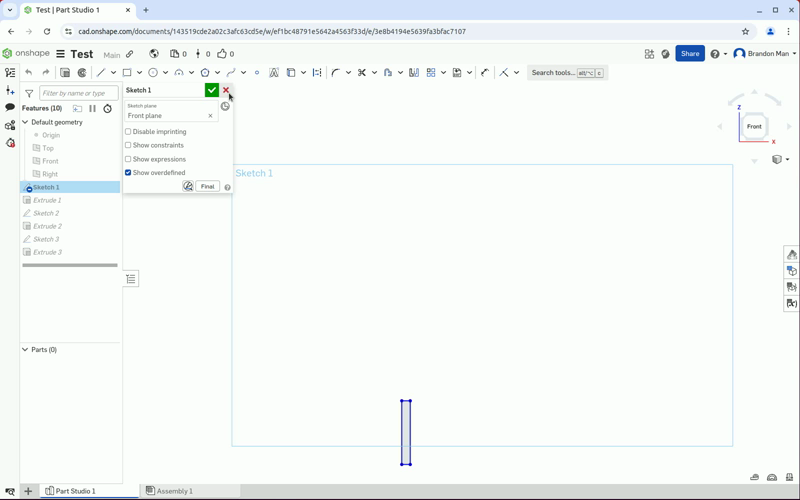
click(229, 92)
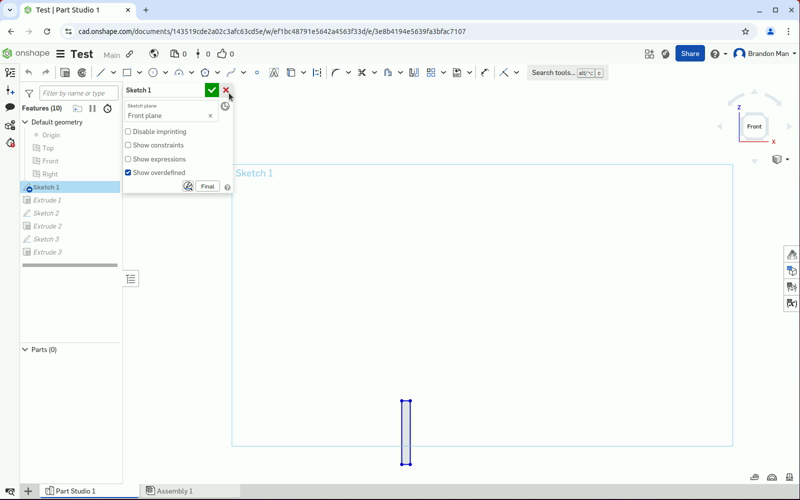
key(shift+s)
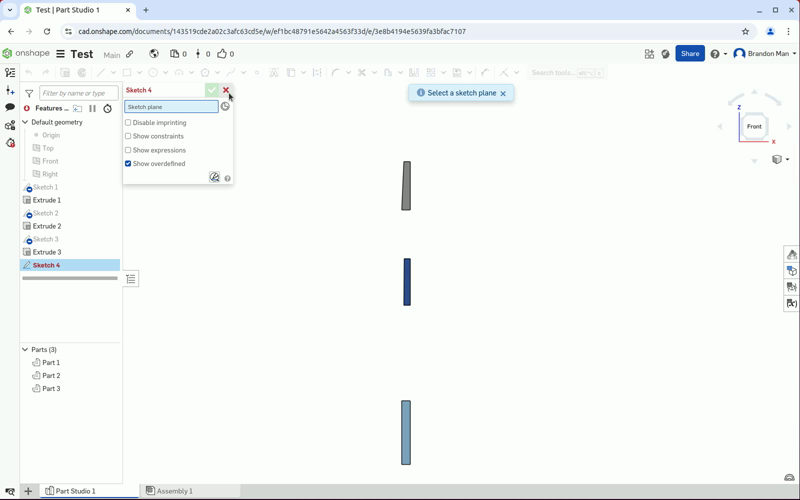
mouse_move(73, 163)
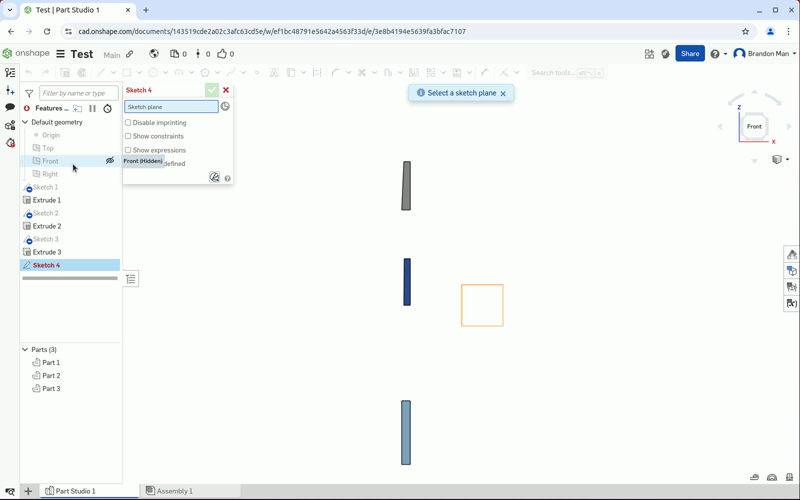
click(73, 163)
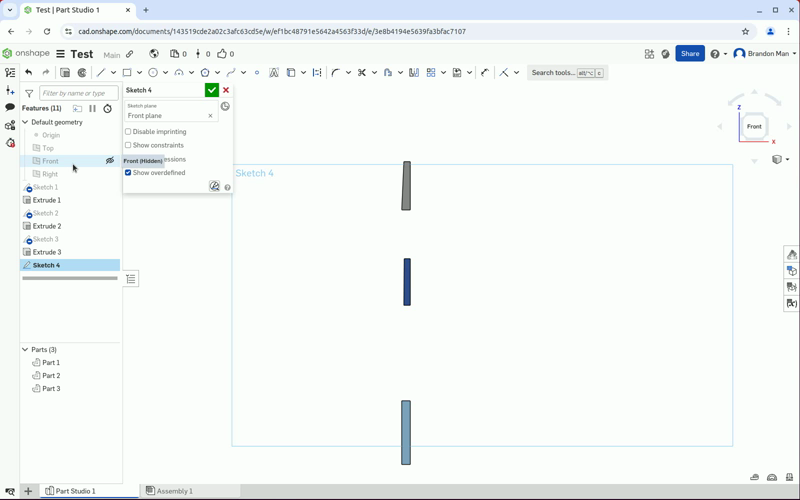
mouse_move(73, 352)
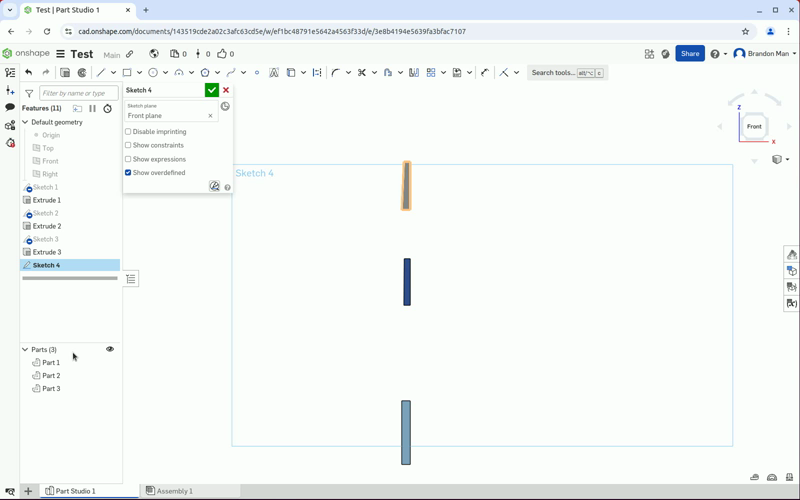
key(y)
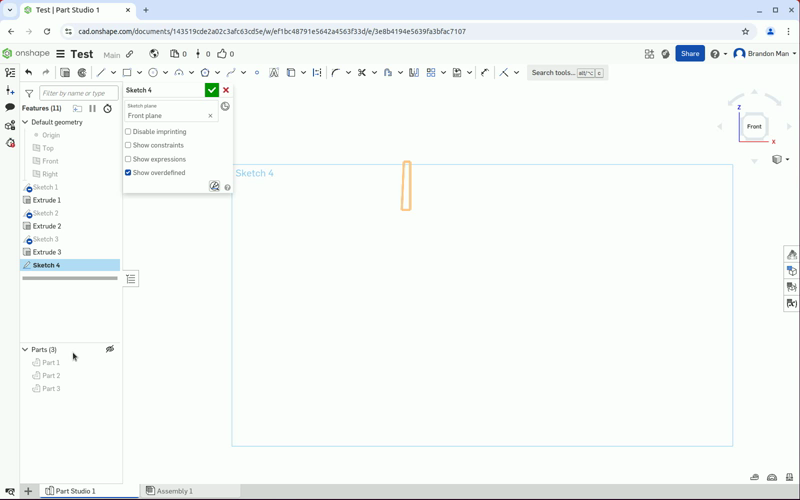
key(l)
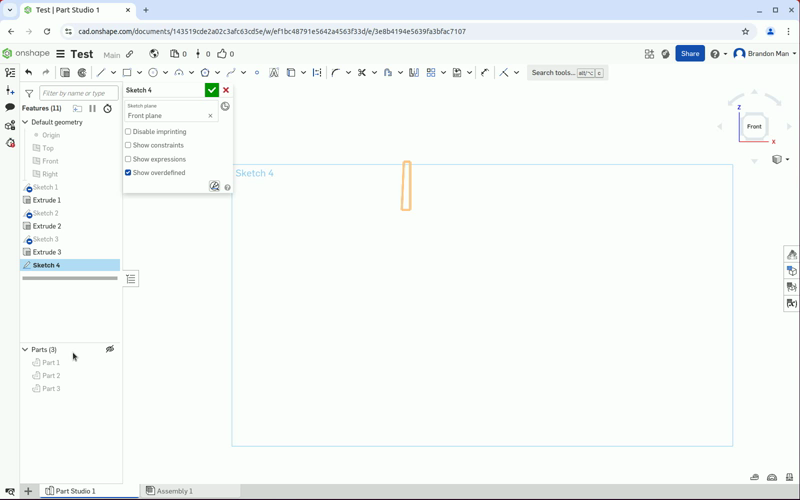
key_down(shift)
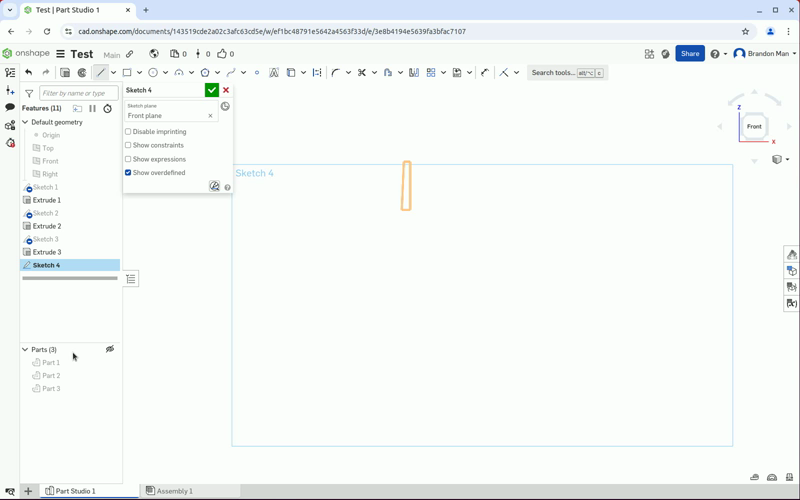
mouse_move(512, 395)
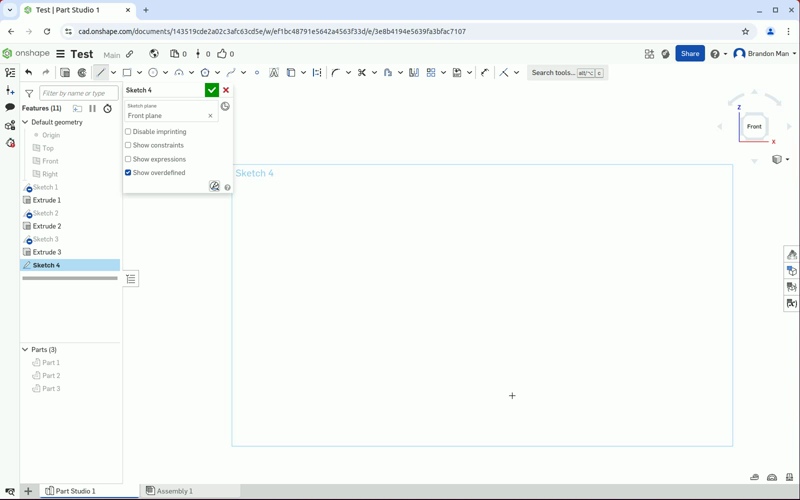
click(512, 395)
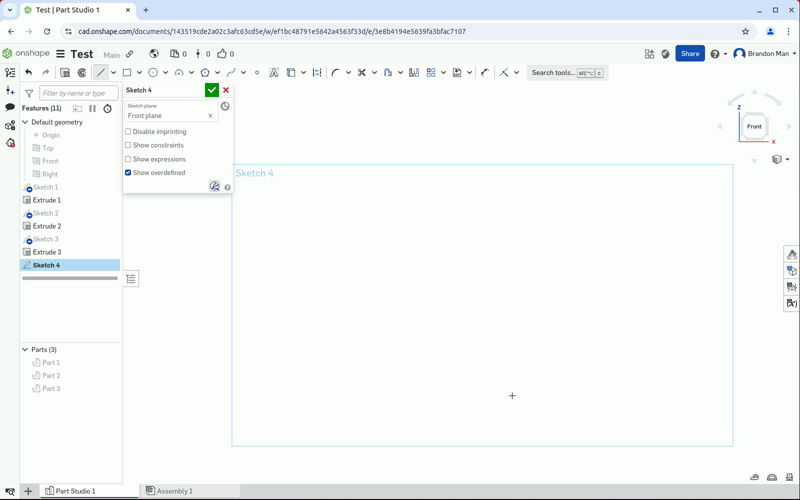
key_up(shift)
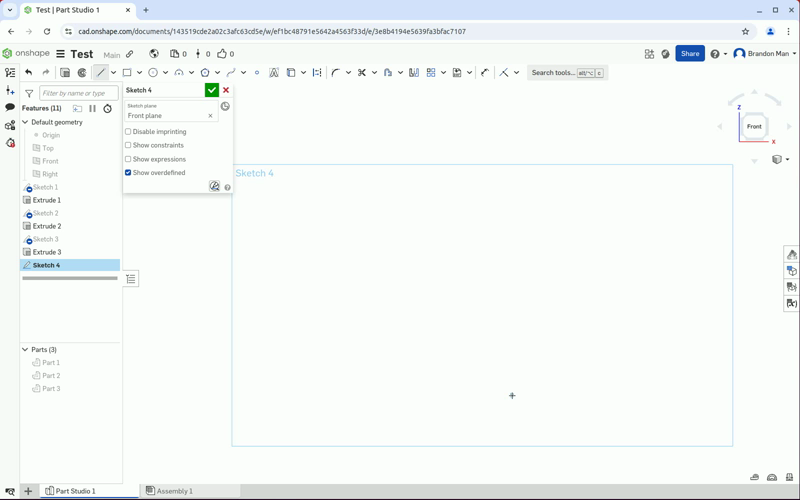
key_down(shift)
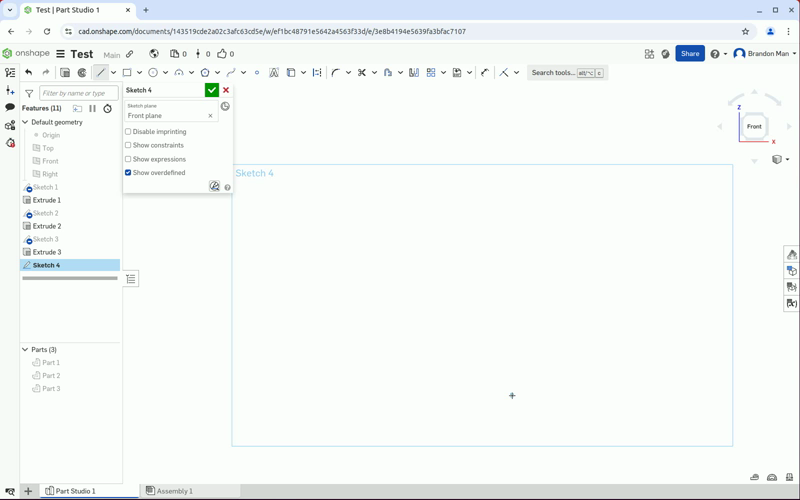
mouse_move(542, 395)
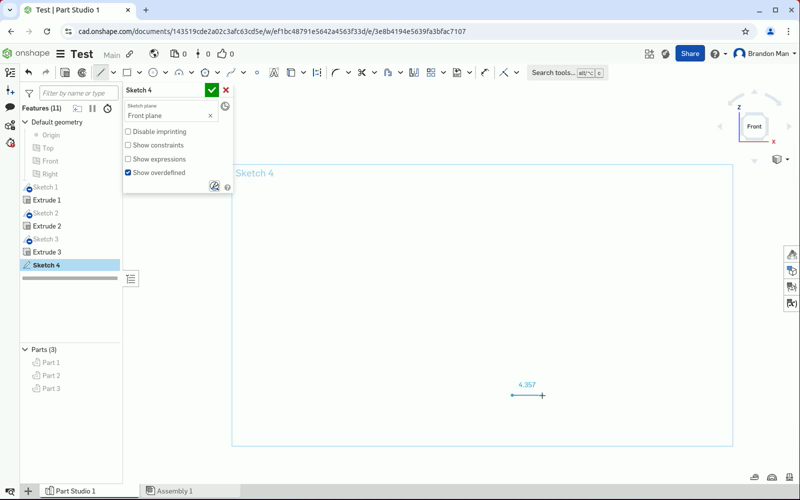
mouse_move(518, 395)
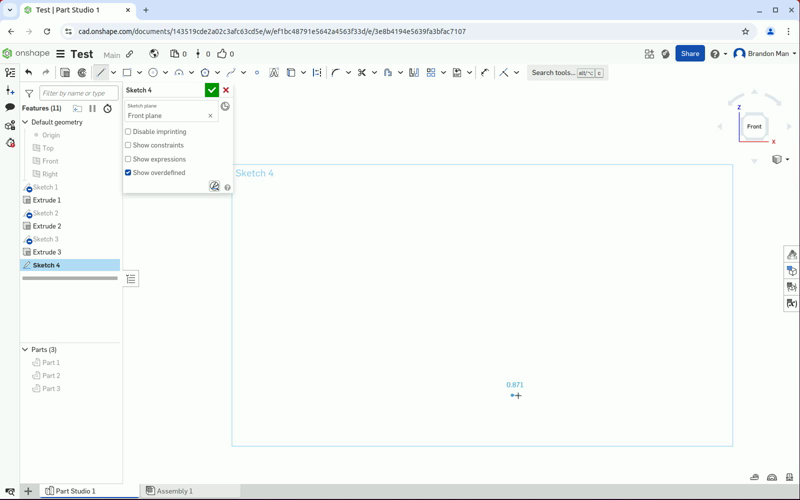
scroll(6)
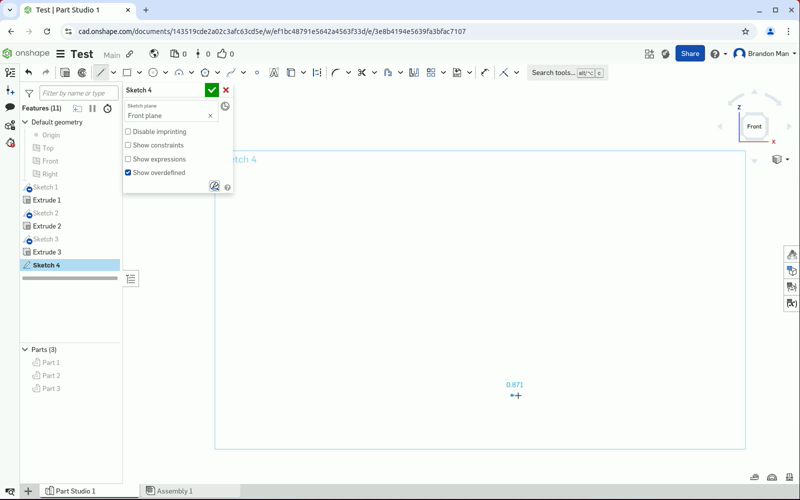
scroll(6)
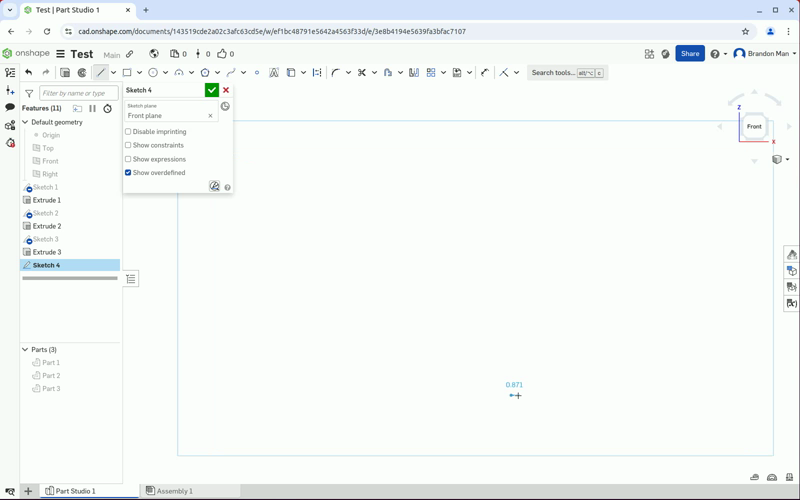
scroll(6)
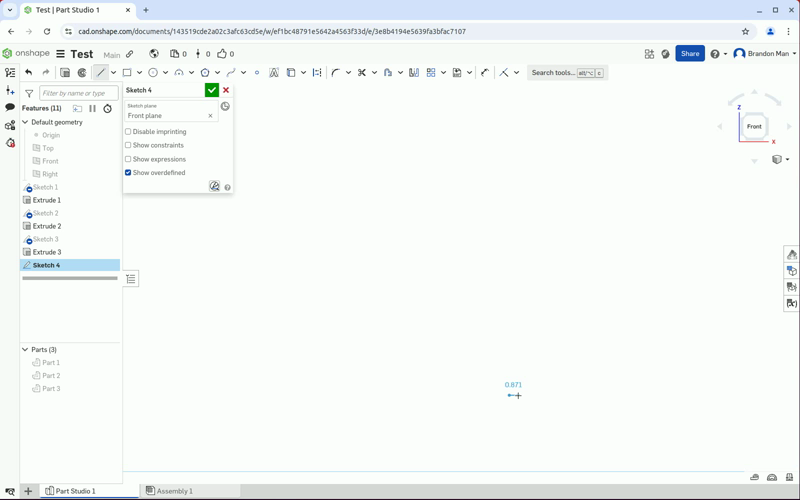
scroll(6)
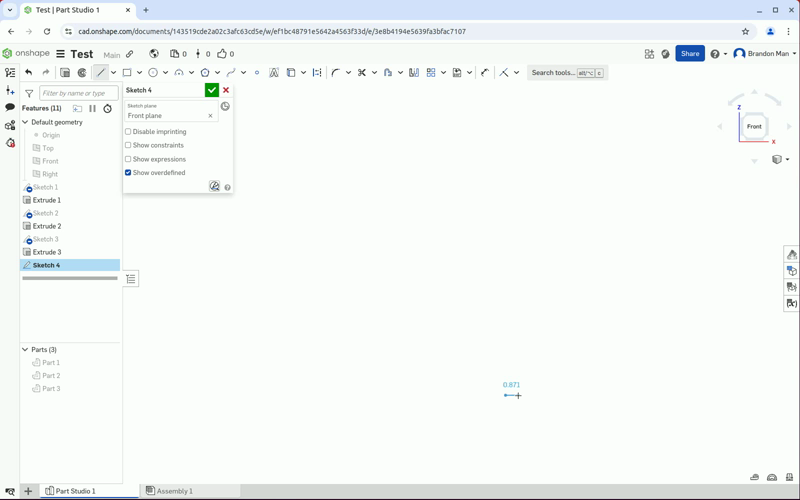
scroll(6)
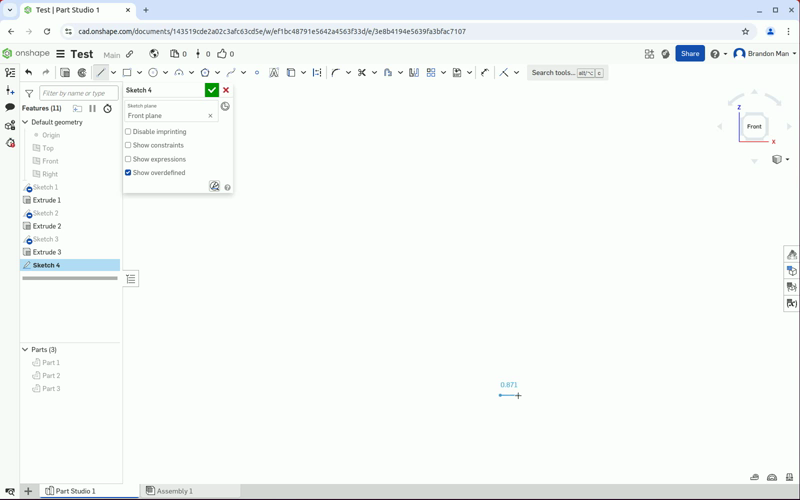
scroll(6)
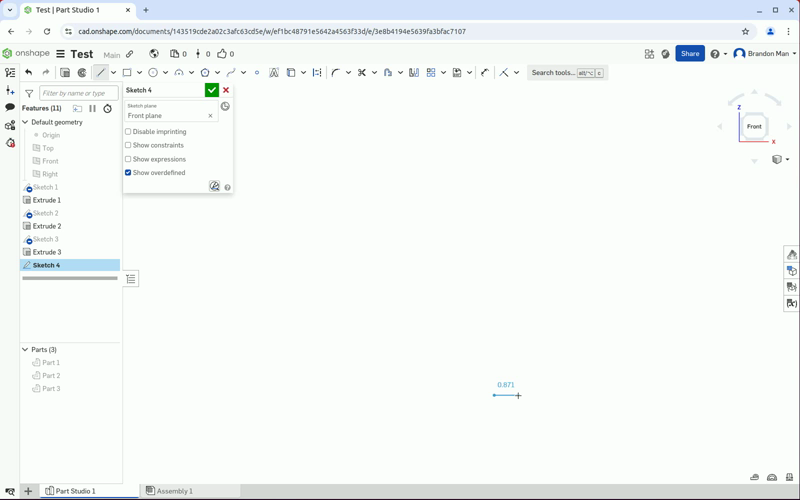
scroll(6)
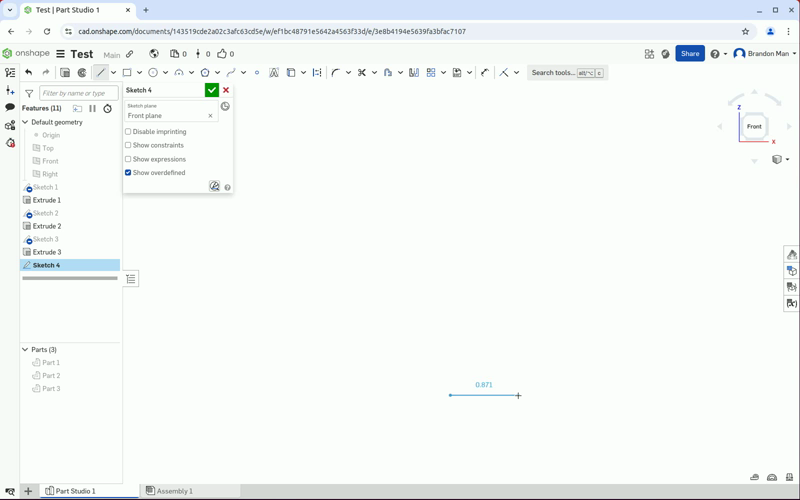
click(518, 395)
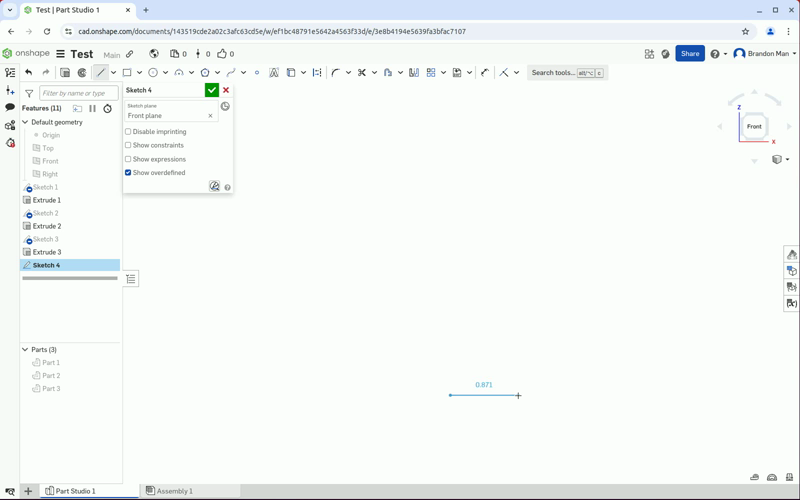
scroll(-6)
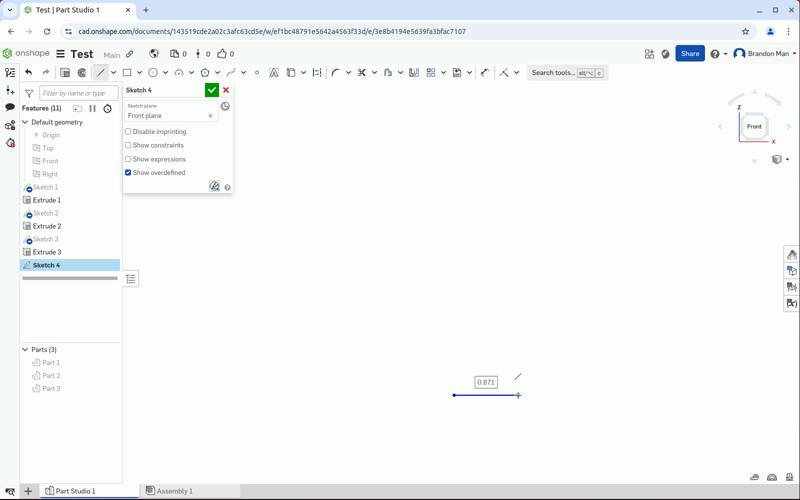
scroll(-6)
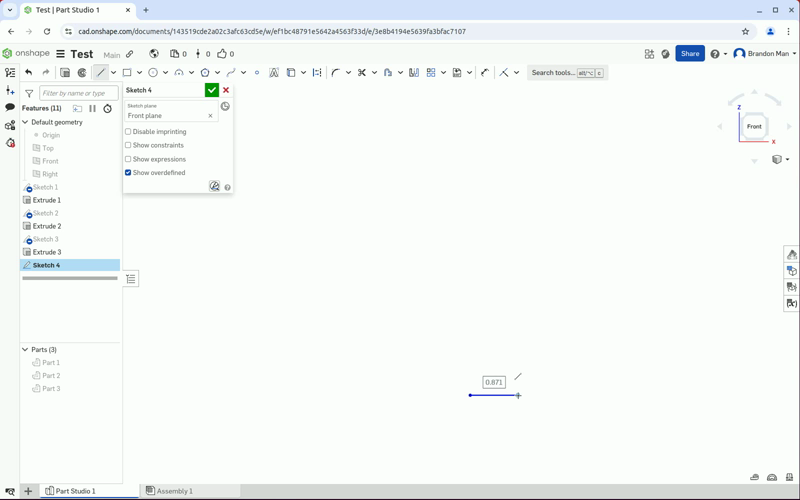
scroll(-6)
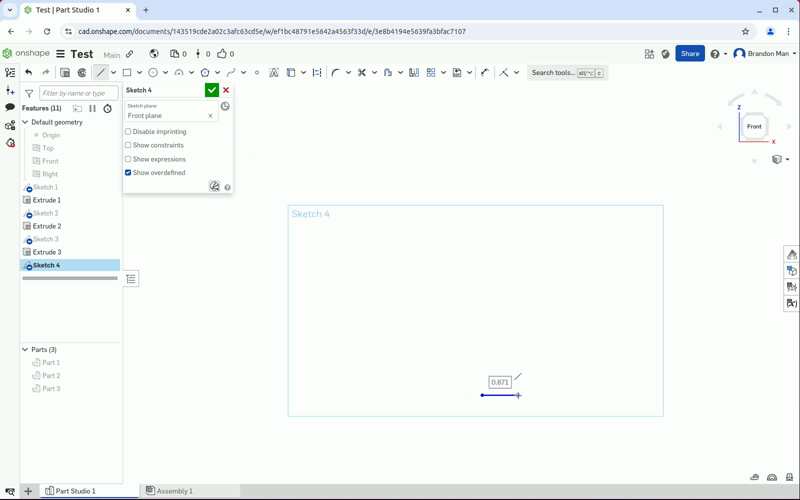
scroll(-6)
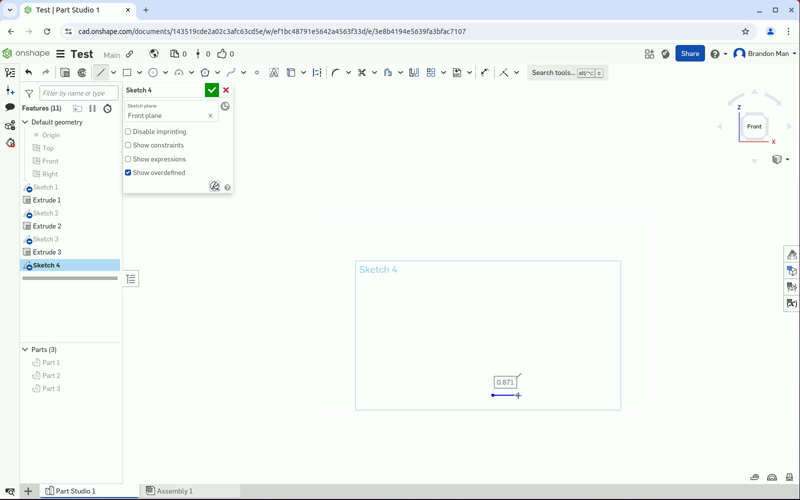
scroll(-6)
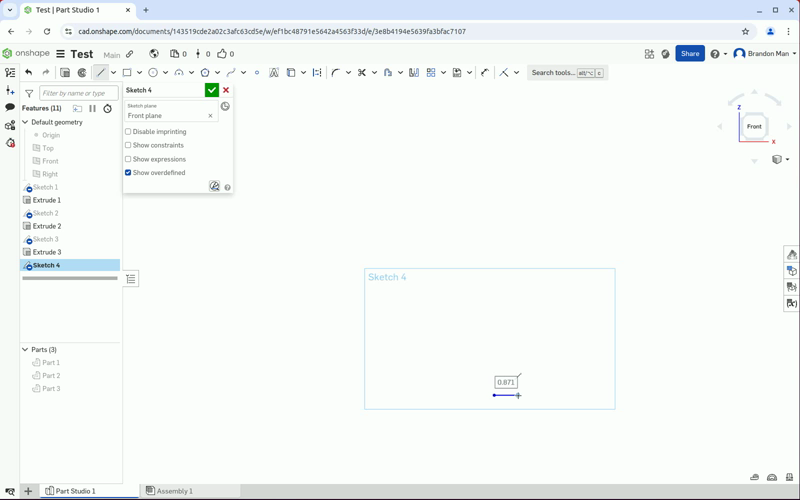
scroll(-6)
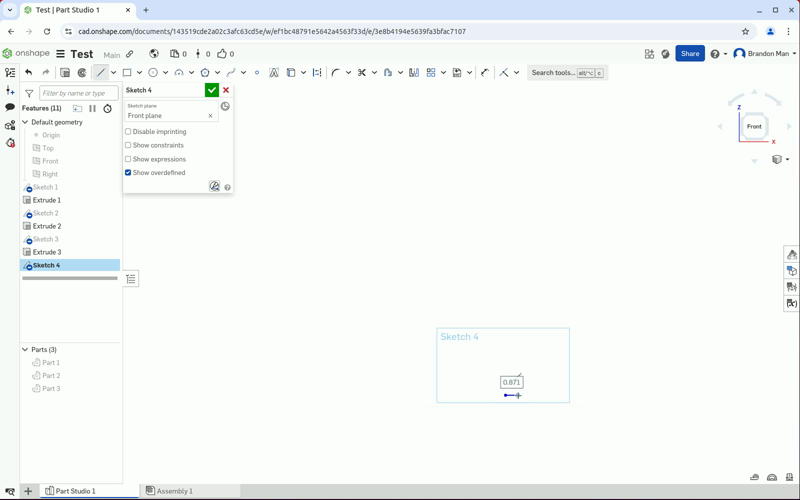
scroll(-6)
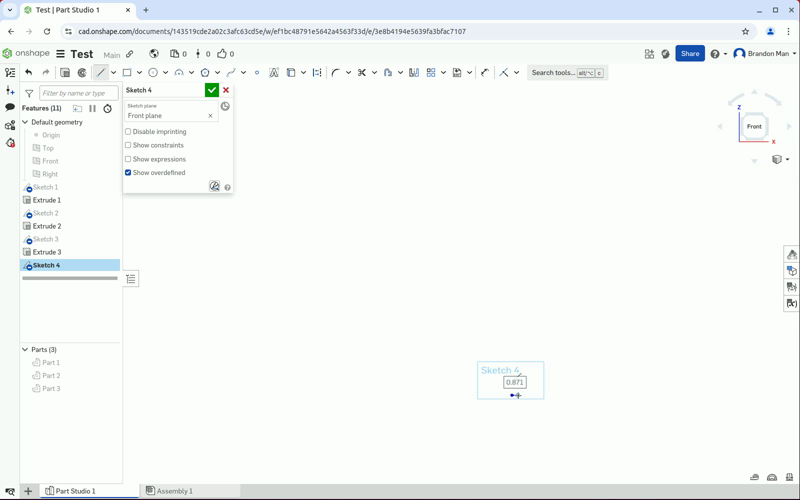
key_up(shift)
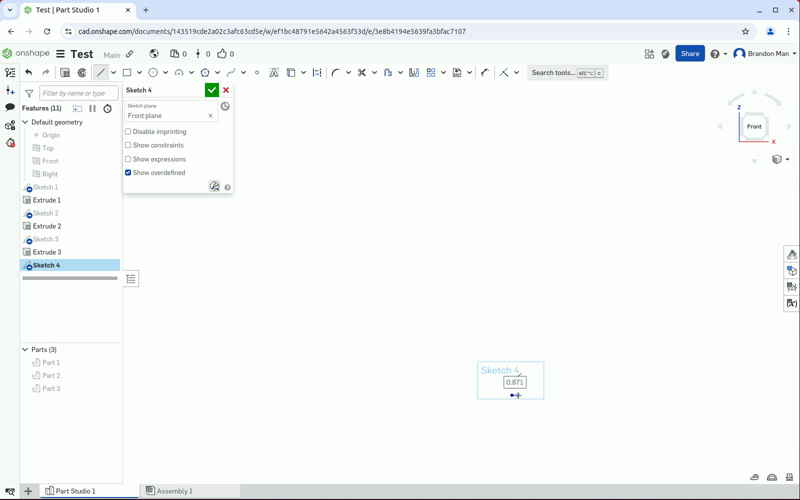
key_down(shift)
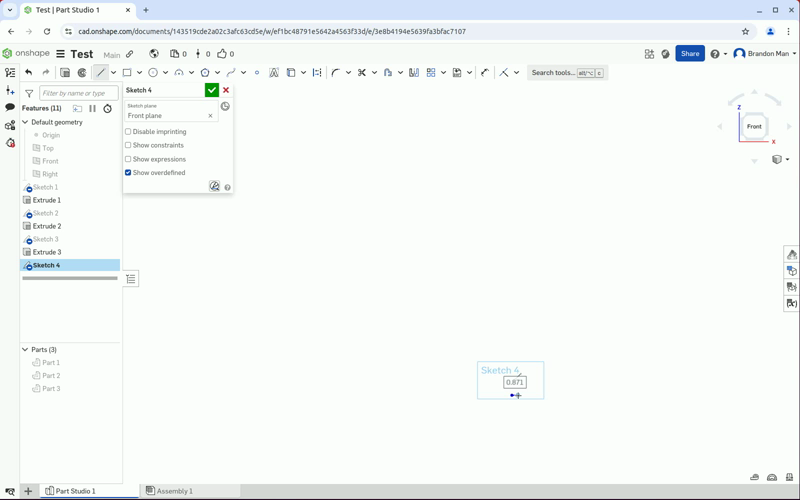
mouse_move(548, 395)
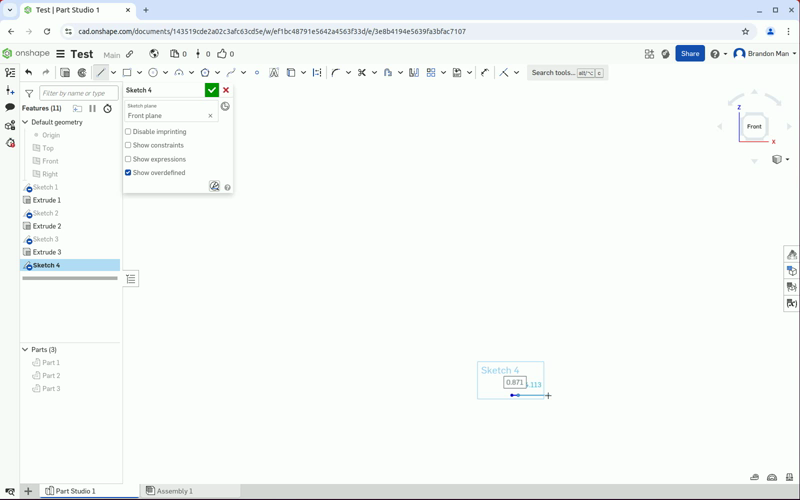
mouse_move(518, 350)
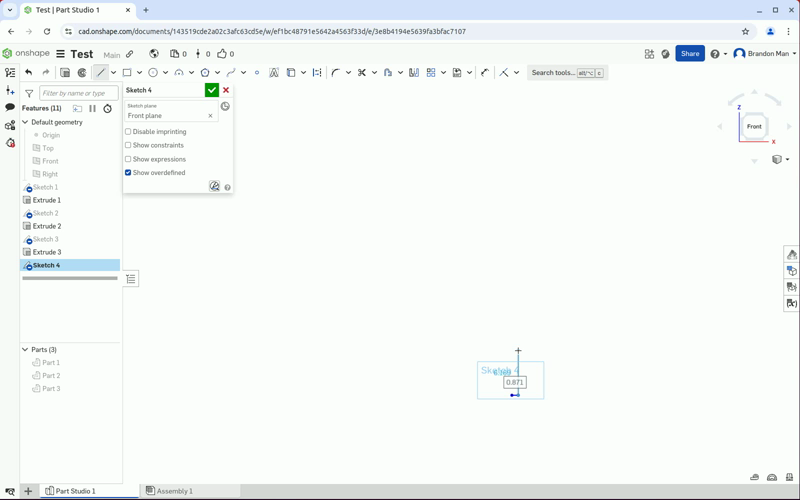
click(518, 350)
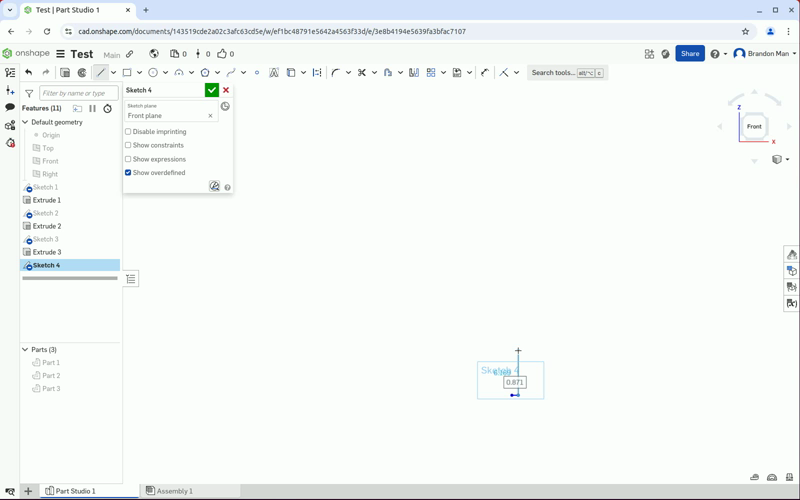
key_up(shift)
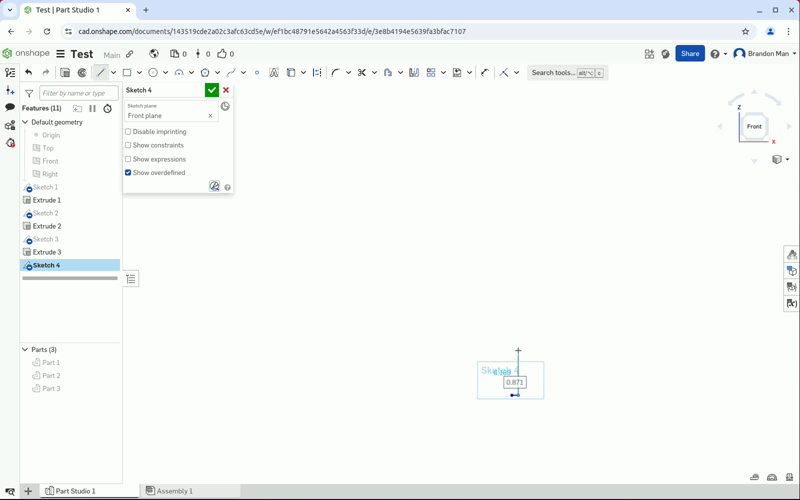
key_down(shift)
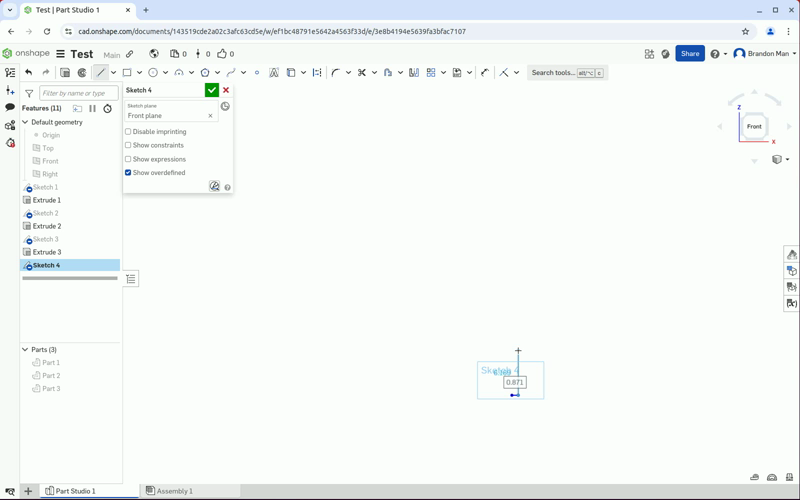
mouse_move(548, 350)
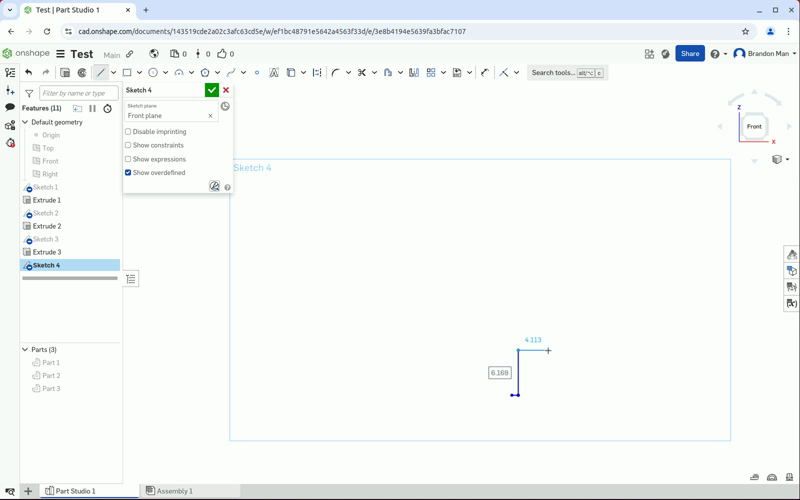
mouse_move(512, 350)
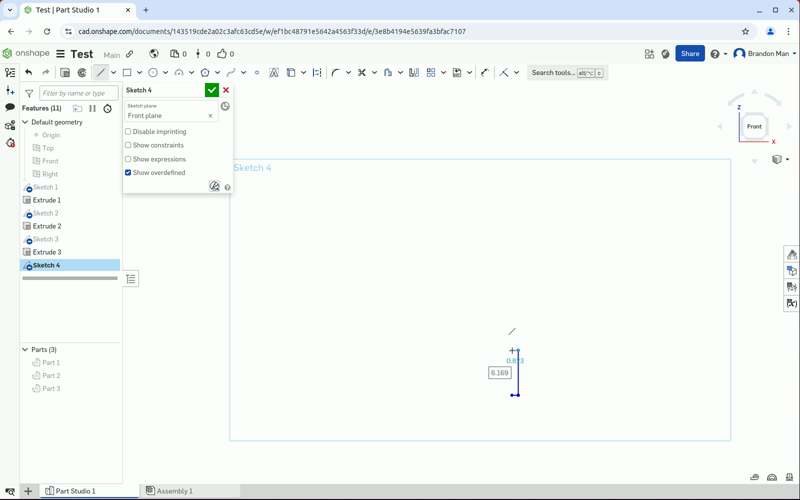
scroll(6)
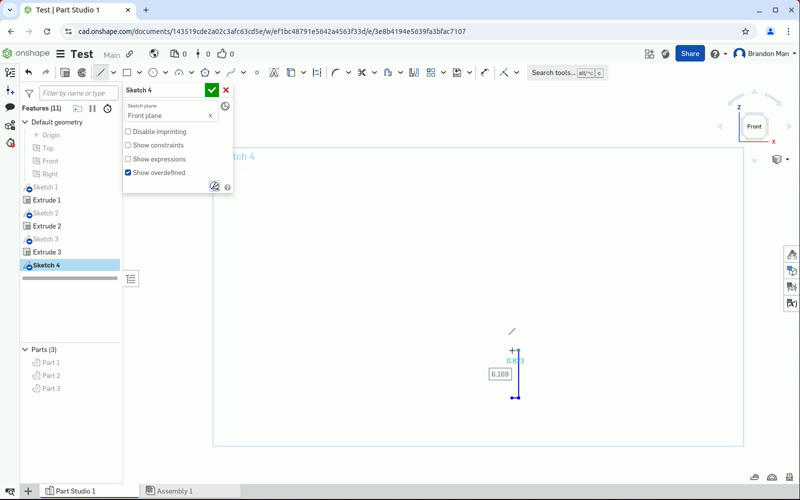
scroll(6)
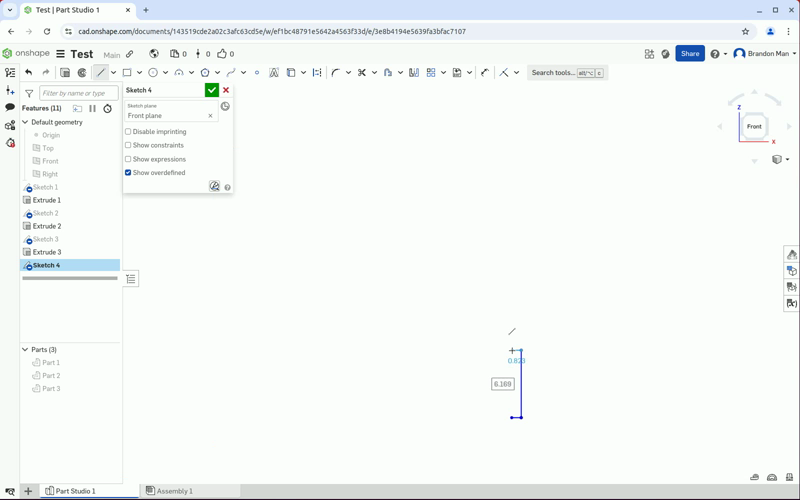
scroll(6)
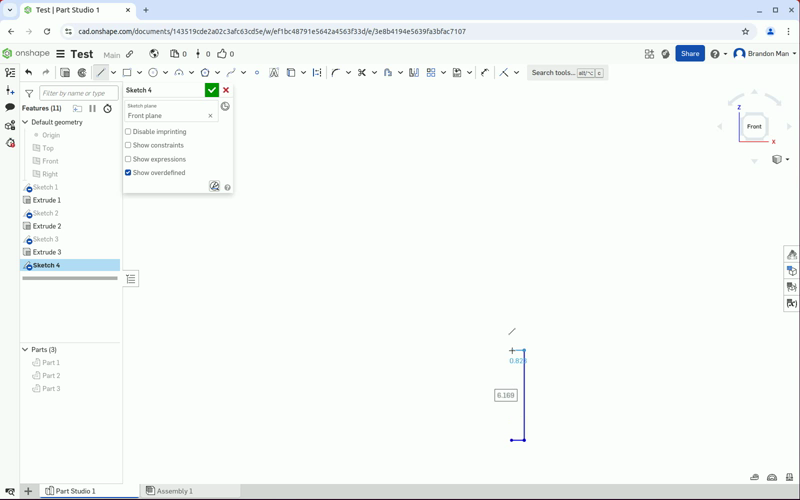
scroll(6)
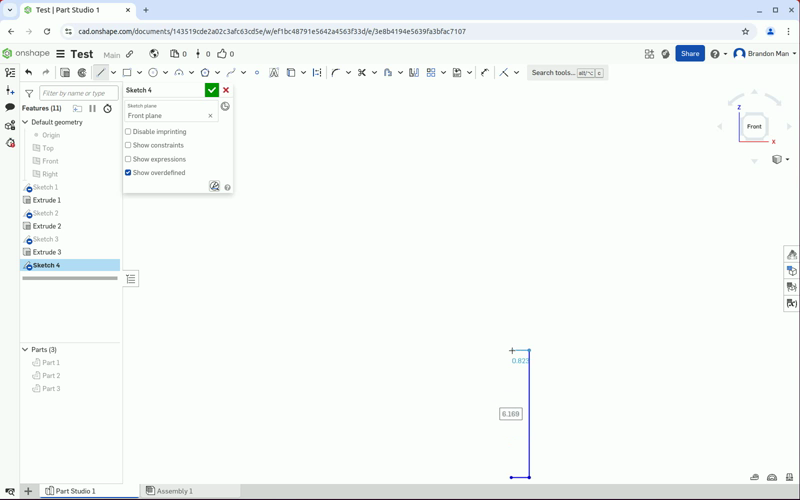
scroll(6)
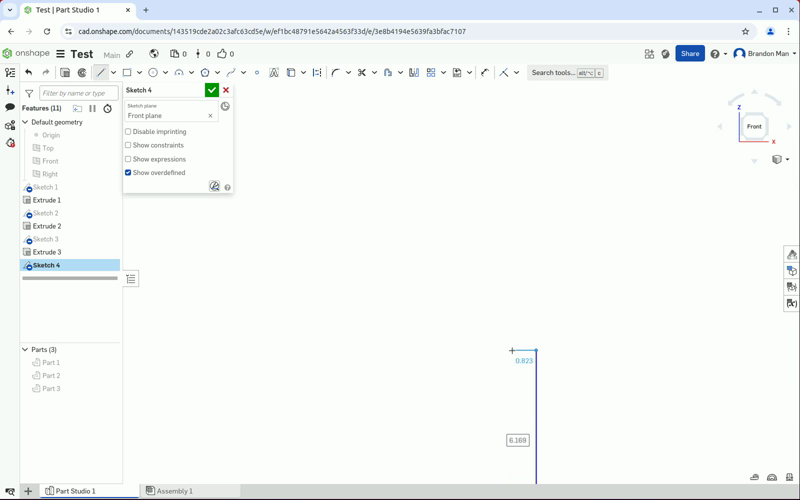
scroll(6)
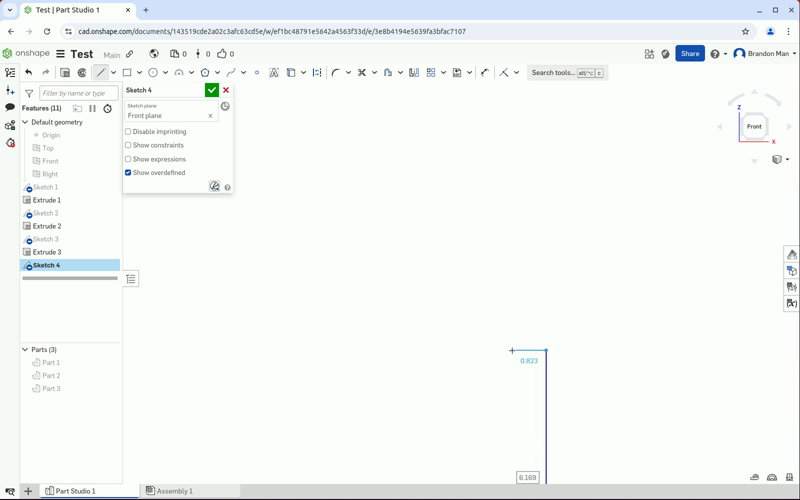
scroll(6)
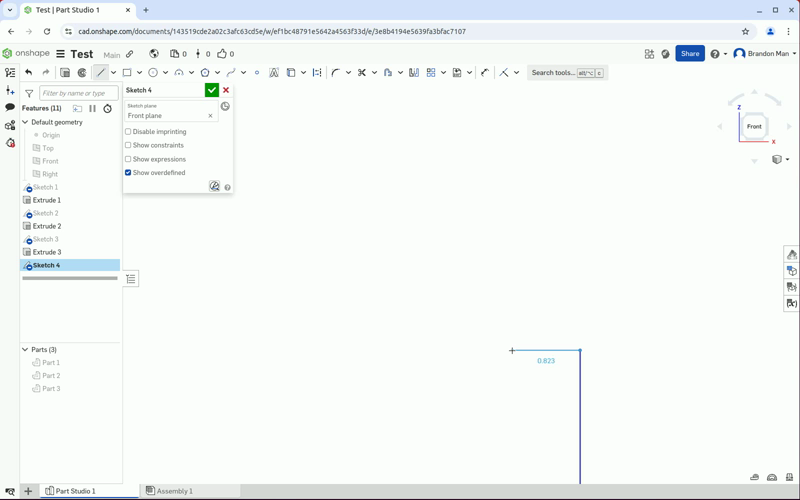
click(512, 350)
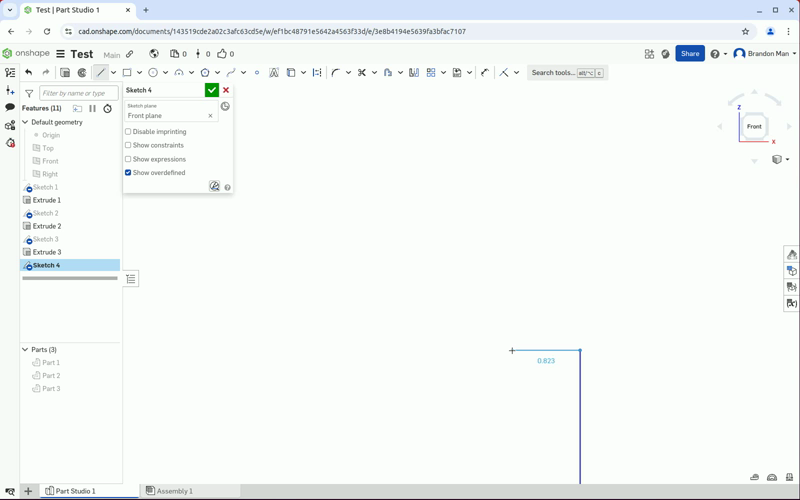
scroll(-6)
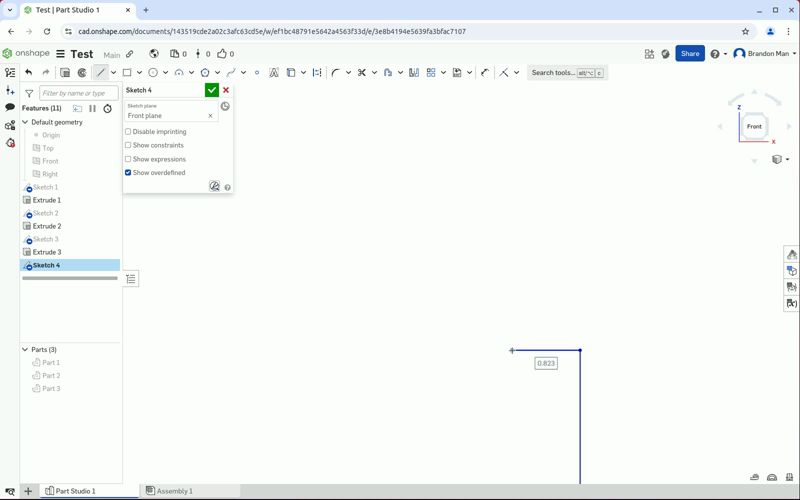
scroll(-6)
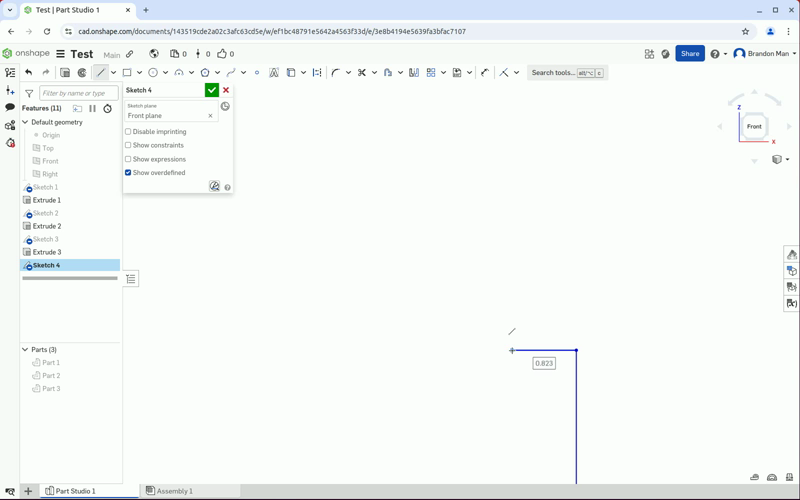
scroll(-6)
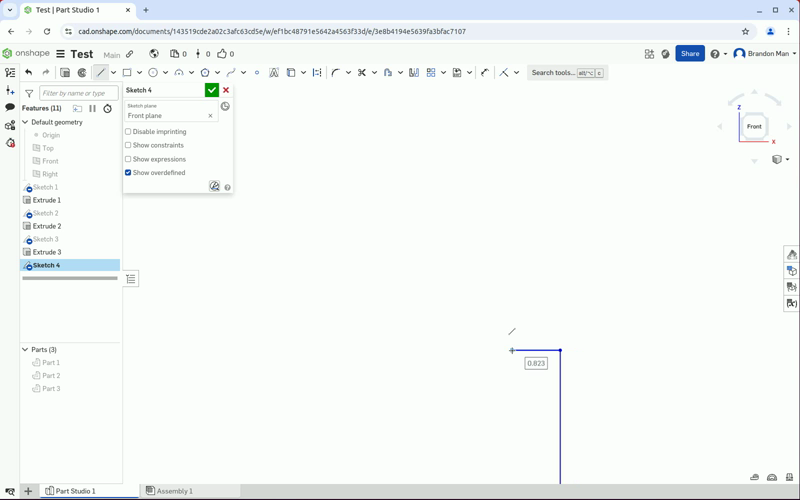
scroll(-6)
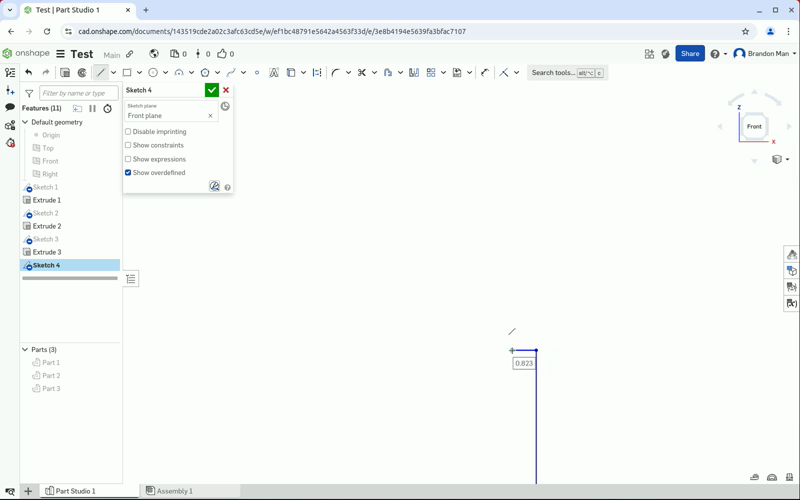
scroll(-6)
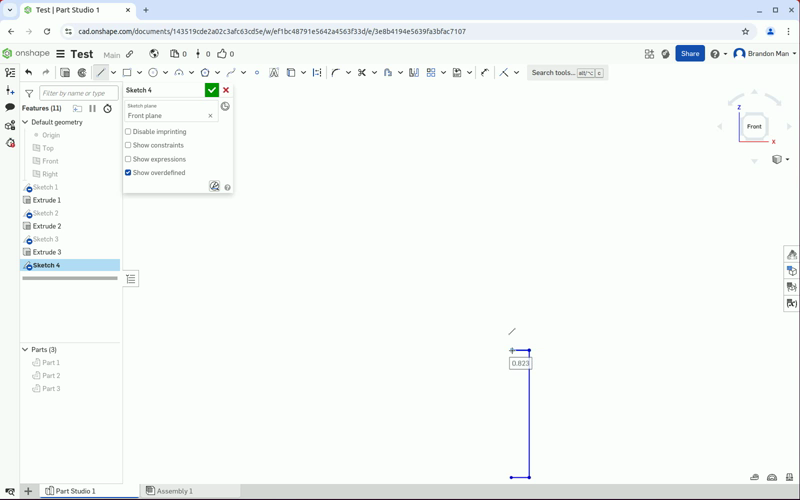
scroll(-6)
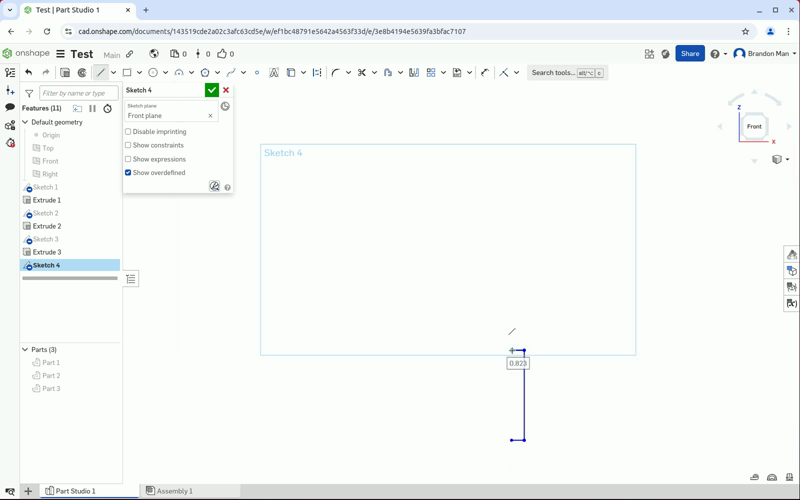
scroll(-6)
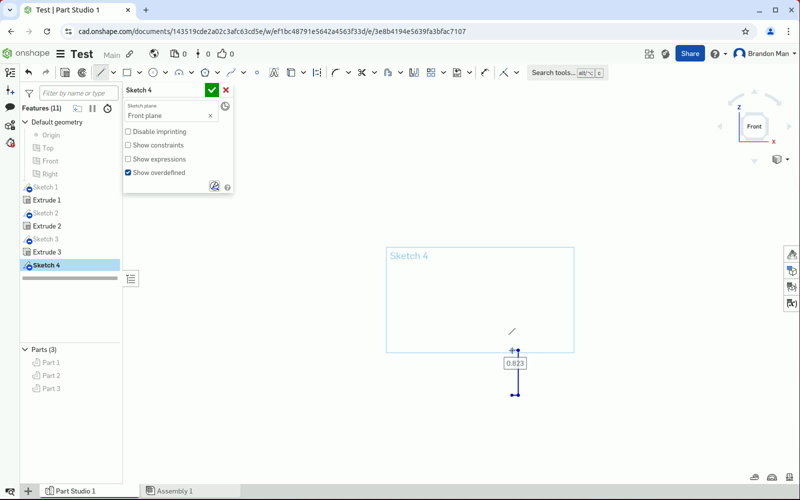
key_up(shift)
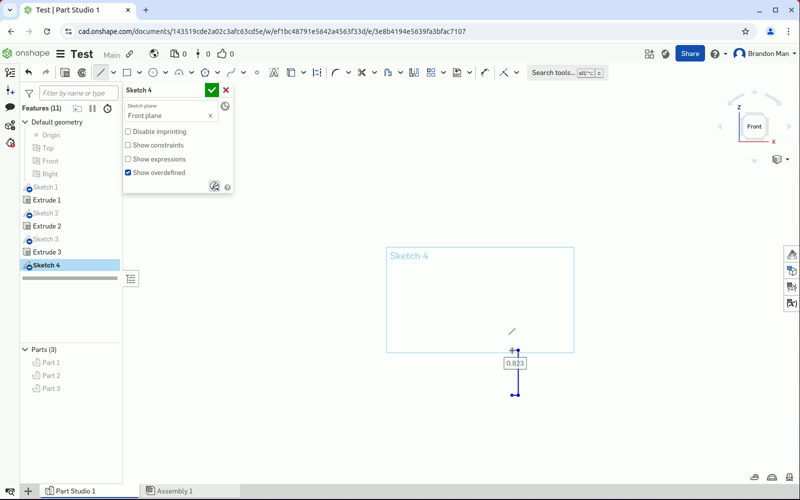
mouse_move(542, 350)
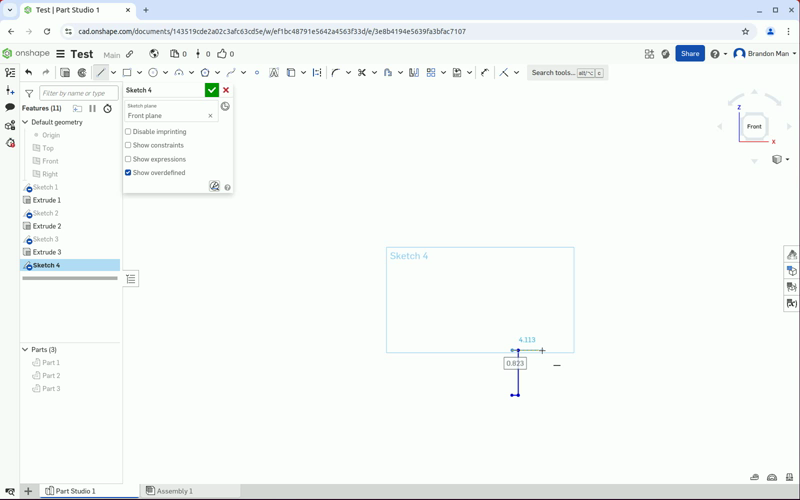
key_down(shift)
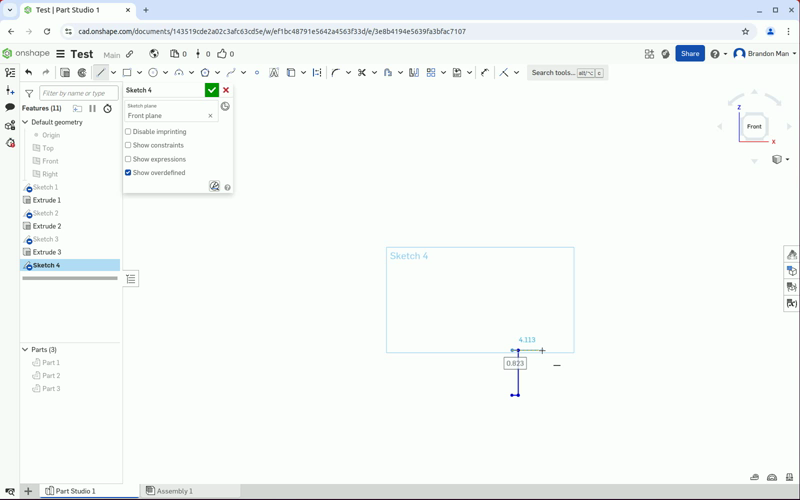
mouse_move(512, 395)
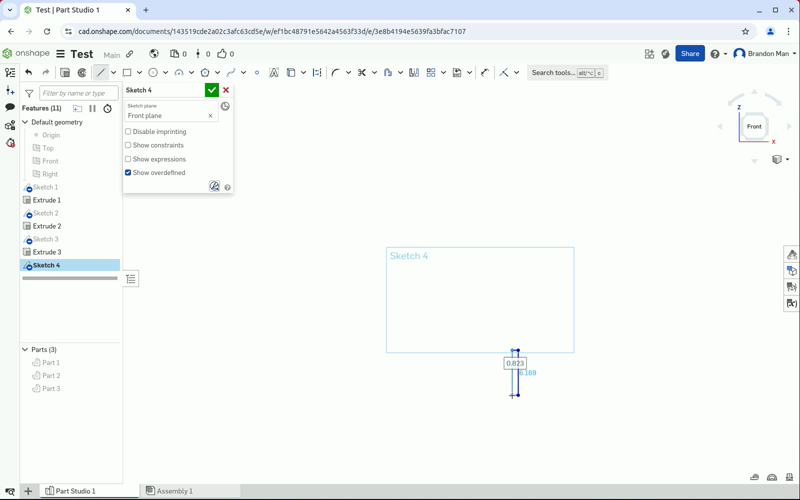
key_up(shift)
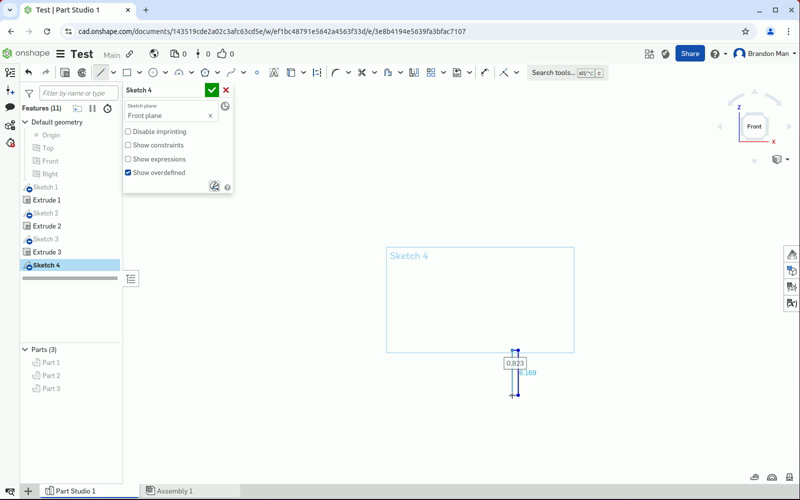
click(512, 395)
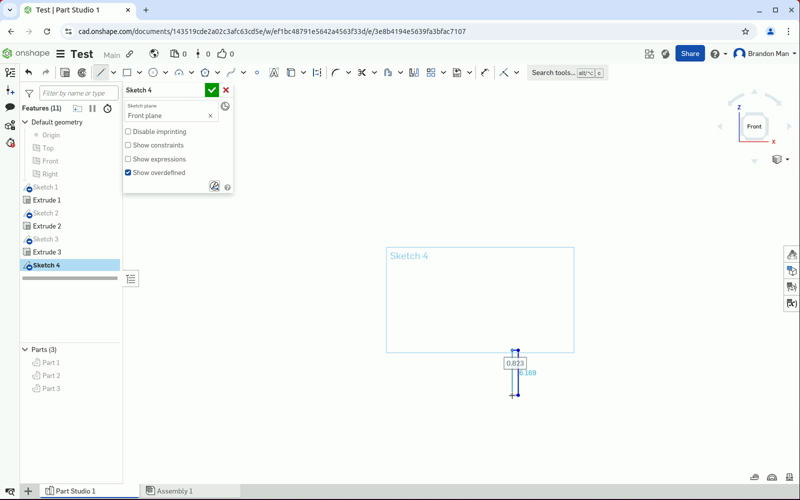
key(esc)
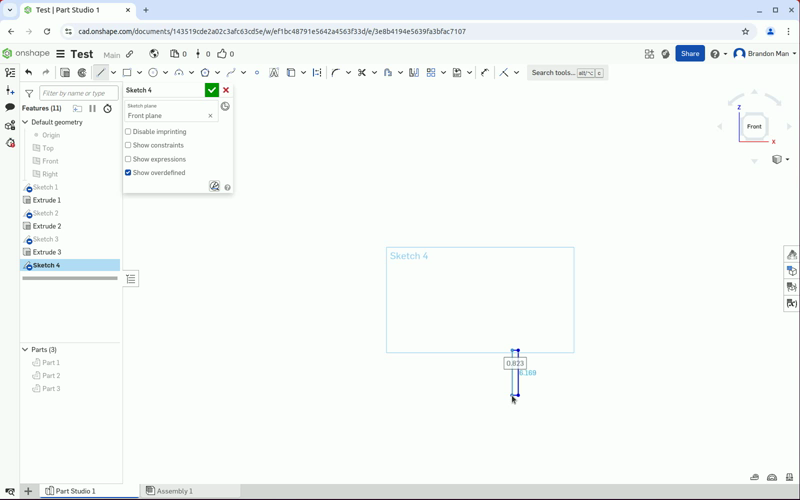
mouse_move(512, 357)
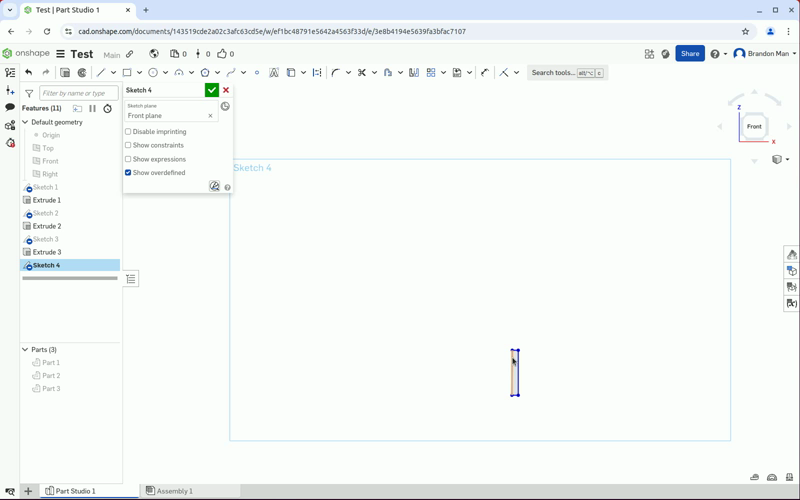
scroll(6)
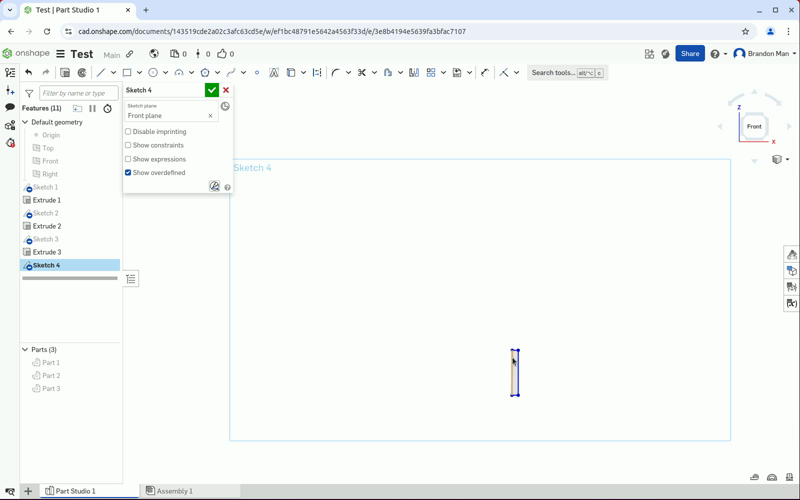
scroll(6)
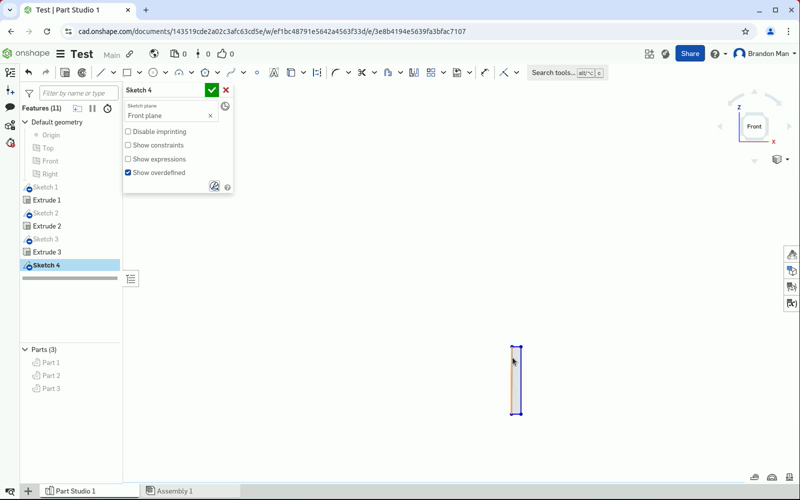
scroll(6)
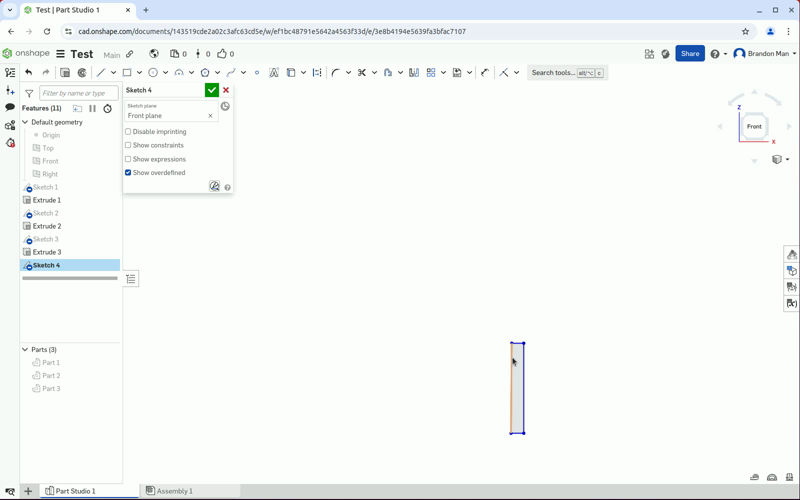
scroll(6)
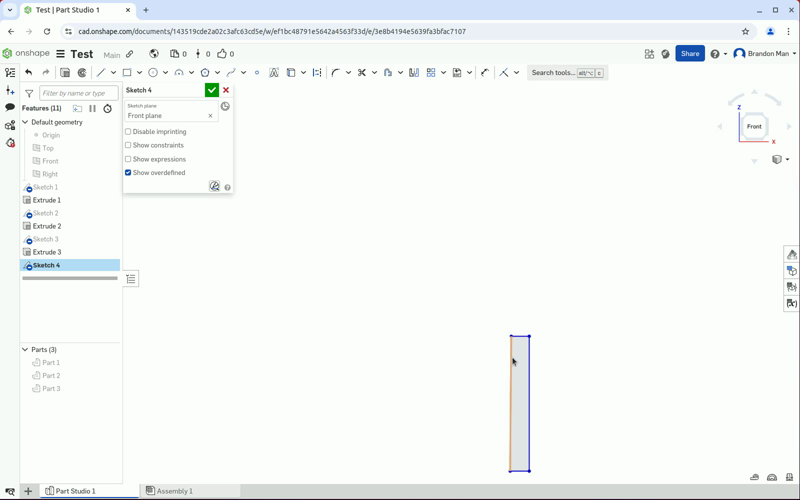
scroll(6)
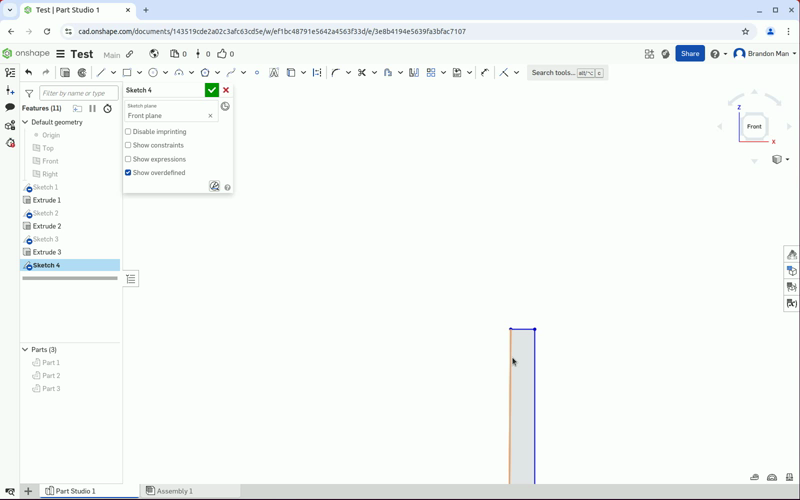
scroll(6)
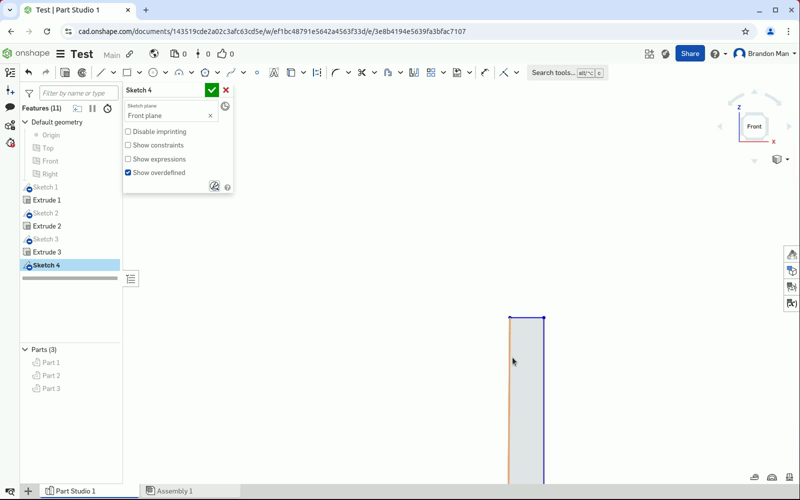
scroll(6)
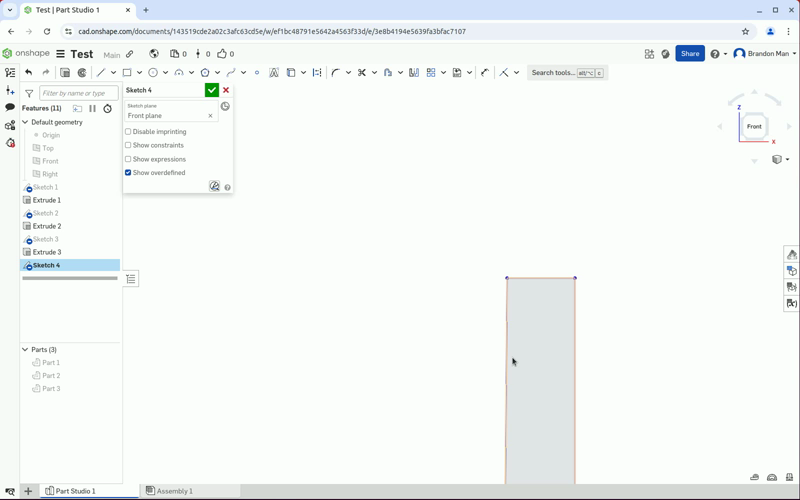
click(512, 357)
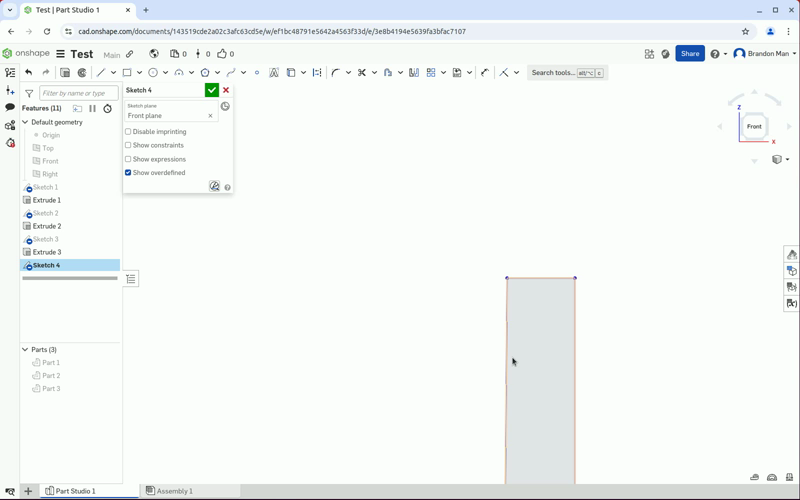
scroll(-6)
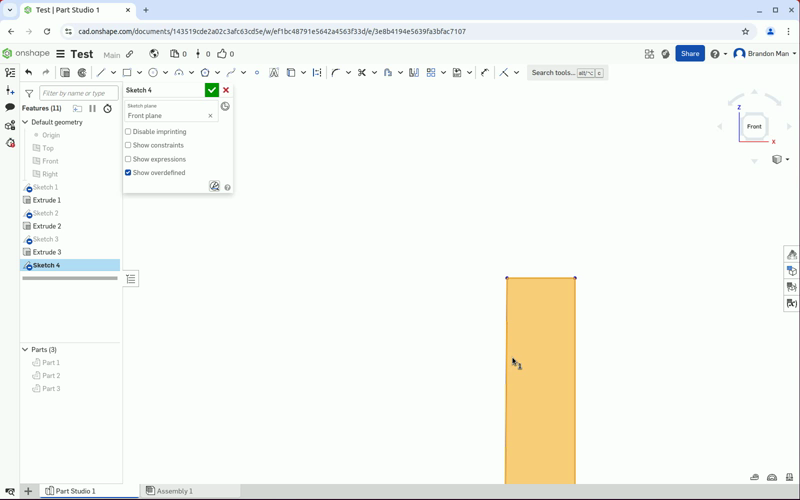
scroll(-6)
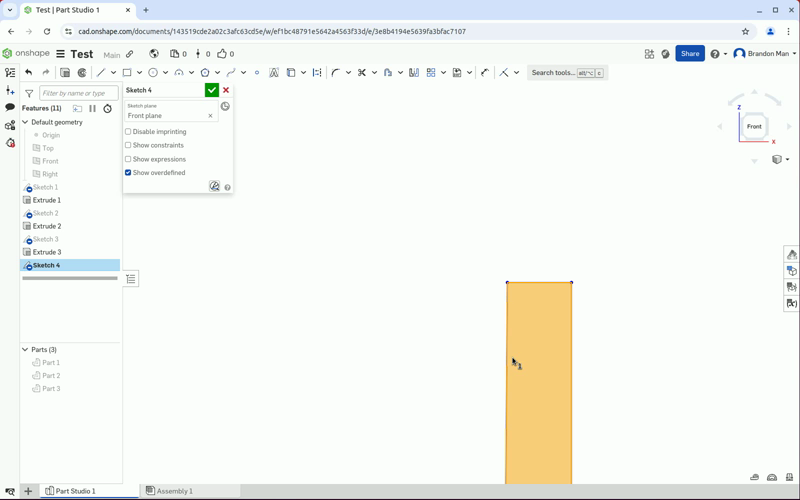
scroll(-6)
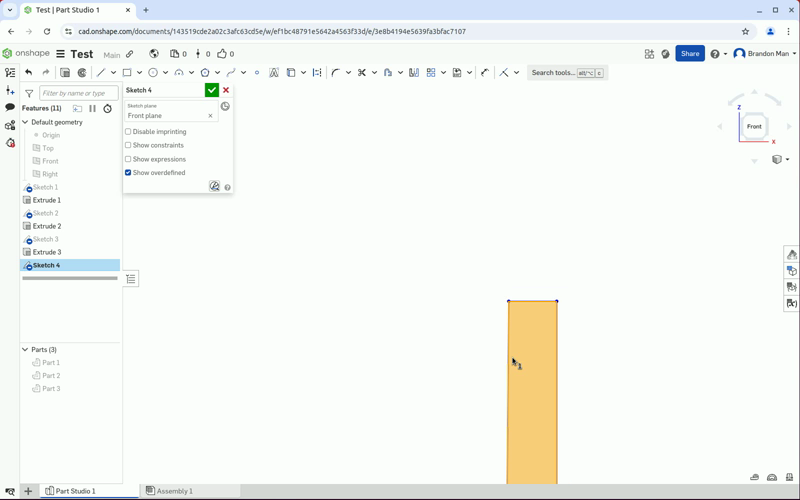
scroll(-6)
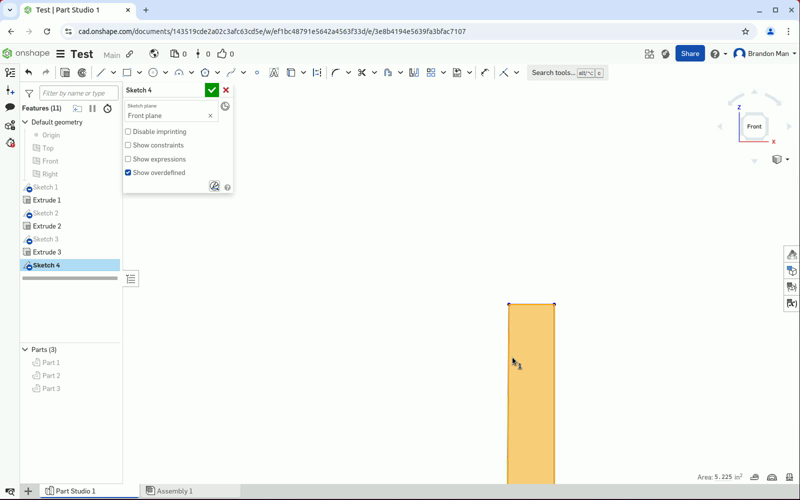
scroll(-6)
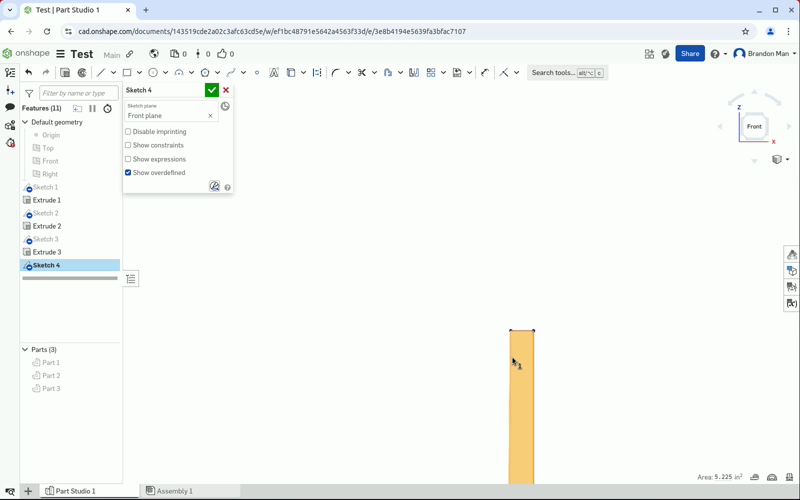
scroll(-6)
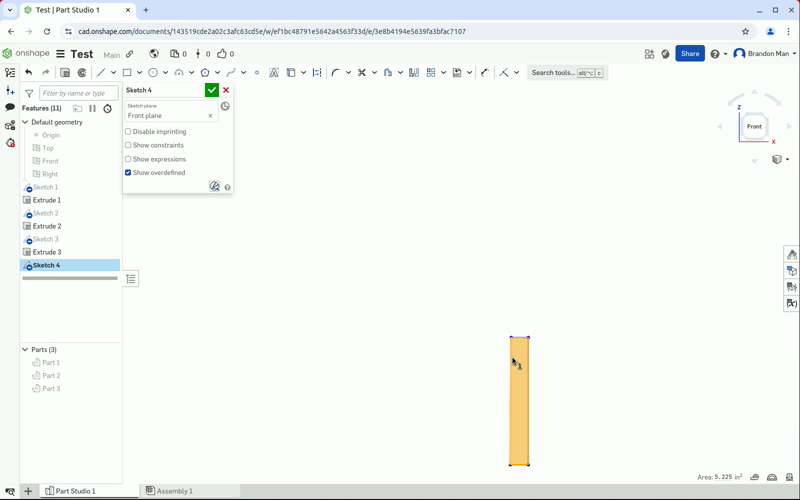
scroll(-6)
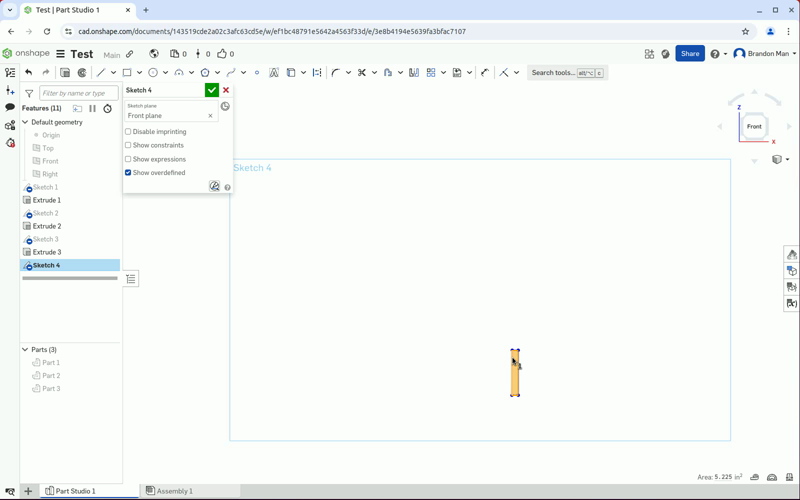
mouse_move(73, 352)
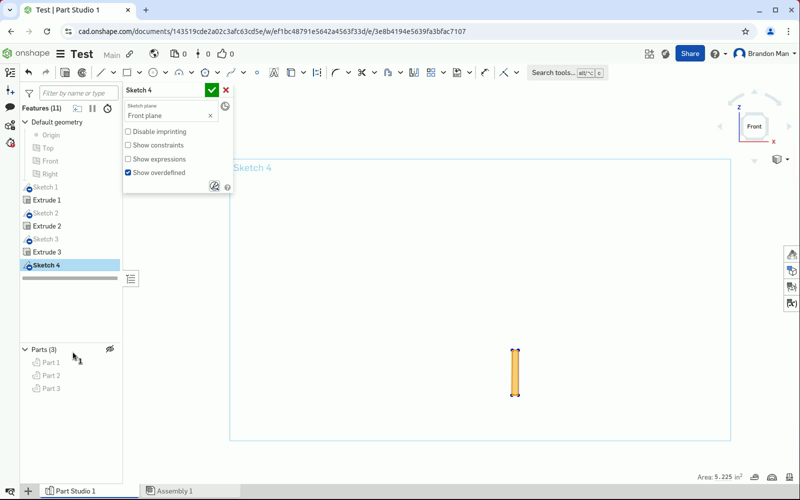
key(shift+y)
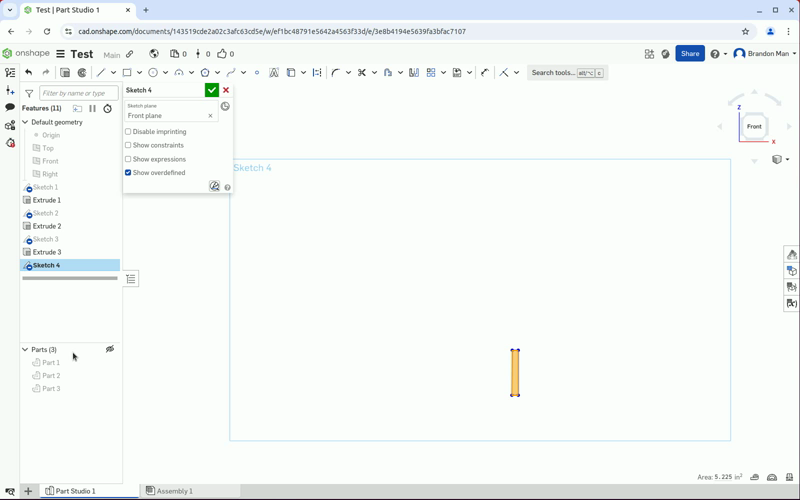
key(shift+e)
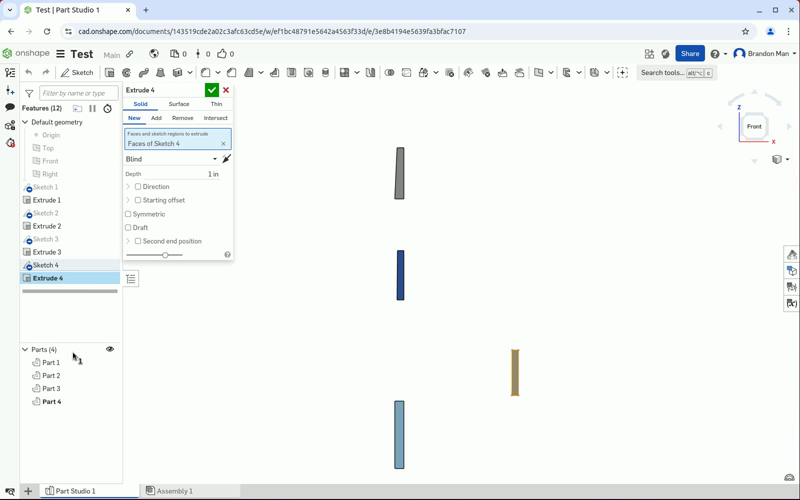
mouse_move(143, 106)
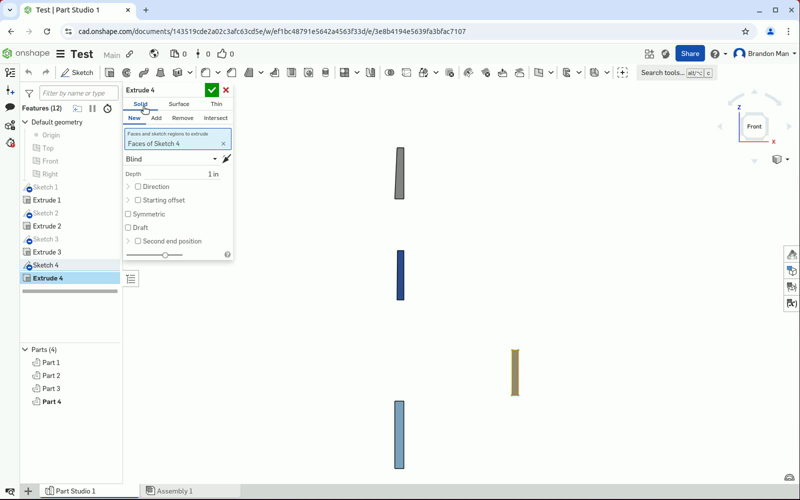
click(143, 106)
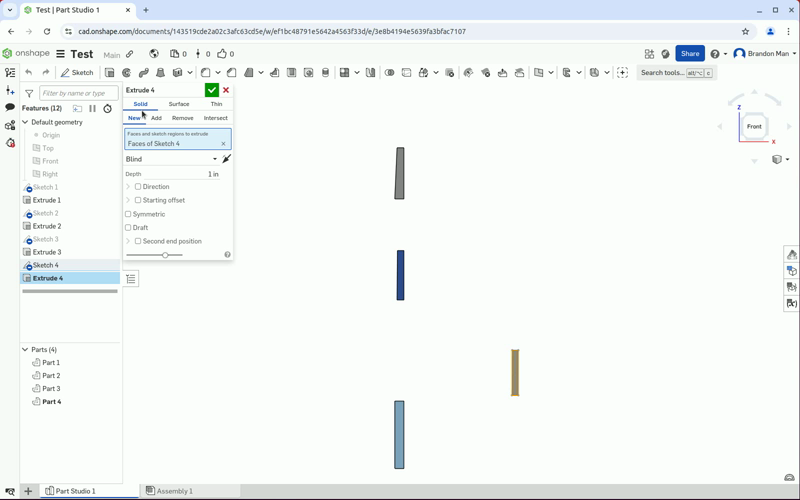
mouse_move(137, 120)
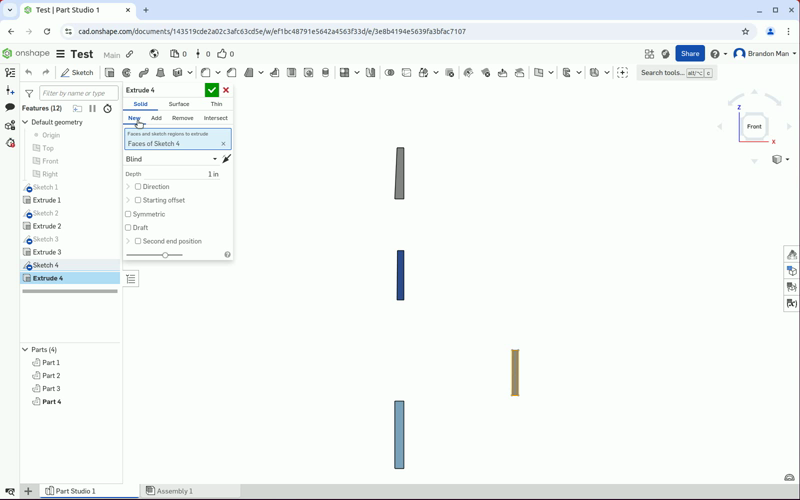
click(137, 120)
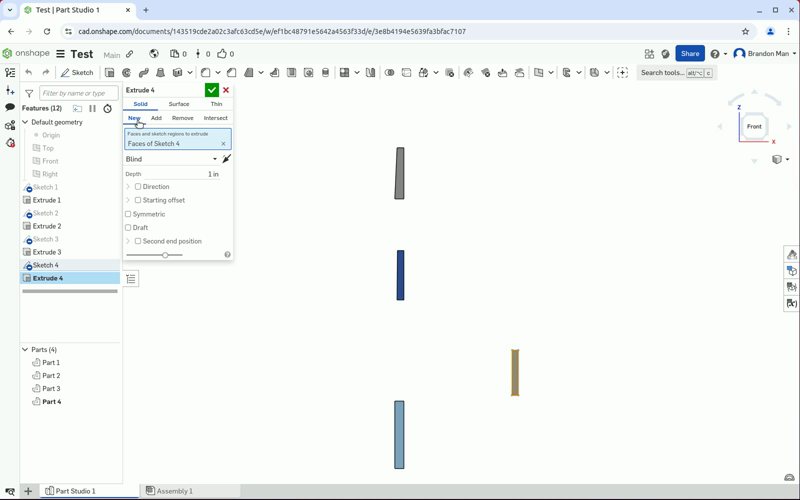
key(tab, 4)
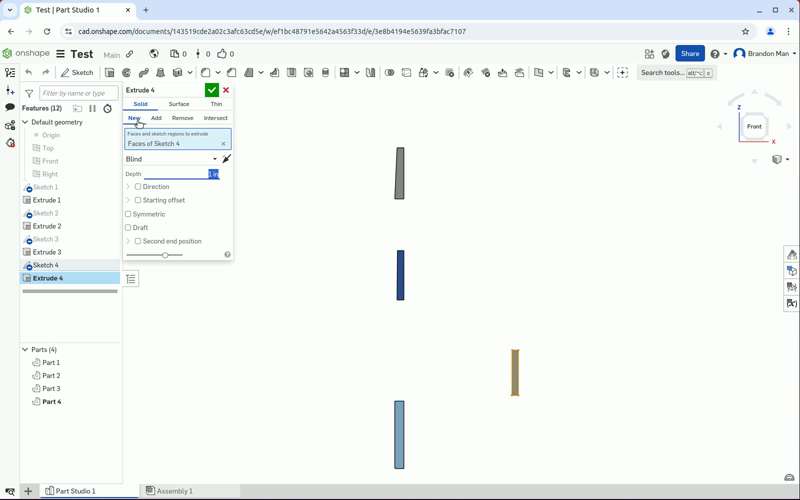
text(1.444)
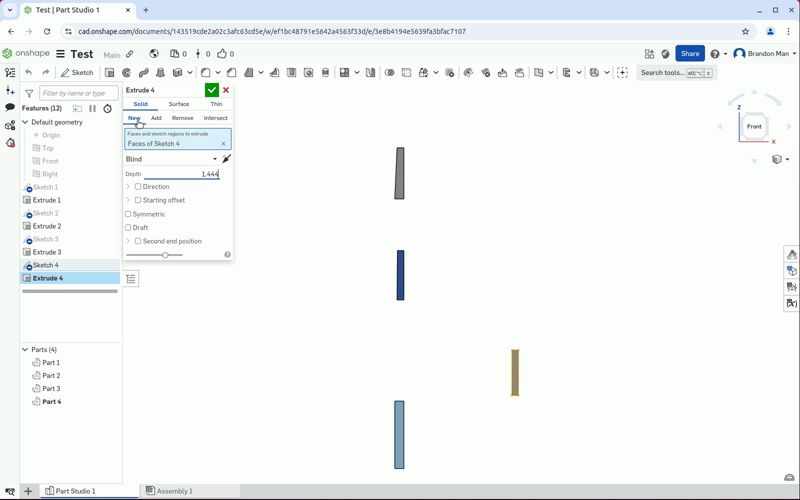
key(tab, 3)
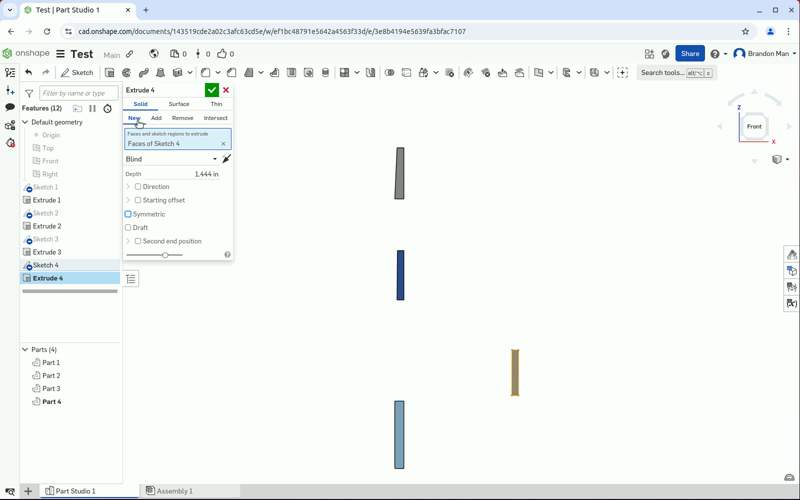
key(space)
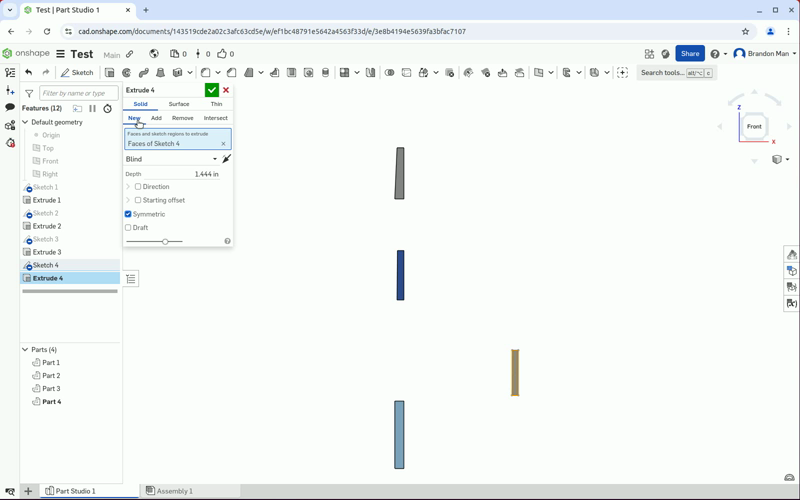
key(enter)
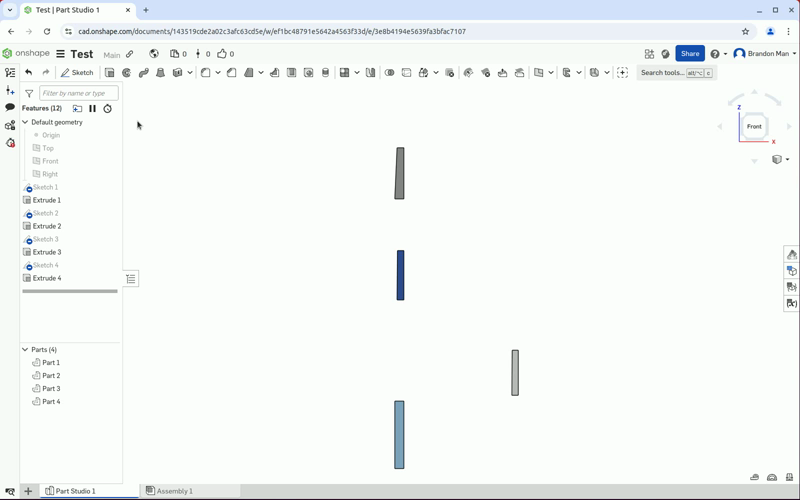
key(shift+h)
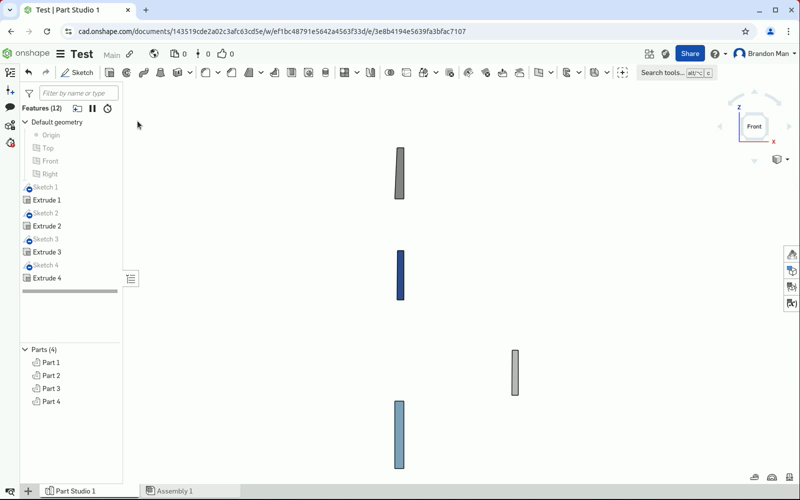
key(shift+h)
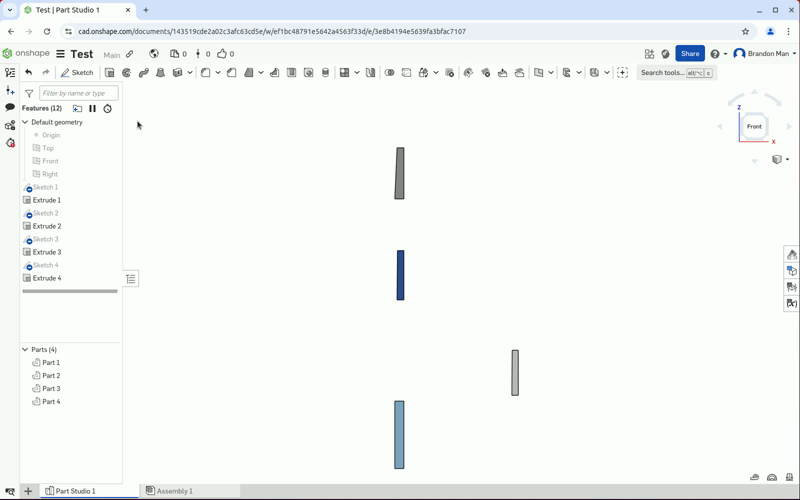
mouse_move(73, 189)
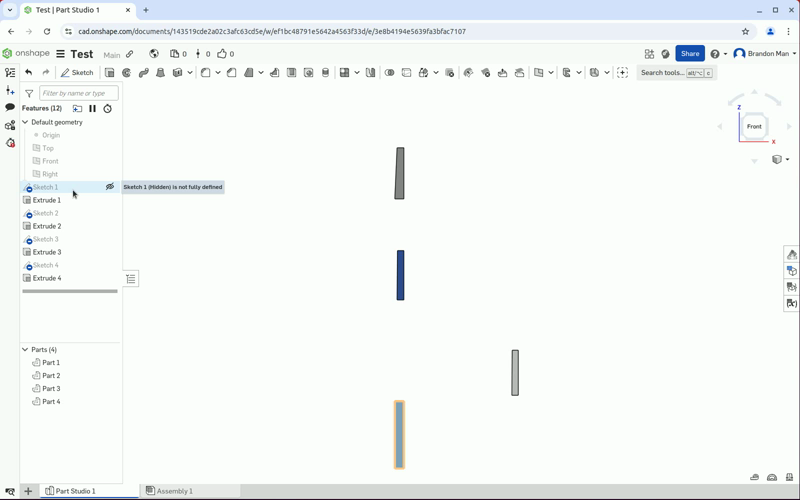
click(73, 189)
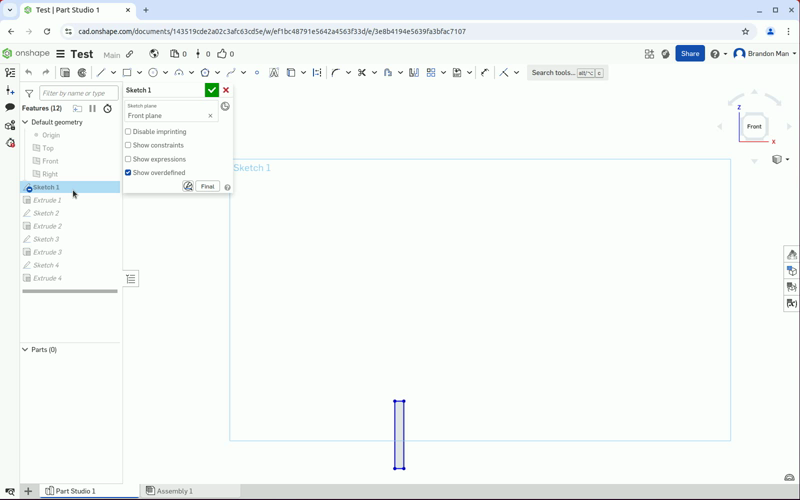
mouse_move(229, 92)
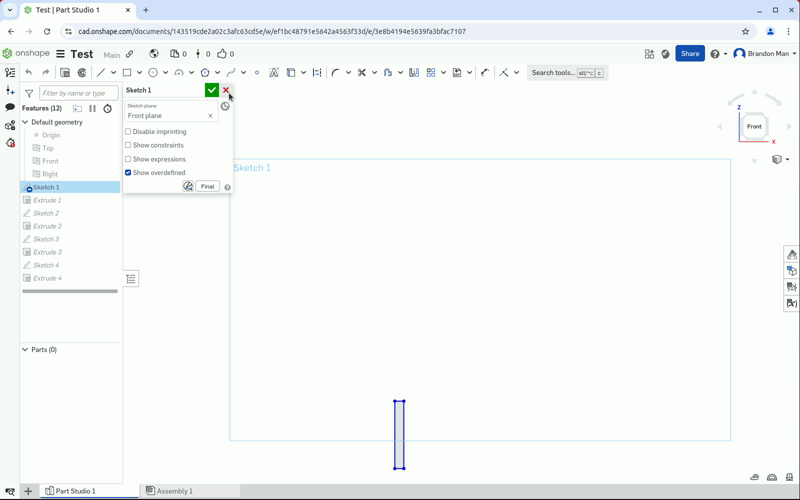
click(229, 92)
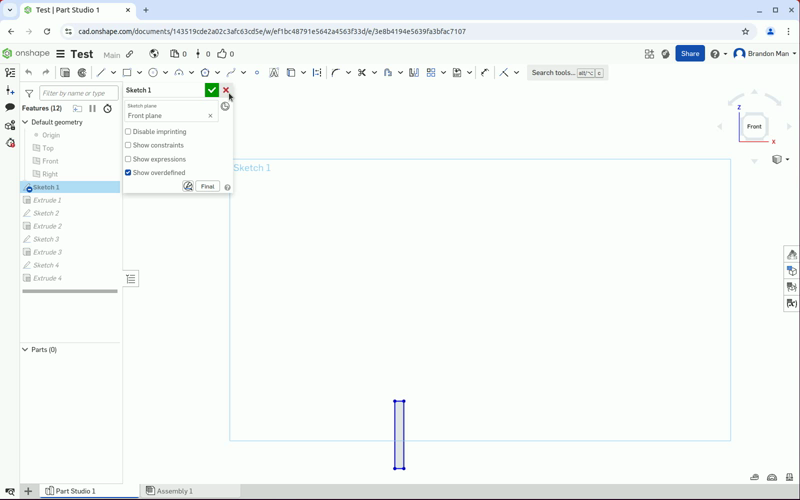
key(shift+s)
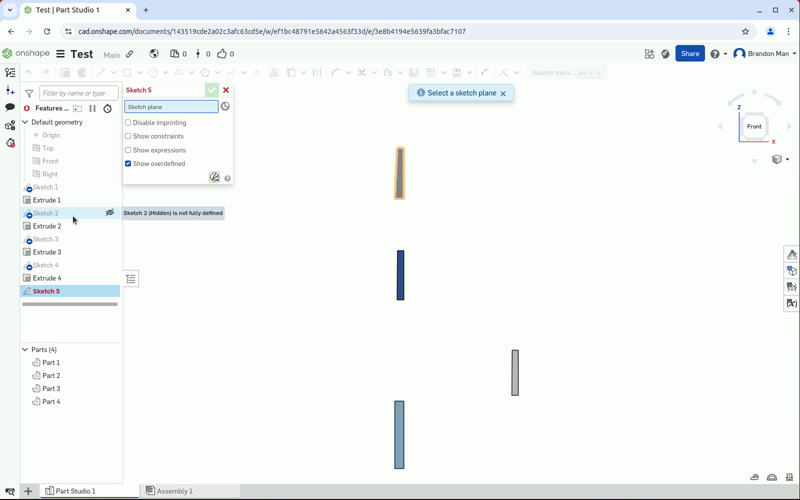
scroll(3)
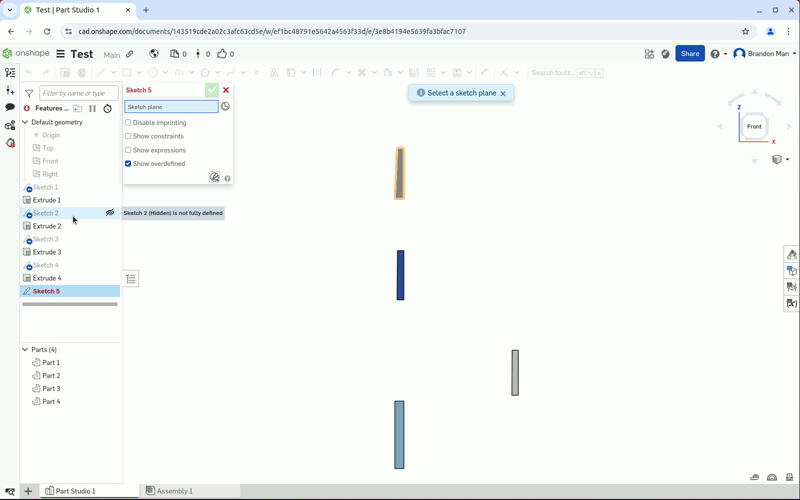
mouse_move(73, 163)
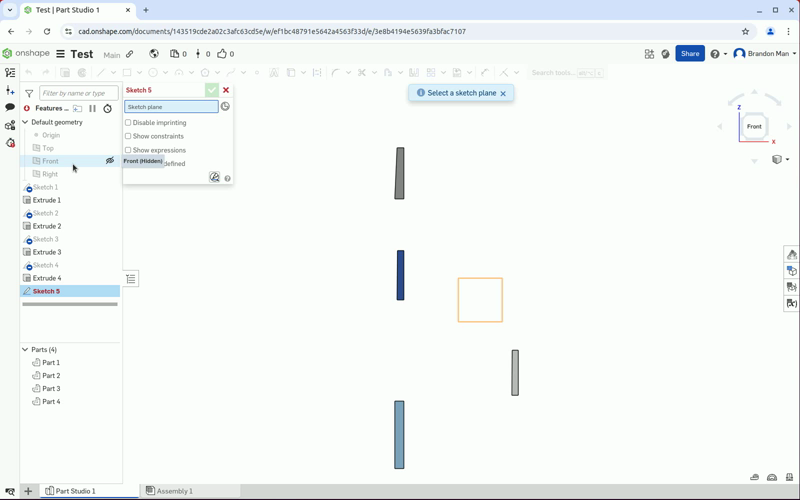
click(73, 163)
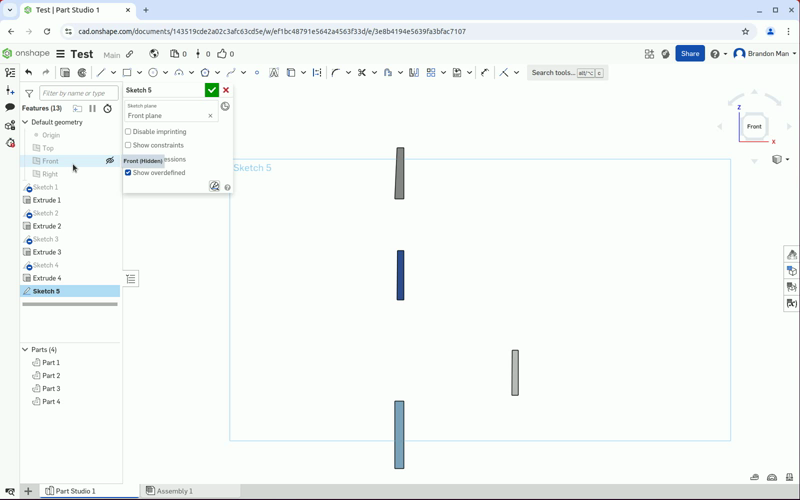
mouse_move(73, 352)
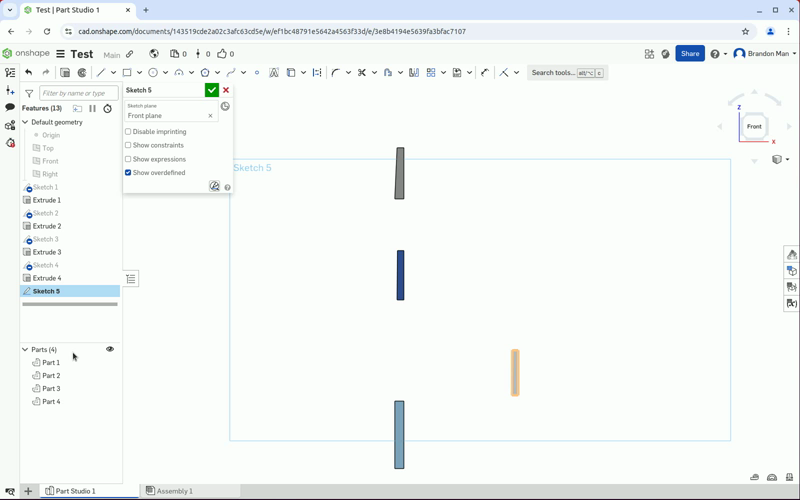
key(y)
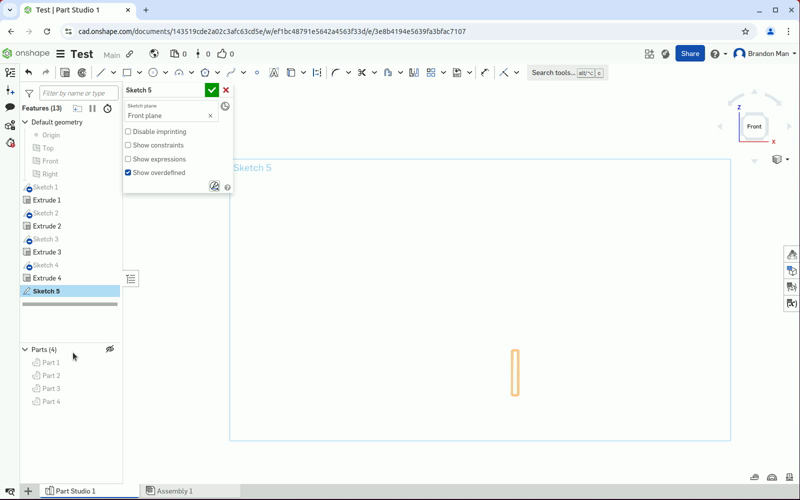
key(l)
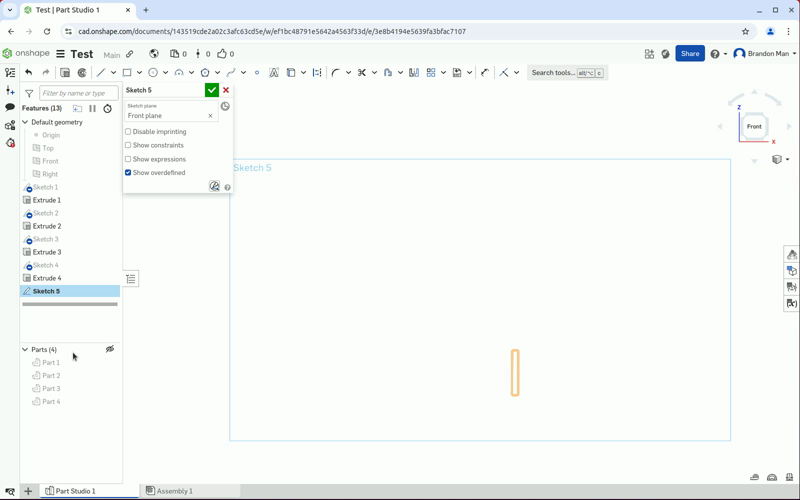
key_down(shift)
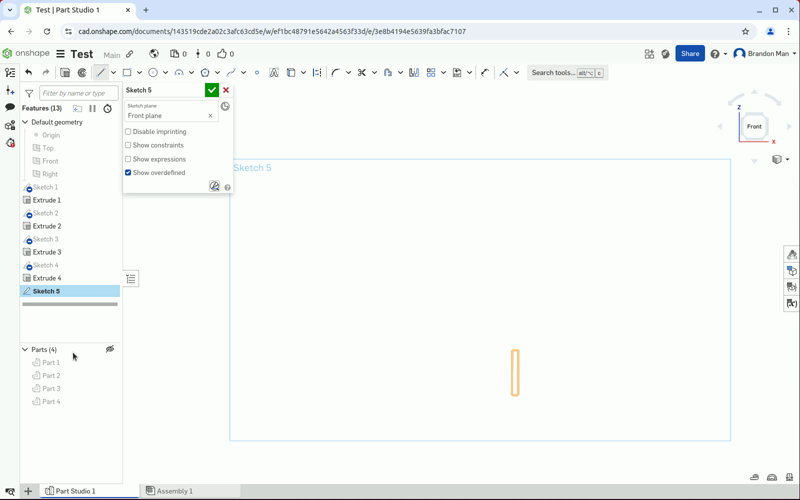
mouse_move(512, 215)
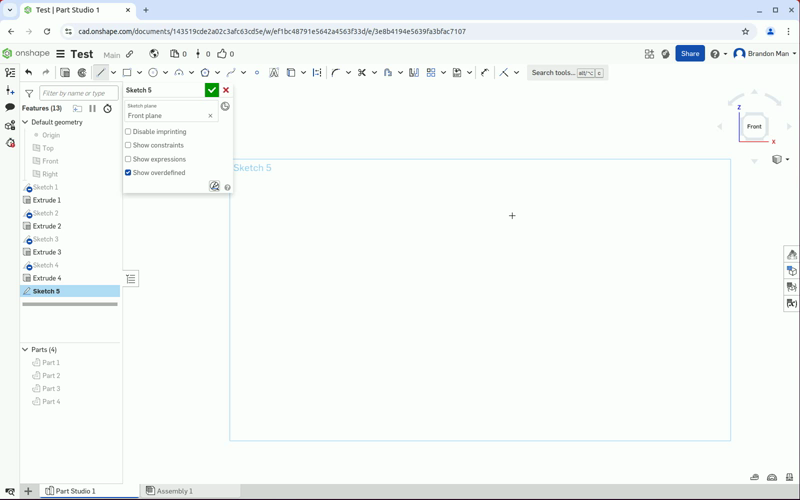
click(512, 215)
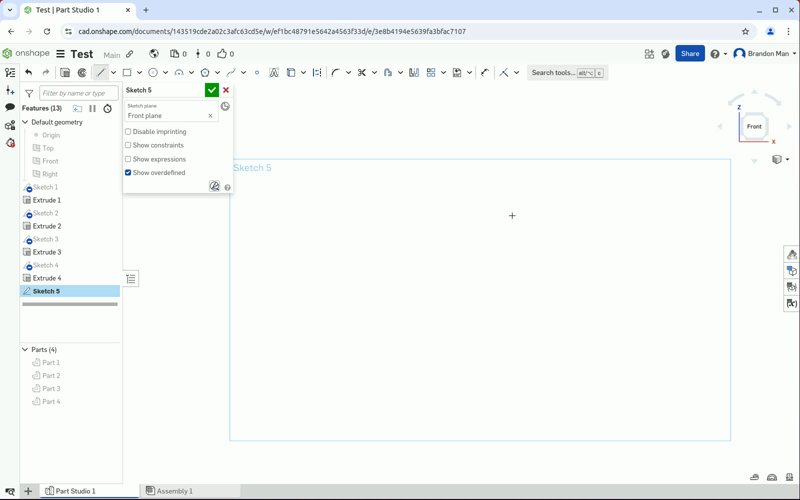
key_up(shift)
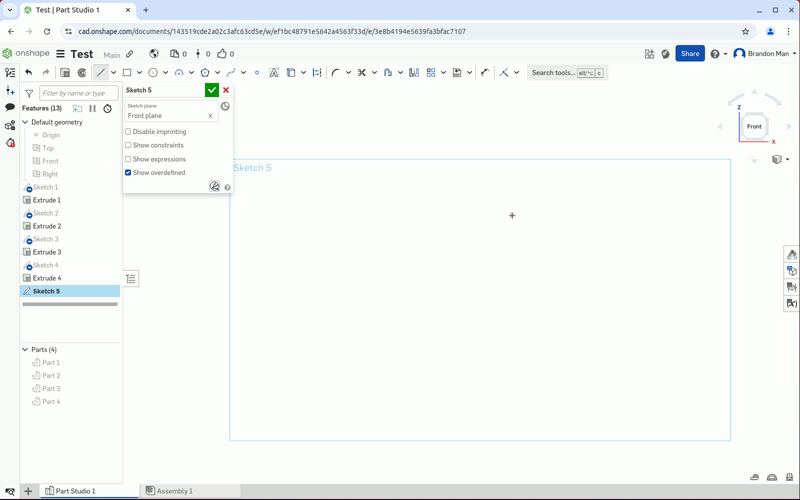
key_down(shift)
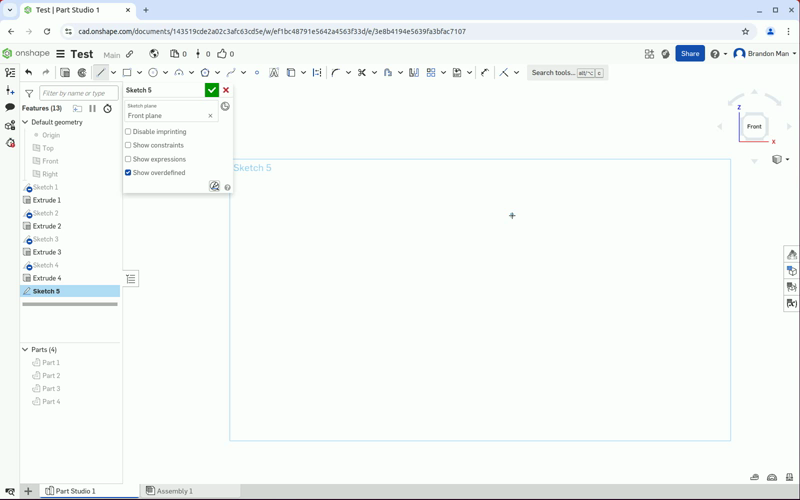
mouse_move(542, 215)
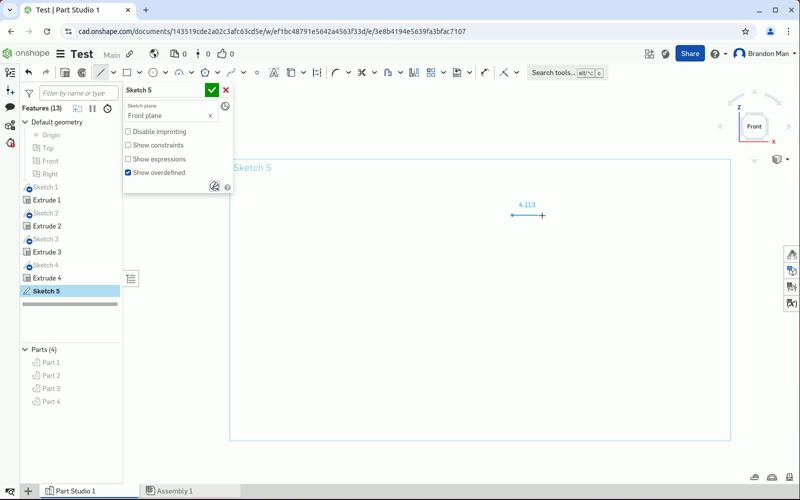
mouse_move(518, 215)
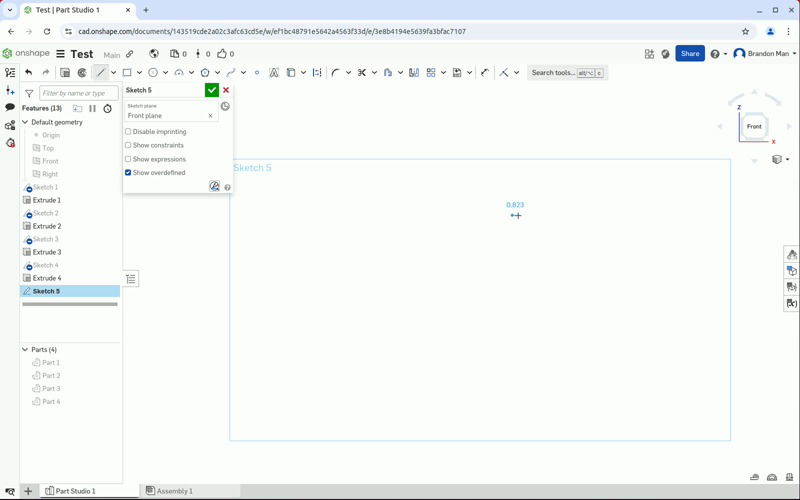
scroll(6)
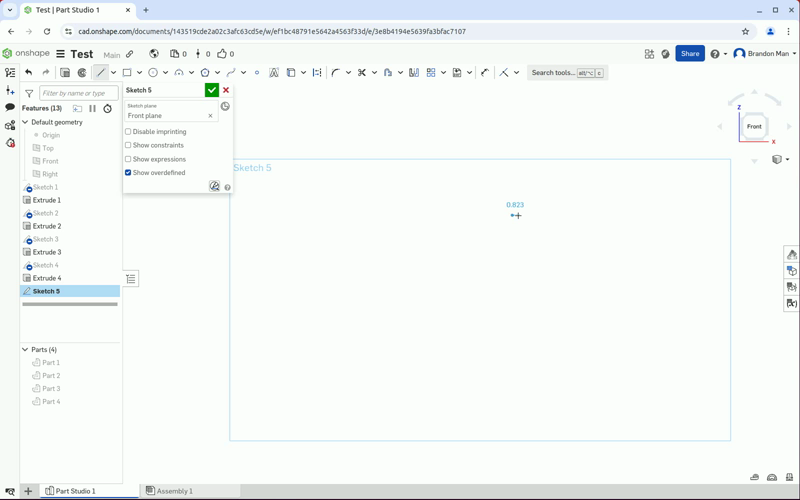
scroll(6)
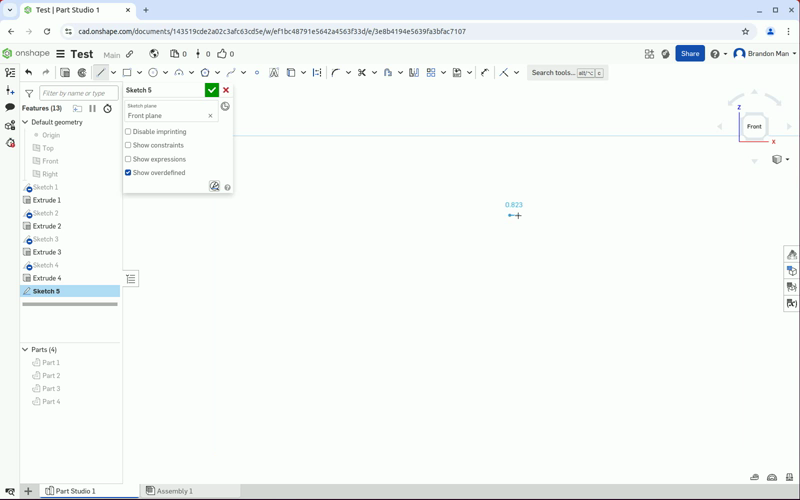
scroll(6)
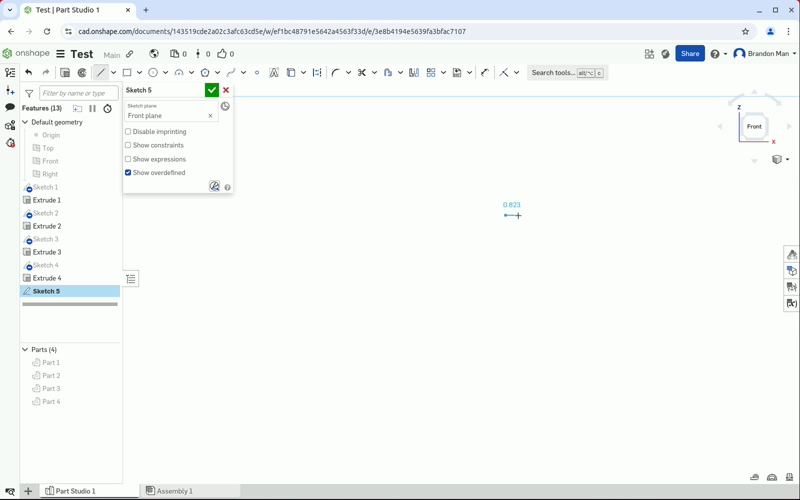
scroll(6)
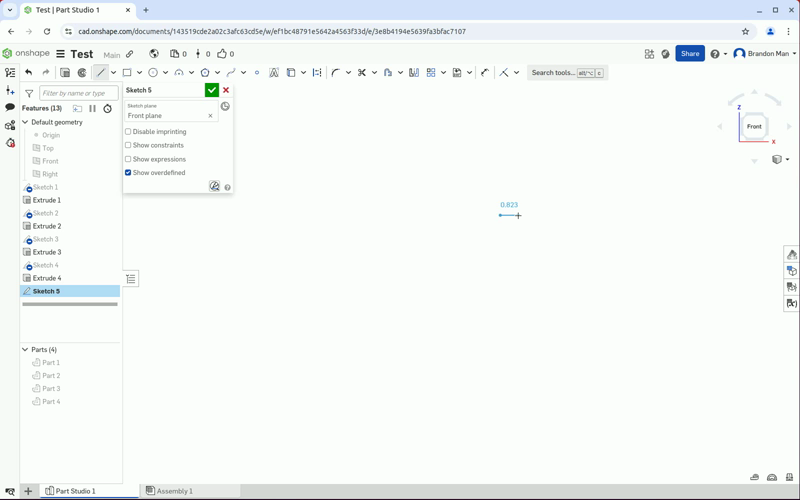
scroll(6)
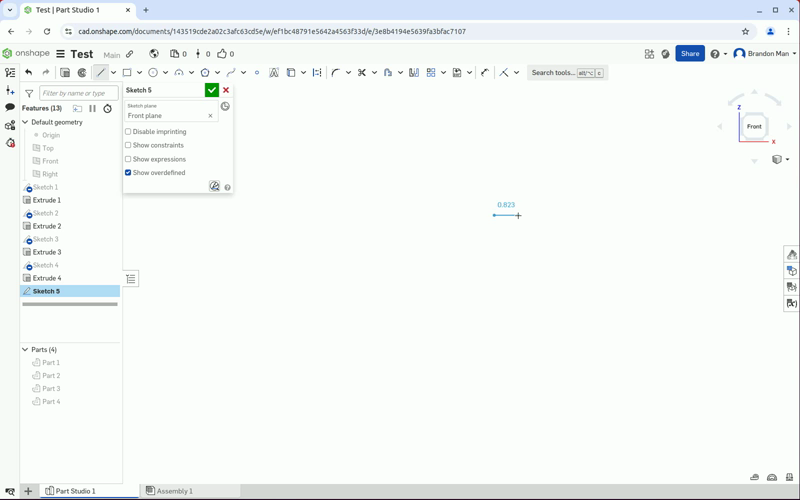
scroll(6)
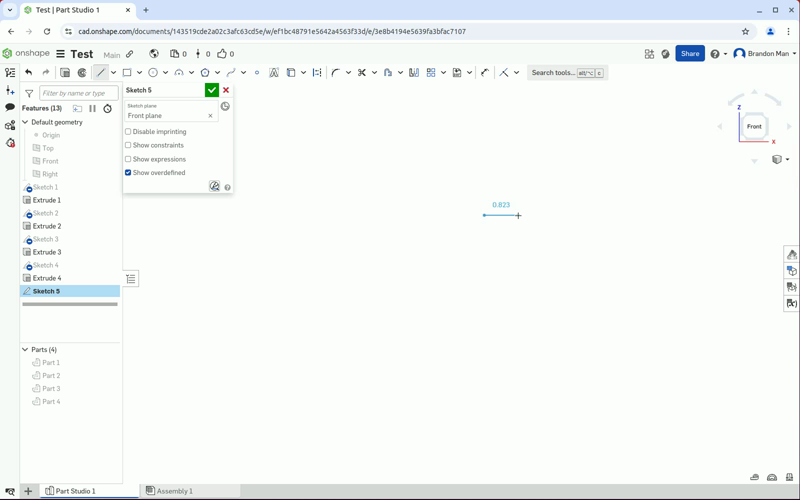
scroll(6)
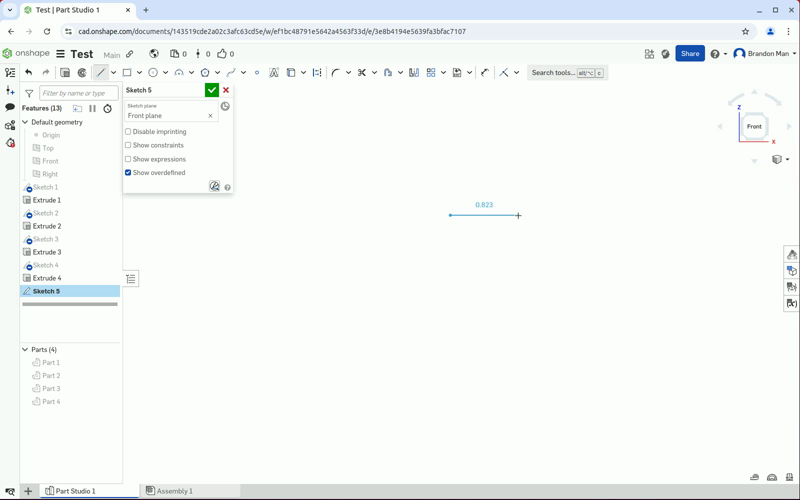
click(518, 215)
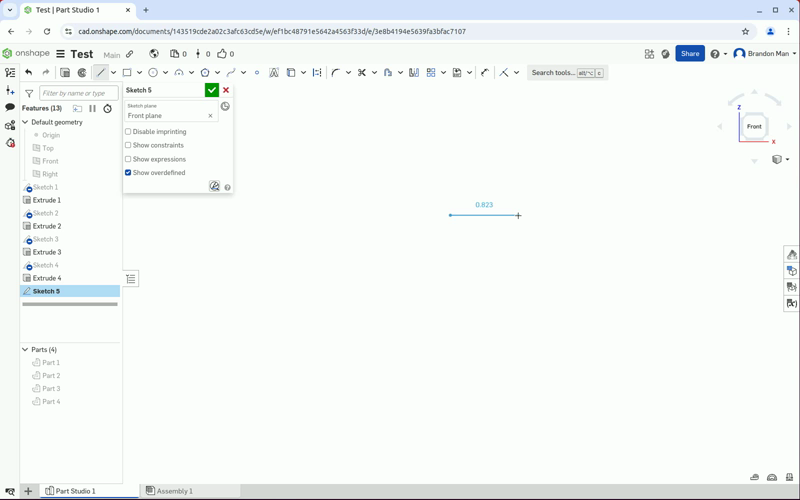
scroll(-6)
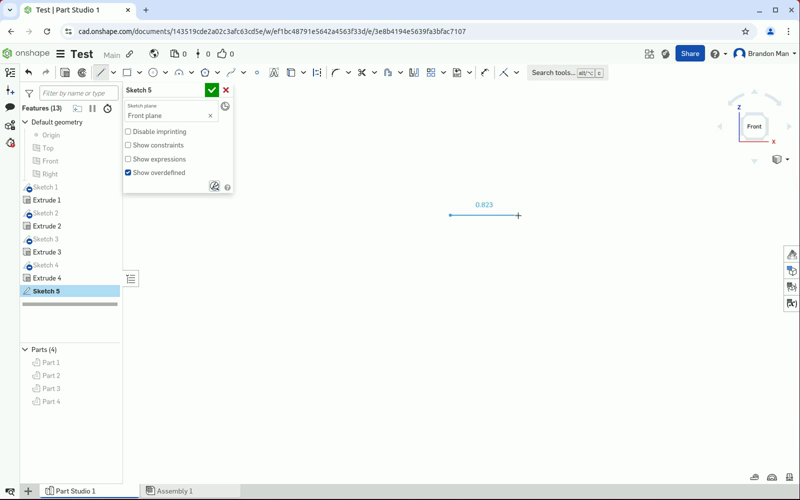
scroll(-6)
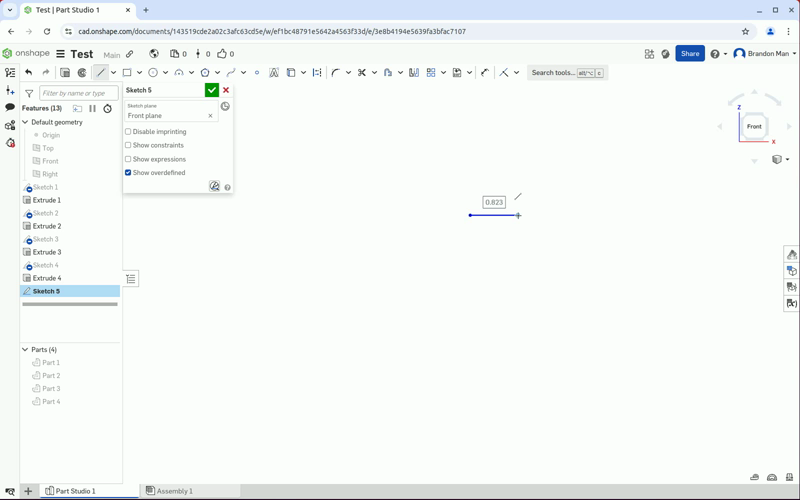
scroll(-6)
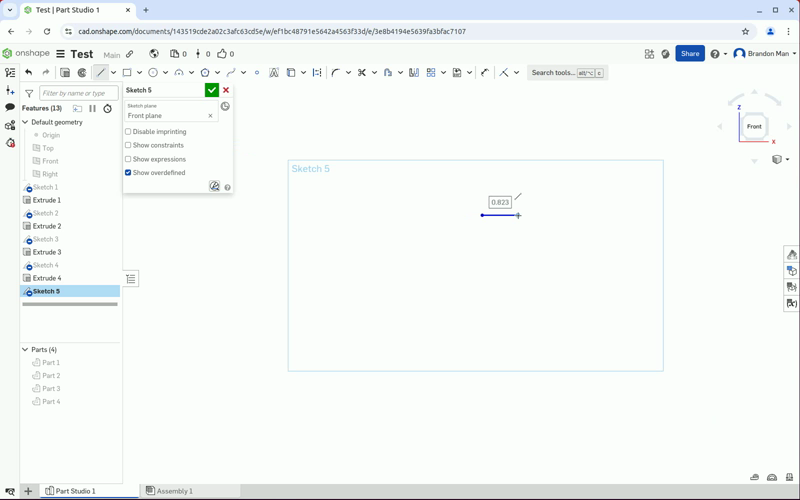
scroll(-6)
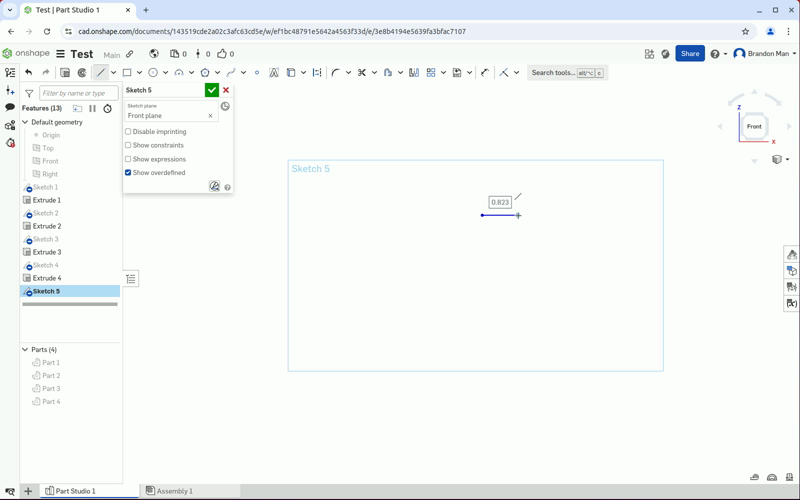
scroll(-6)
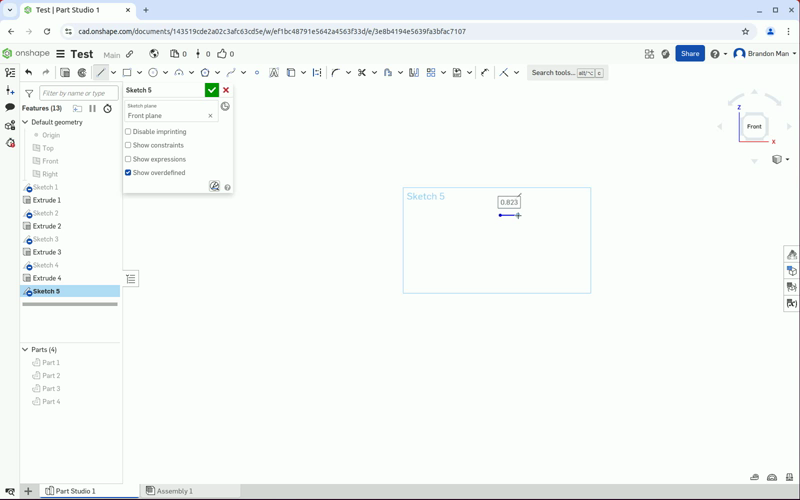
scroll(-6)
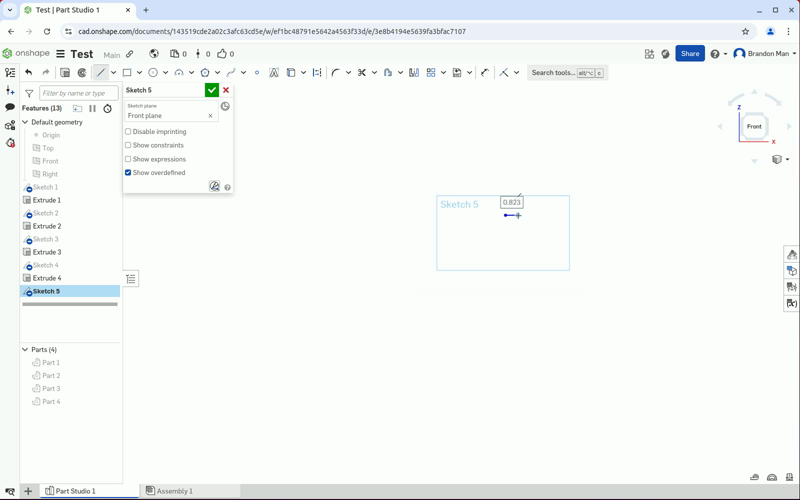
scroll(-6)
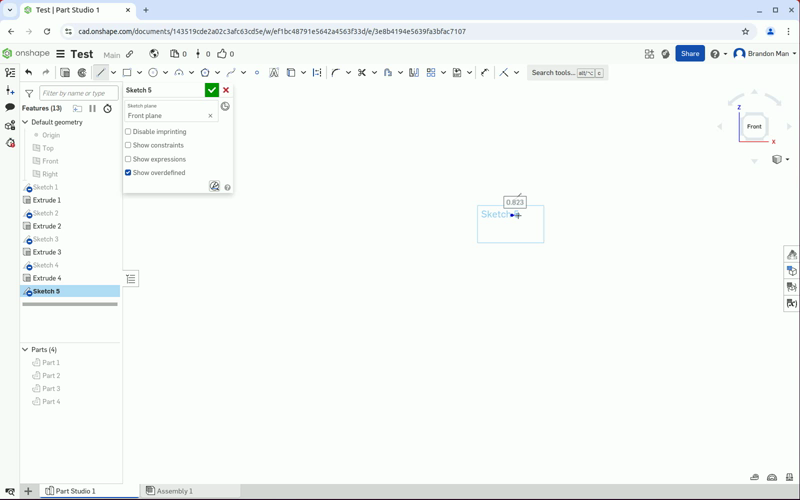
key_up(shift)
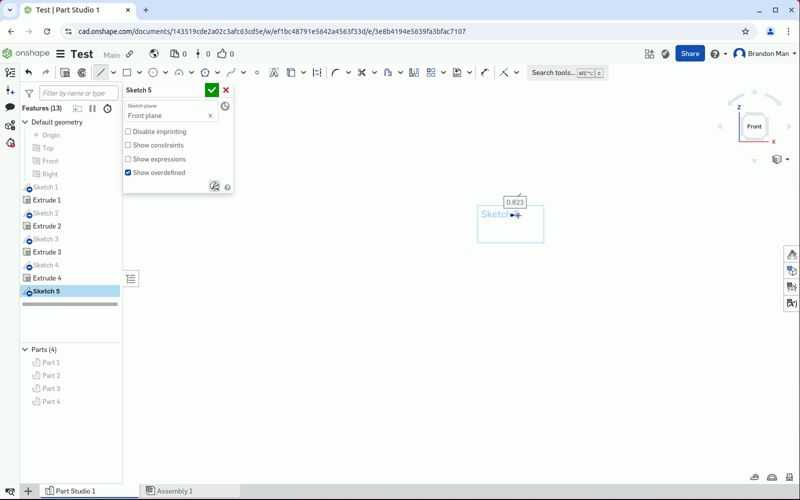
key_down(shift)
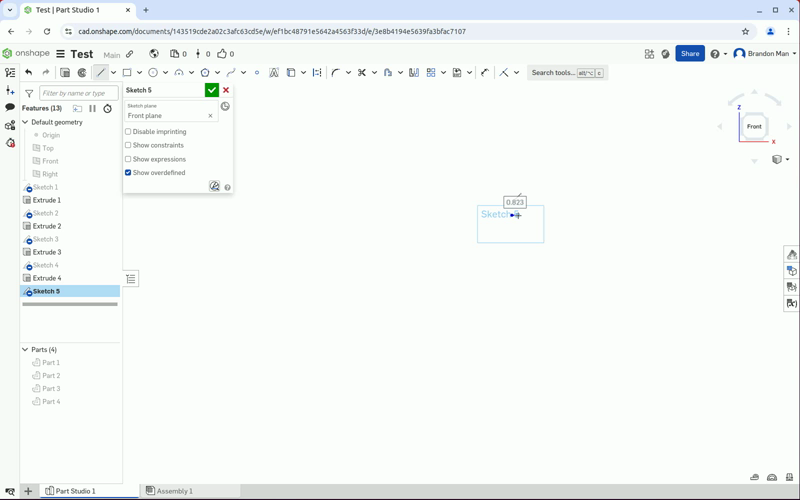
mouse_move(548, 215)
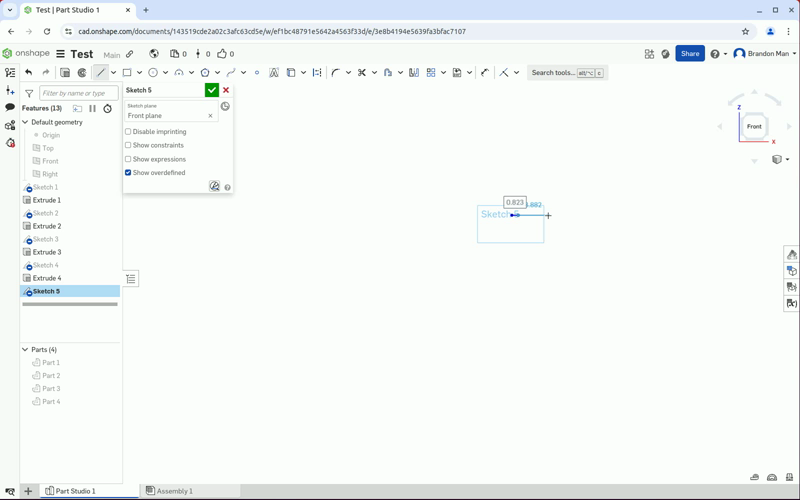
mouse_move(518, 169)
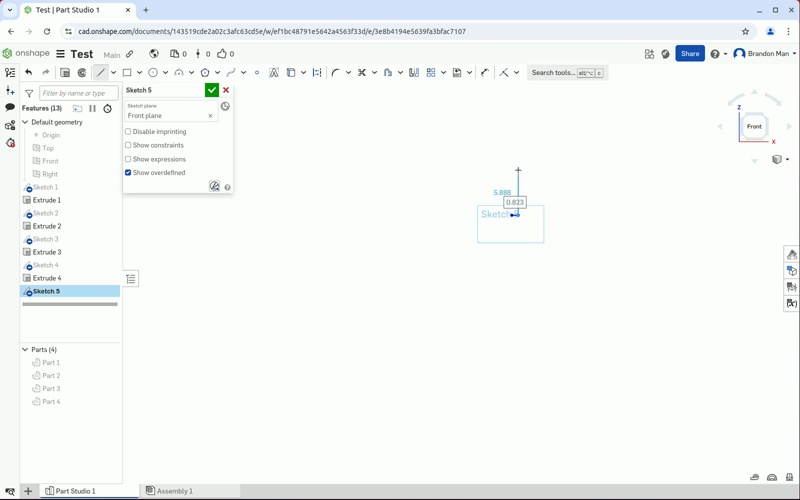
click(518, 169)
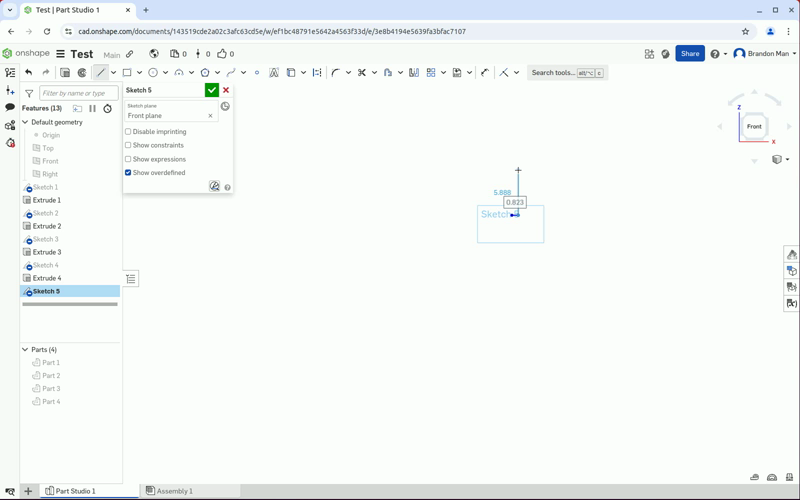
key_up(shift)
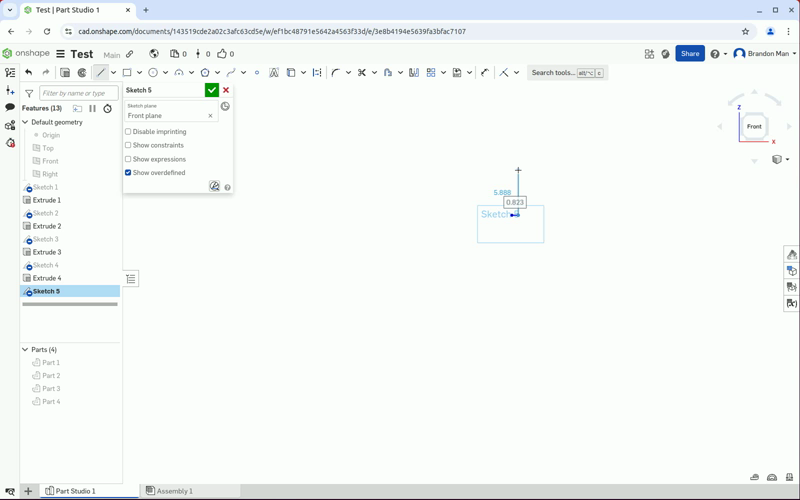
key_down(shift)
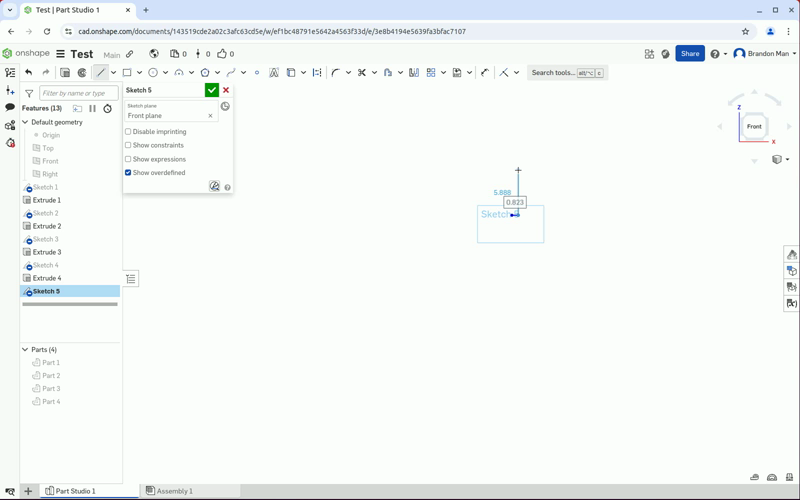
mouse_move(548, 169)
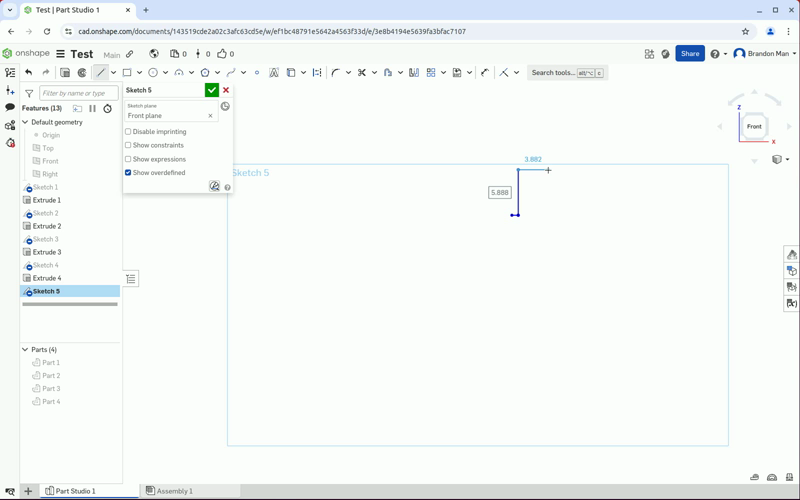
mouse_move(512, 169)
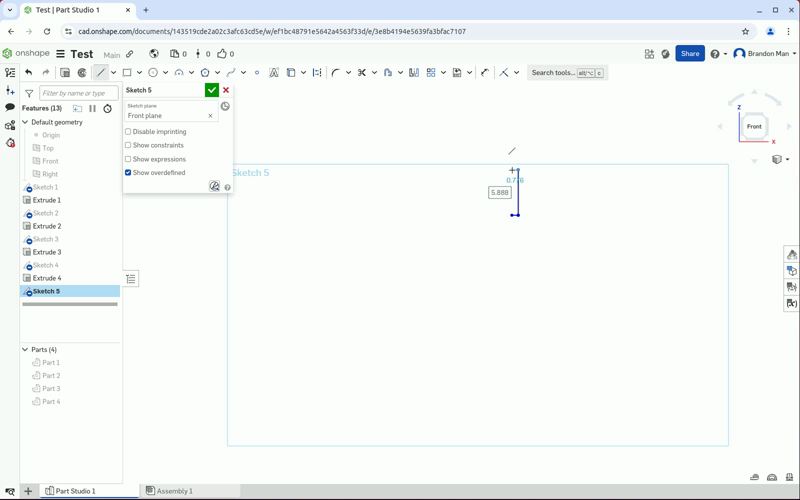
scroll(6)
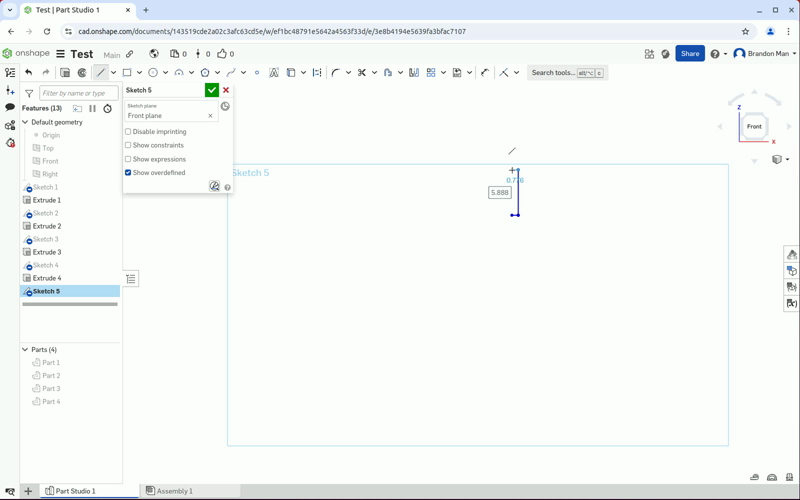
scroll(6)
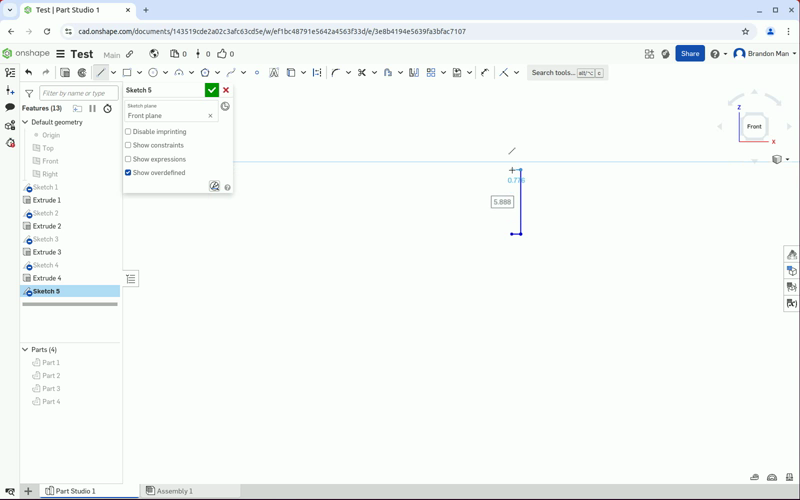
scroll(6)
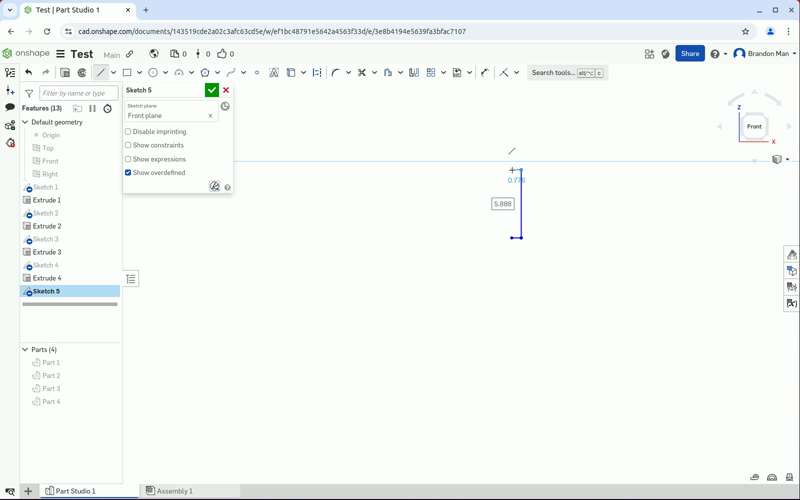
scroll(6)
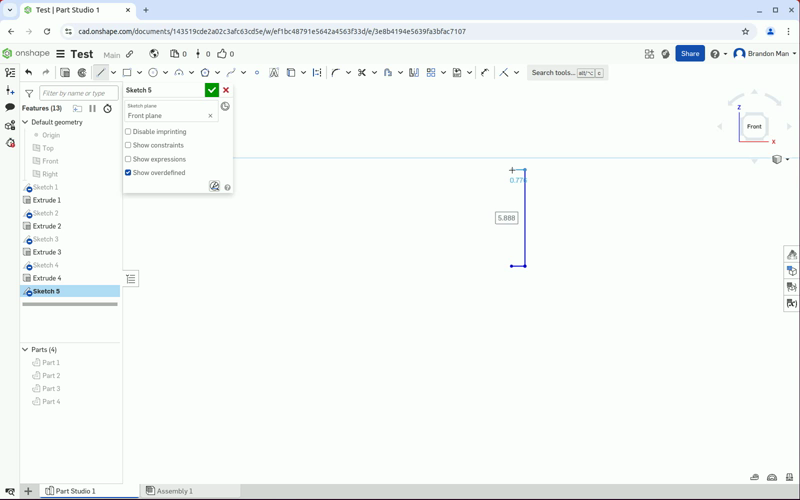
scroll(6)
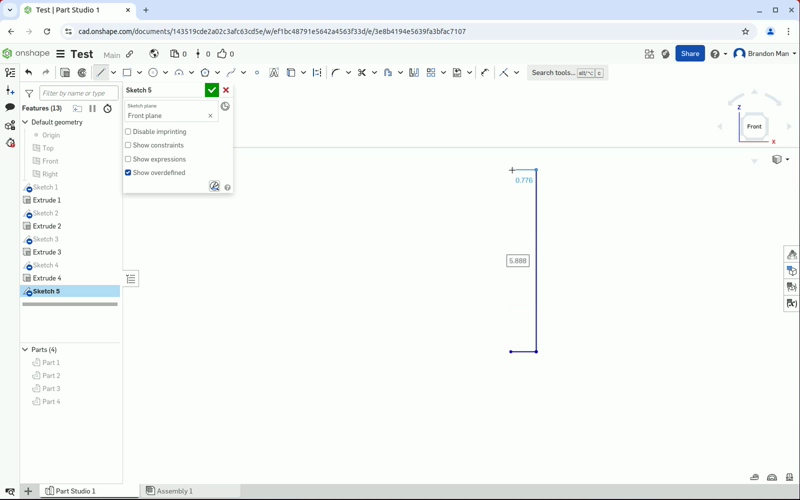
scroll(6)
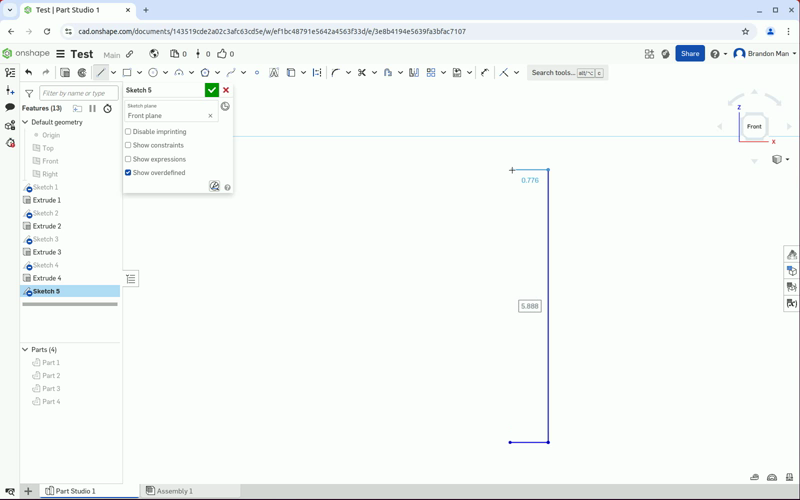
scroll(6)
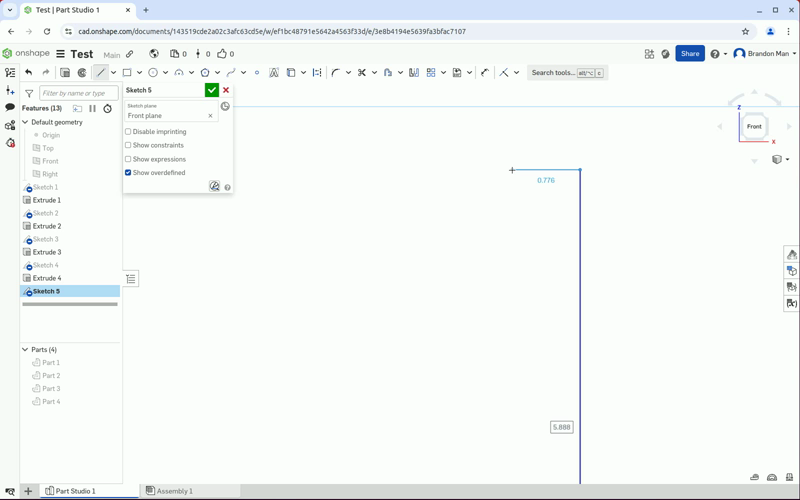
click(512, 169)
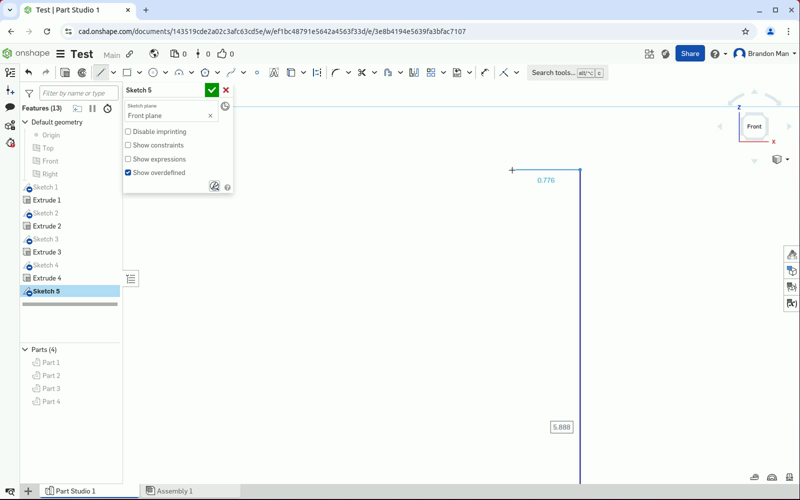
scroll(-6)
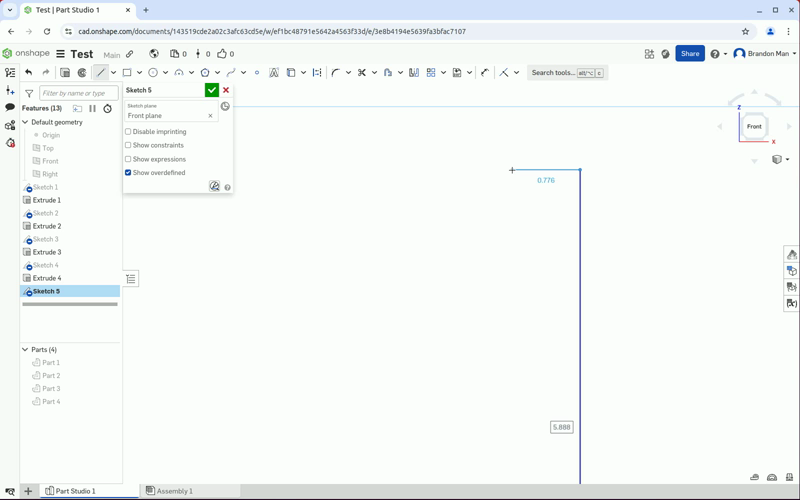
scroll(-6)
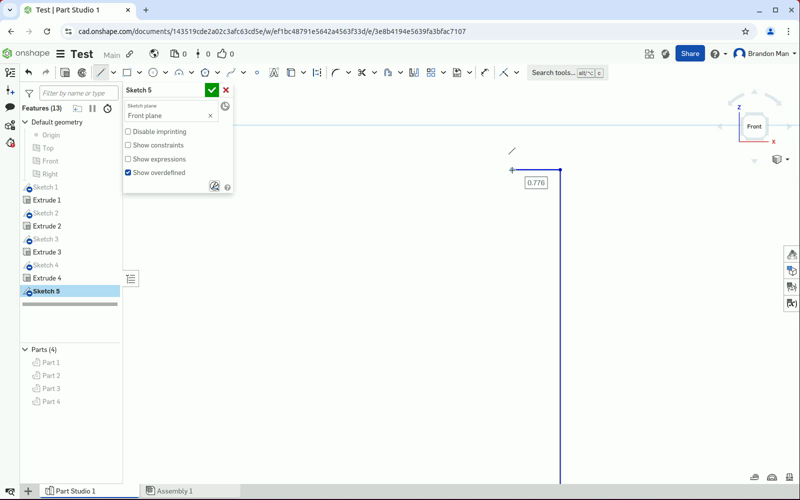
scroll(-6)
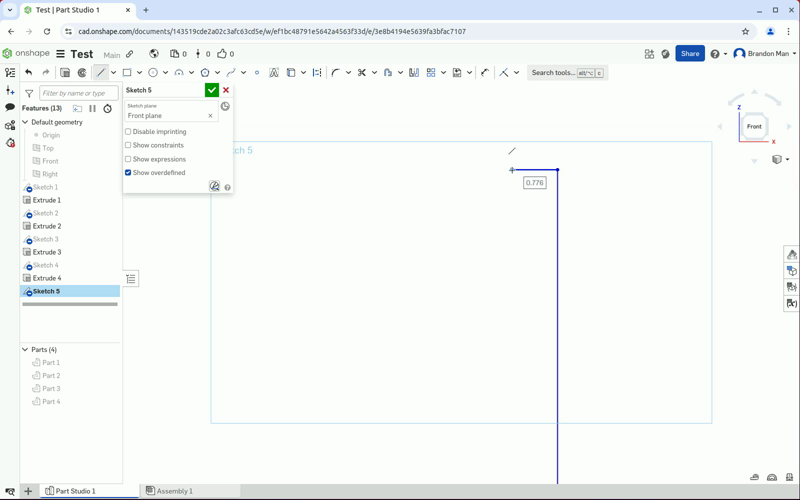
scroll(-6)
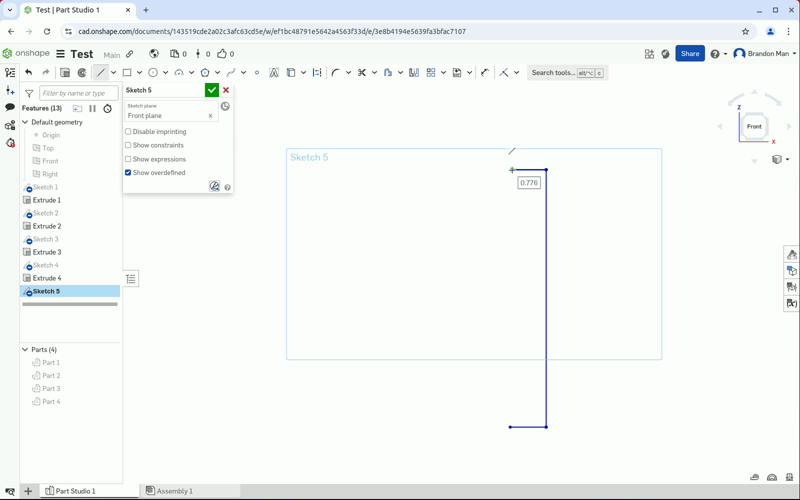
scroll(-6)
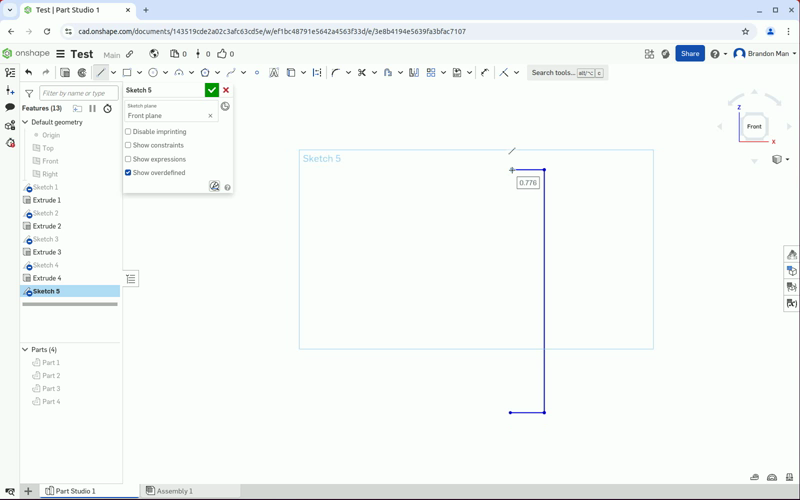
scroll(-6)
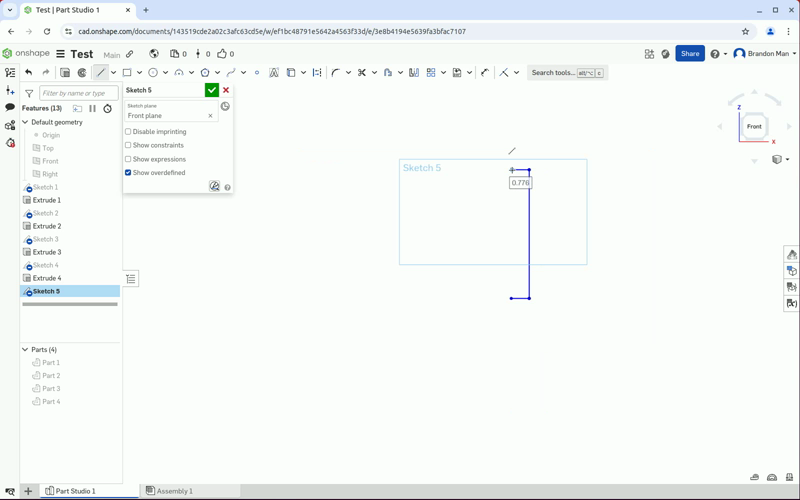
scroll(-6)
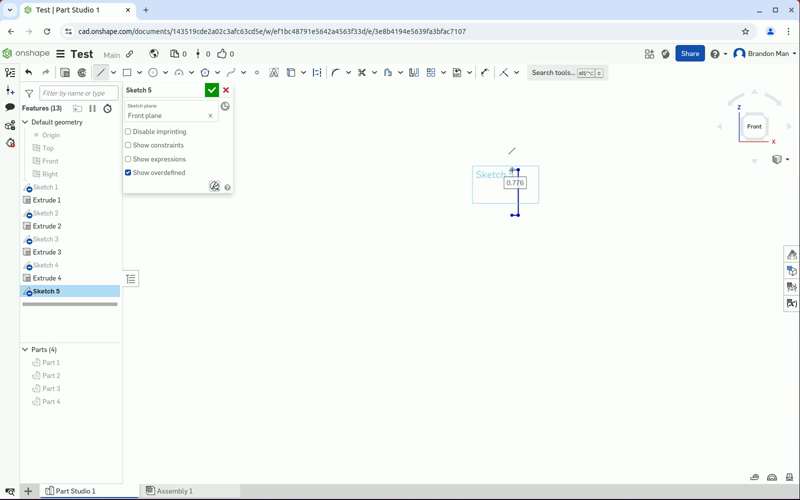
key_up(shift)
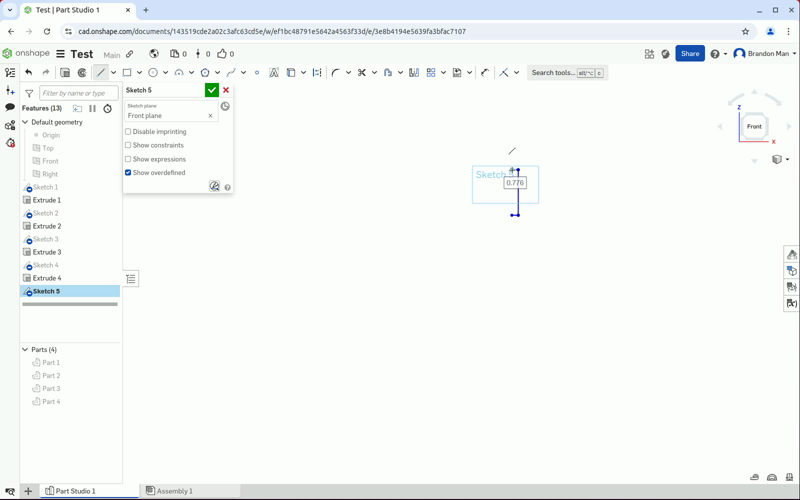
mouse_move(542, 169)
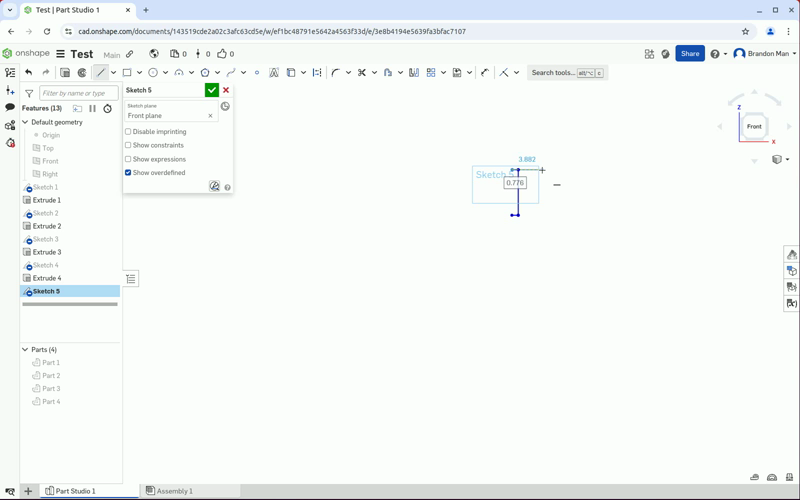
key_down(shift)
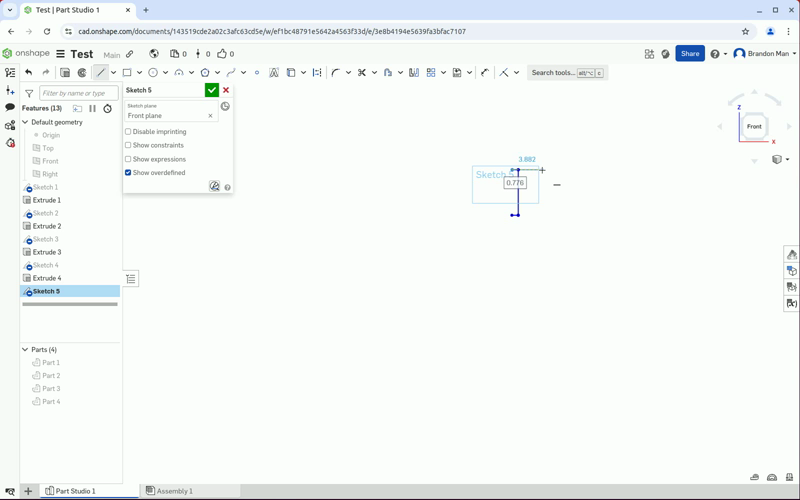
mouse_move(512, 215)
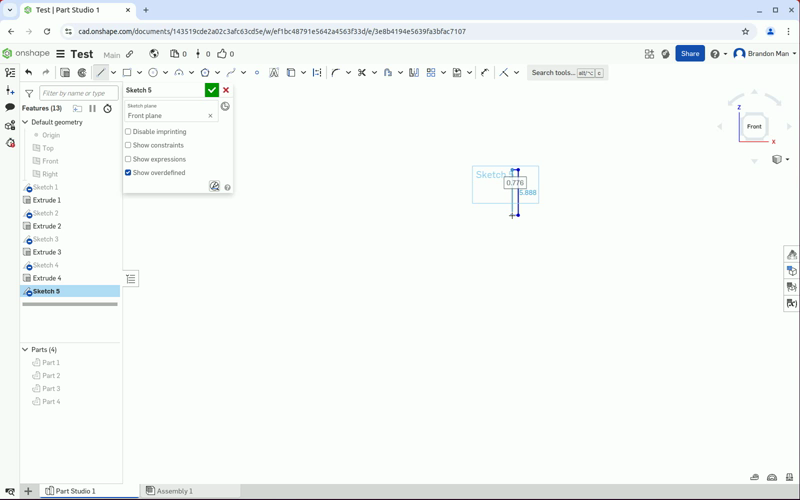
key_up(shift)
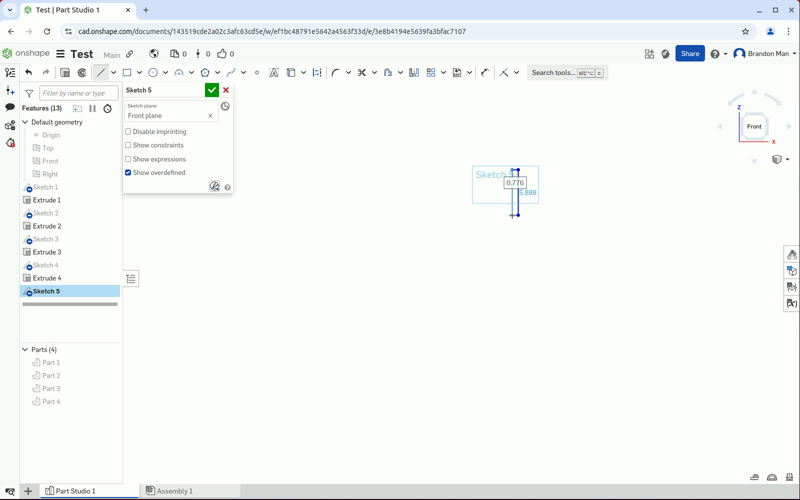
click(512, 215)
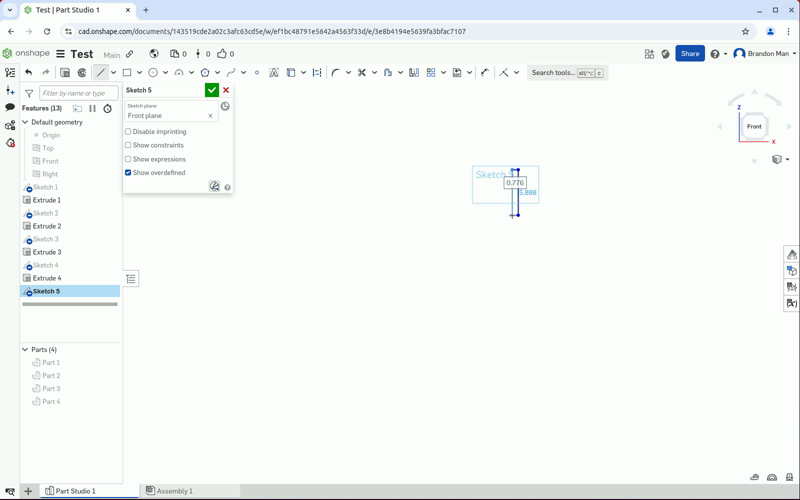
key(esc)
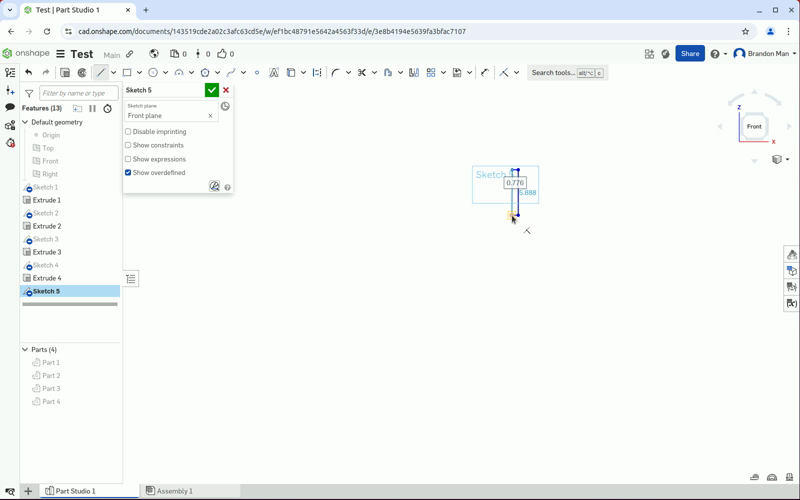
mouse_move(512, 192)
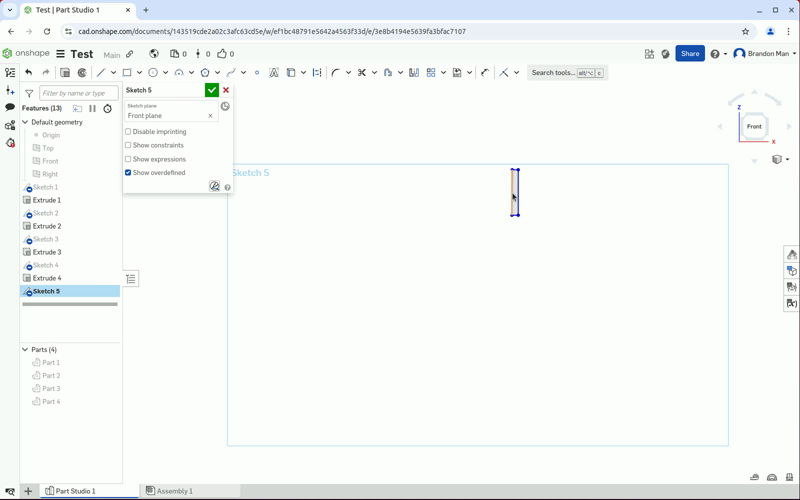
scroll(6)
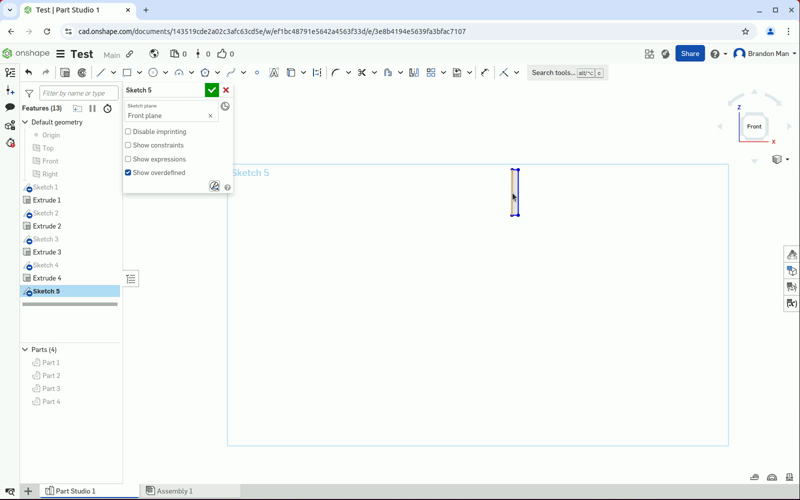
scroll(6)
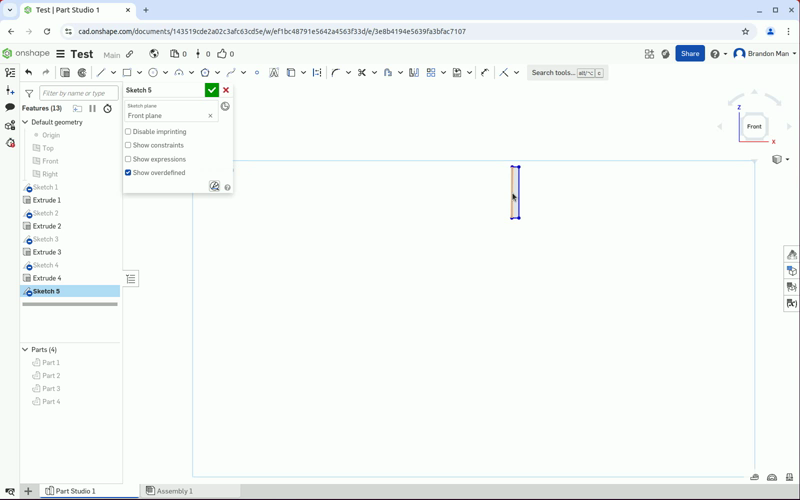
scroll(6)
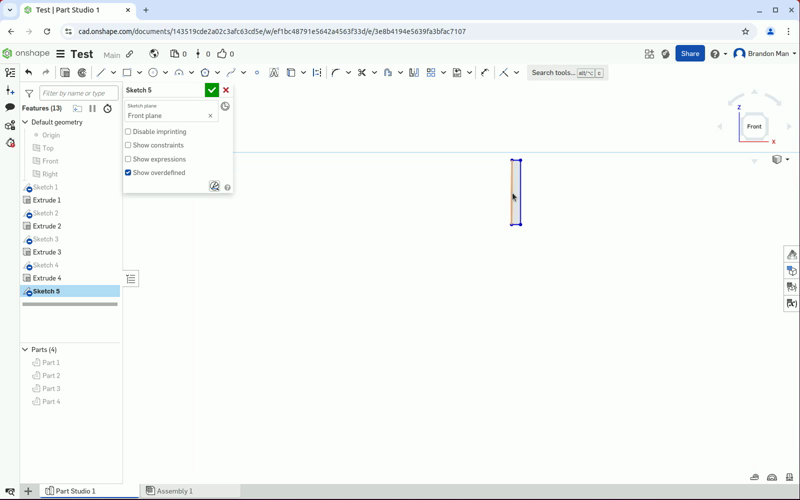
scroll(6)
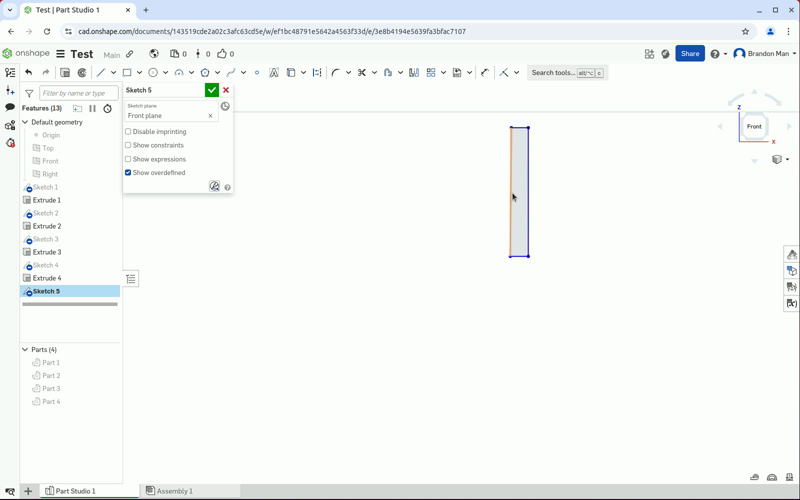
scroll(6)
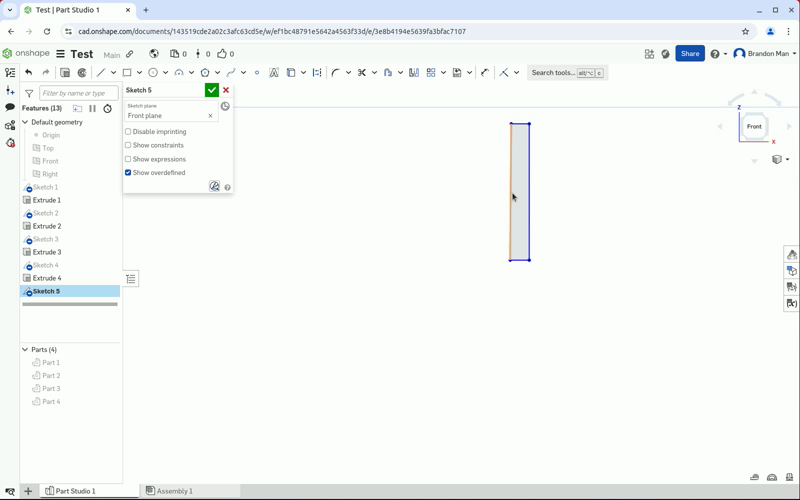
scroll(6)
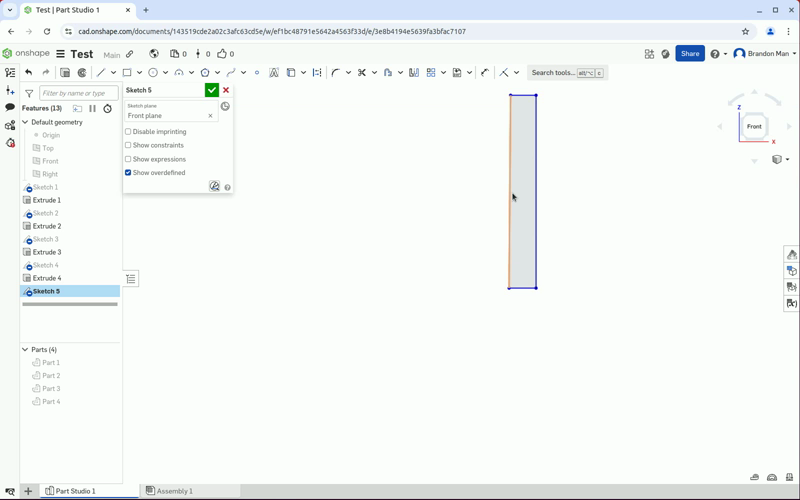
scroll(6)
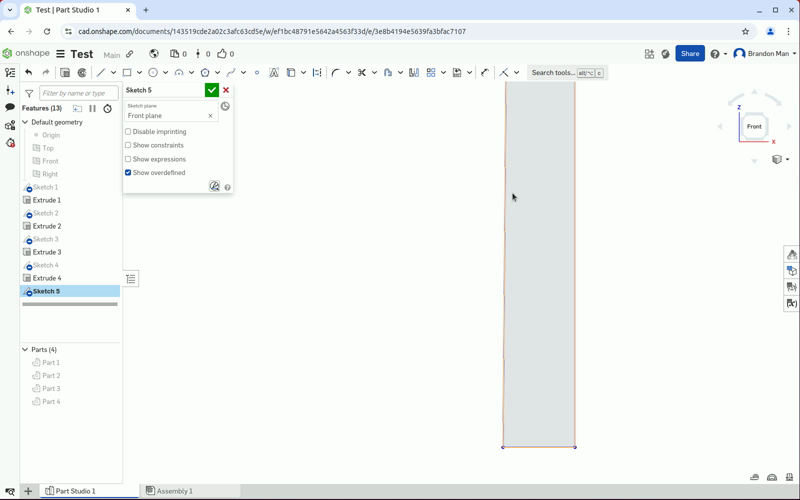
click(512, 192)
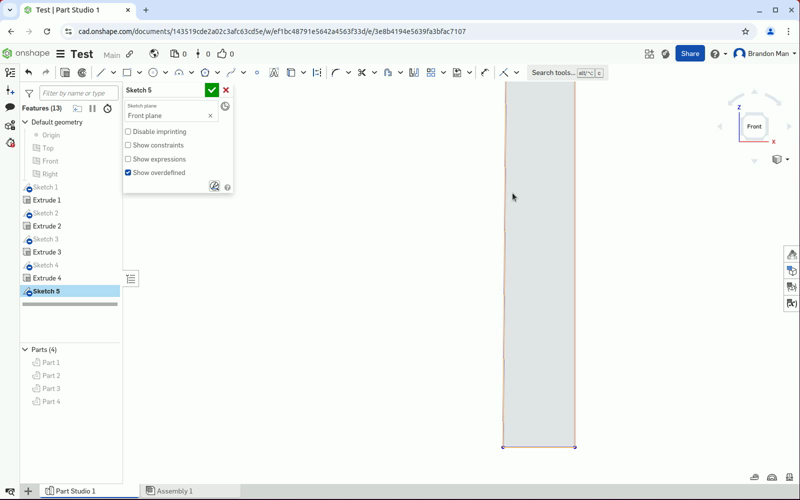
scroll(-6)
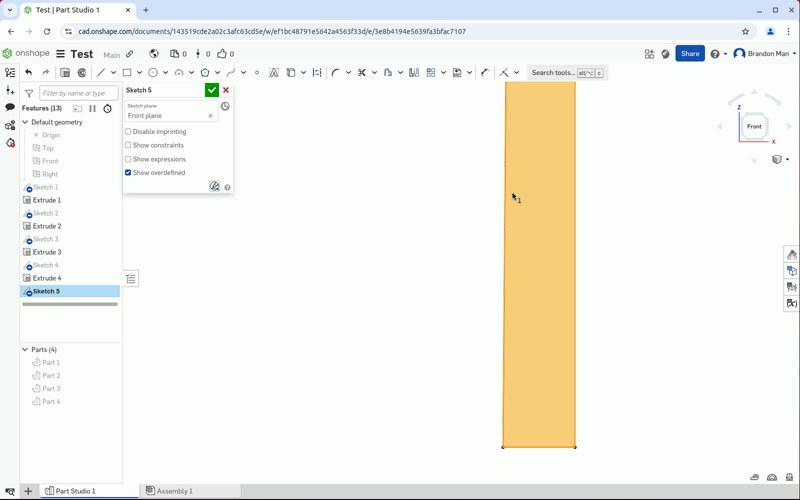
scroll(-6)
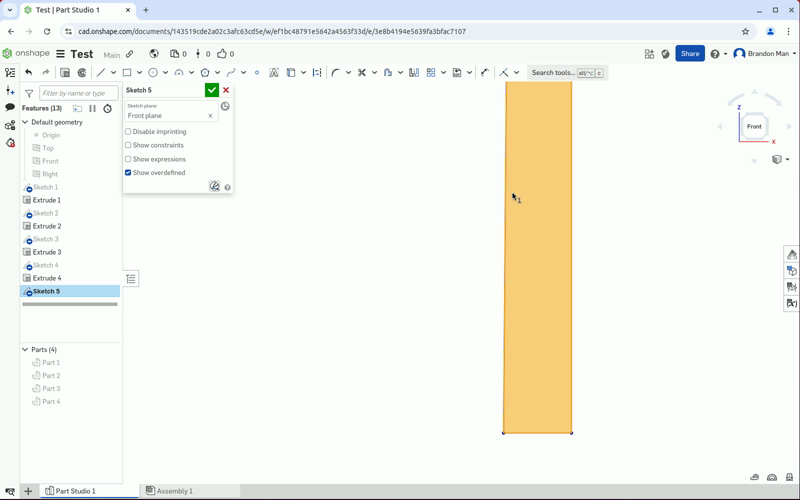
scroll(-6)
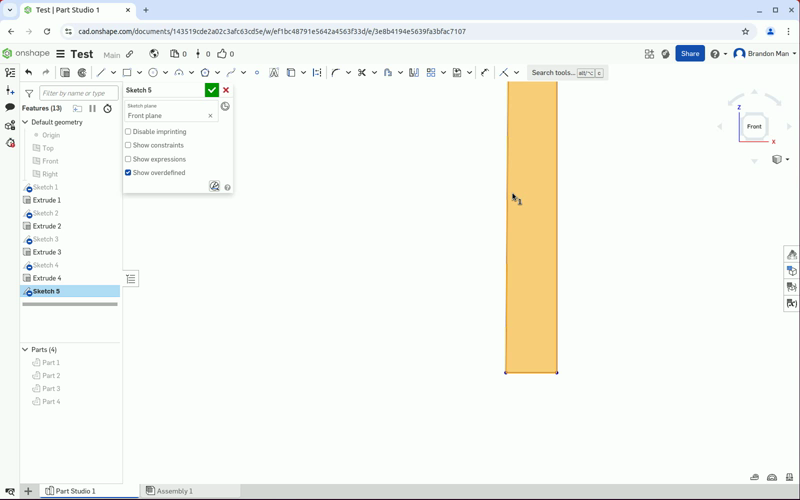
scroll(-6)
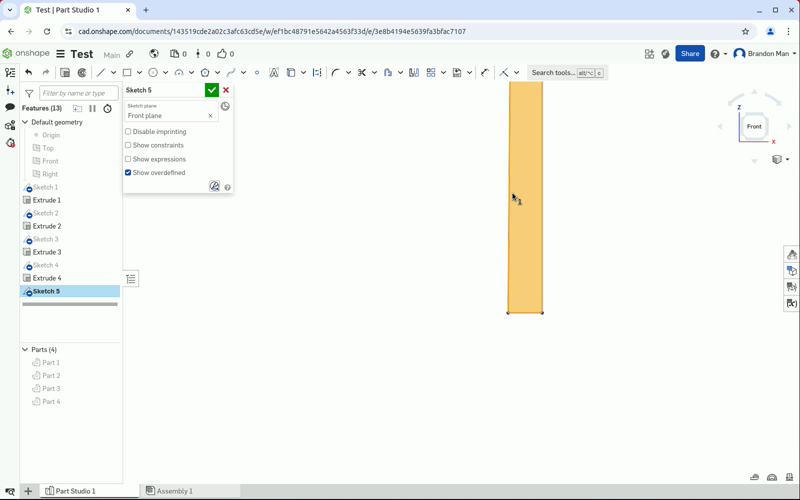
scroll(-6)
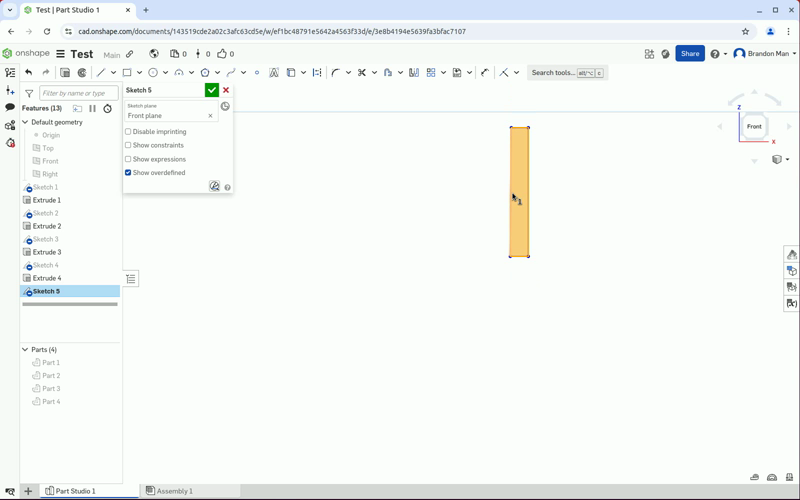
scroll(-6)
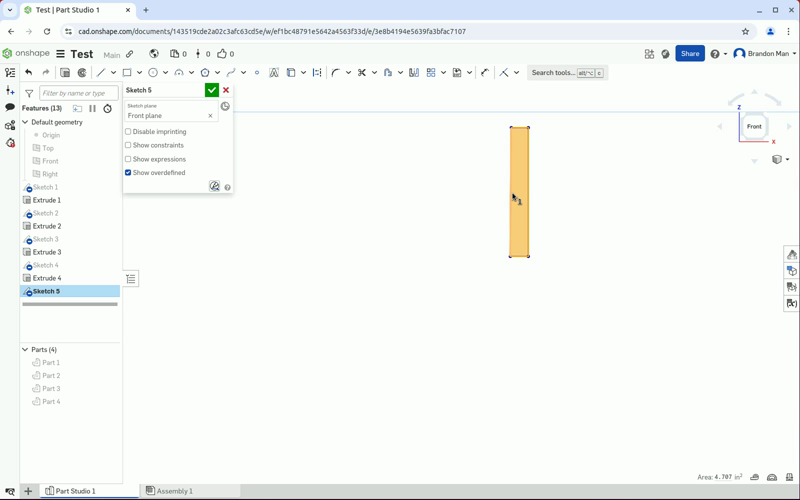
scroll(-6)
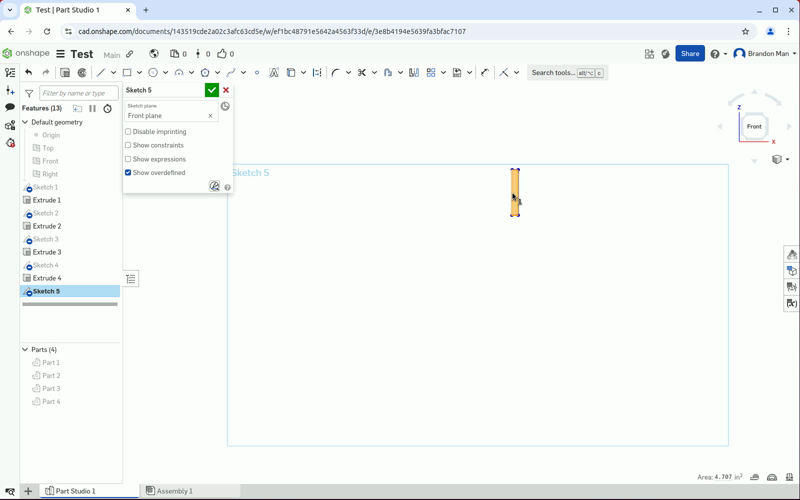
mouse_move(73, 352)
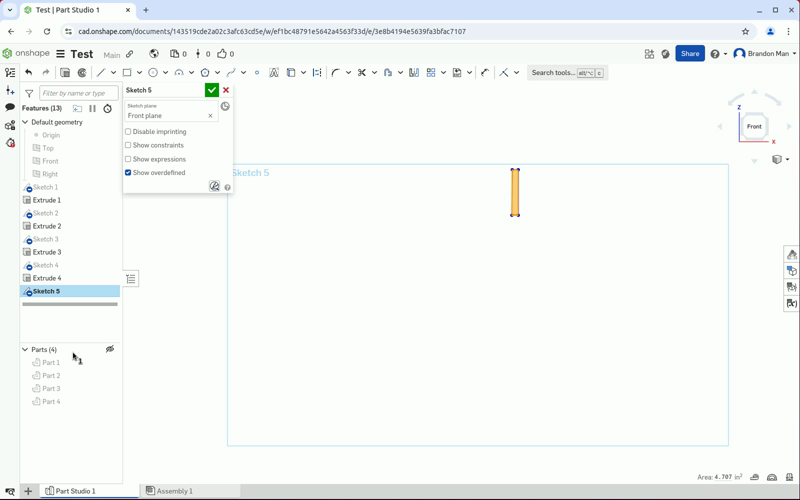
key(shift+y)
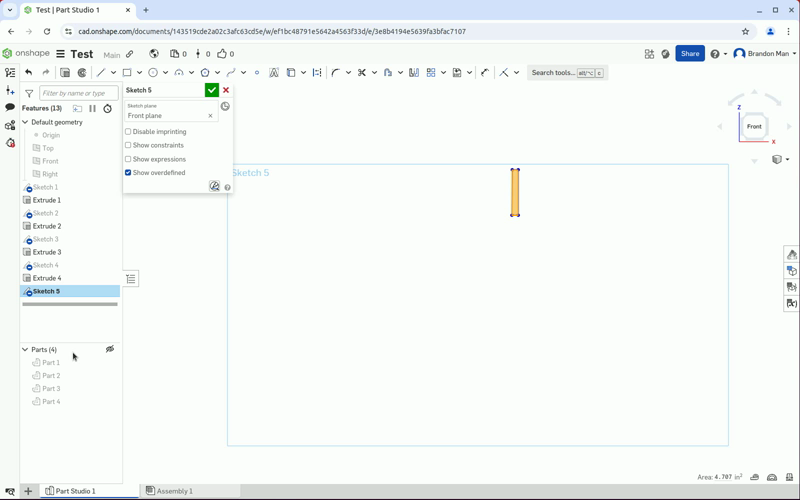
key(shift+e)
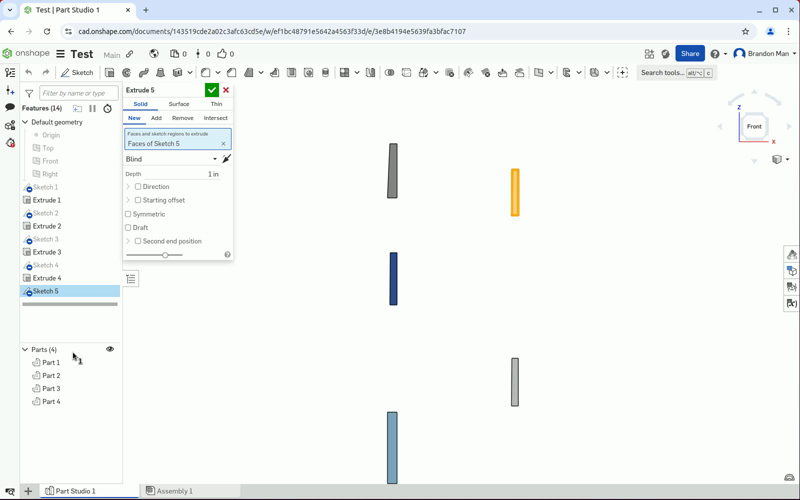
mouse_move(143, 106)
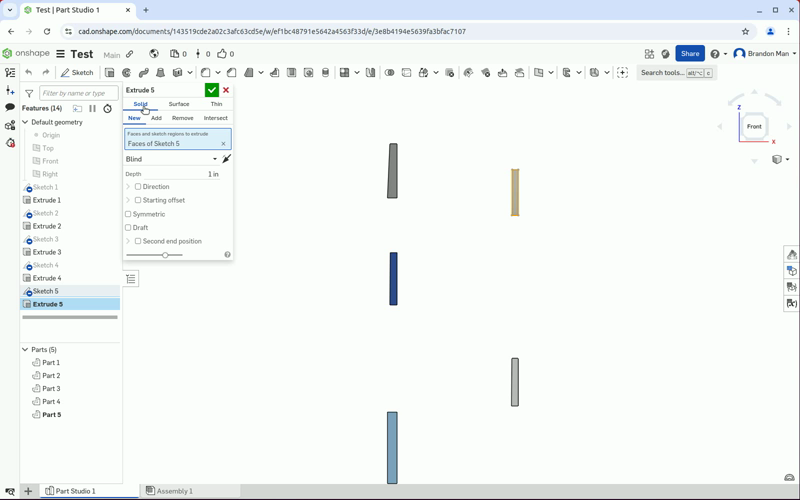
click(143, 106)
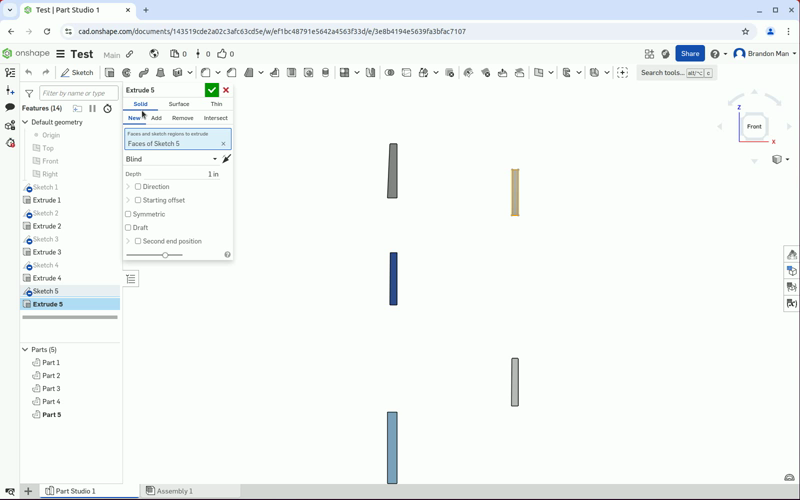
mouse_move(137, 120)
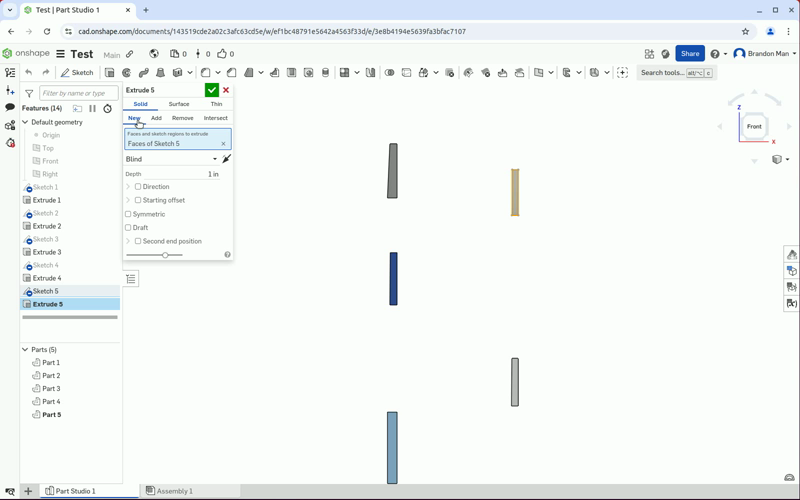
click(137, 120)
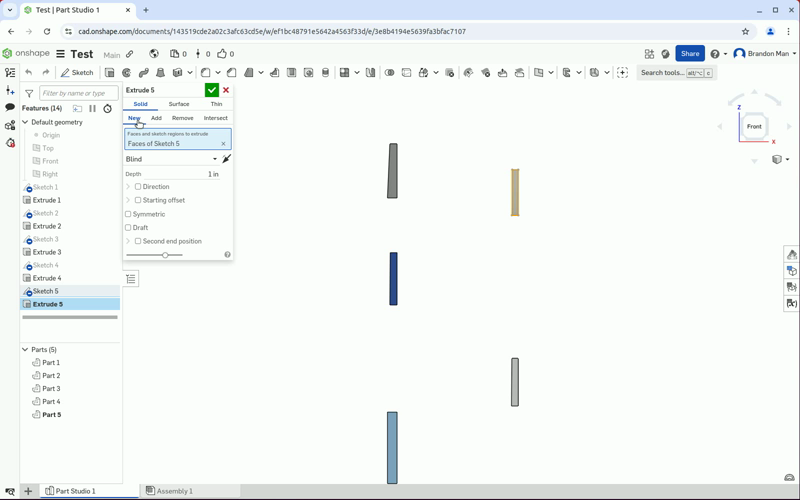
key(tab, 4)
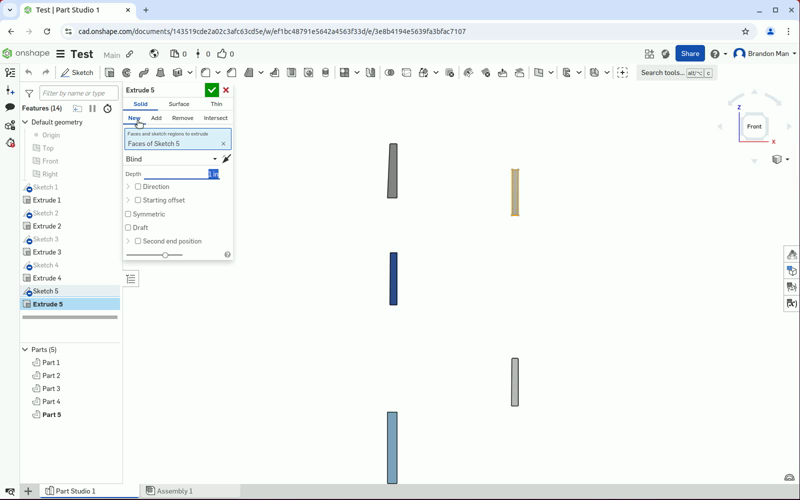
text(1.444)
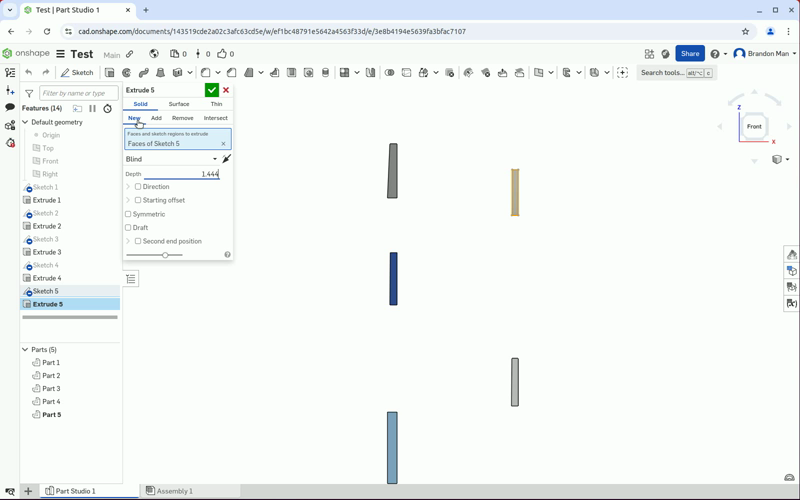
key(tab, 3)
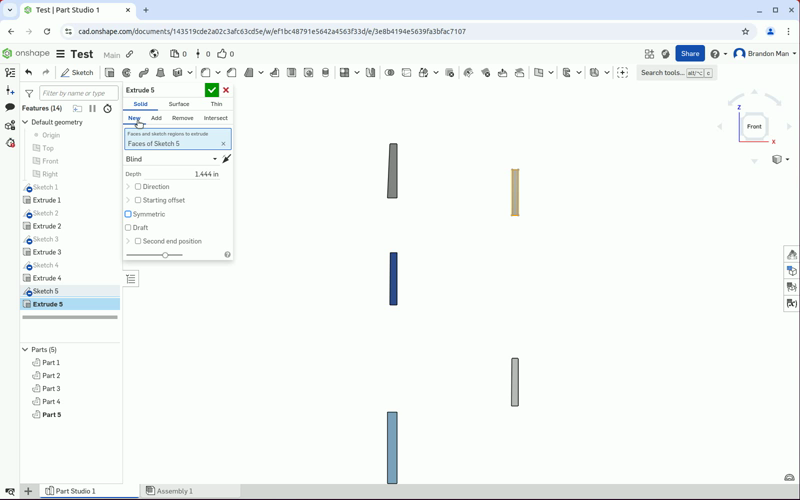
key(space)
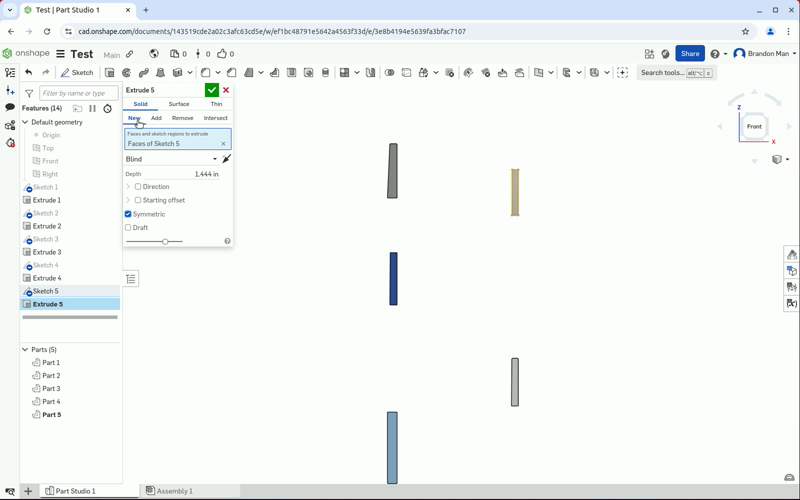
key(enter)
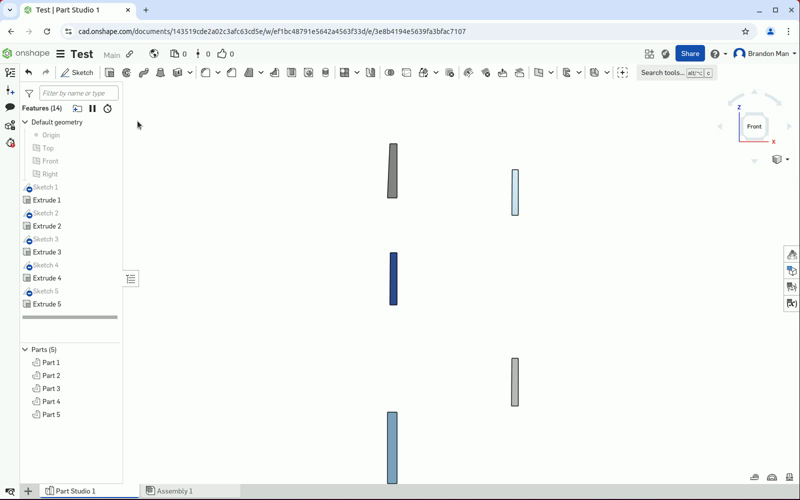
key(shift+h)
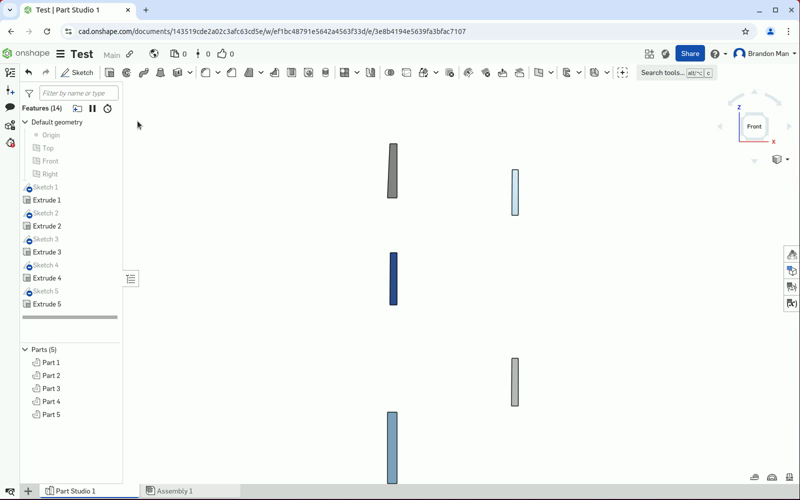
key(shift+h)
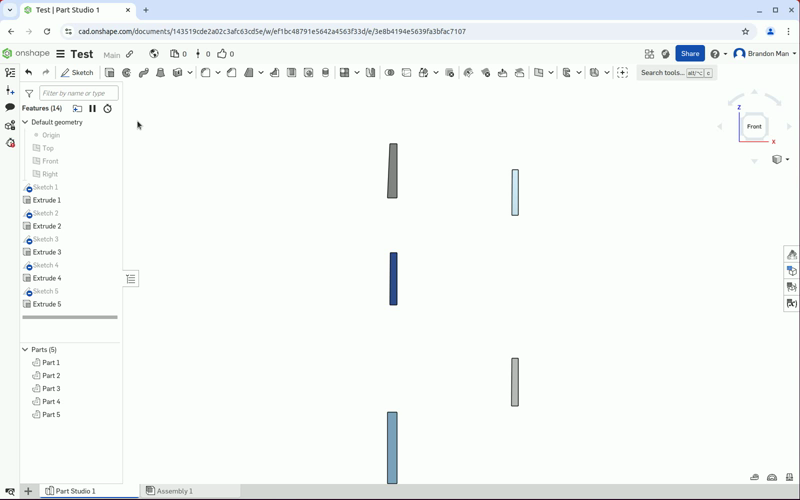
mouse_move(73, 189)
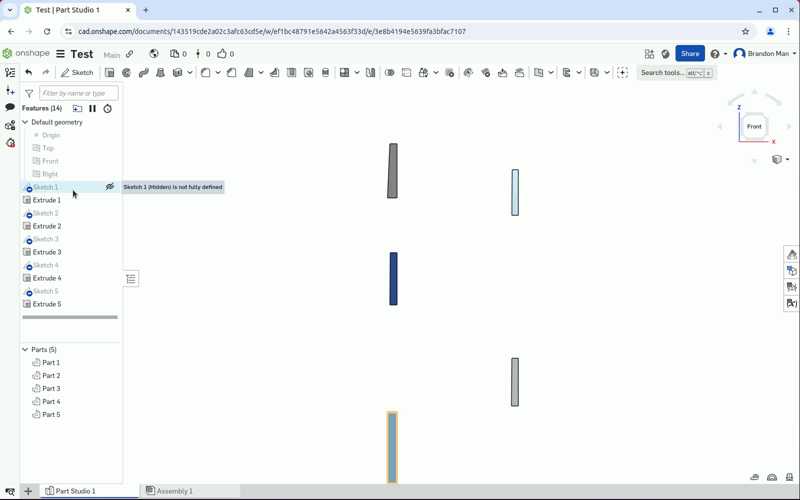
click(73, 189)
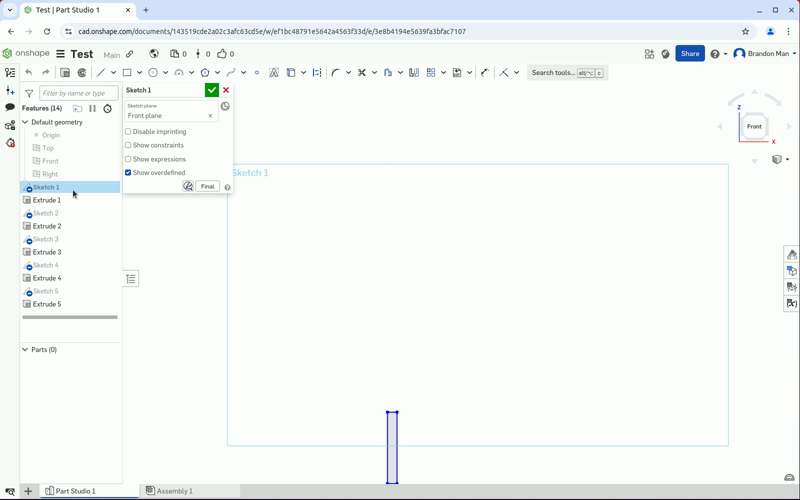
mouse_move(229, 92)
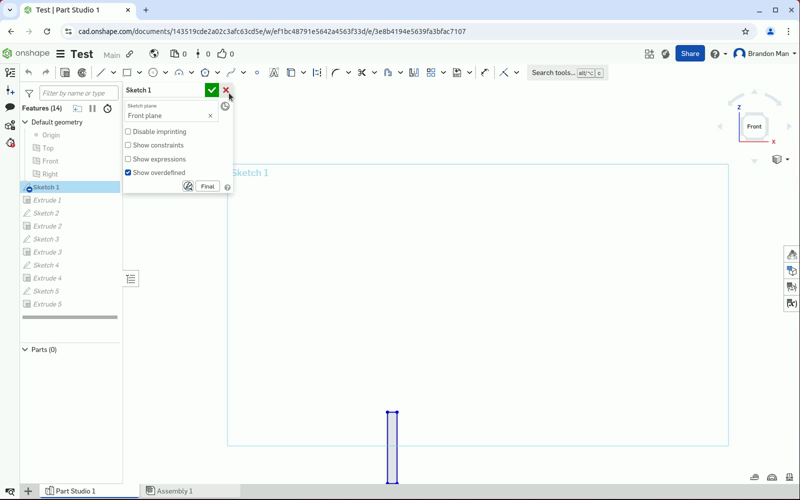
click(229, 92)
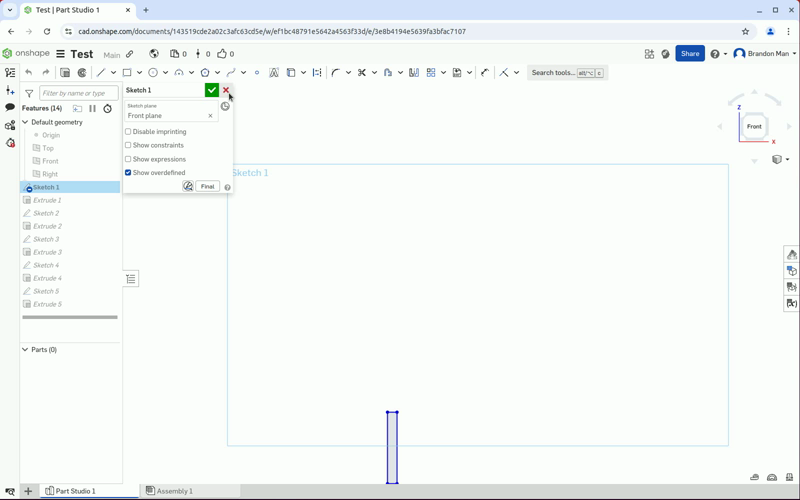
key(shift+s)
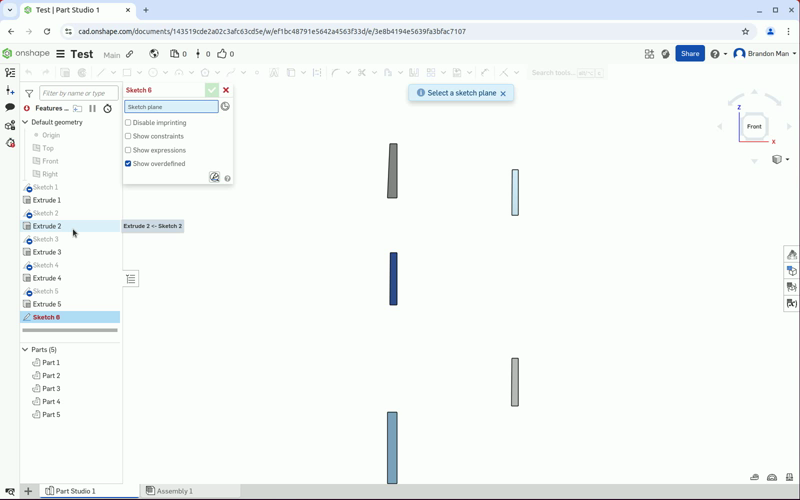
scroll(3)
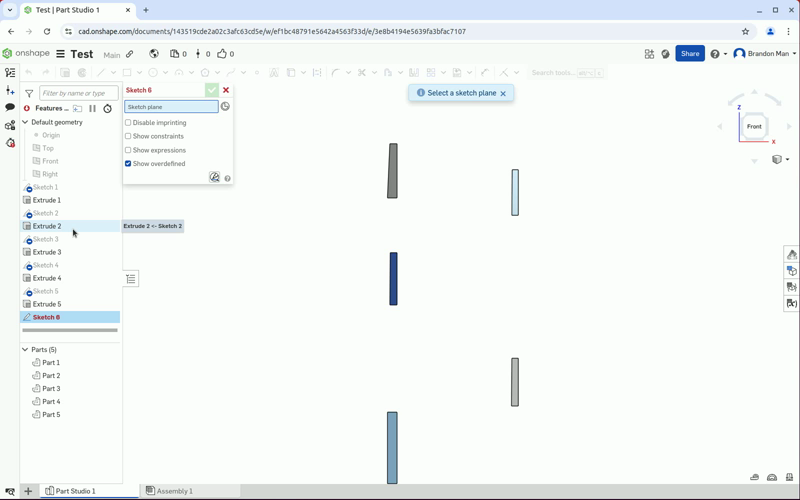
mouse_move(73, 163)
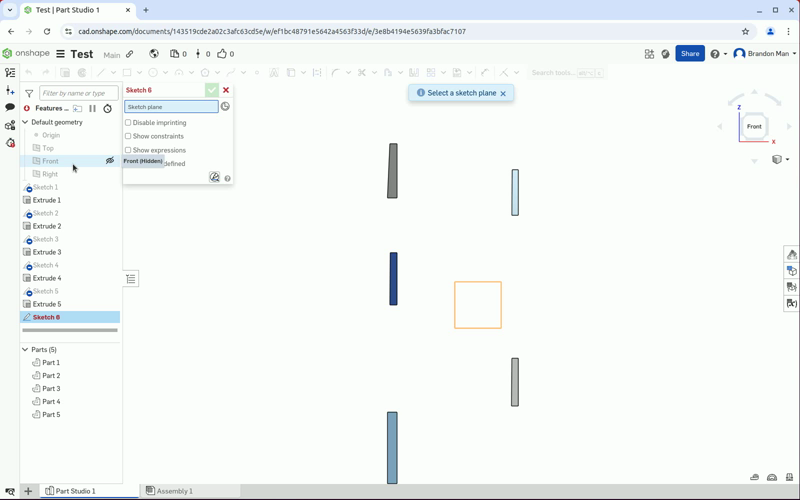
click(73, 163)
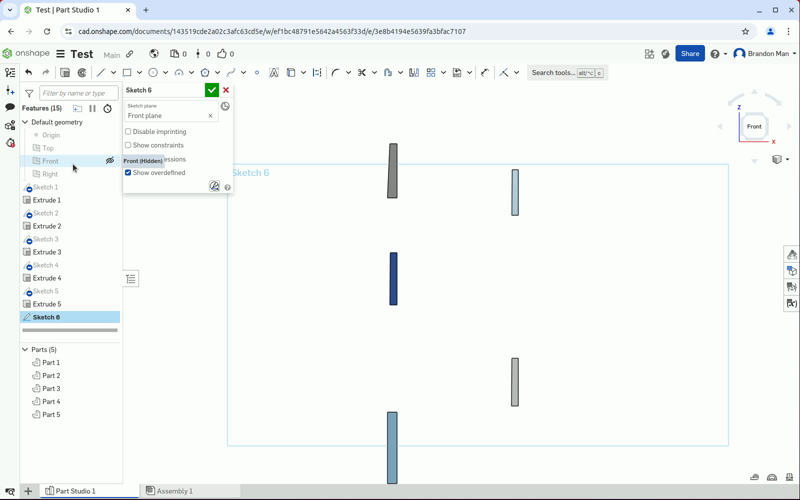
mouse_move(73, 352)
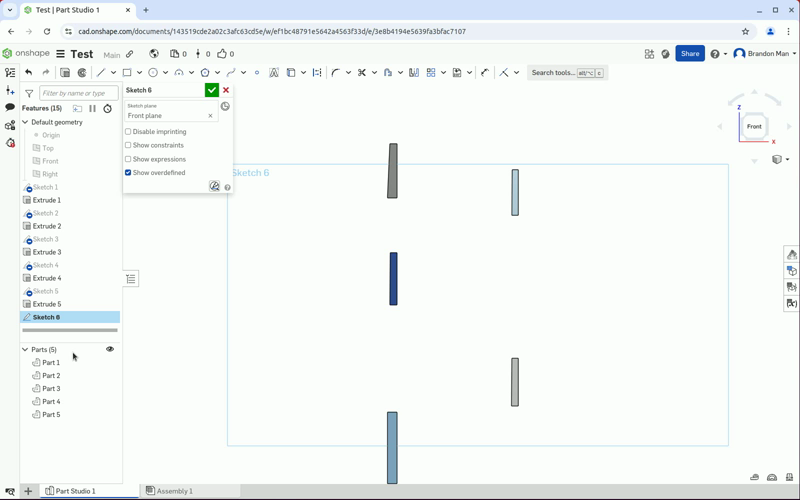
key(y)
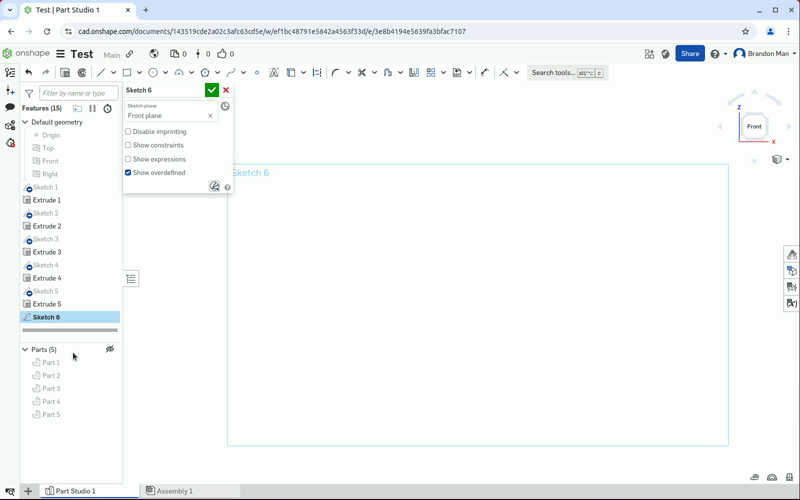
key(l)
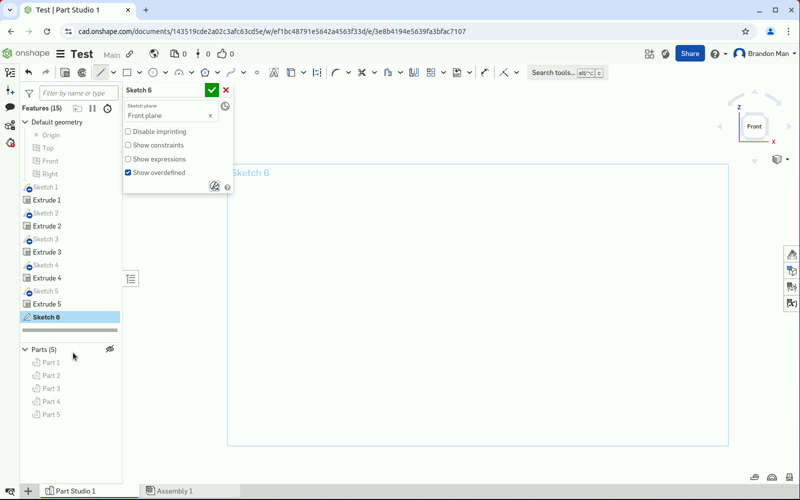
key_down(shift)
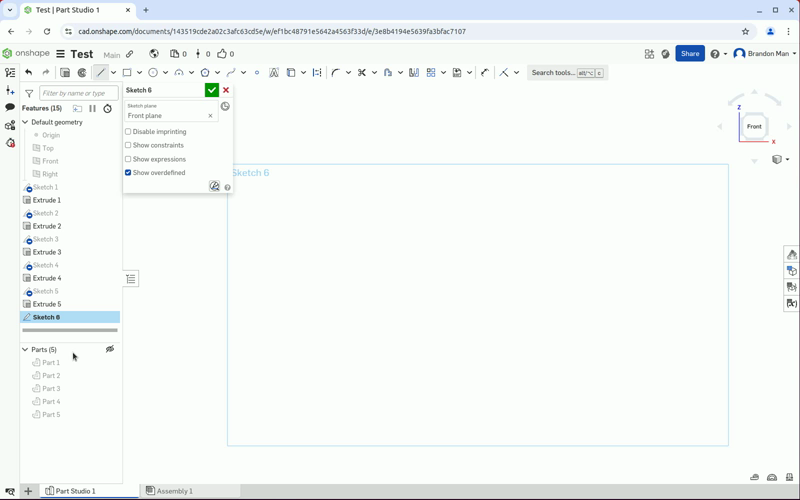
mouse_move(512, 305)
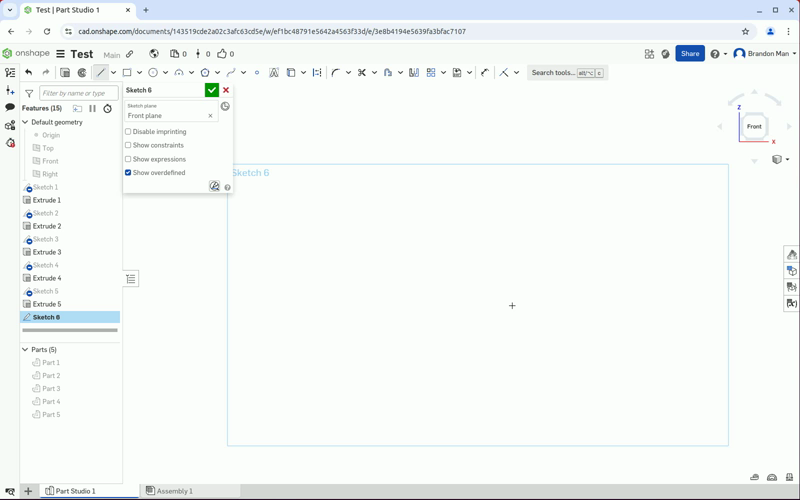
click(512, 305)
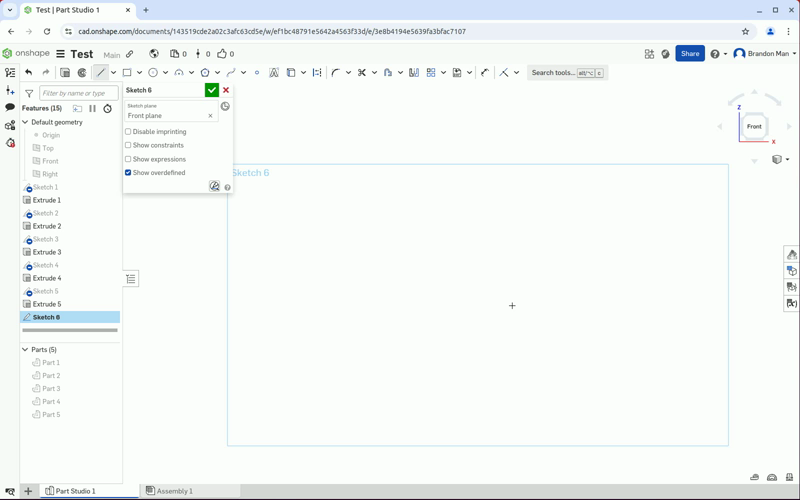
key_up(shift)
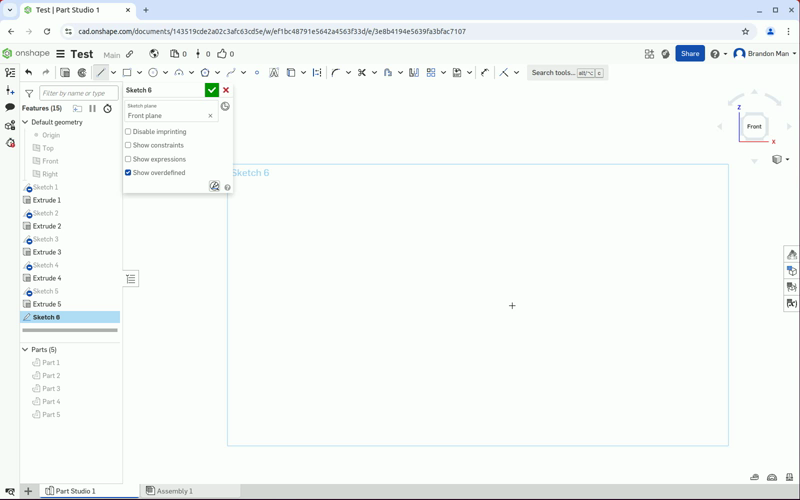
key_down(shift)
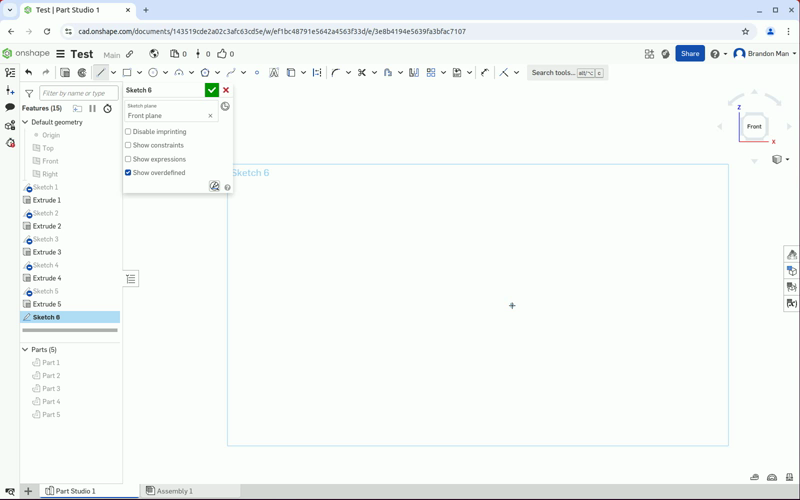
mouse_move(542, 305)
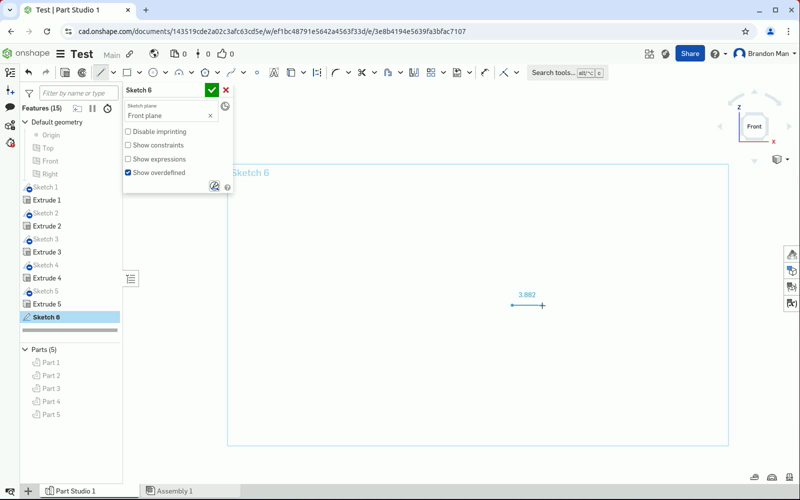
mouse_move(518, 305)
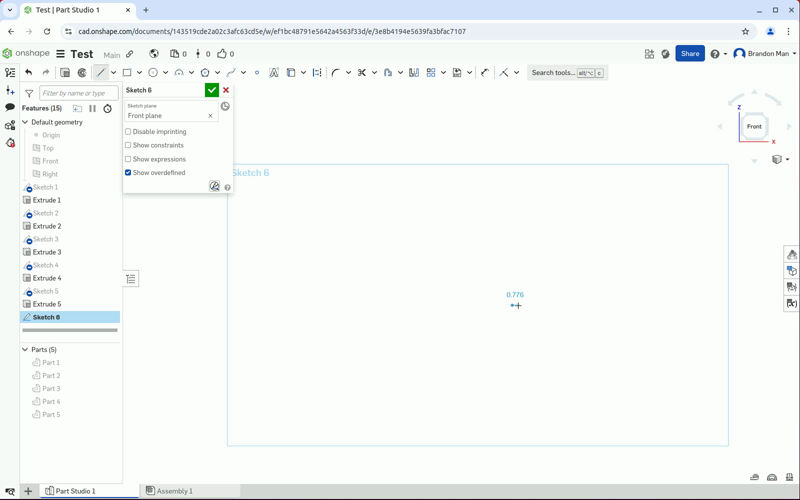
scroll(6)
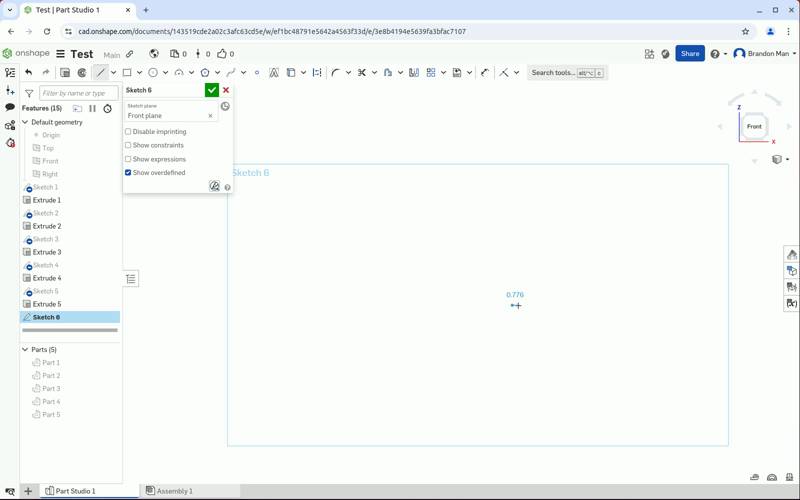
scroll(6)
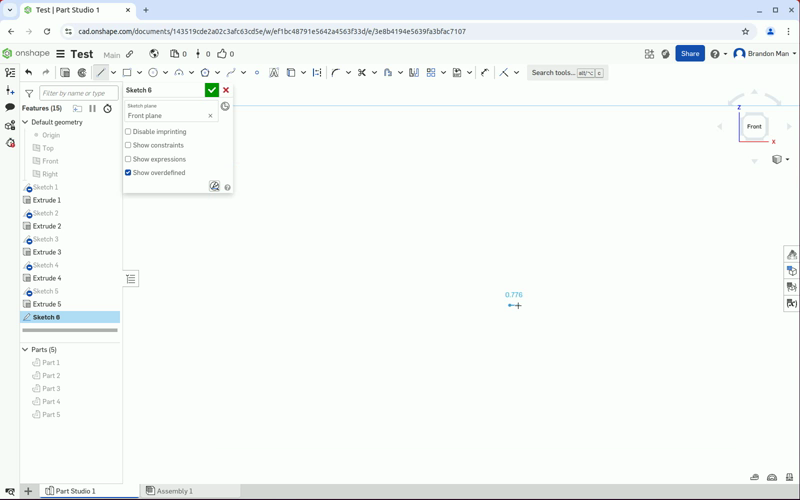
scroll(6)
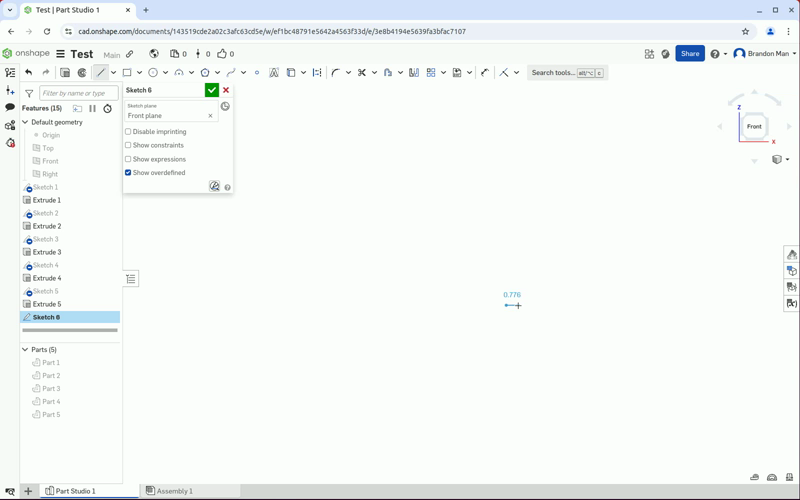
scroll(6)
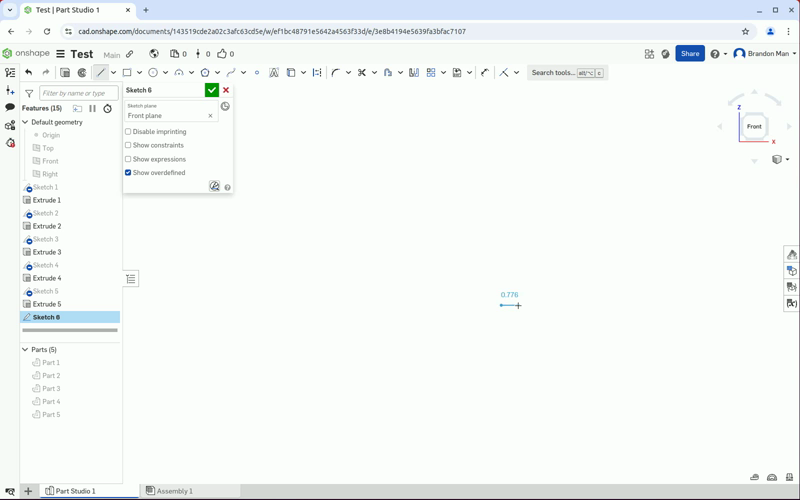
scroll(6)
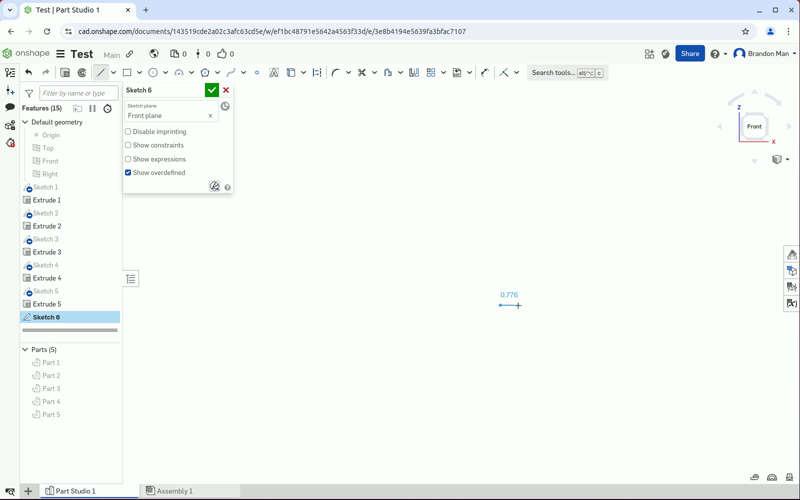
scroll(6)
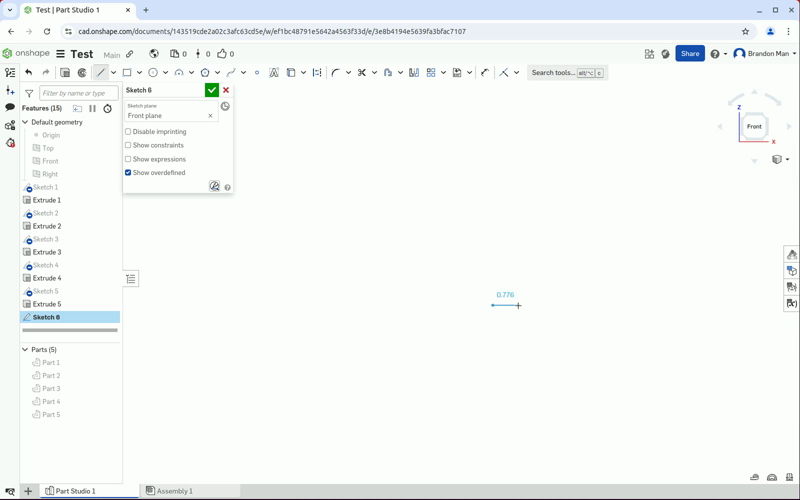
scroll(6)
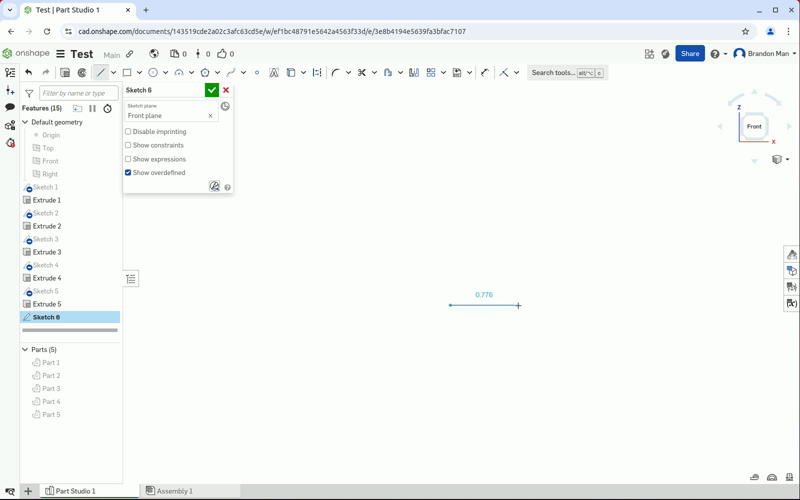
click(518, 305)
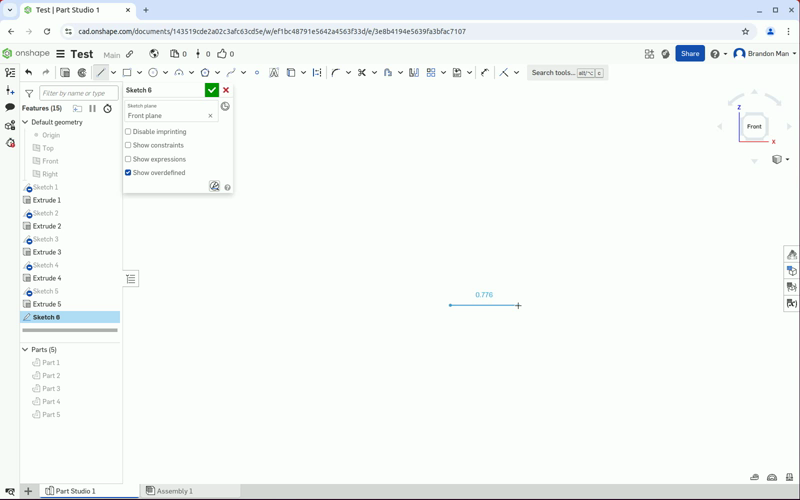
scroll(-6)
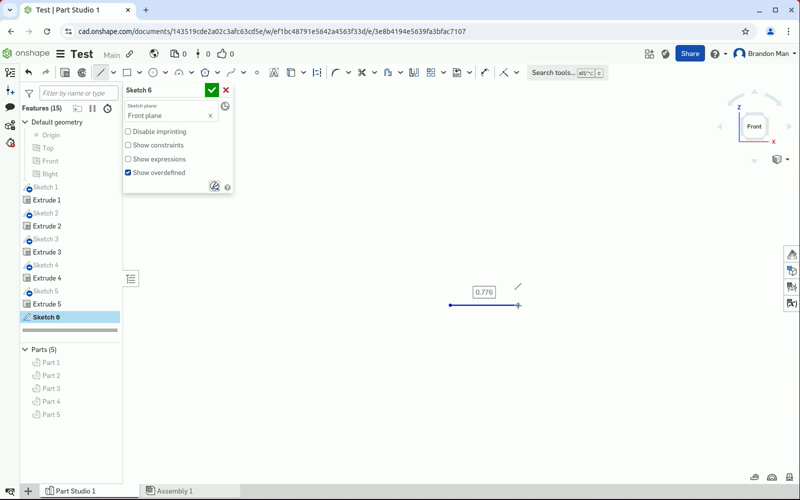
scroll(-6)
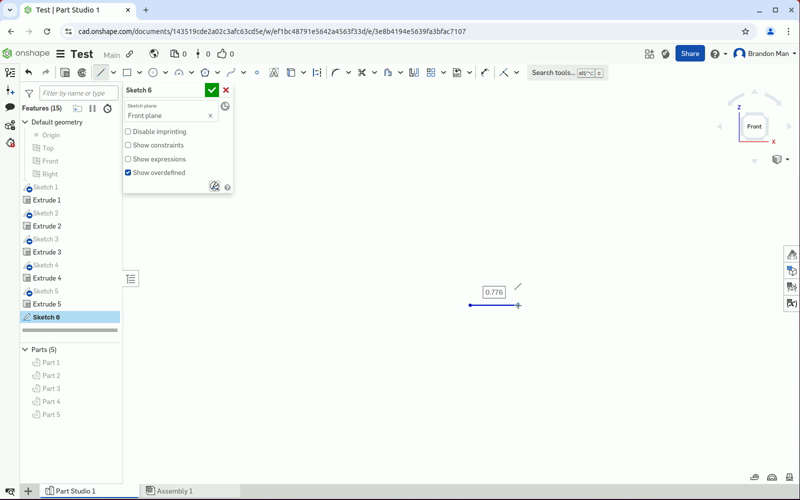
scroll(-6)
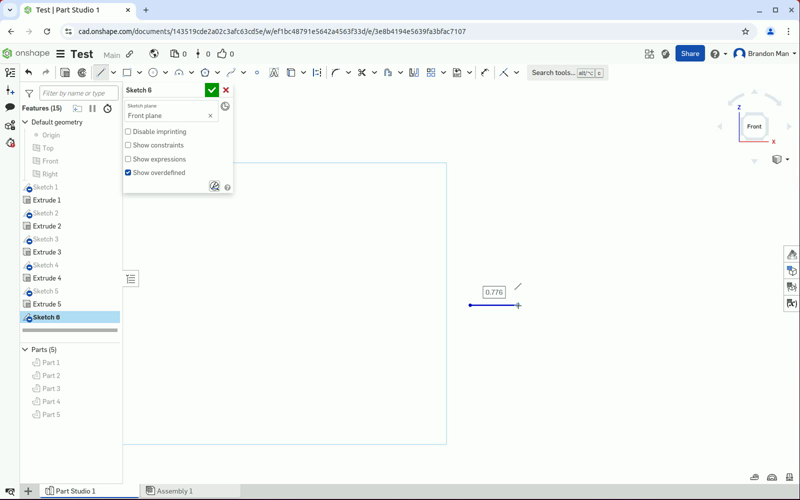
scroll(-6)
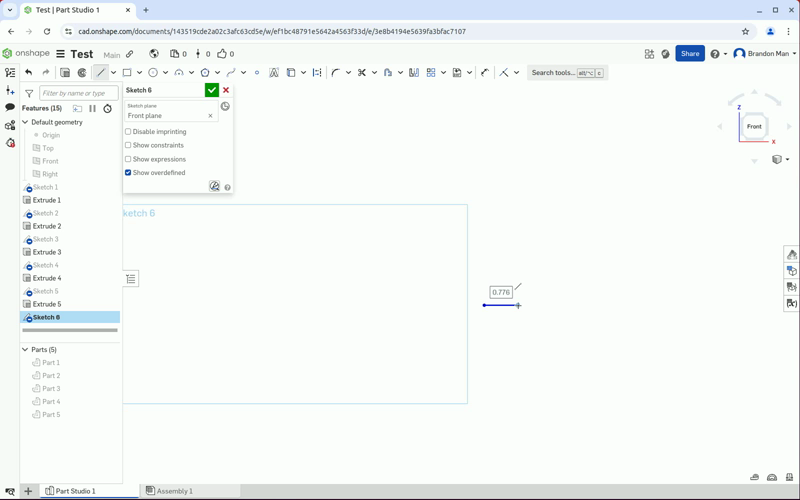
scroll(-6)
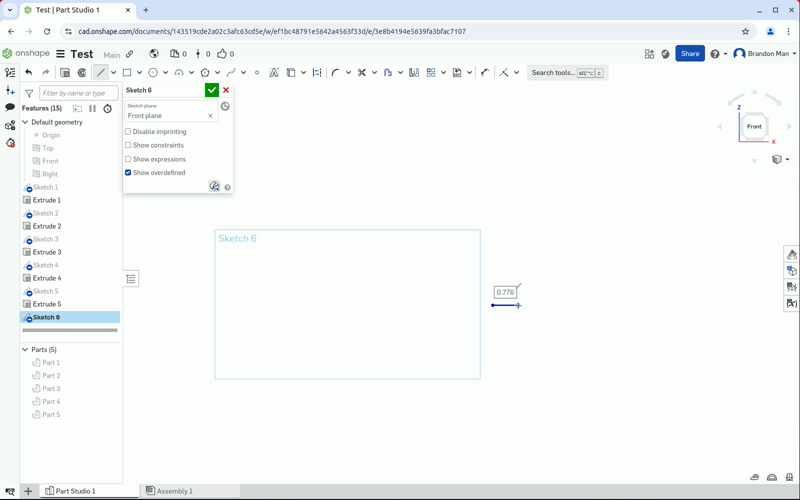
scroll(-6)
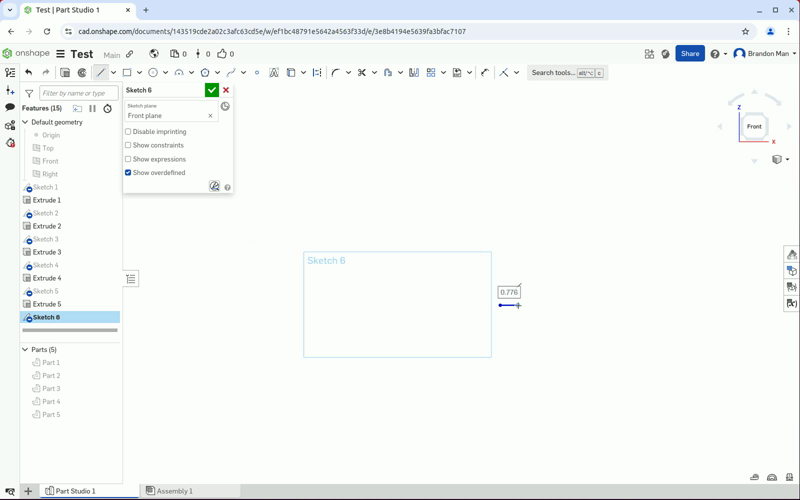
scroll(-6)
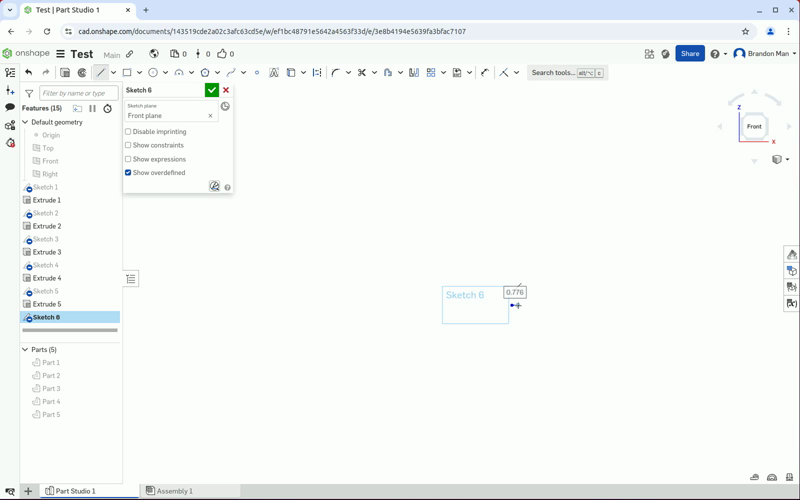
key_up(shift)
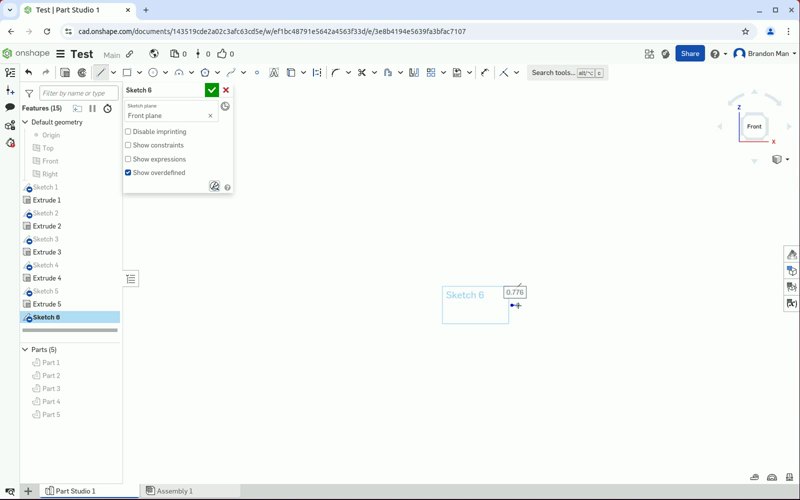
key_down(shift)
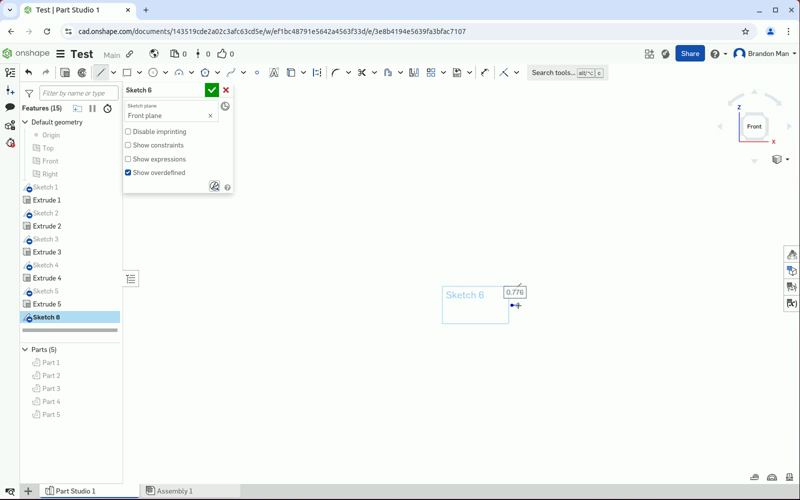
mouse_move(548, 305)
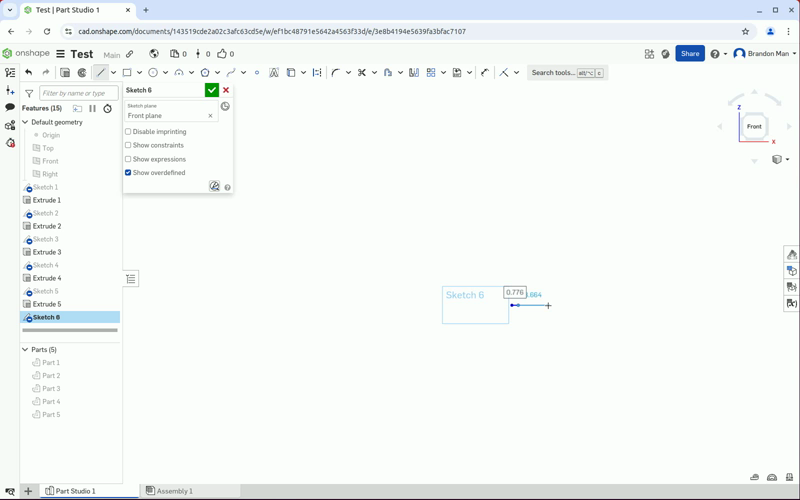
mouse_move(518, 258)
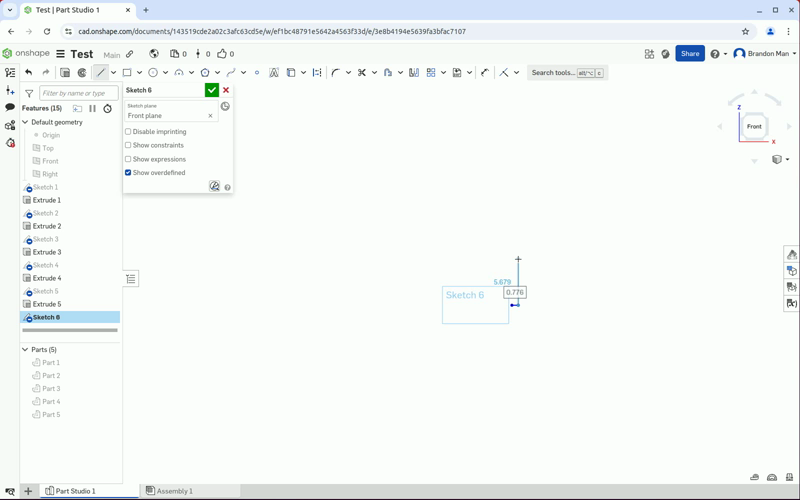
click(518, 258)
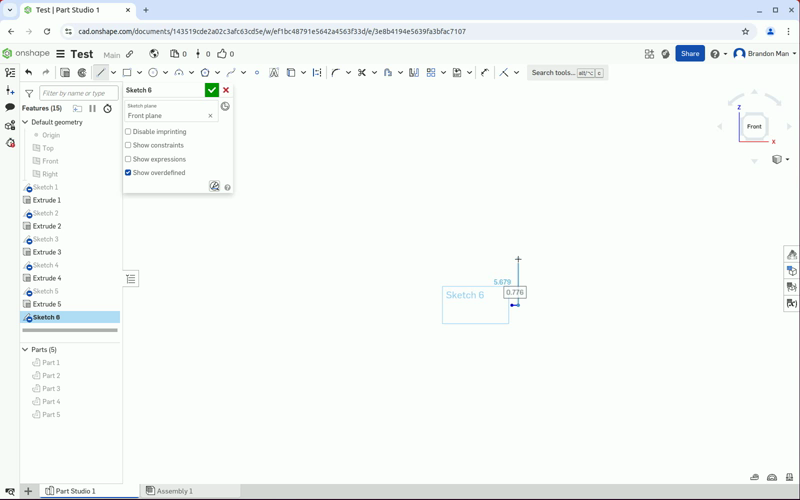
key_up(shift)
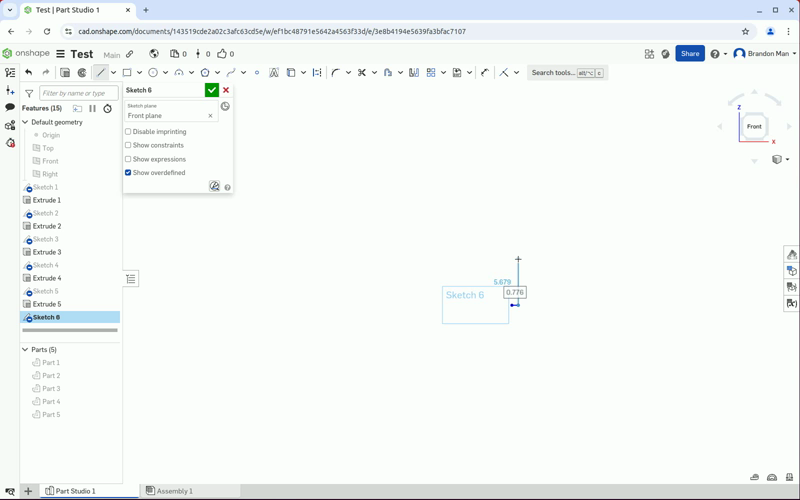
key_down(shift)
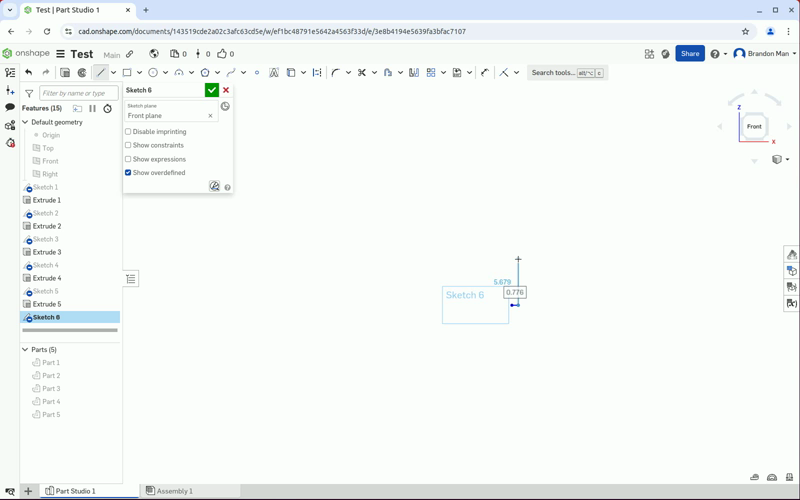
mouse_move(548, 258)
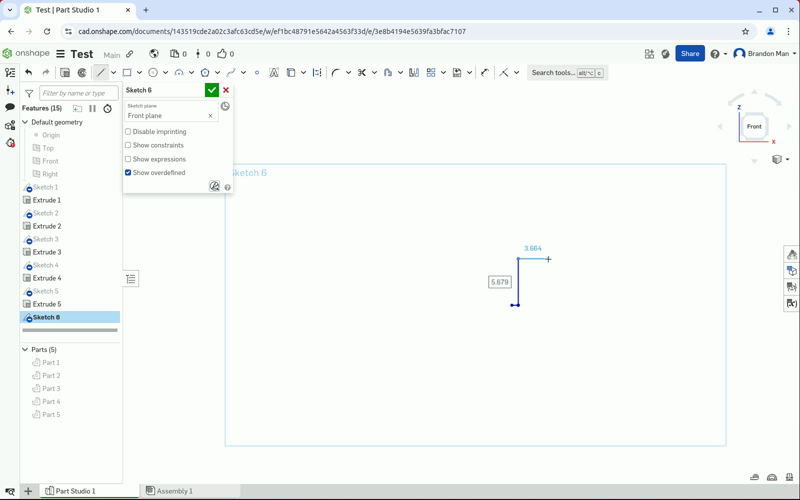
mouse_move(512, 258)
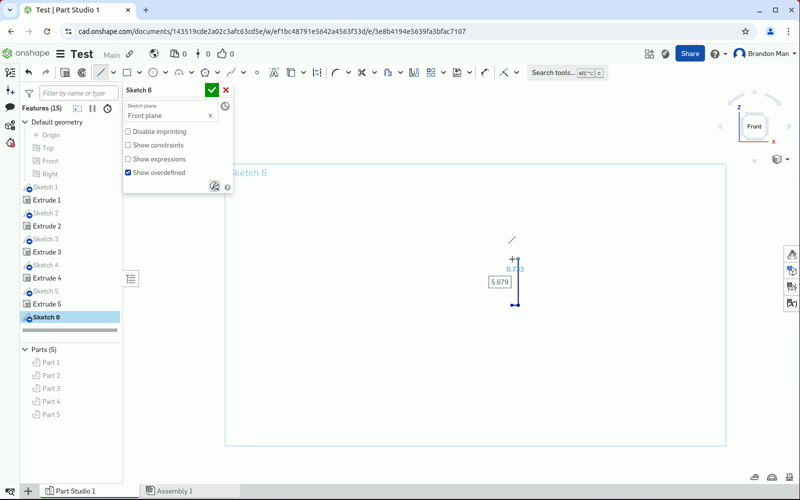
scroll(6)
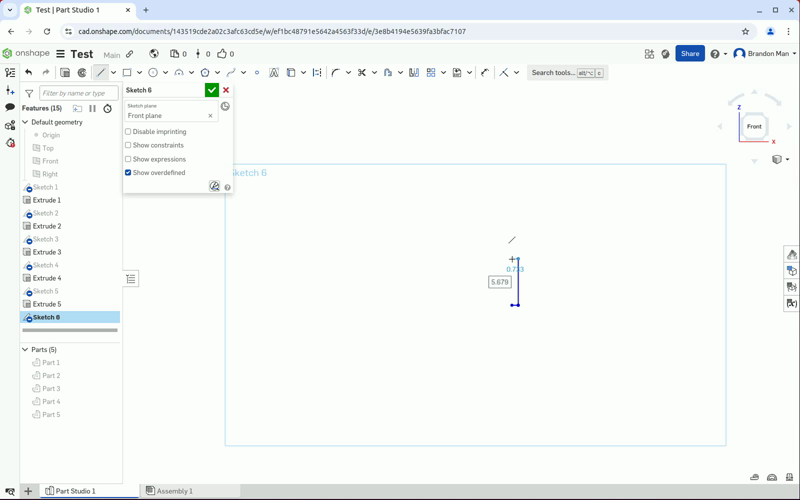
scroll(6)
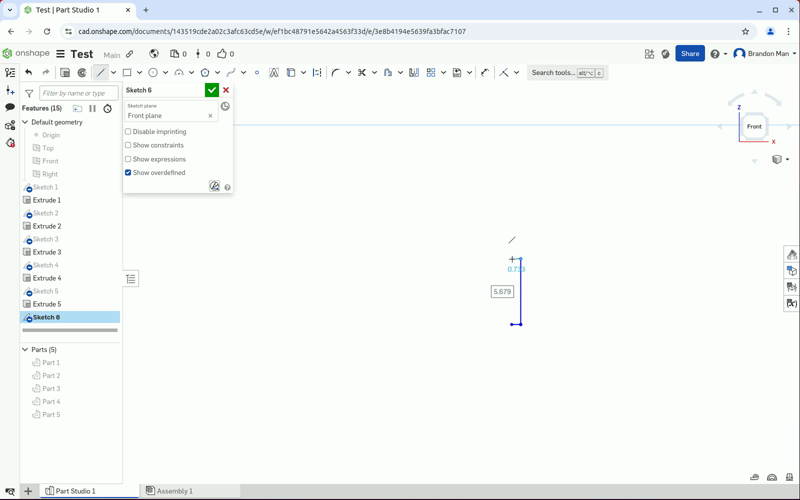
scroll(6)
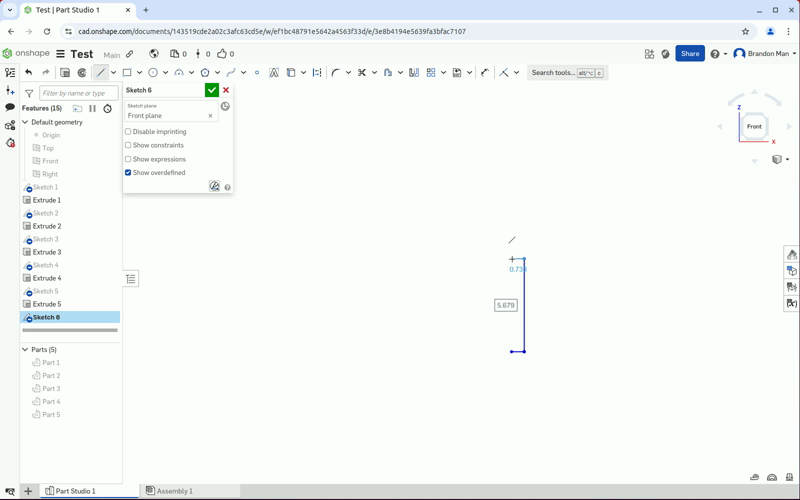
scroll(6)
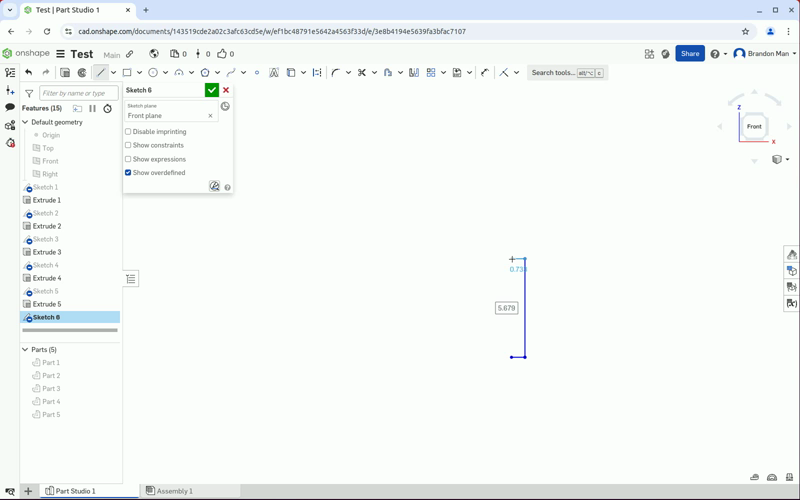
scroll(6)
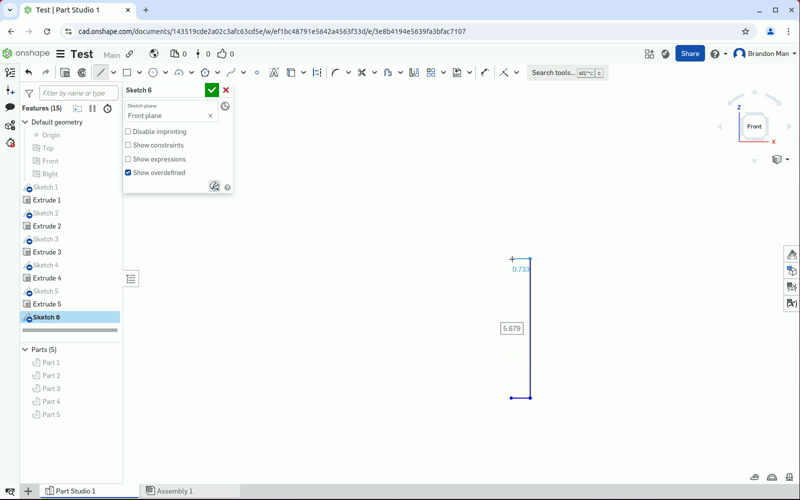
scroll(6)
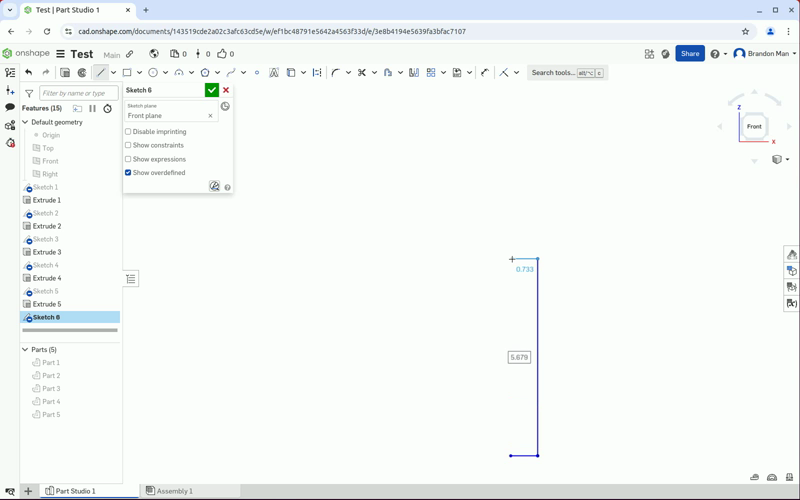
scroll(6)
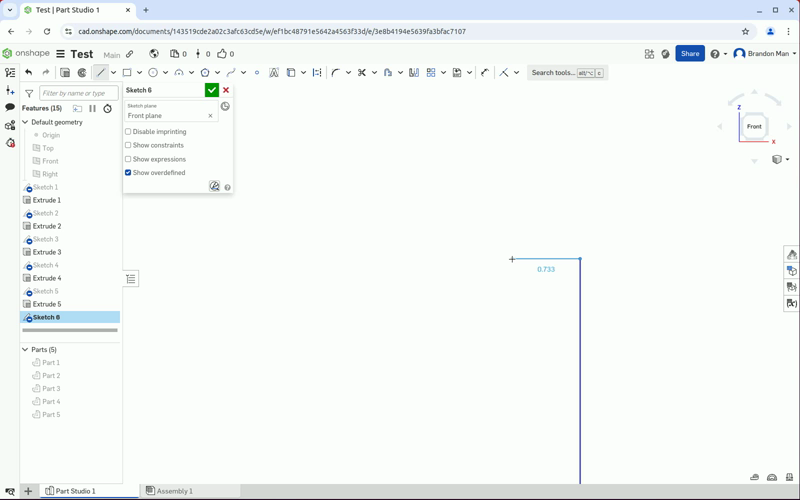
click(512, 258)
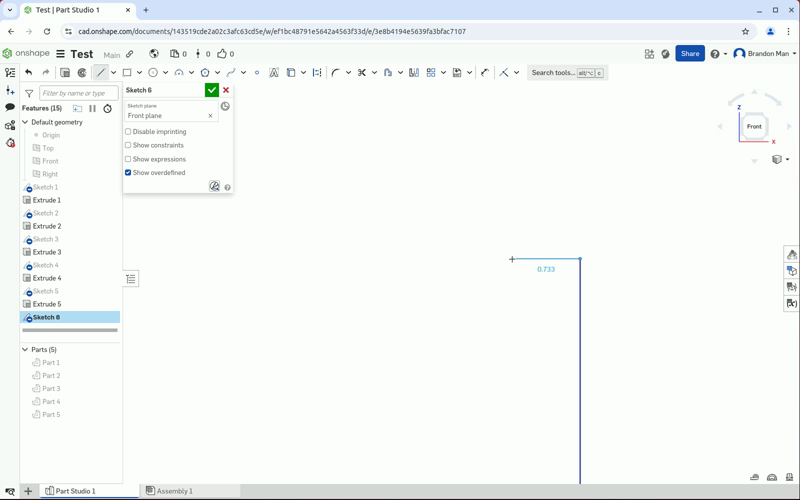
scroll(-6)
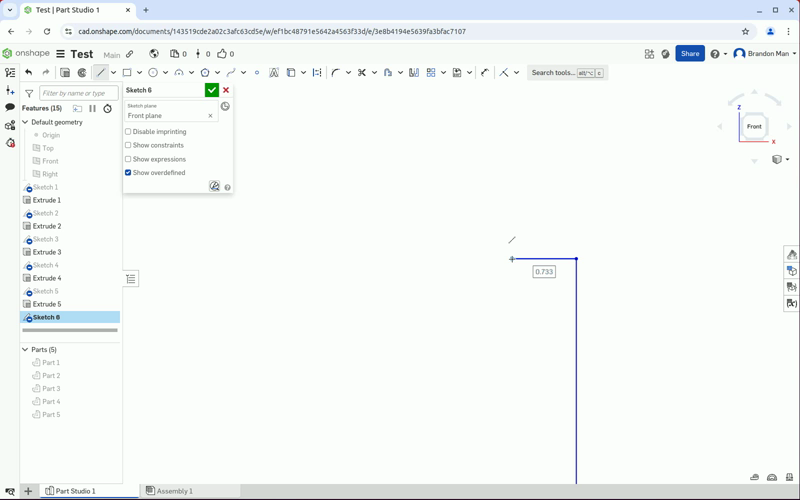
scroll(-6)
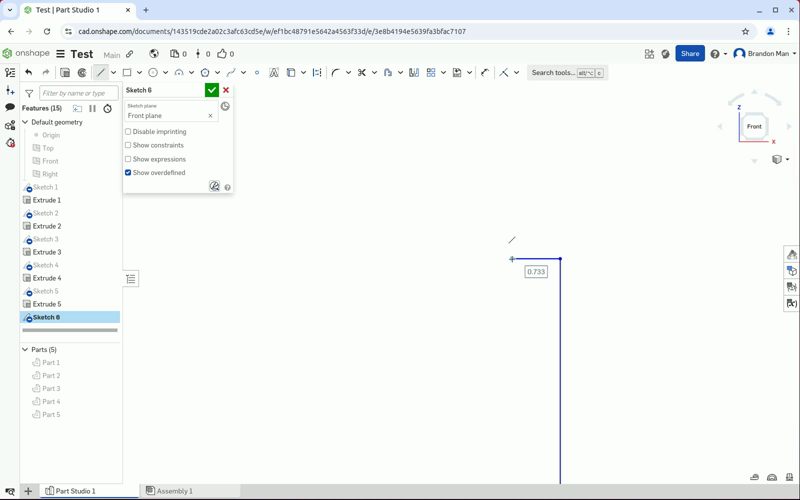
scroll(-6)
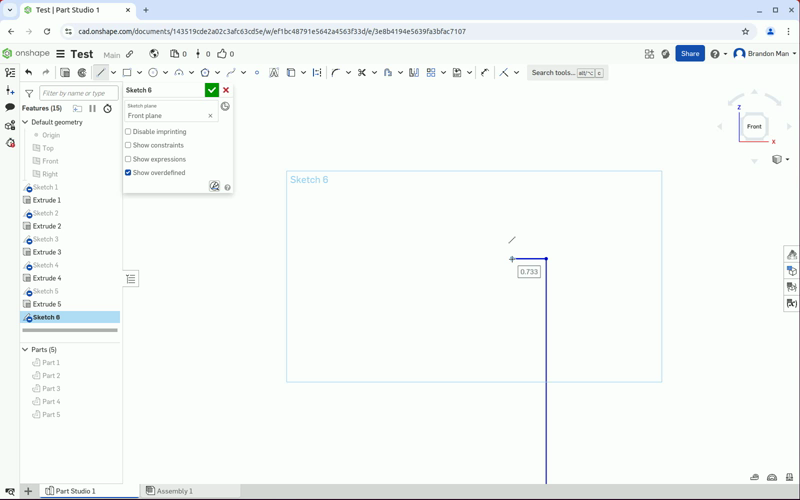
scroll(-6)
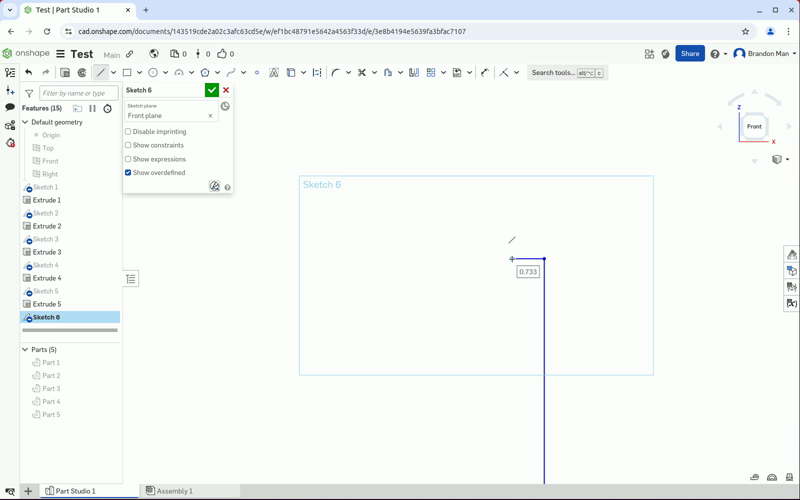
scroll(-6)
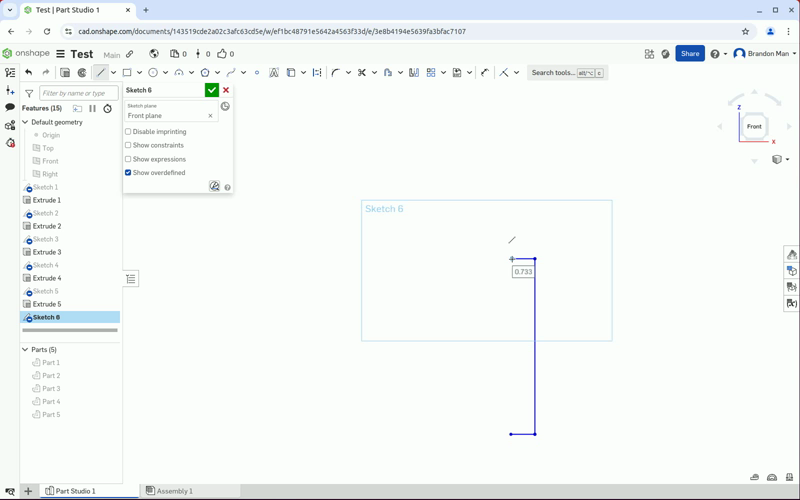
scroll(-6)
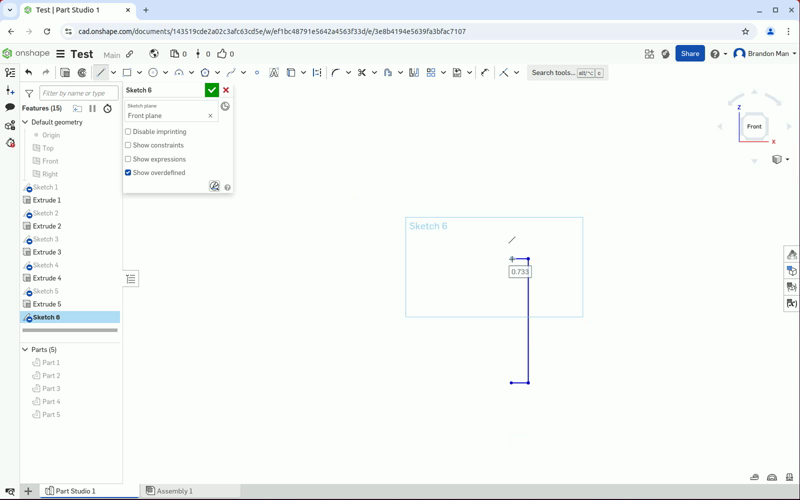
scroll(-6)
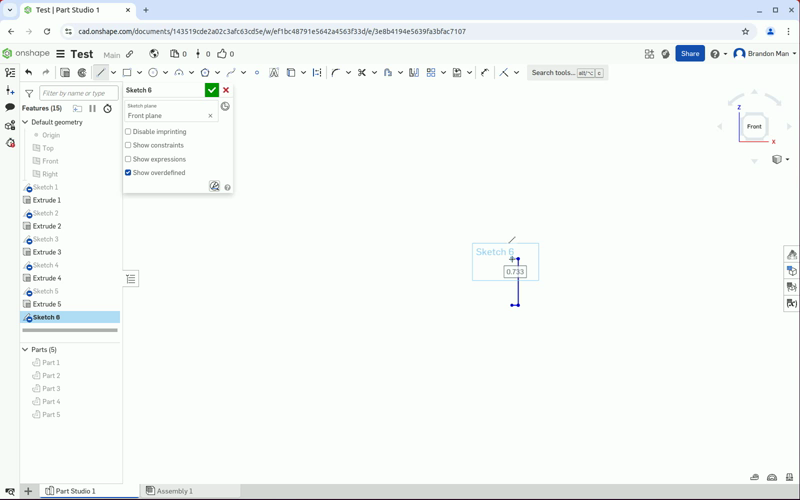
key_up(shift)
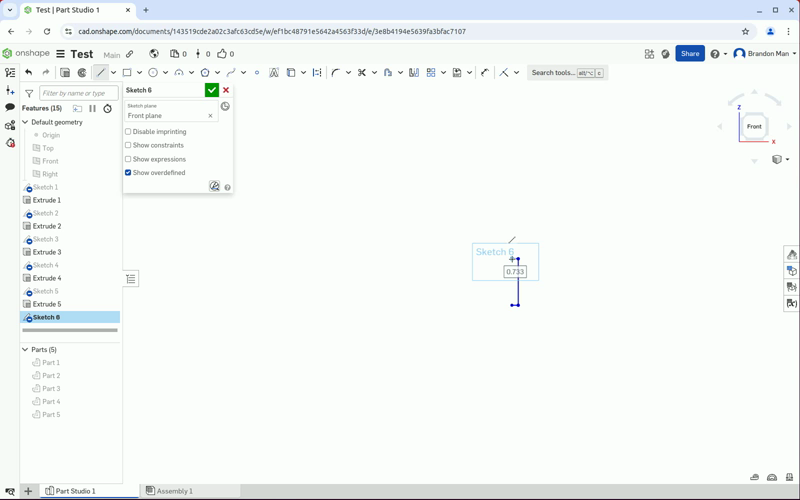
mouse_move(542, 258)
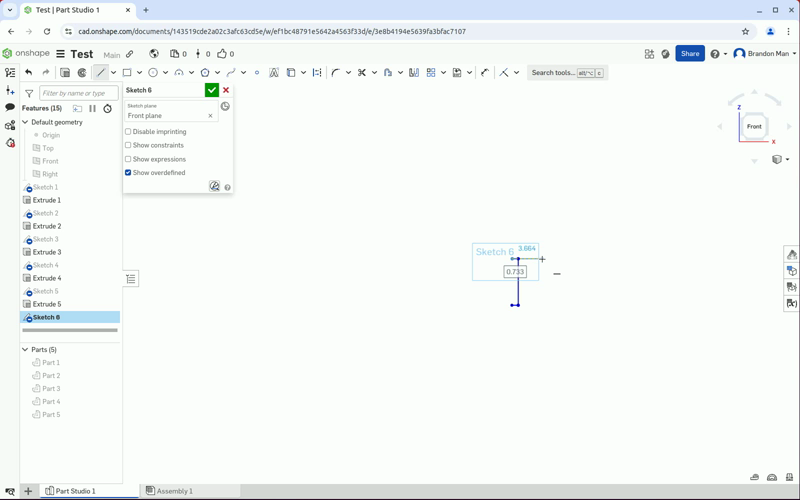
key_down(shift)
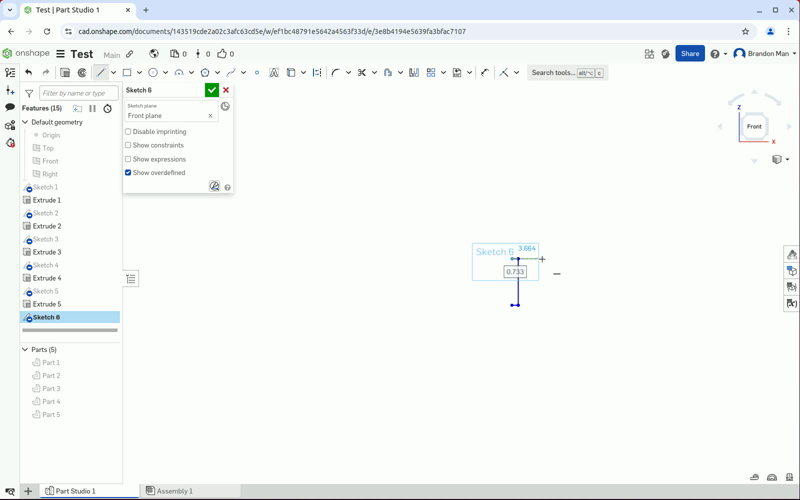
mouse_move(512, 305)
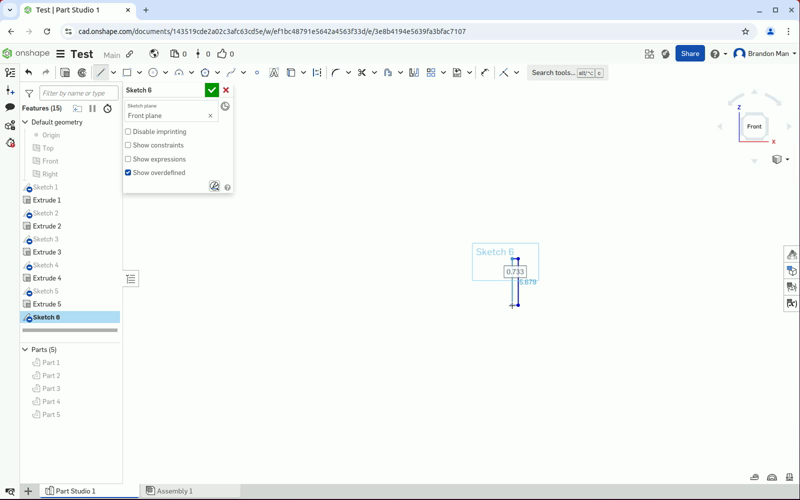
key_up(shift)
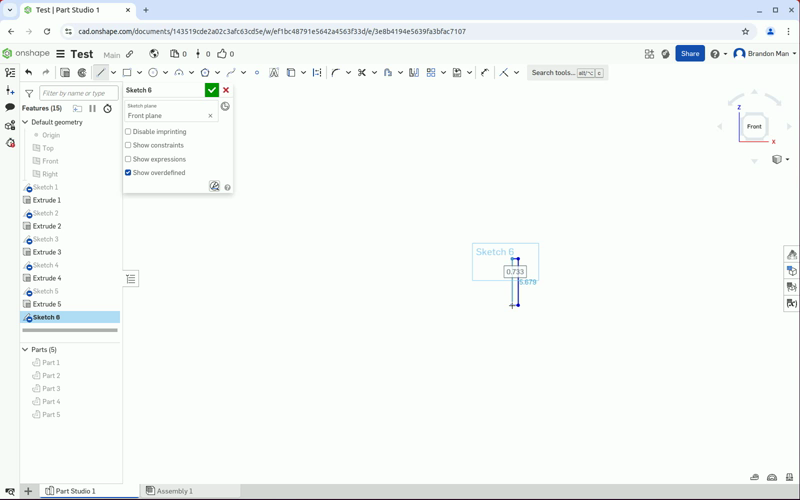
click(512, 305)
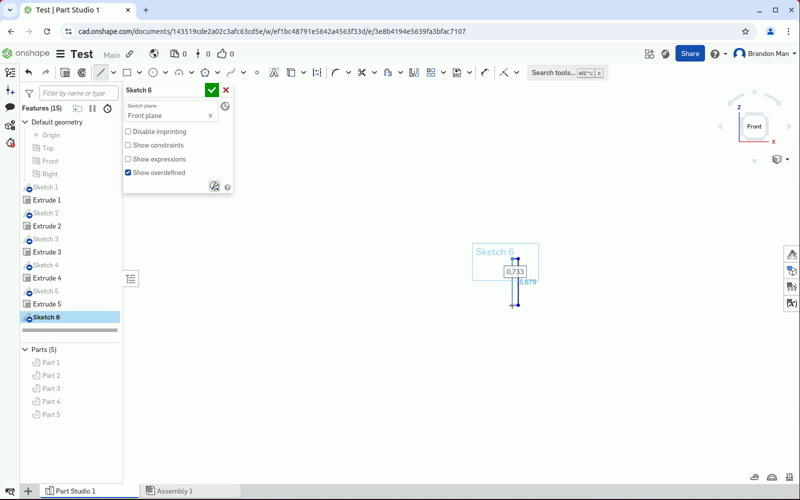
key(esc)
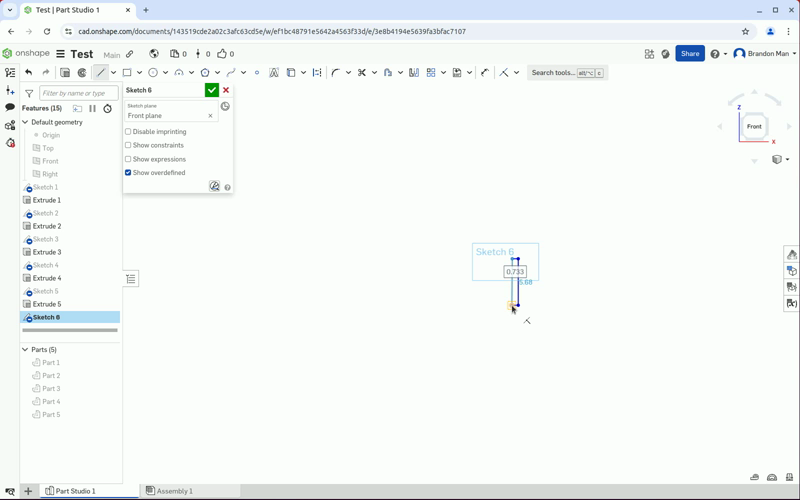
mouse_move(514, 298)
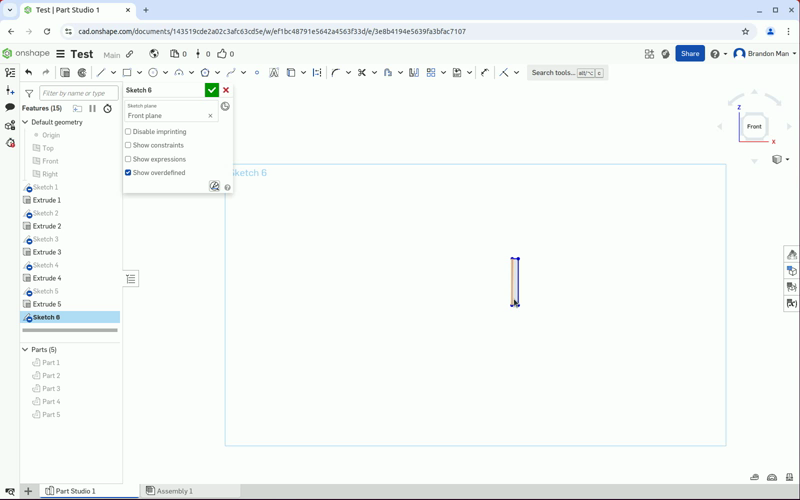
scroll(6)
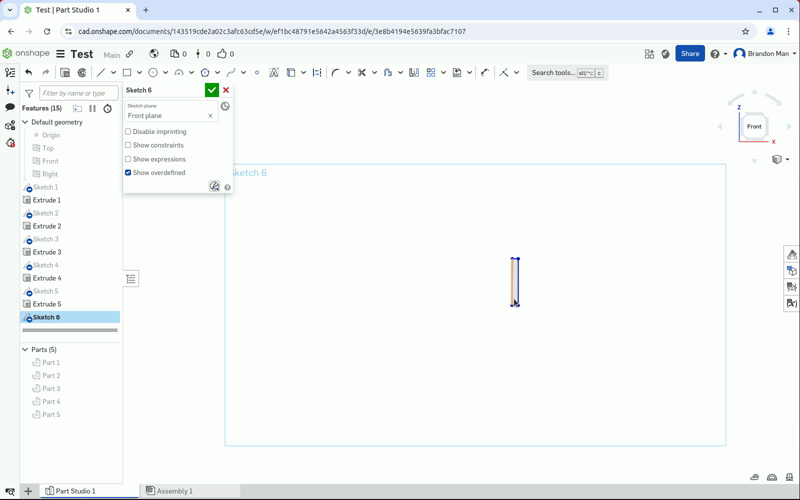
scroll(6)
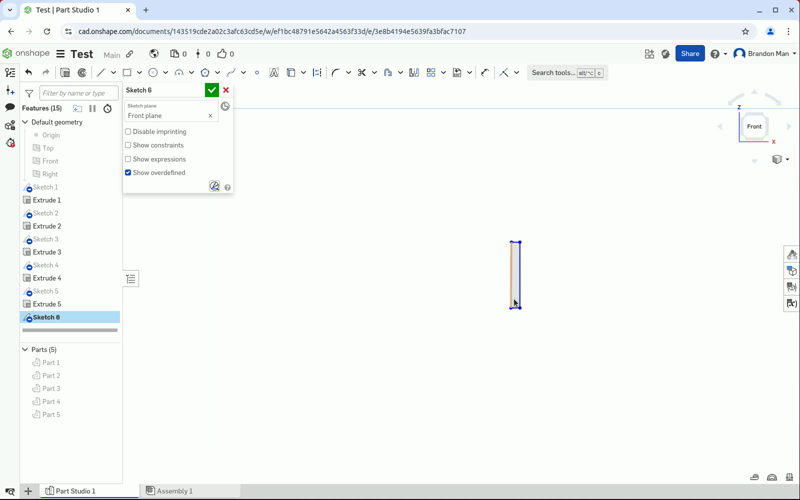
scroll(6)
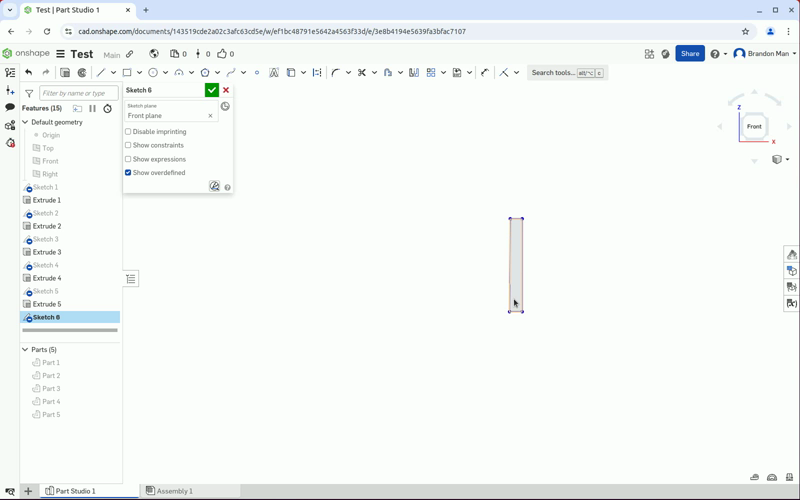
scroll(6)
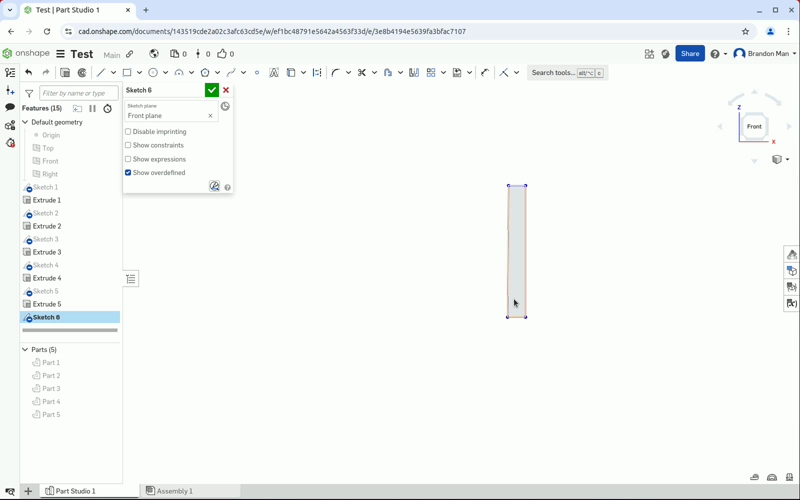
scroll(6)
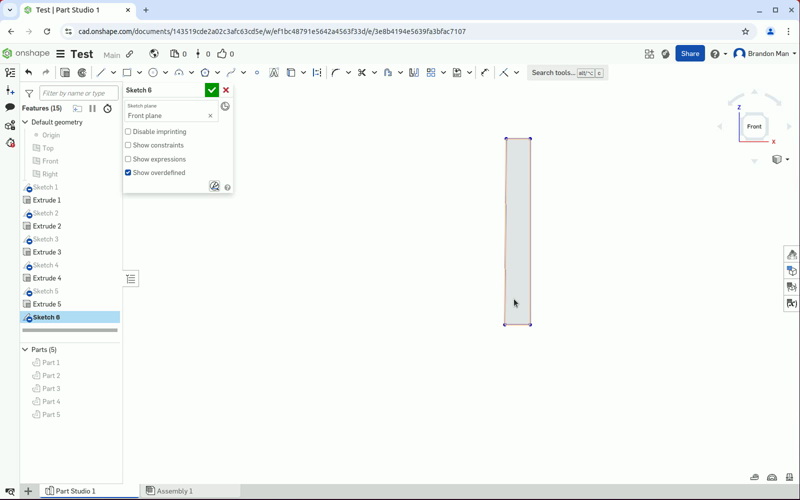
scroll(6)
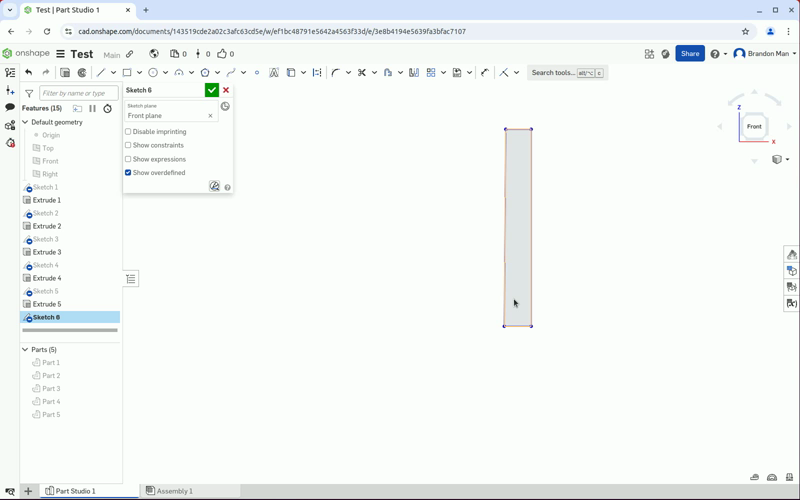
scroll(6)
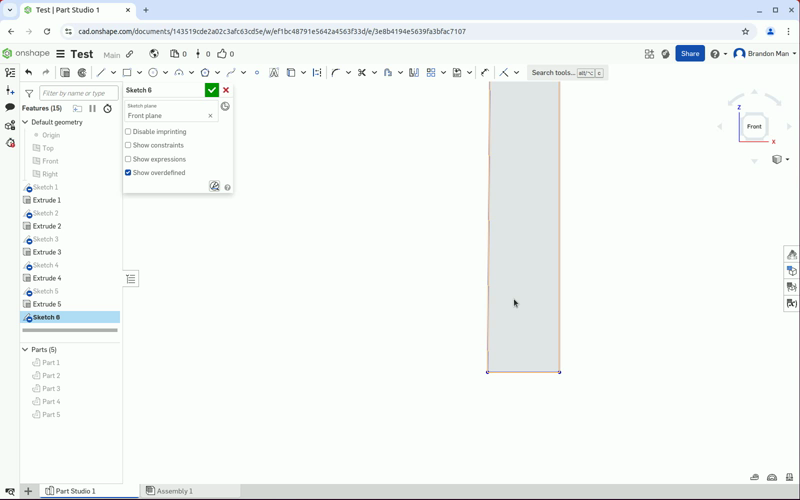
click(514, 298)
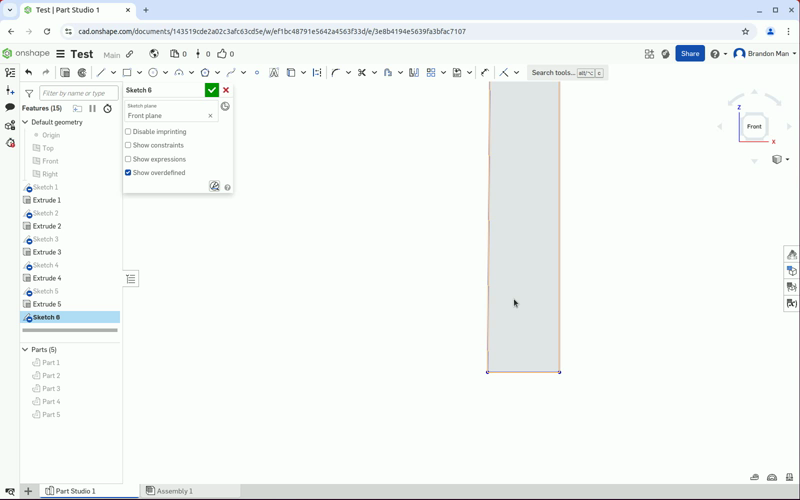
scroll(-6)
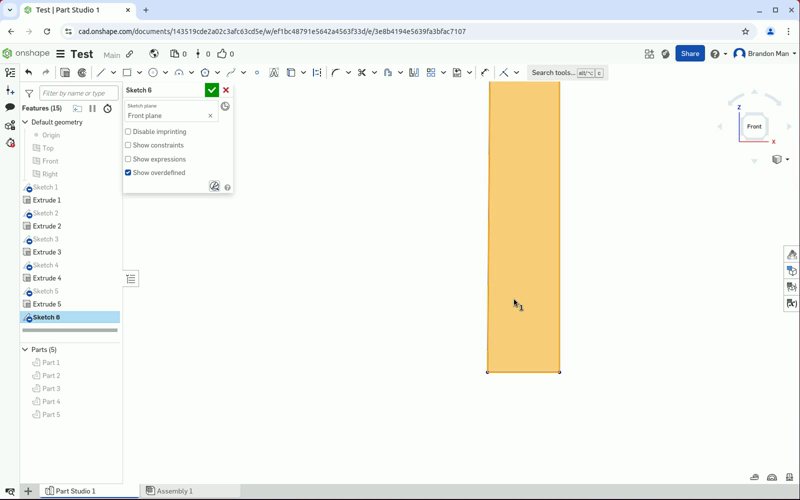
scroll(-6)
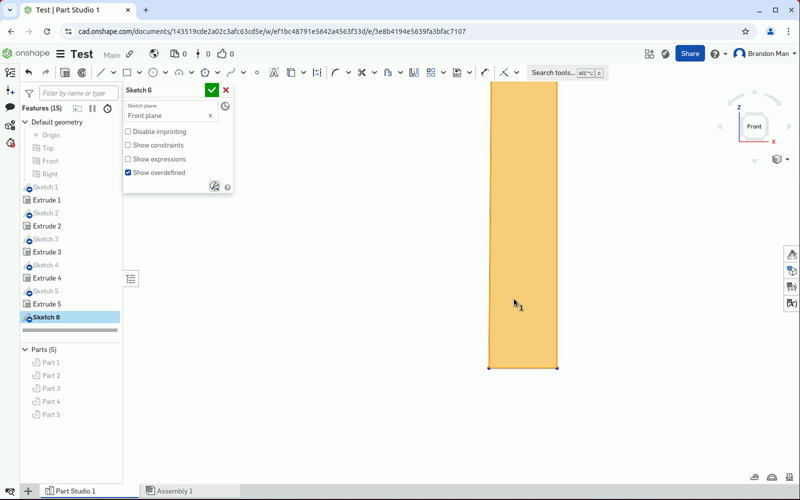
scroll(-6)
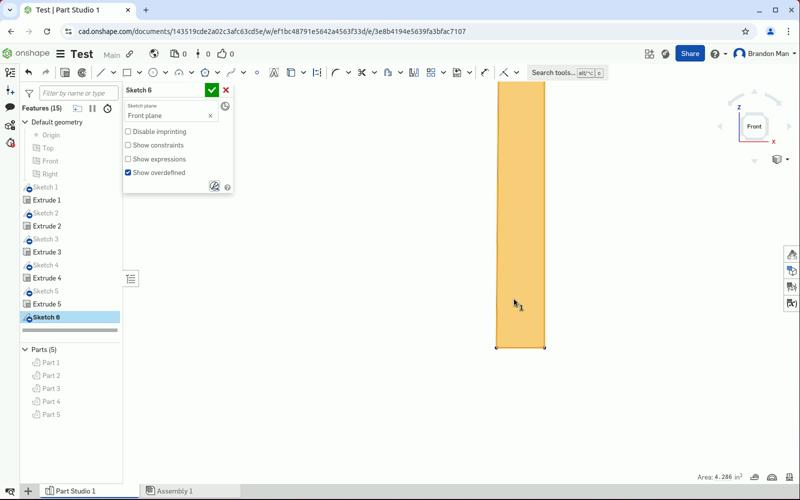
scroll(-6)
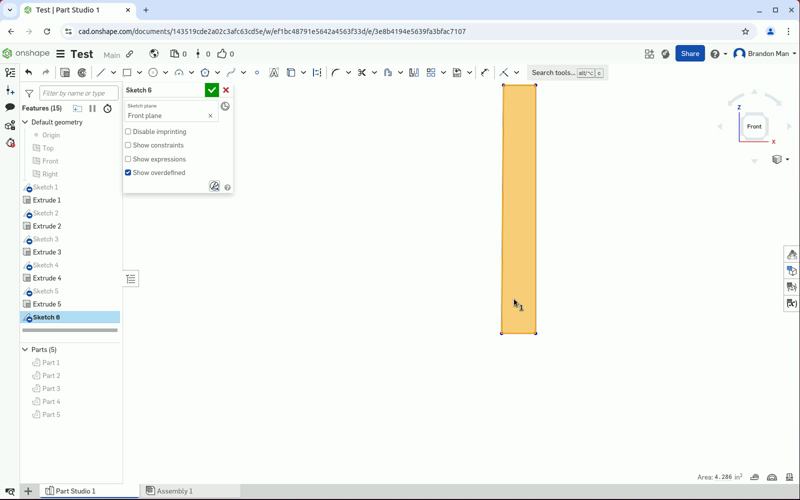
scroll(-6)
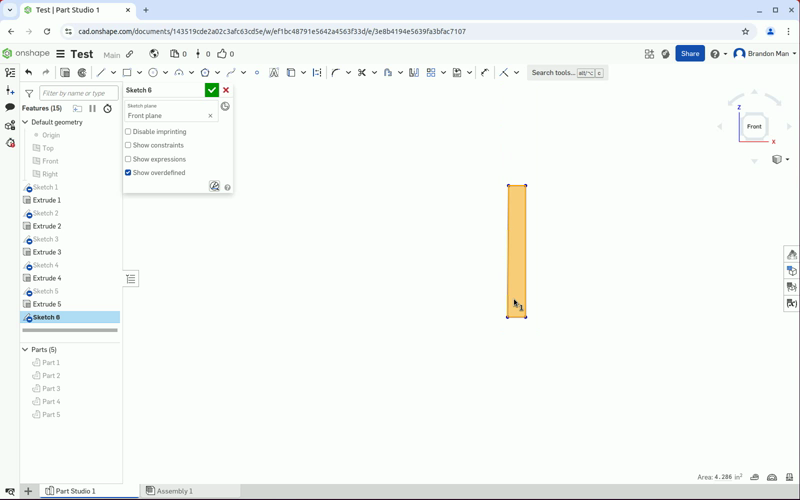
scroll(-6)
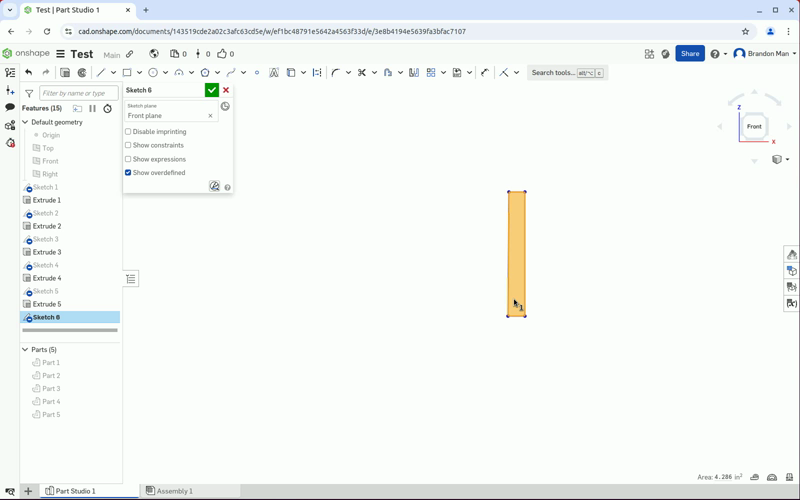
scroll(-6)
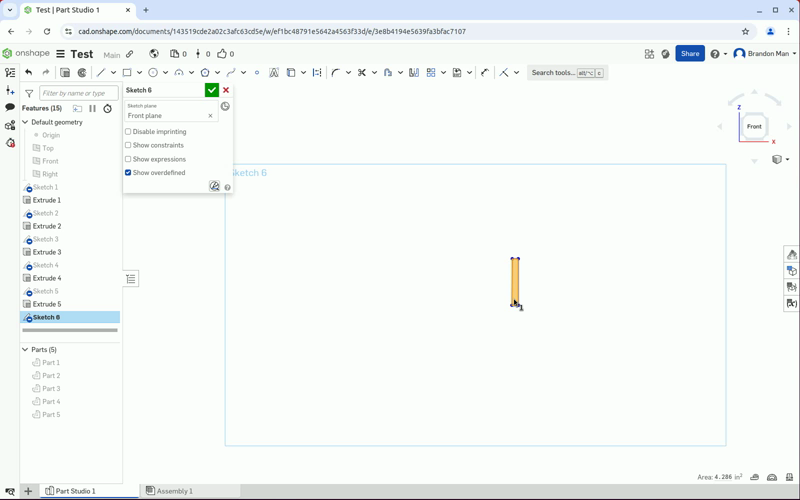
mouse_move(73, 352)
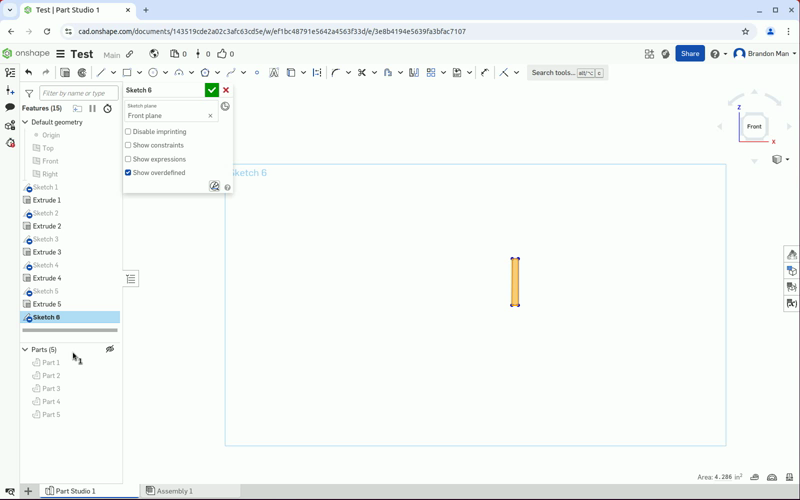
key(shift+y)
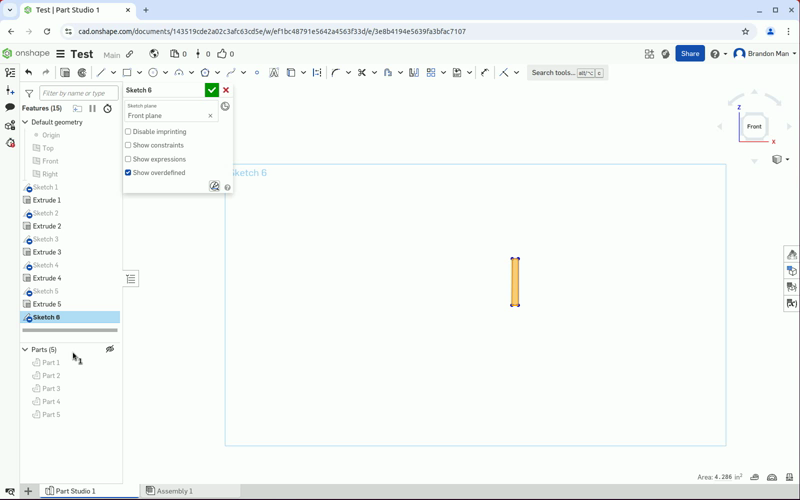
key(shift+e)
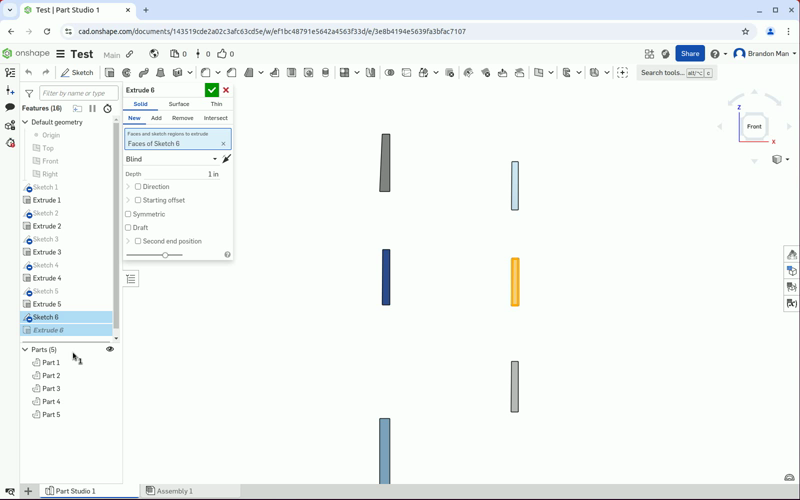
mouse_move(143, 106)
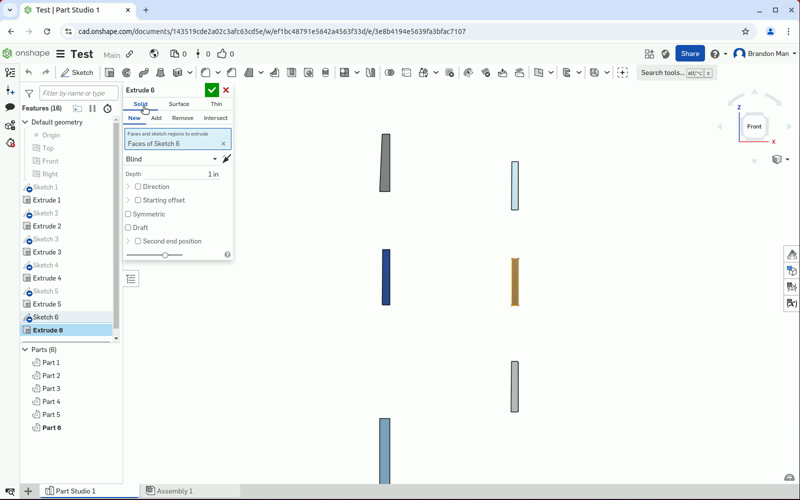
click(143, 106)
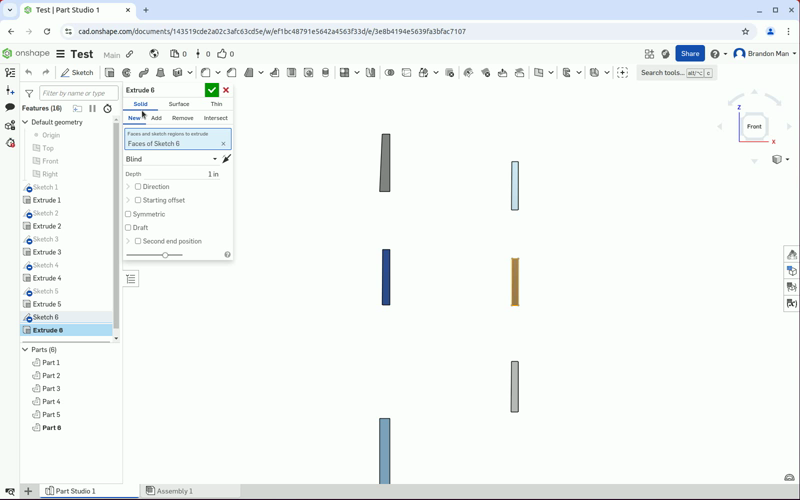
mouse_move(137, 120)
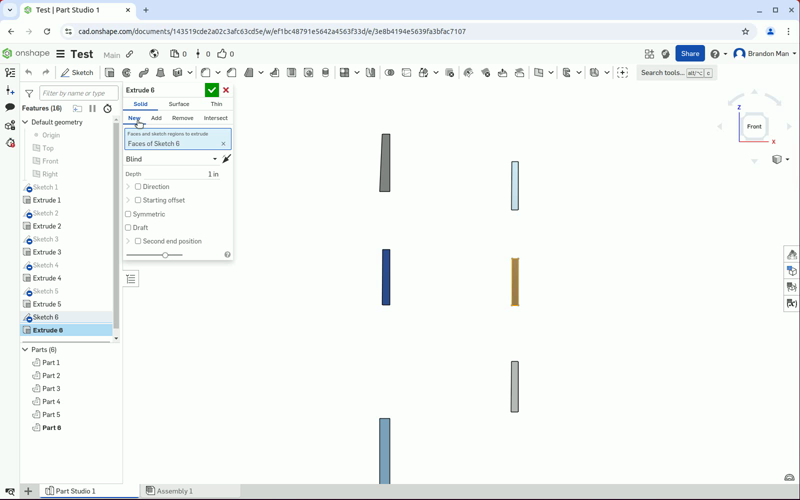
click(137, 120)
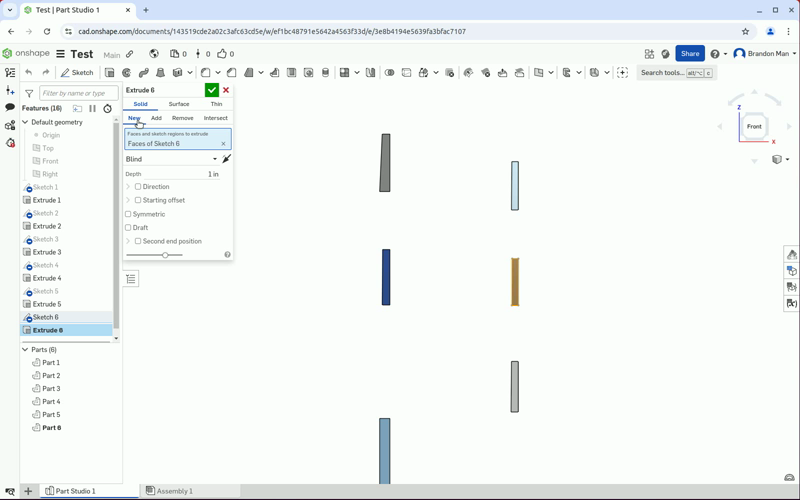
key(tab, 4)
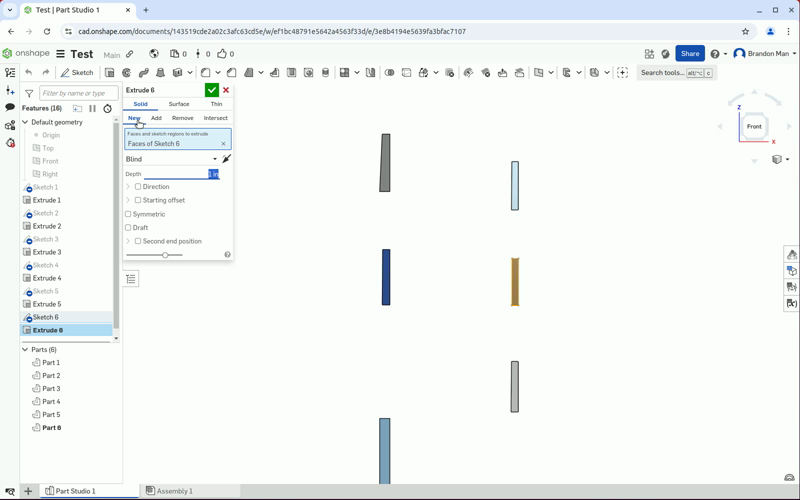
text(1.444)
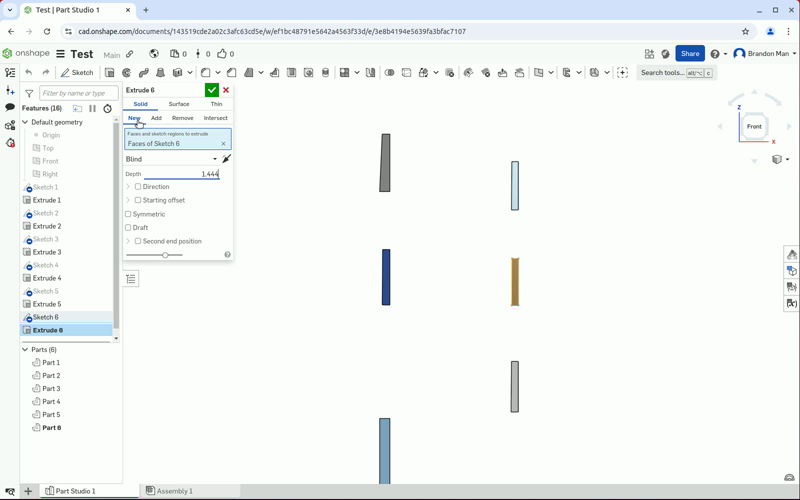
key(tab, 3)
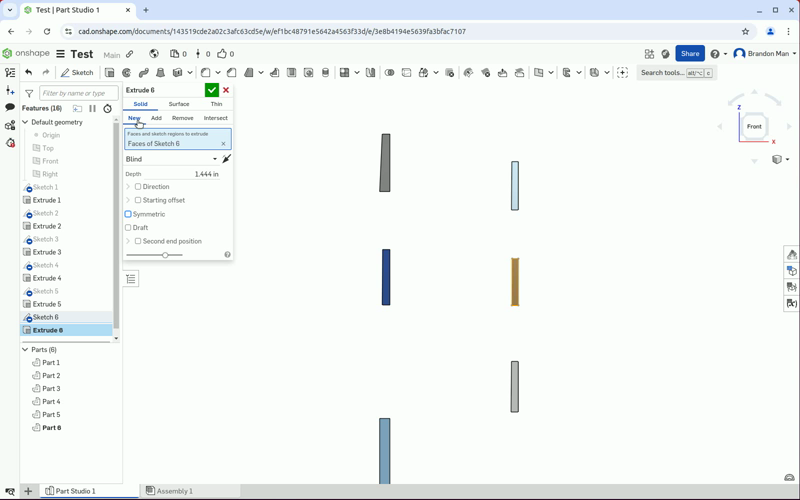
key(space)
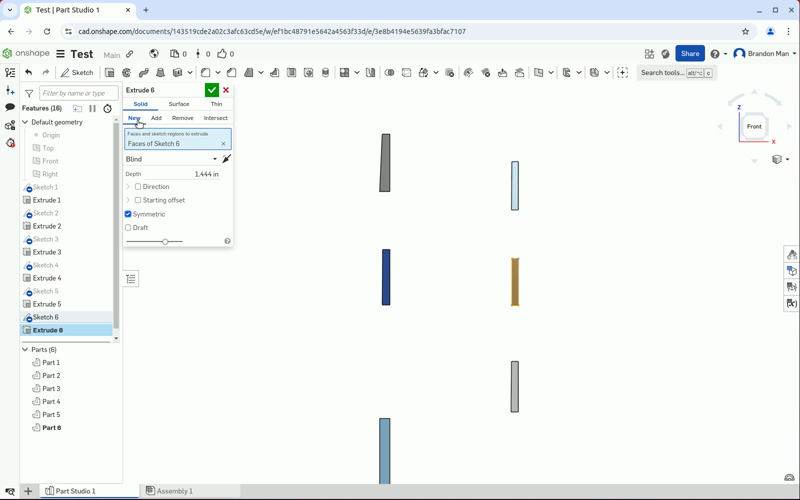
key(enter)
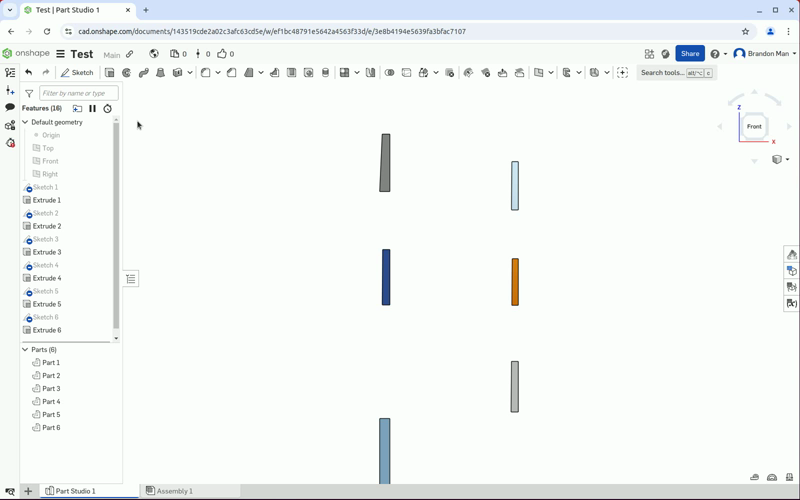
key(shift+h)
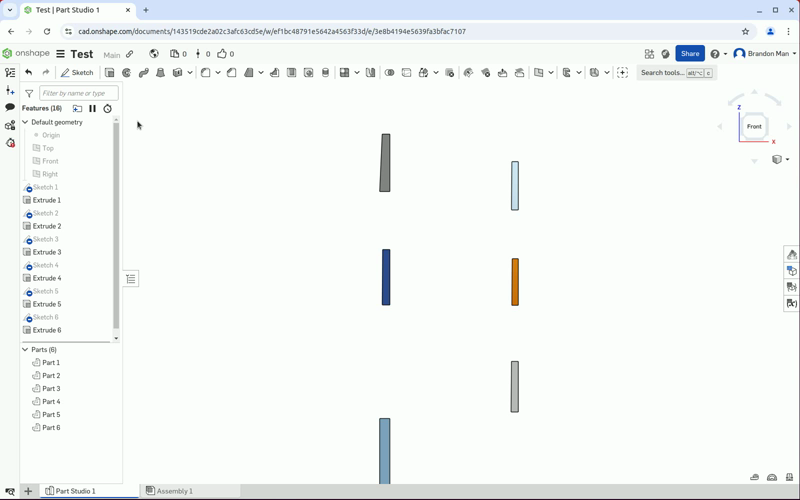
key(shift+h)
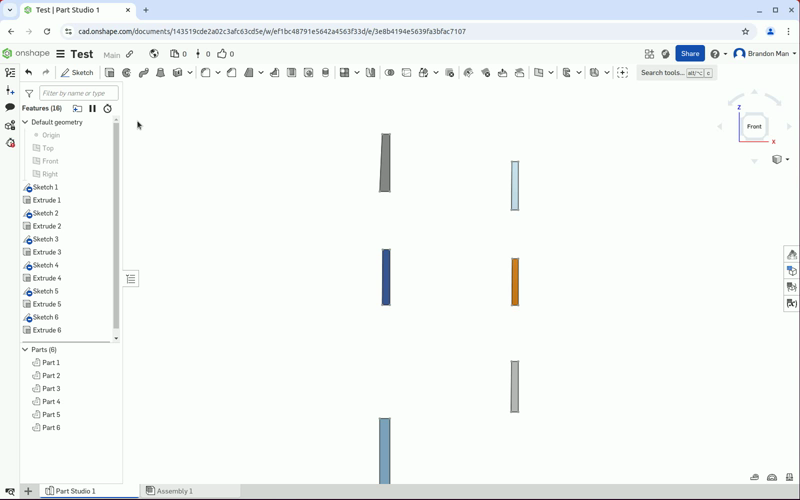
key(shift+7)
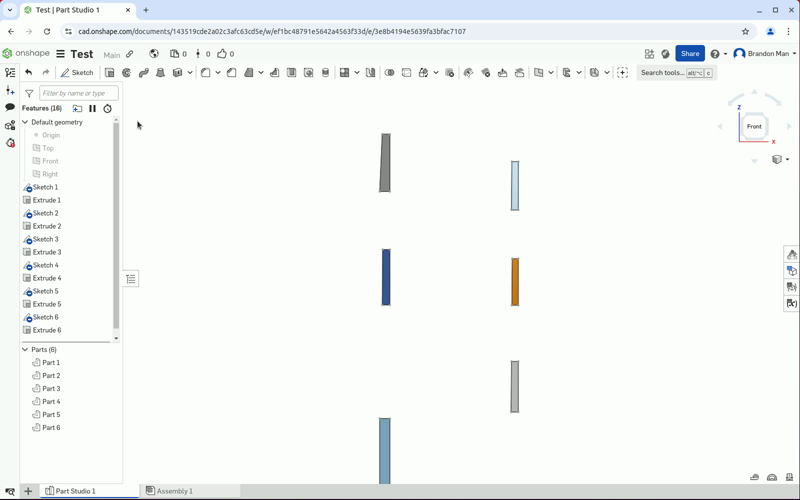
key(left, 2)
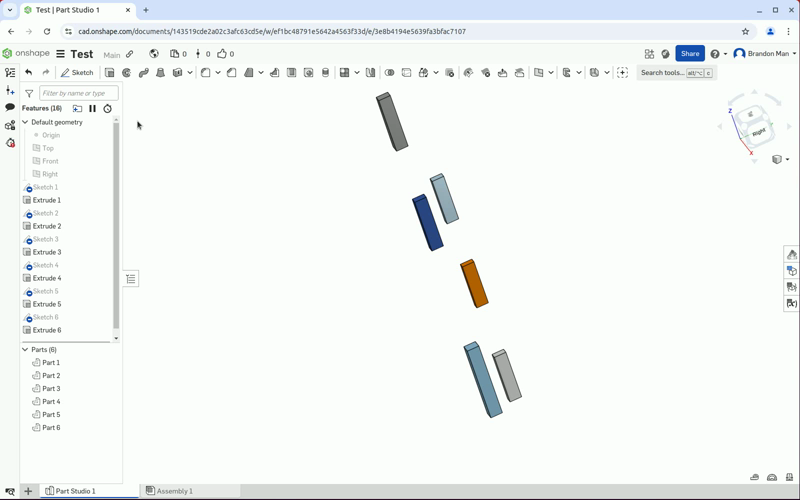
key(down, 2)
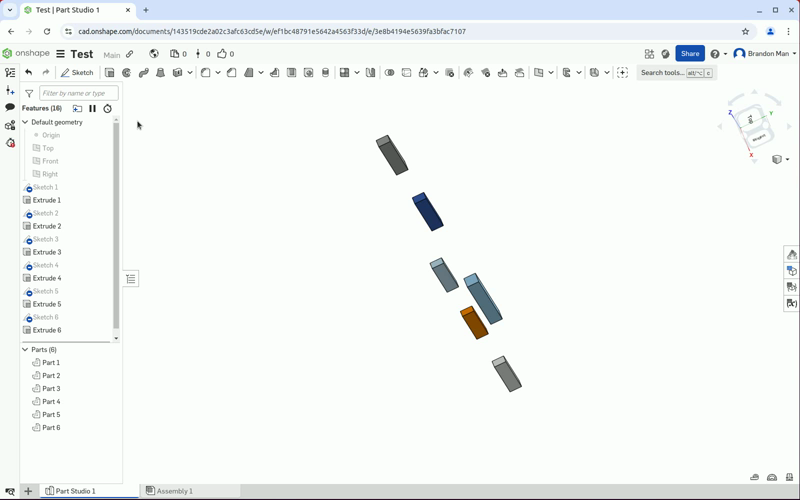
key(up, 2)
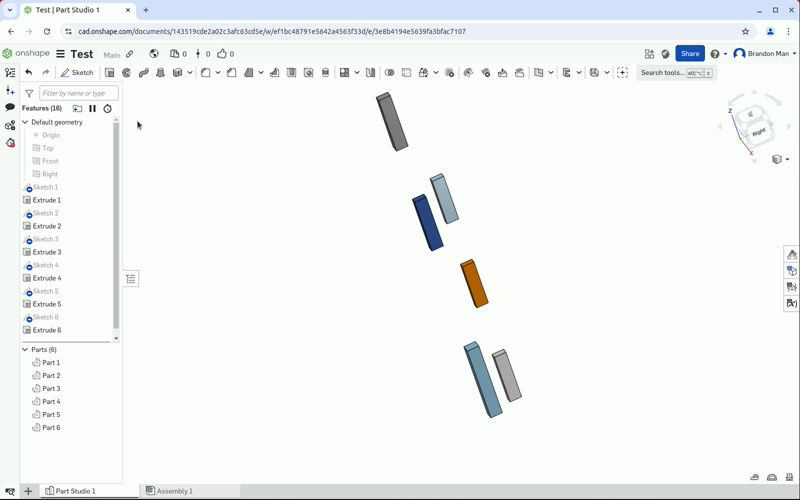
key(right, 2)
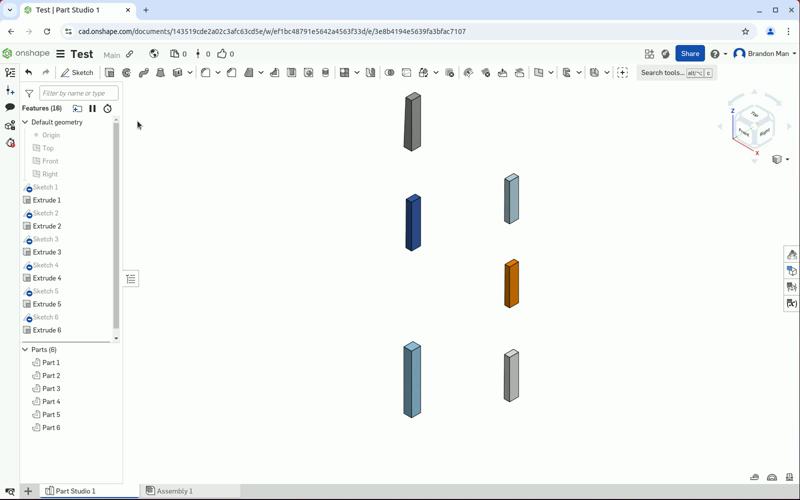
mouse_move(69, 189)
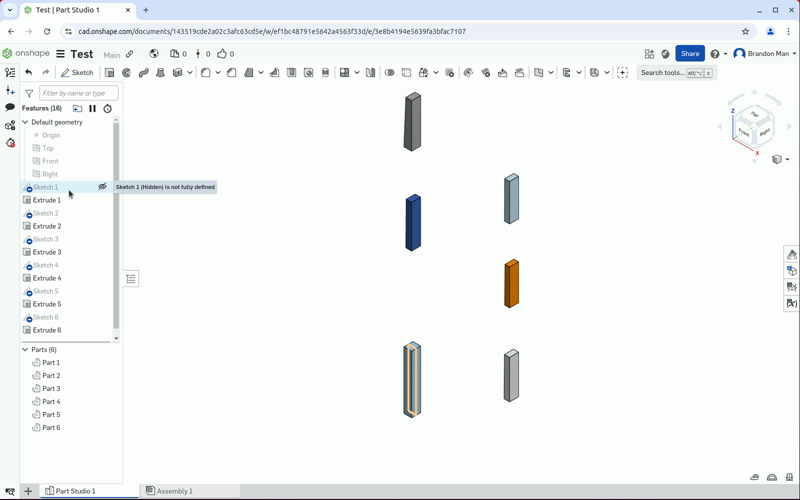
click(69, 189)